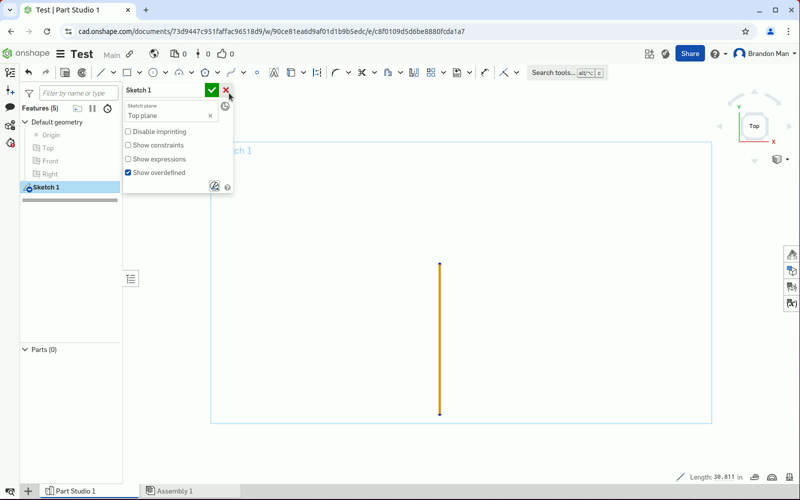
key(shift+h)
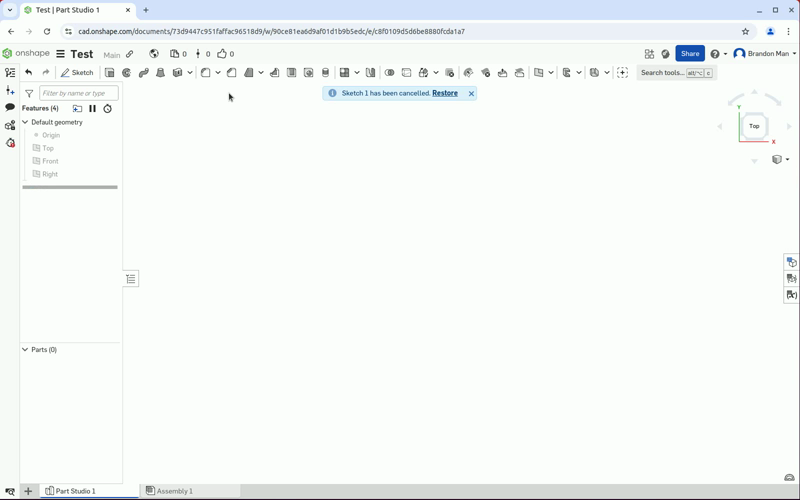
mouse_move(73, 352)
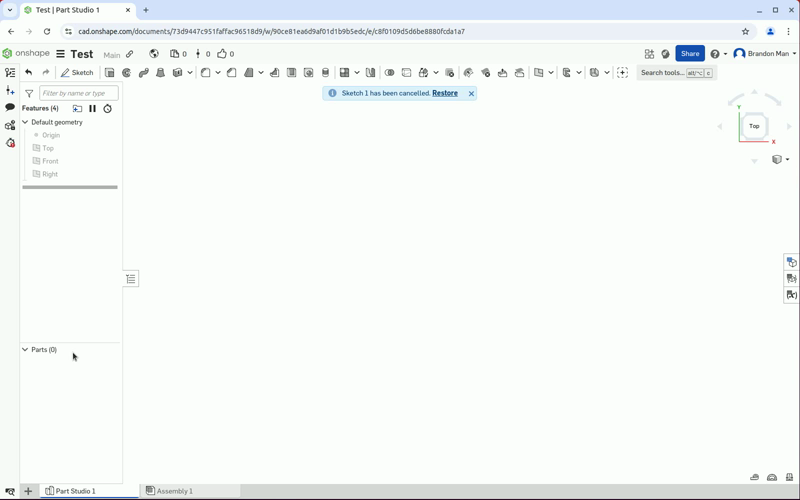
key(y)
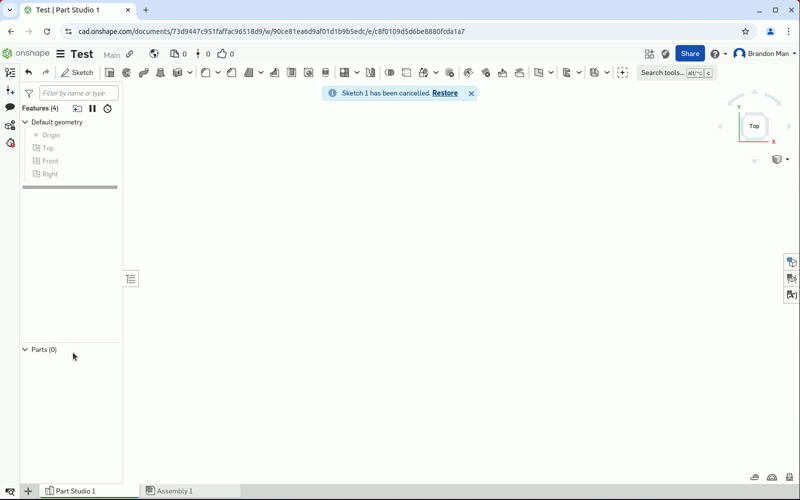
key(shift+p)
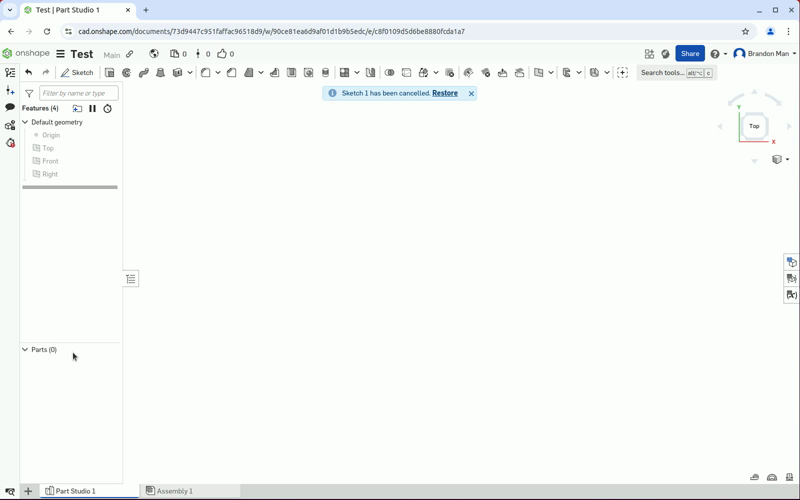
key(space)
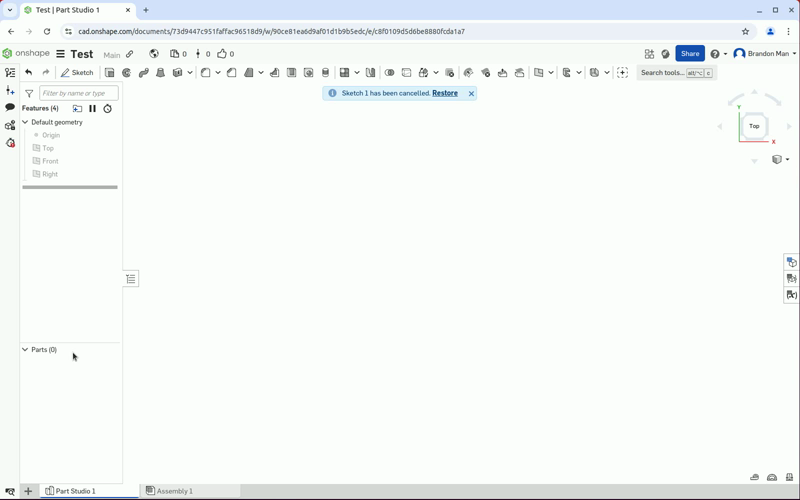
key_down(shift)
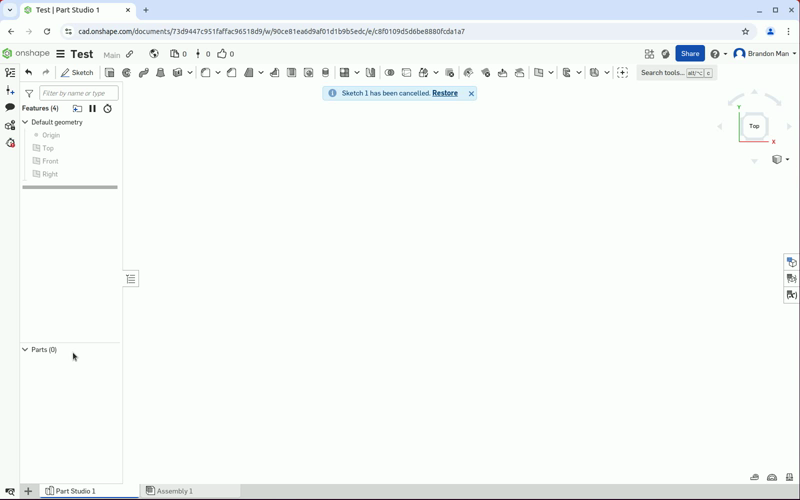
key(up)
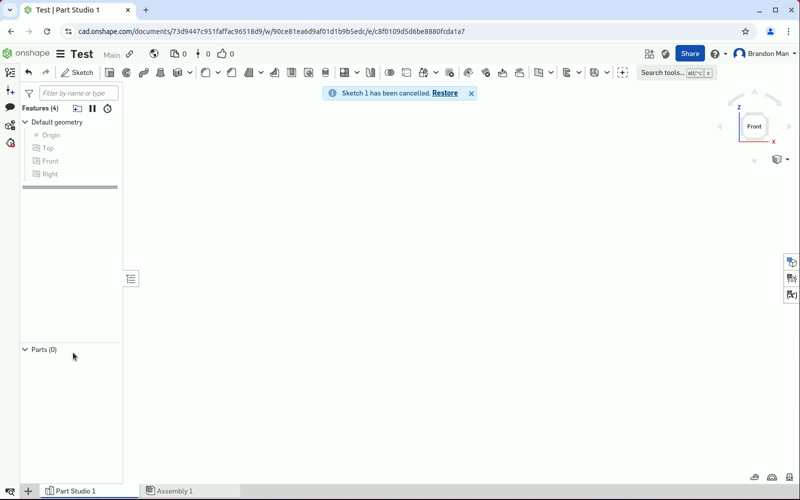
key_up(shift)
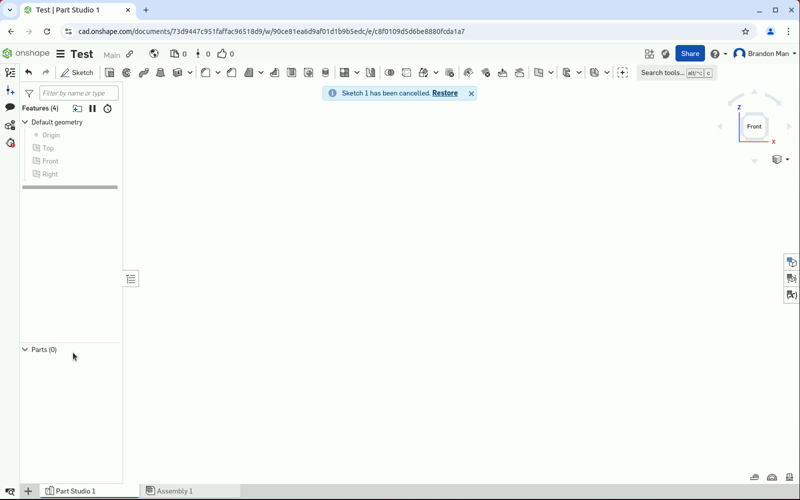
mouse_move(73, 352)
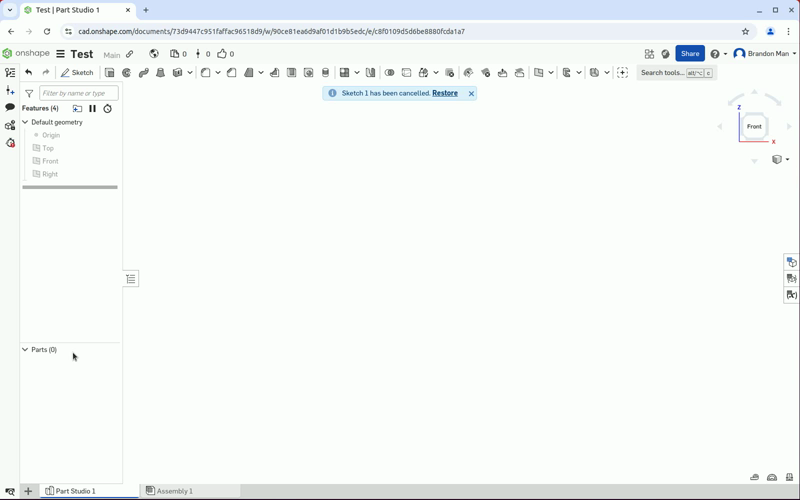
key(shift+y)
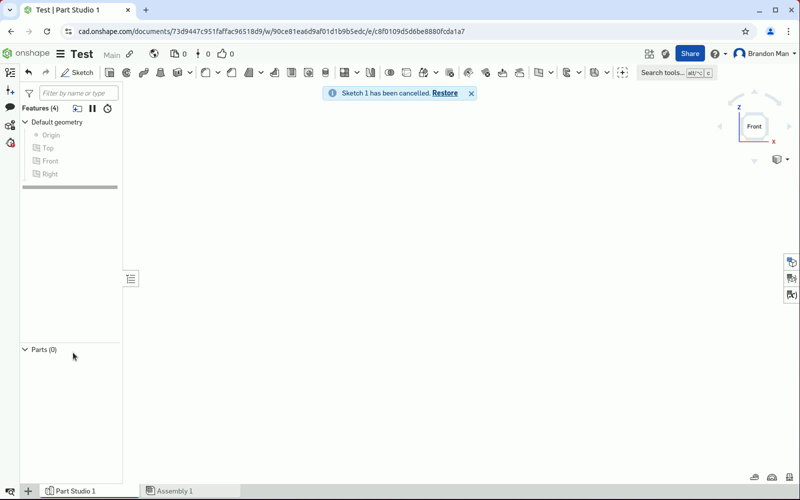
key(shift+s)
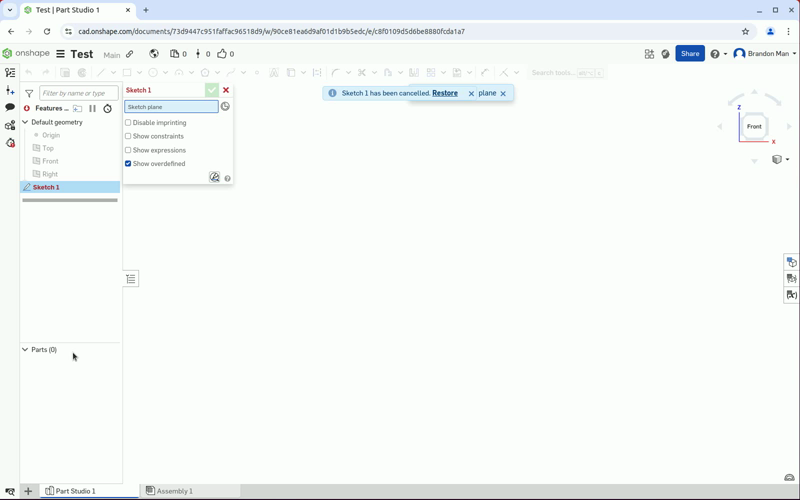
mouse_move(73, 163)
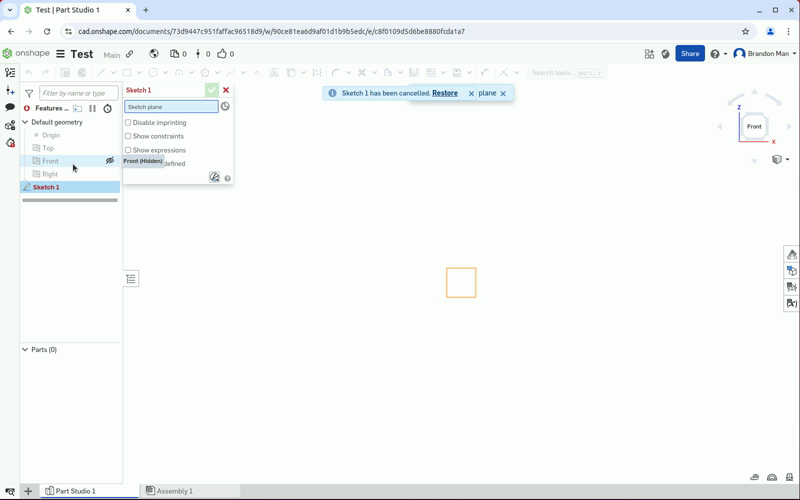
click(73, 163)
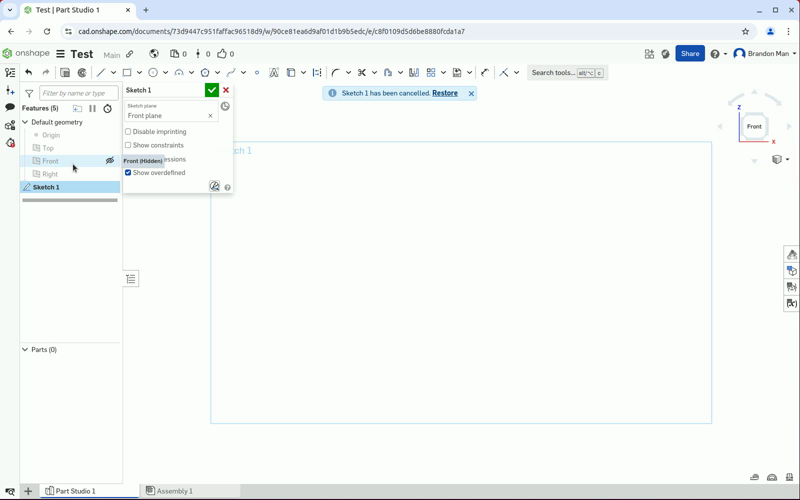
mouse_move(73, 352)
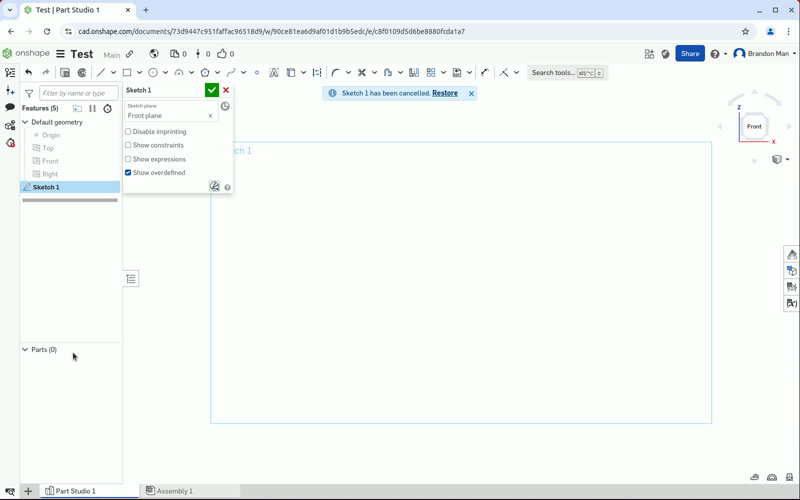
key(y)
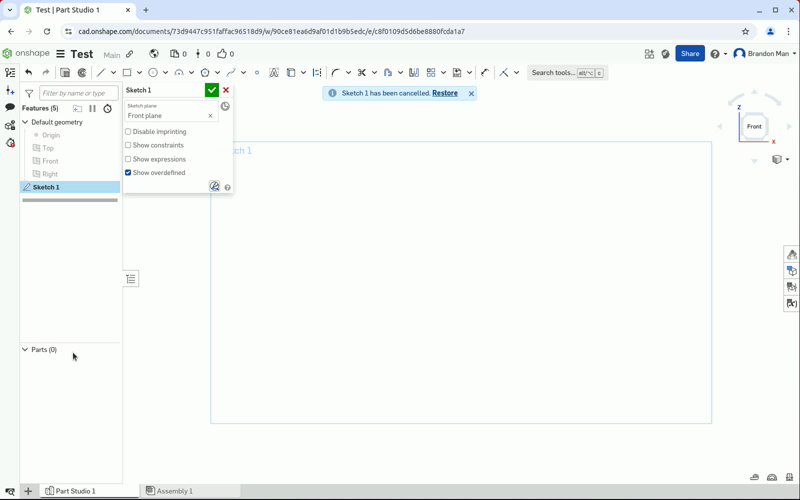
key(l)
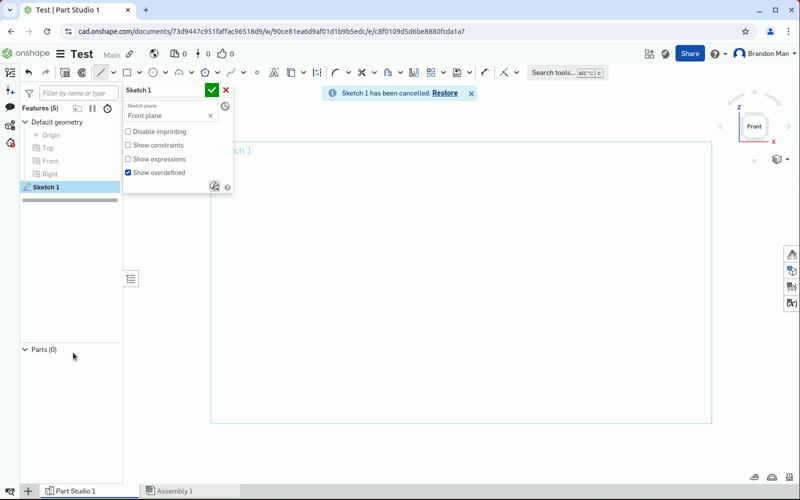
key_down(shift)
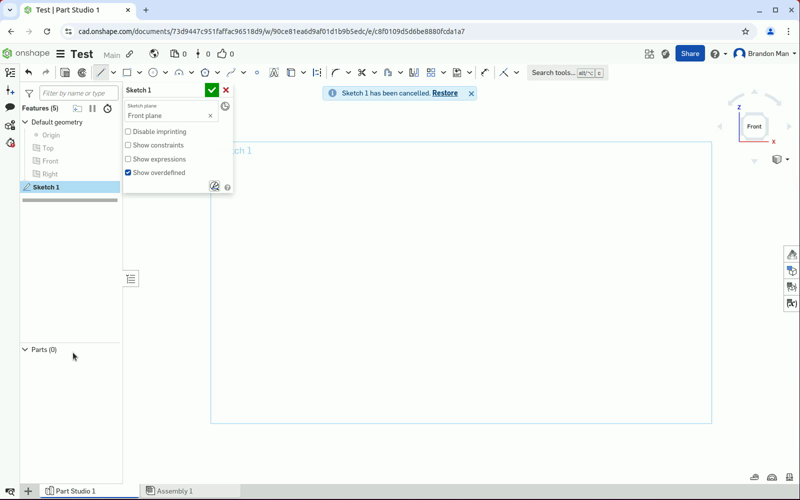
mouse_move(554, 270)
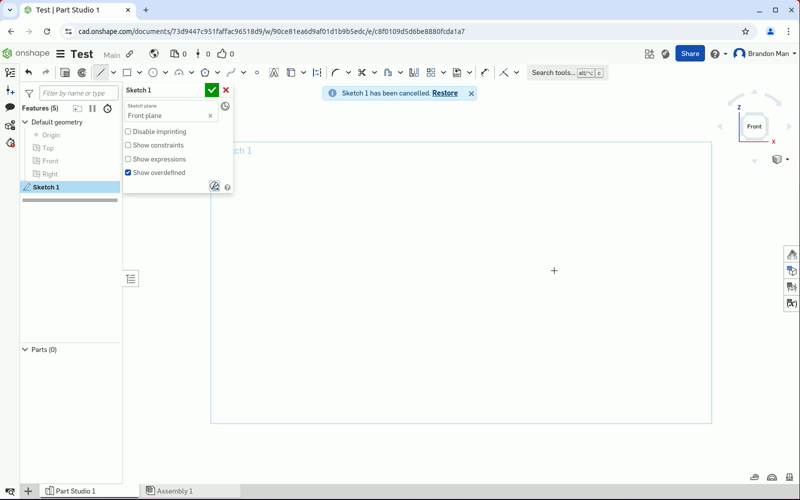
click(554, 270)
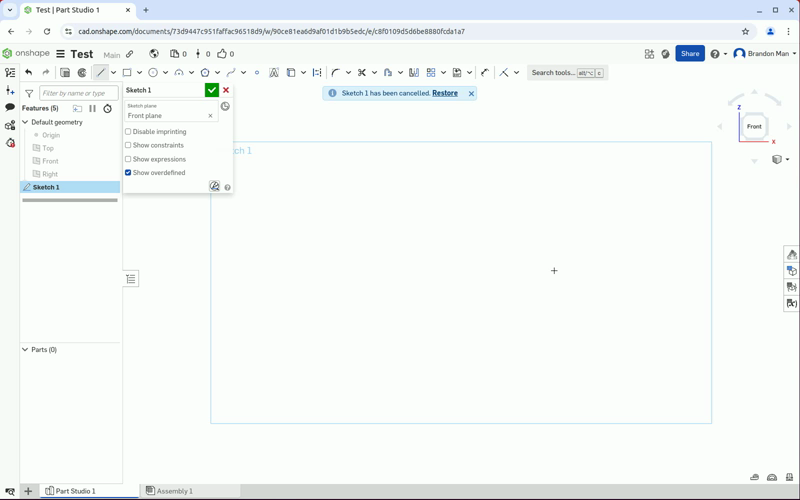
key_up(shift)
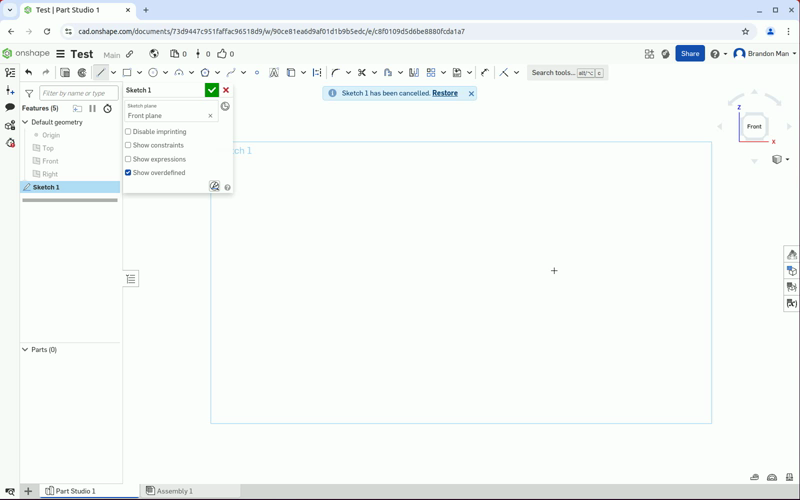
key_down(shift)
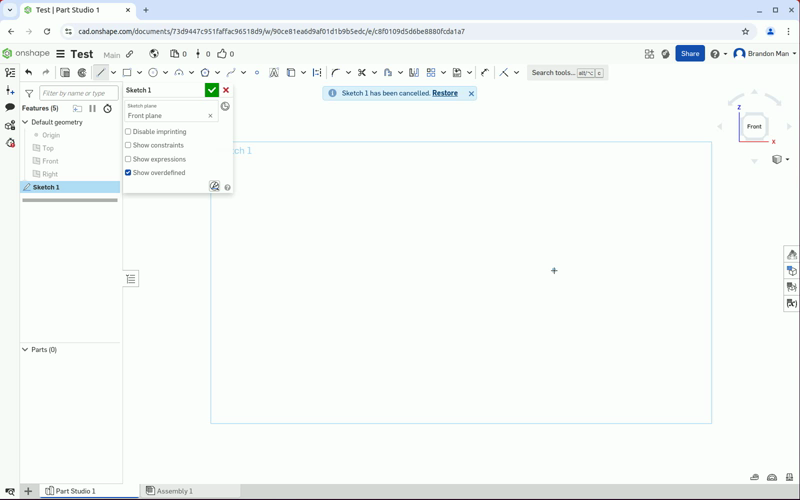
mouse_move(584, 270)
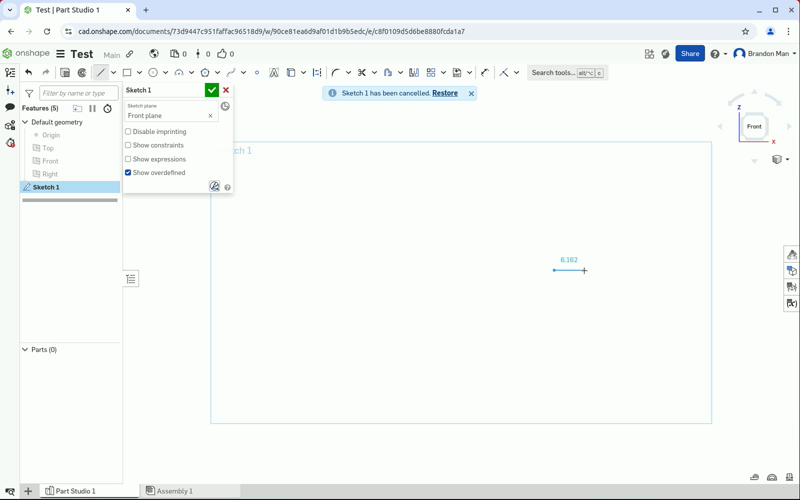
mouse_move(566, 270)
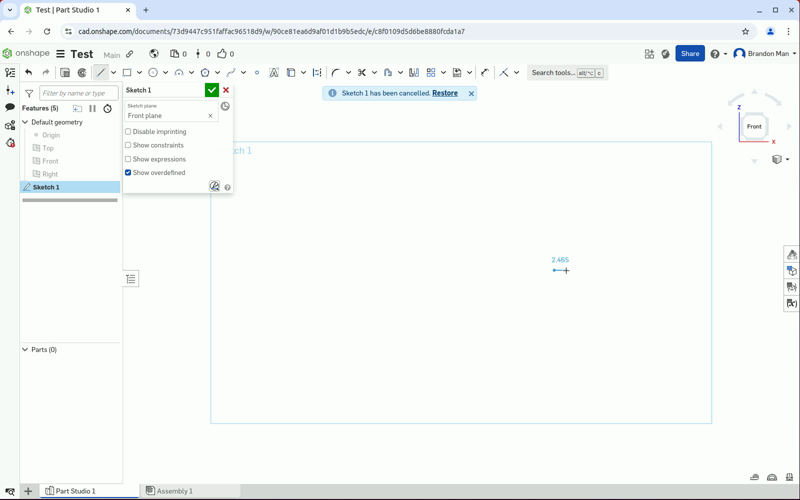
click(566, 270)
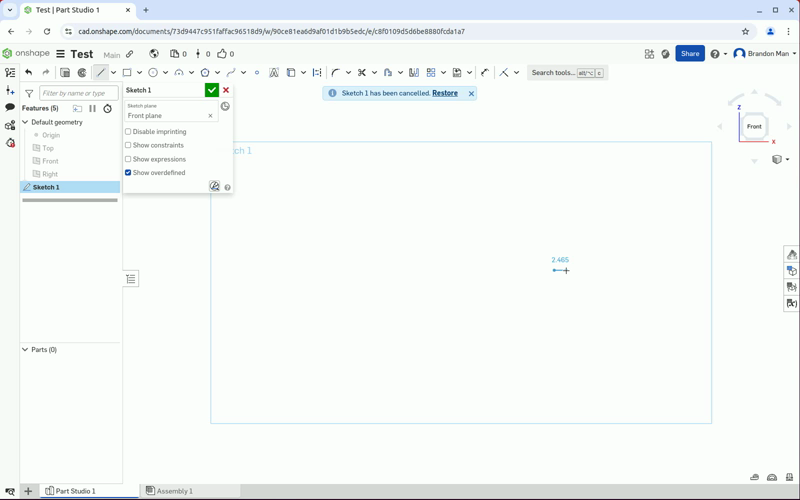
key_up(shift)
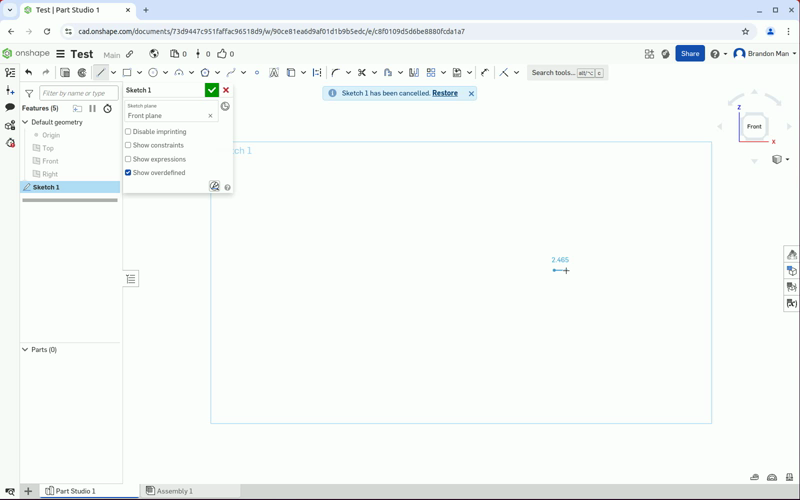
key(esc)
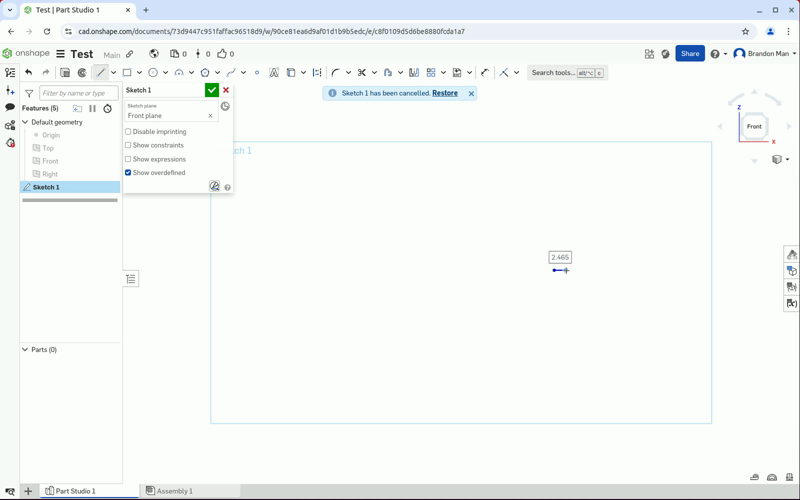
key(a)
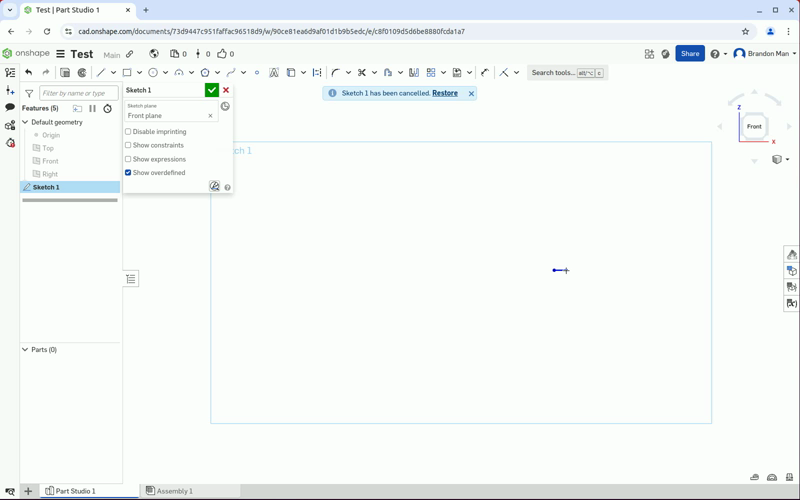
mouse_move(566, 270)
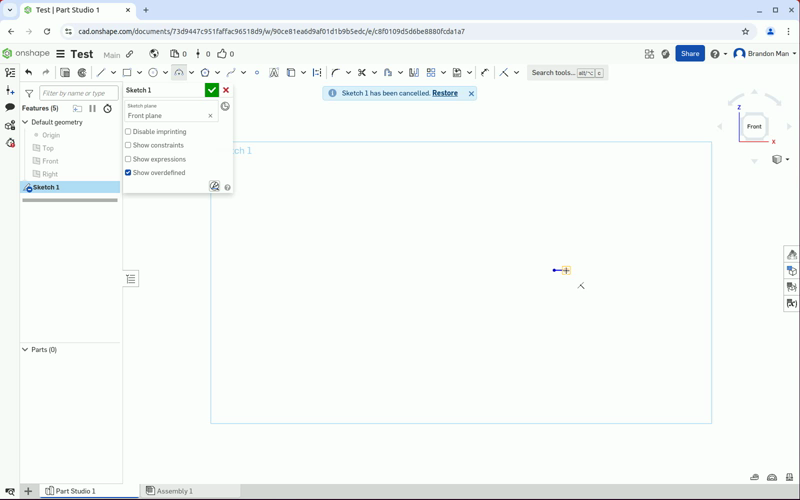
click(566, 270)
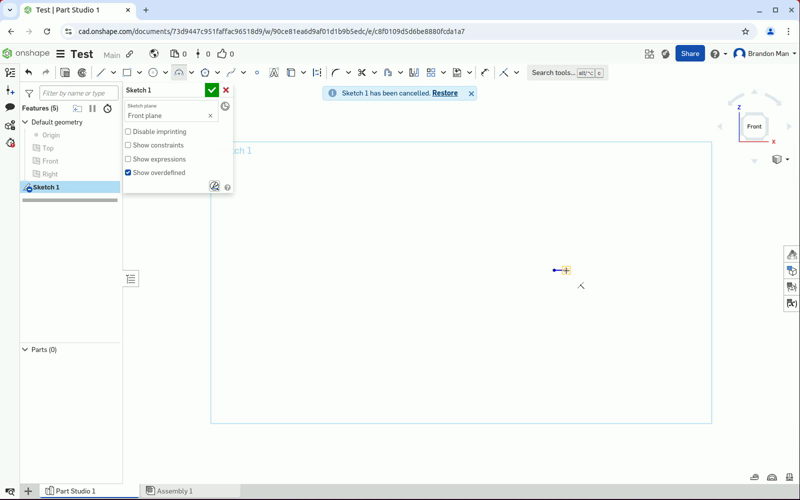
mouse_move(554, 270)
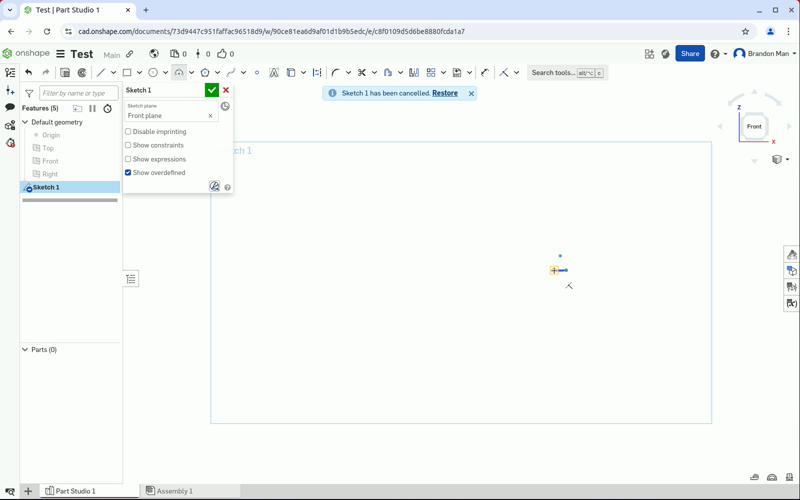
click(554, 270)
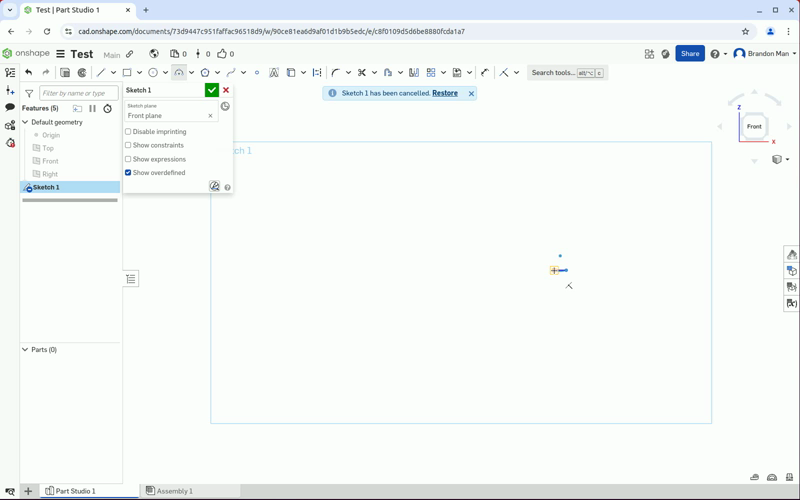
key_down(shift)
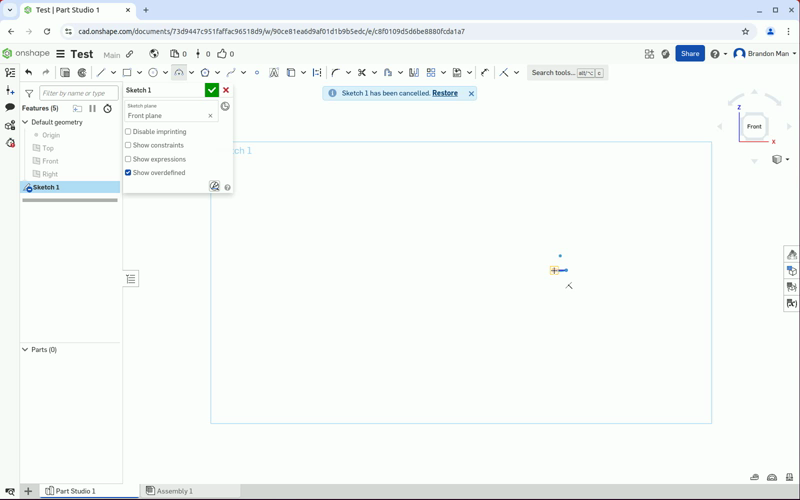
mouse_move(560, 268)
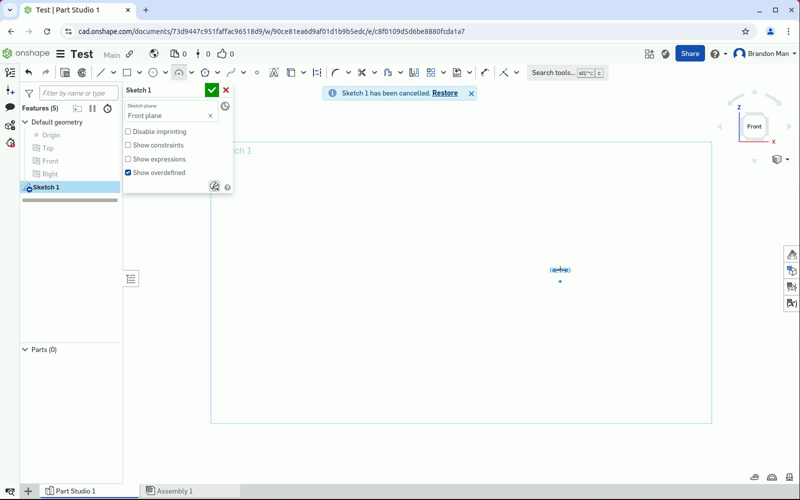
click(560, 268)
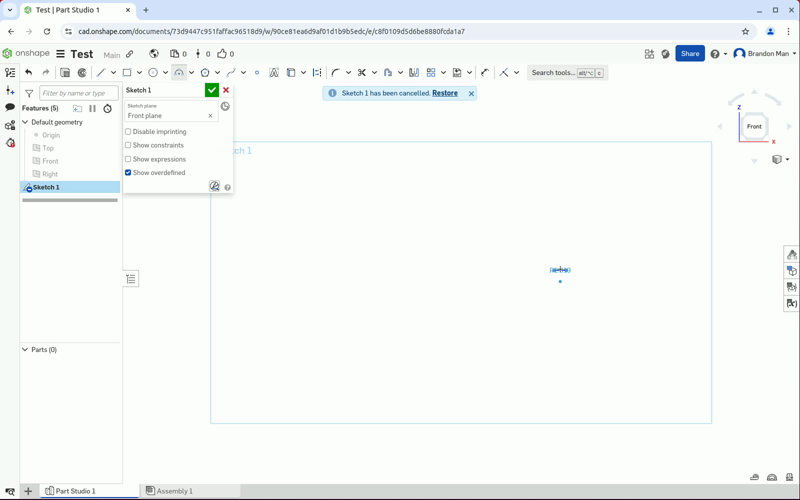
key_up(shift)
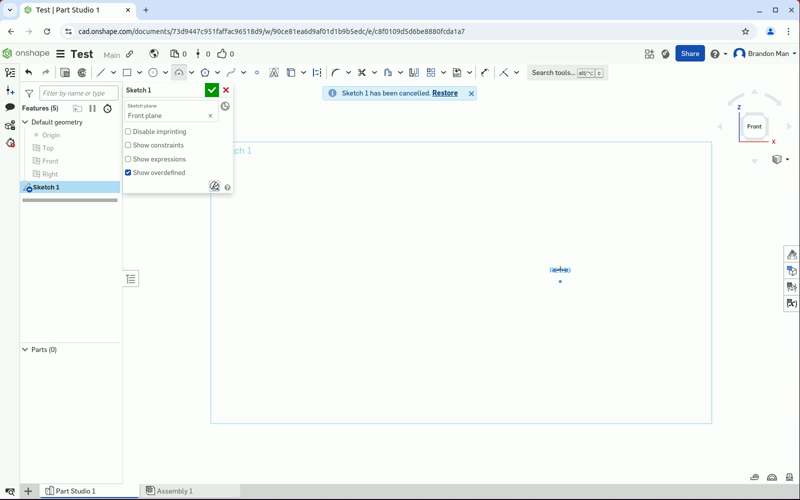
key(esc)
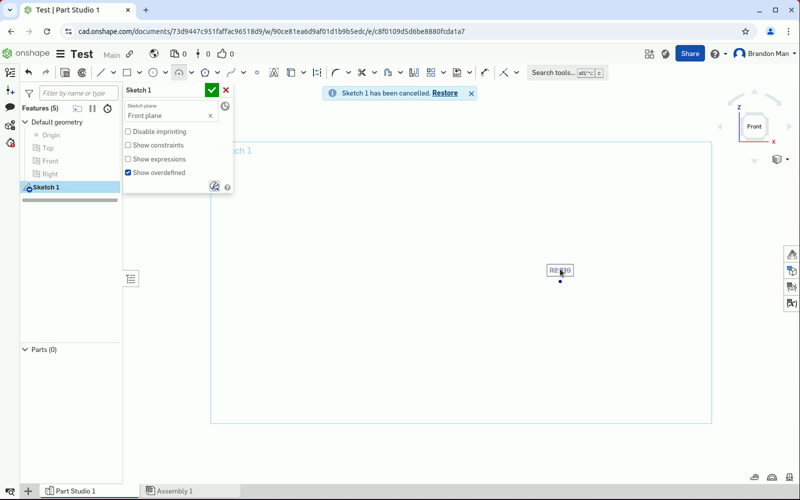
mouse_move(560, 269)
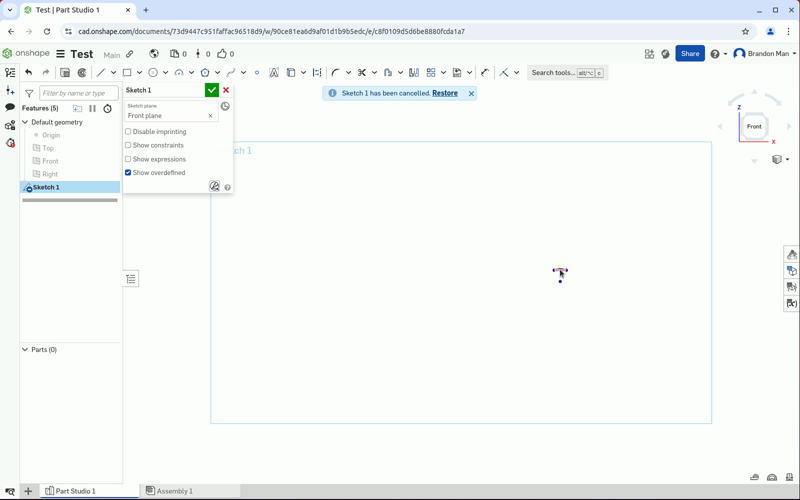
scroll(6)
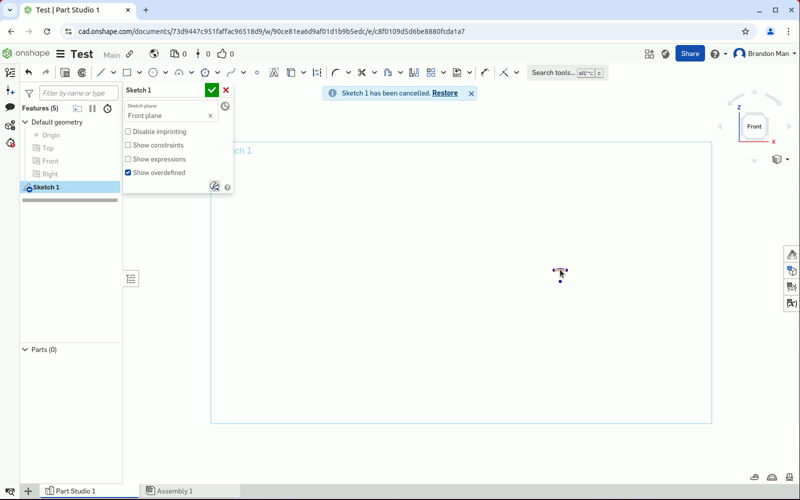
scroll(6)
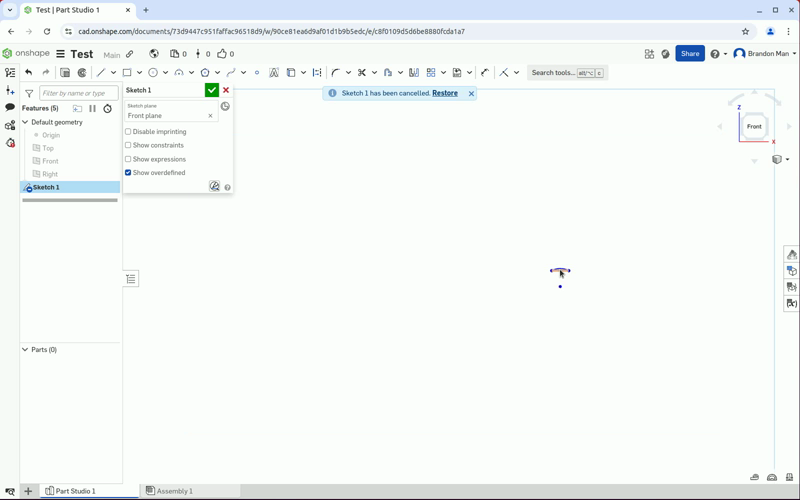
scroll(6)
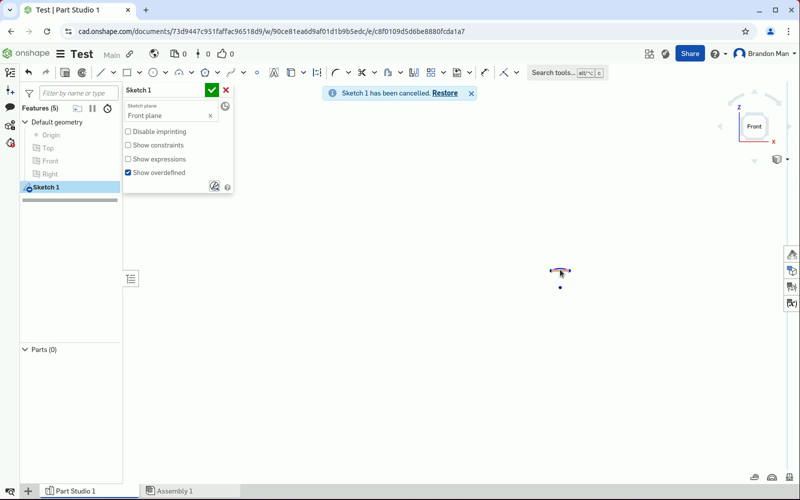
scroll(6)
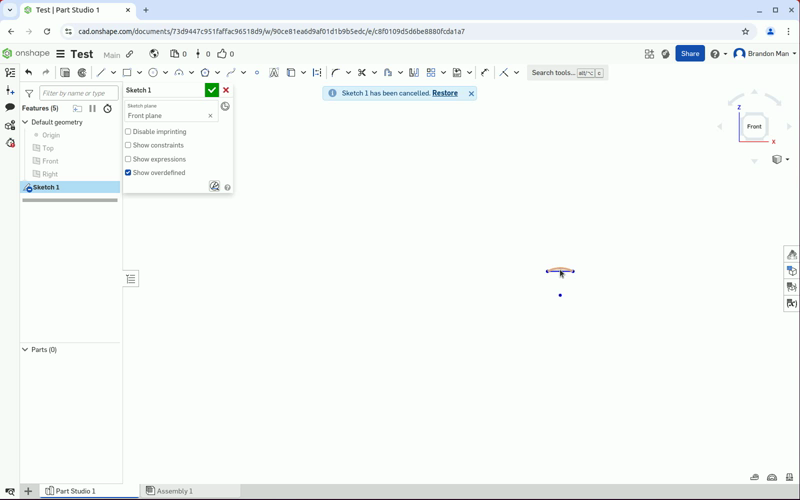
scroll(6)
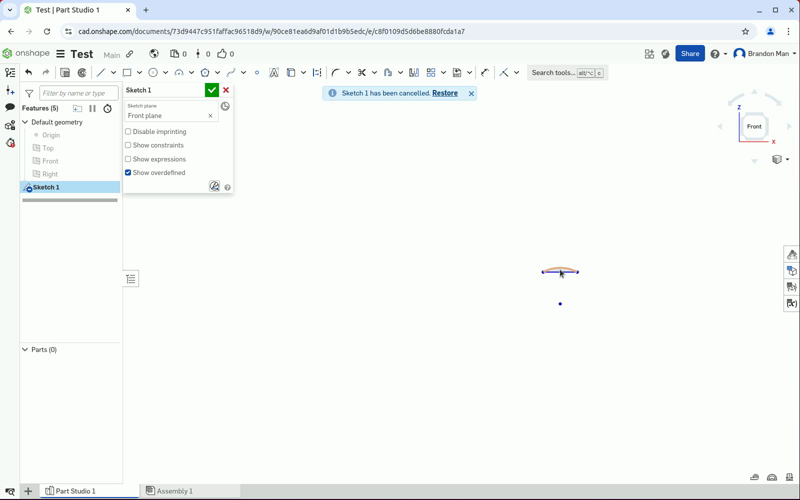
scroll(6)
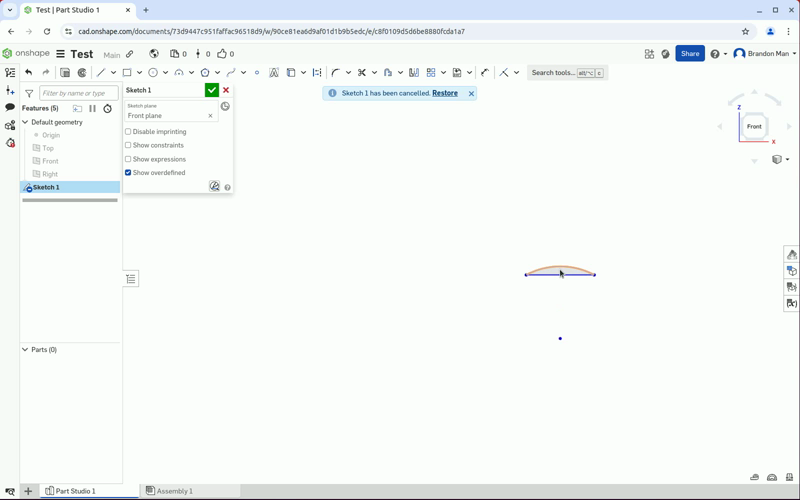
scroll(6)
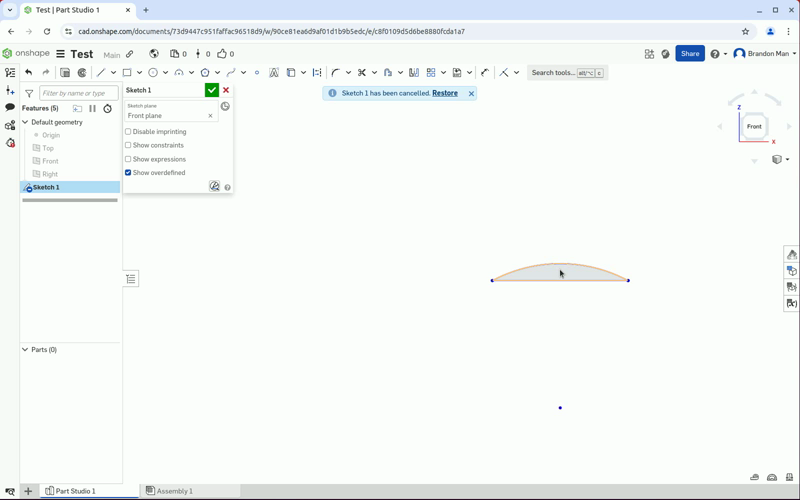
click(560, 269)
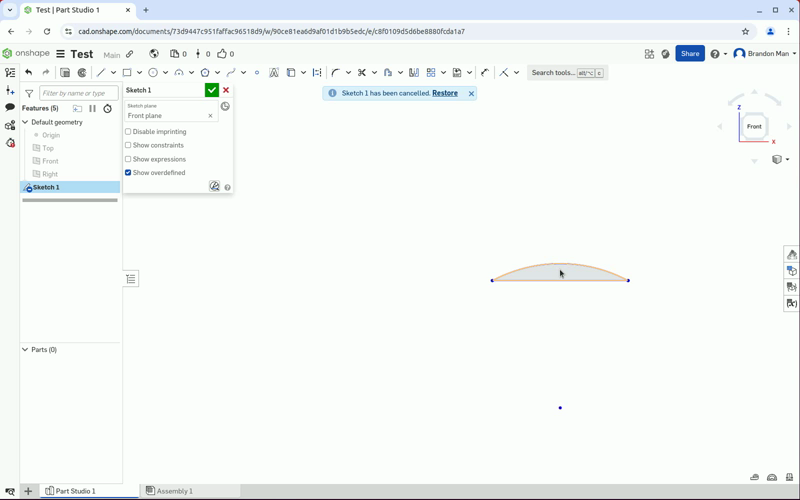
scroll(-6)
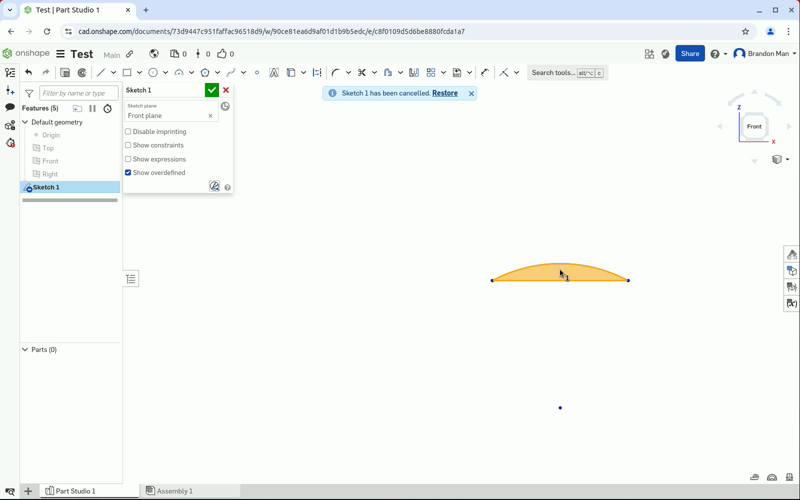
scroll(-6)
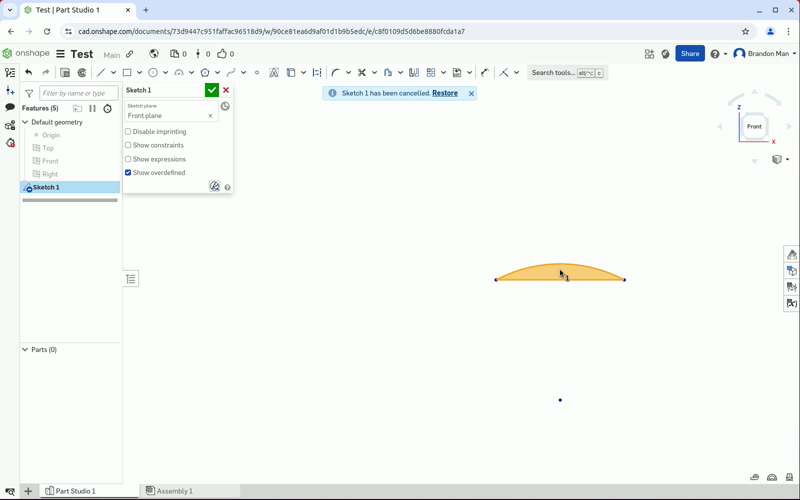
scroll(-6)
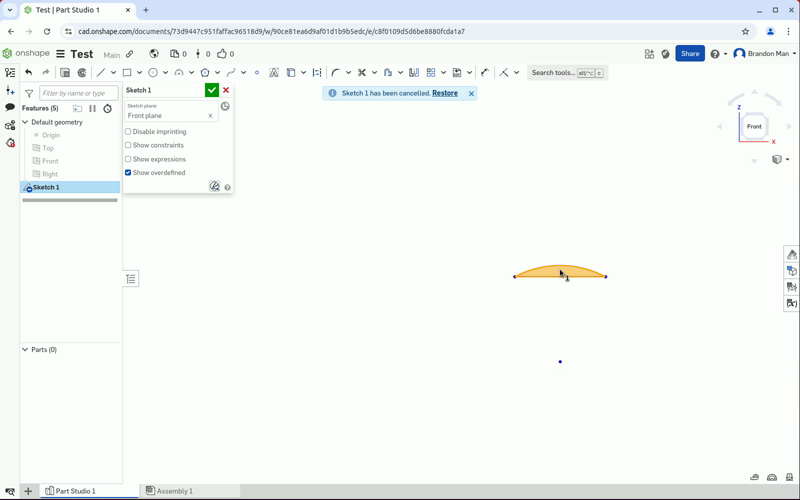
scroll(-6)
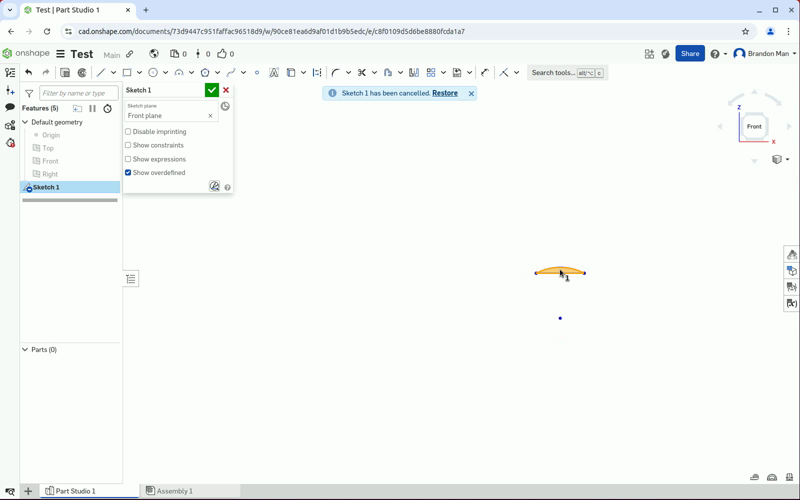
scroll(-6)
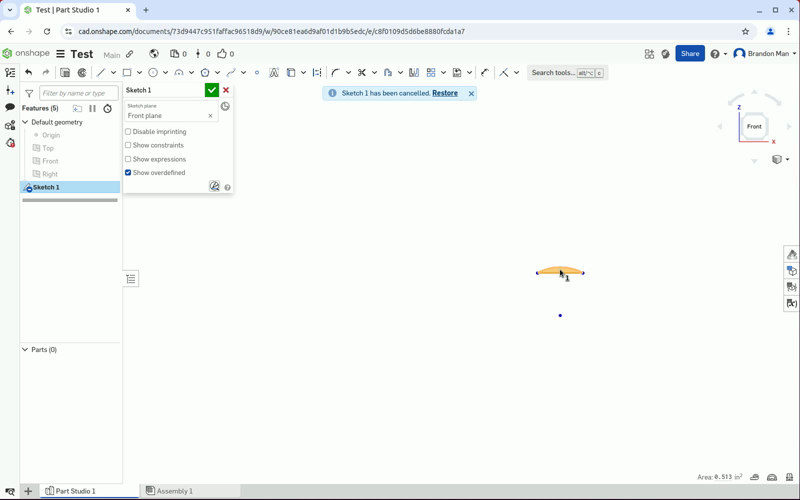
scroll(-6)
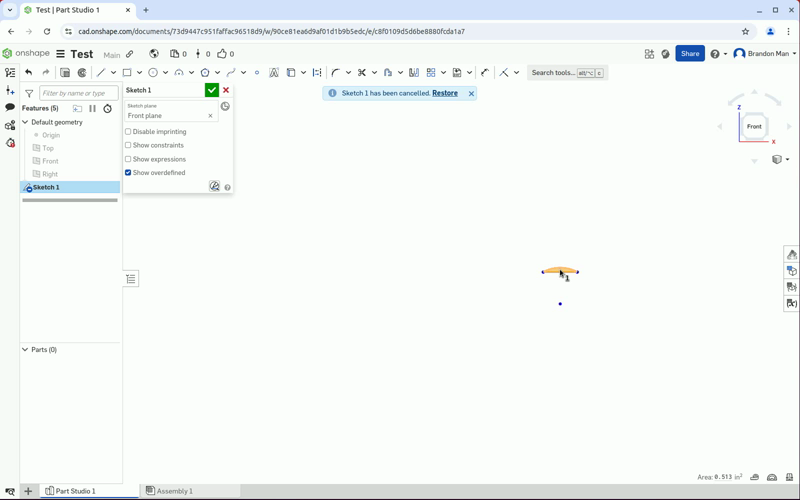
scroll(-6)
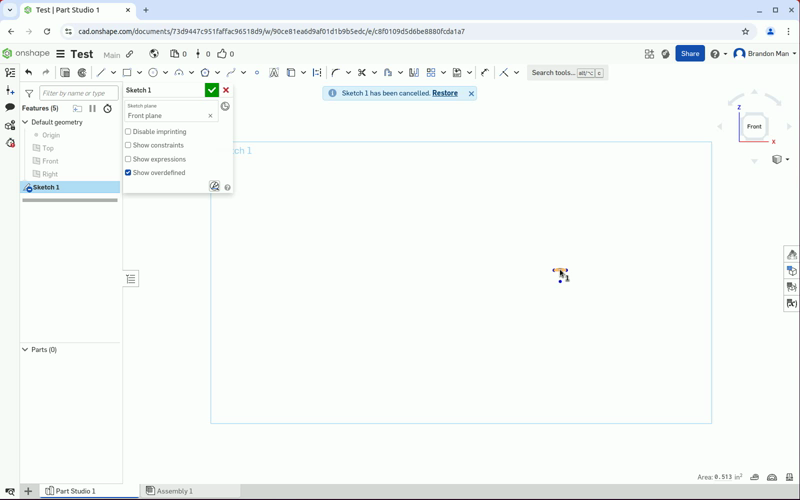
mouse_move(73, 352)
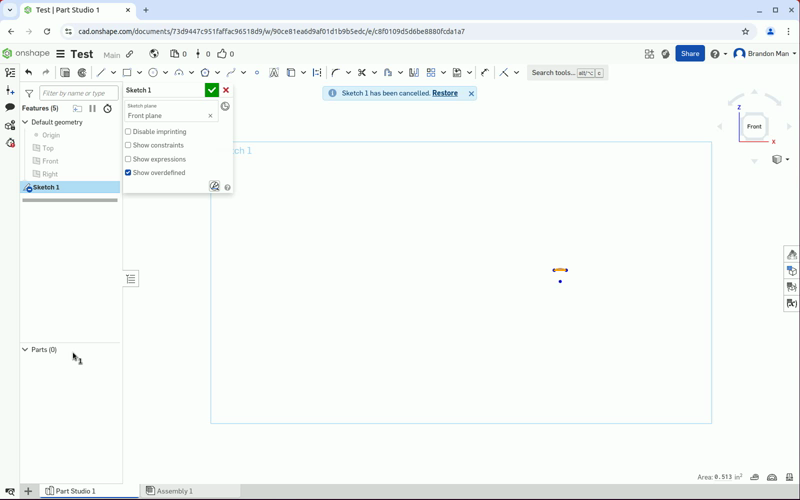
key(shift+y)
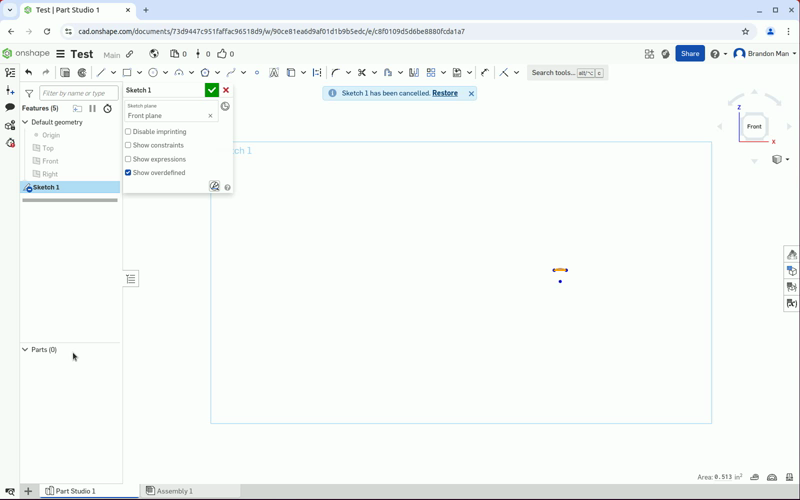
key(shift+e)
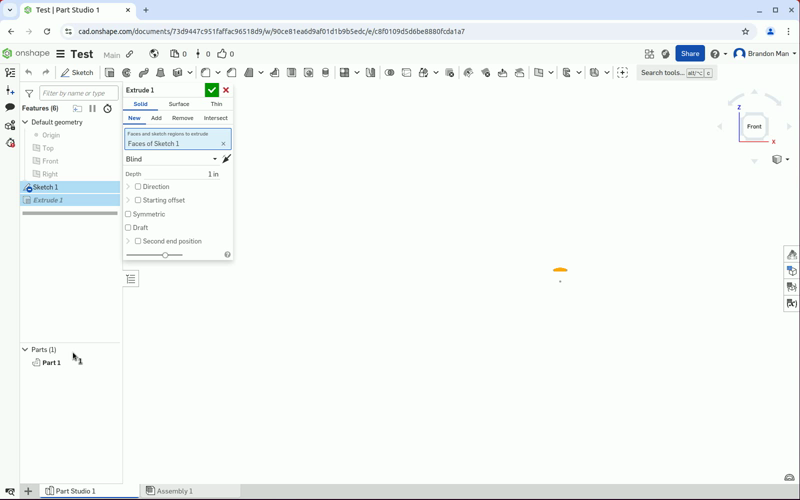
mouse_move(143, 106)
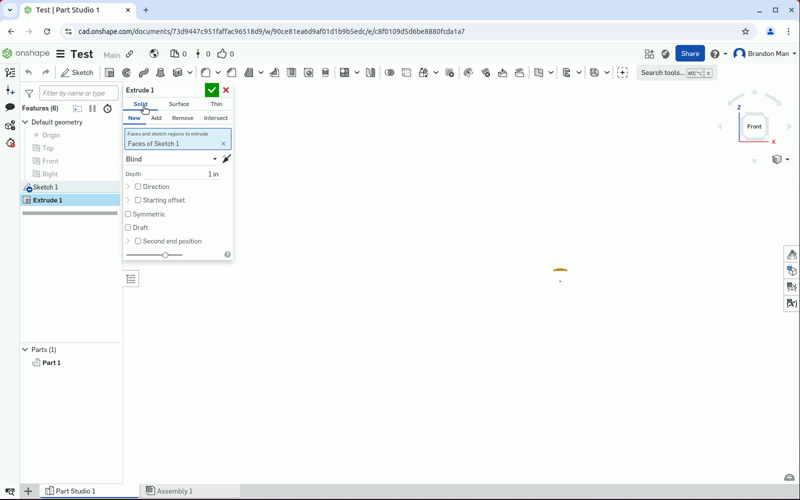
click(143, 106)
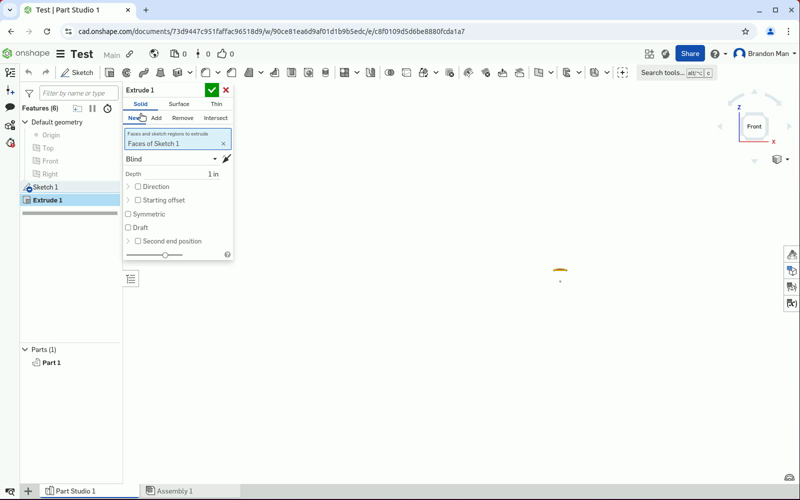
mouse_move(137, 120)
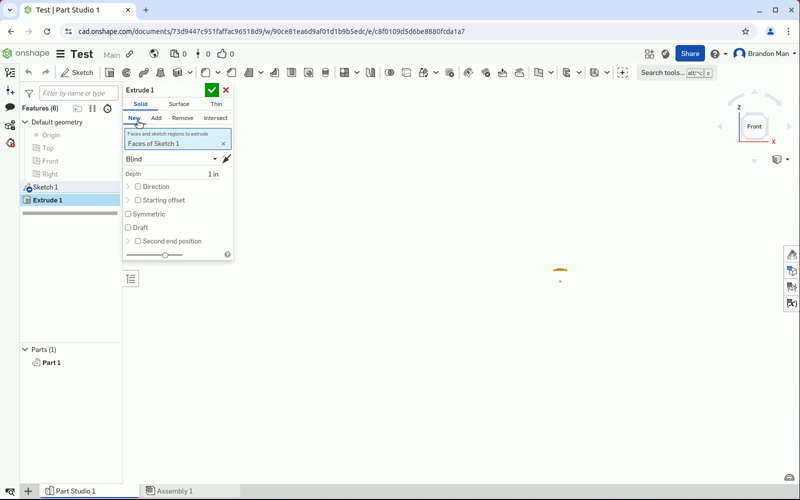
click(137, 120)
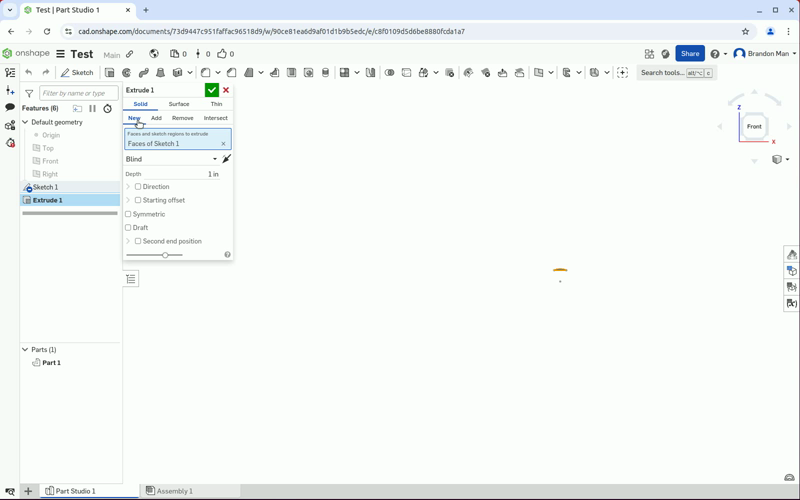
key(tab, 4)
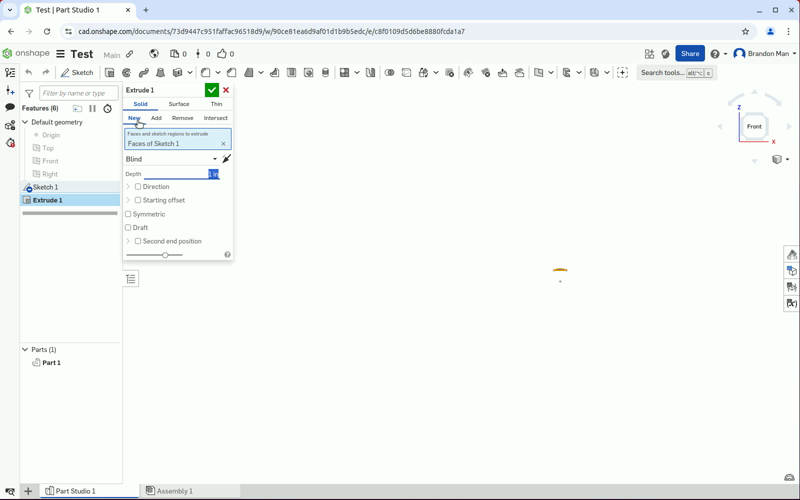
text(3.611)
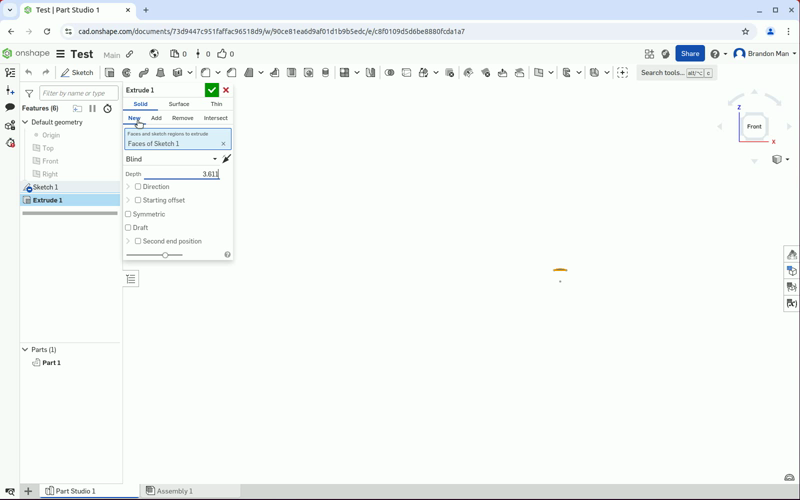
key(enter)
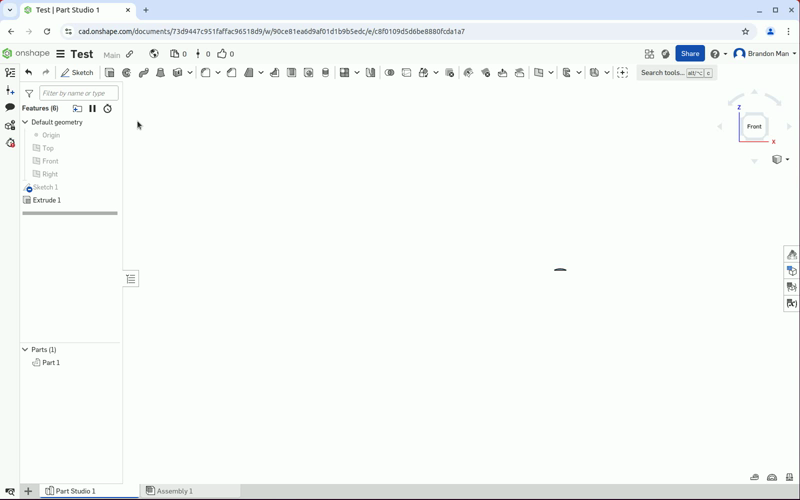
key(shift+h)
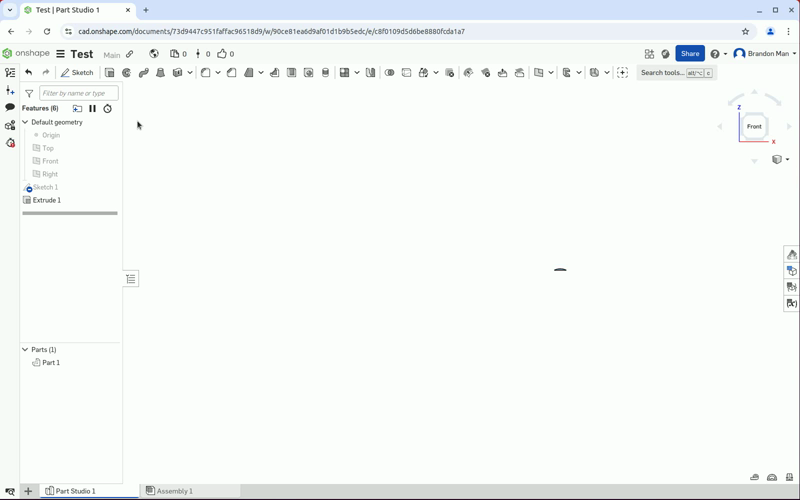
key(shift+h)
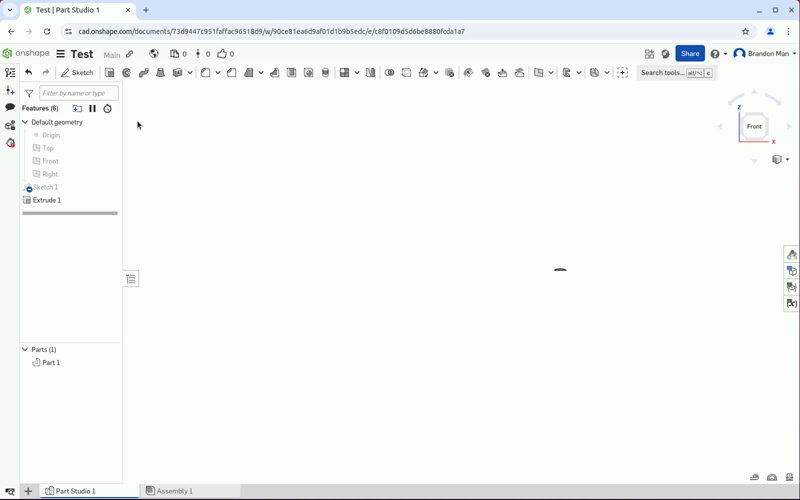
mouse_move(73, 189)
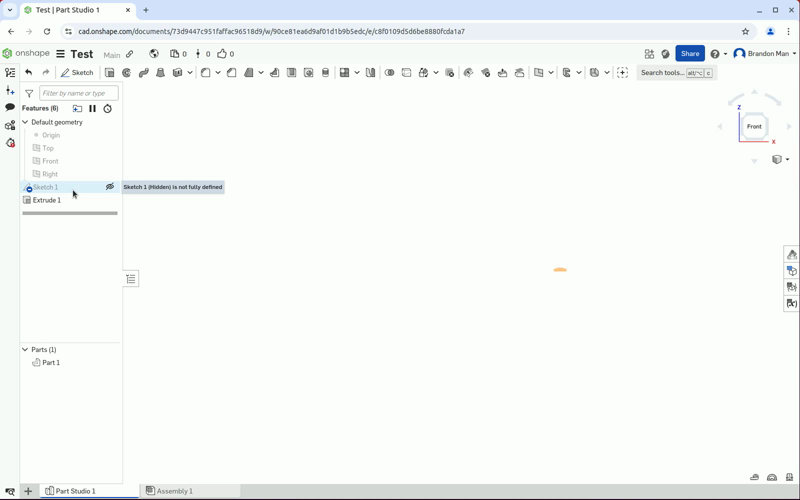
click(73, 189)
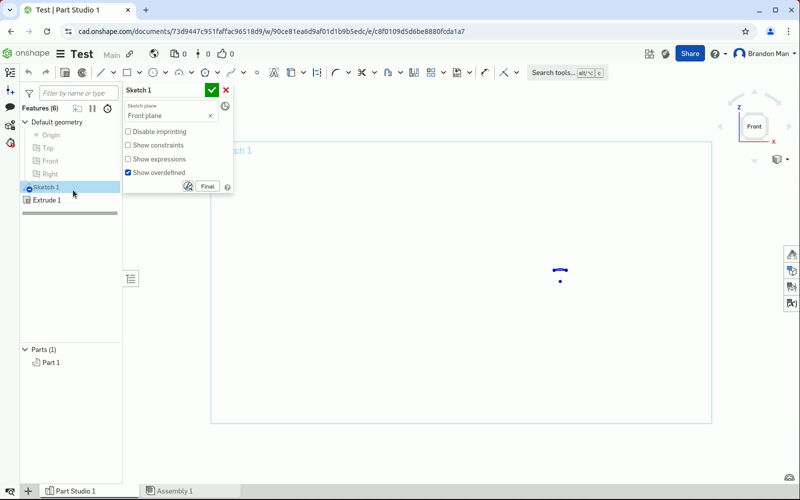
mouse_move(229, 92)
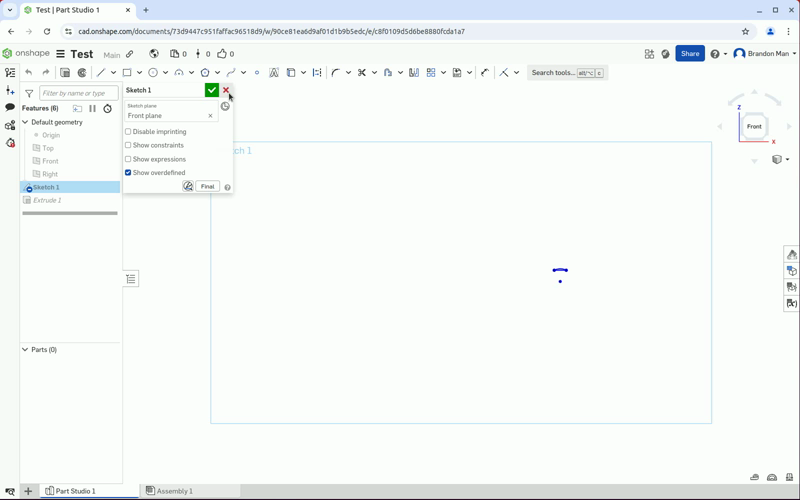
click(229, 92)
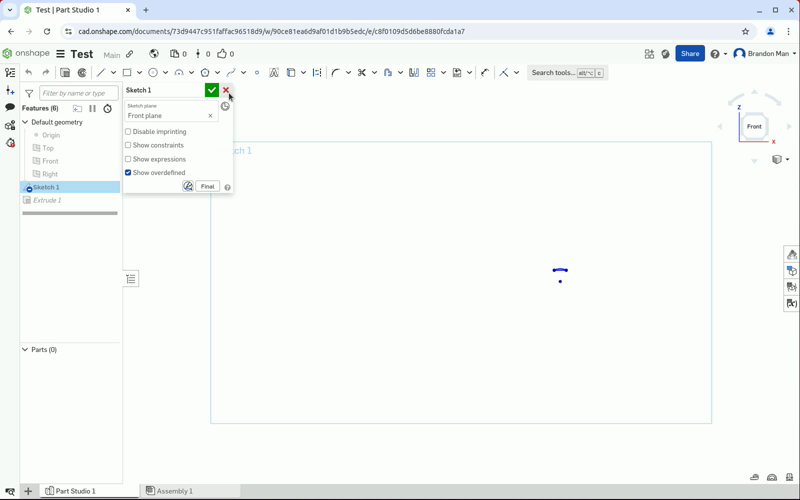
key(shift+s)
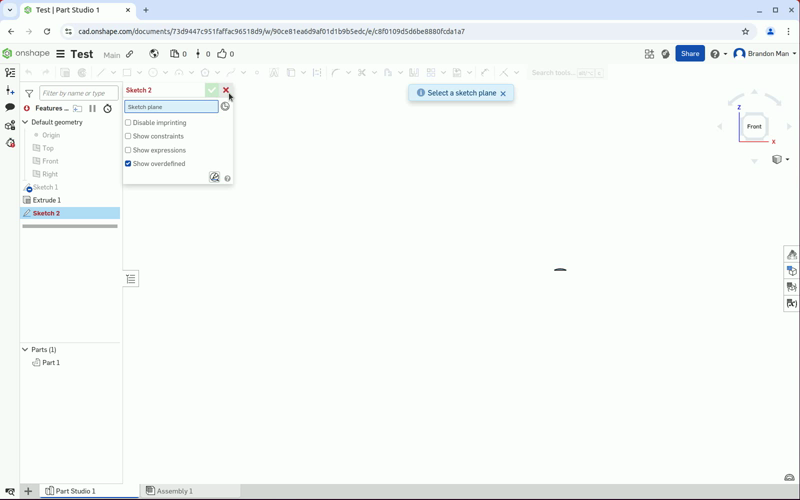
mouse_move(73, 163)
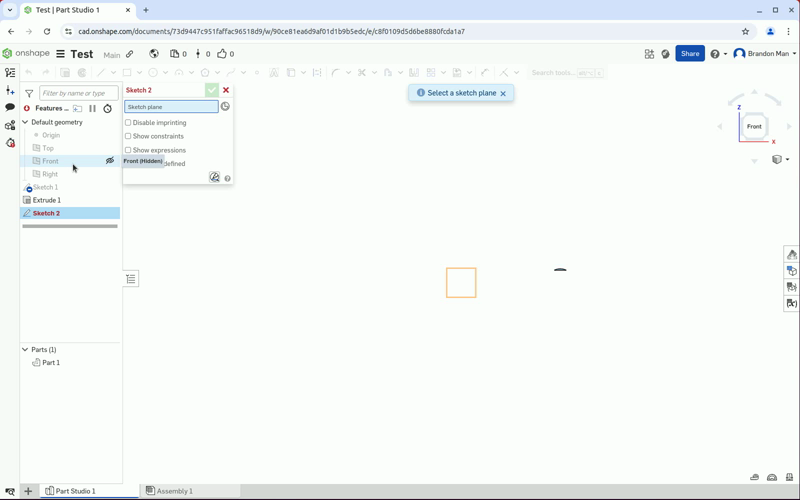
click(73, 163)
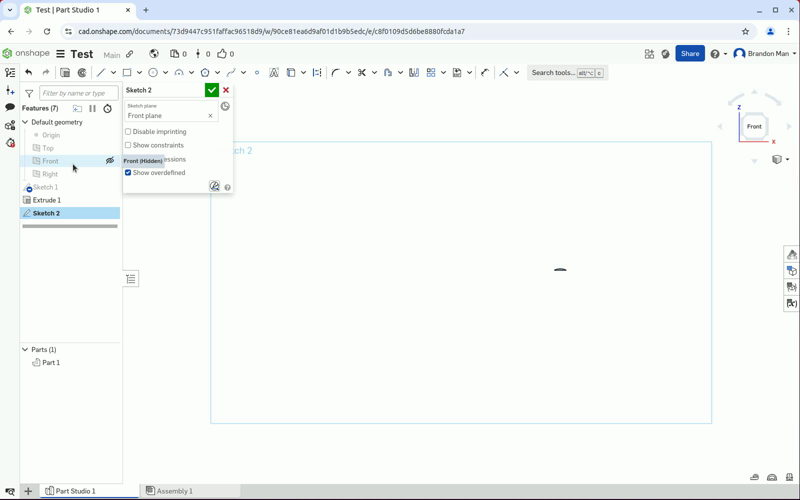
mouse_move(73, 352)
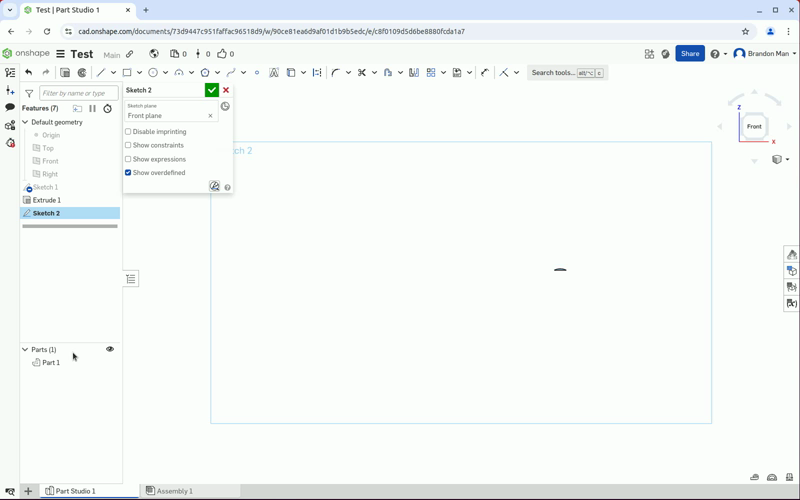
key(y)
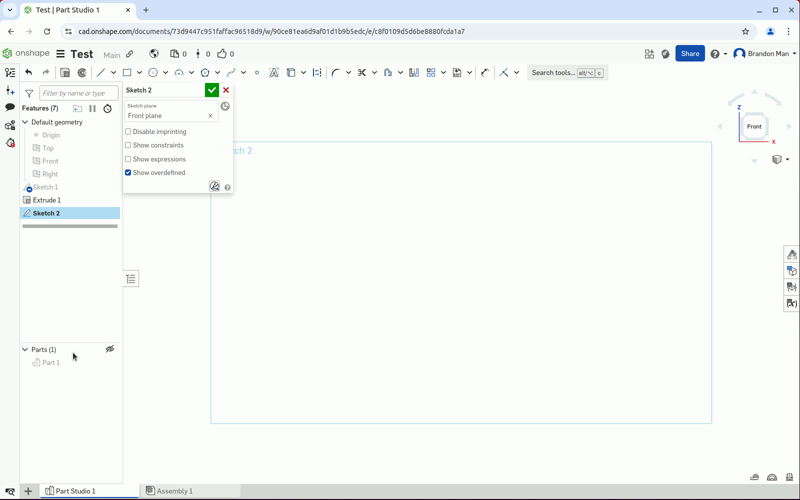
key(a)
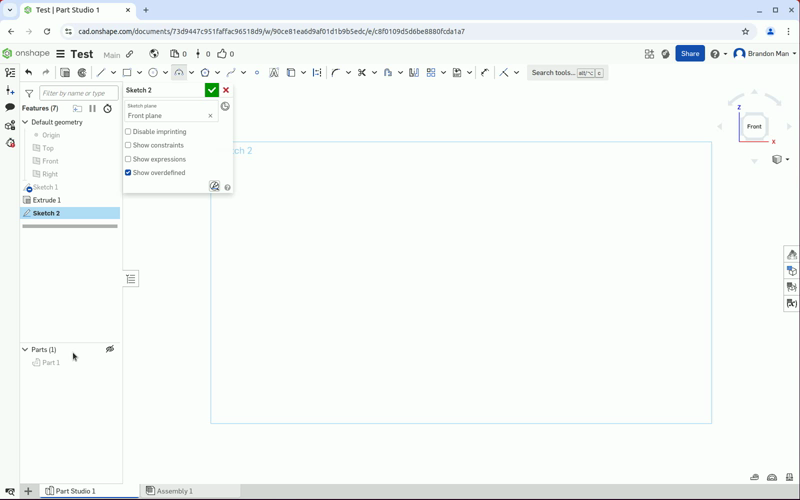
key_down(shift)
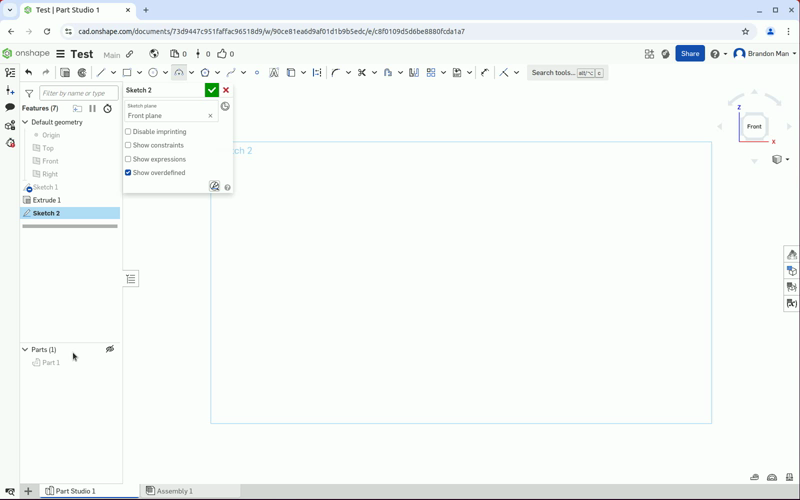
mouse_move(554, 295)
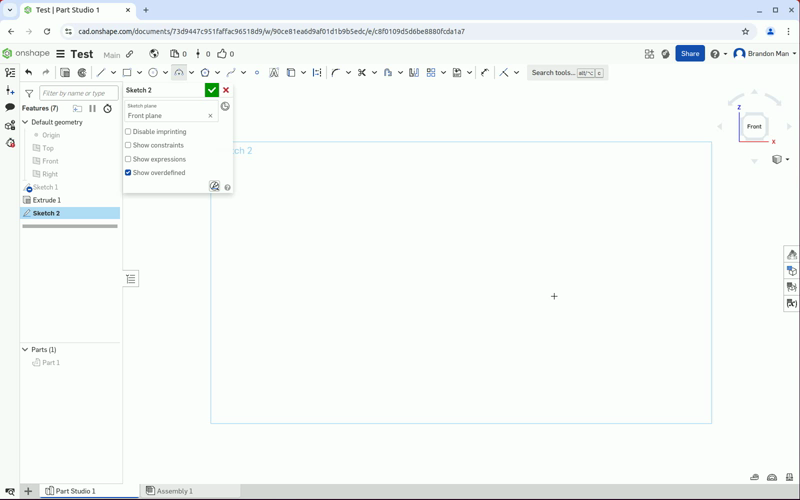
click(554, 295)
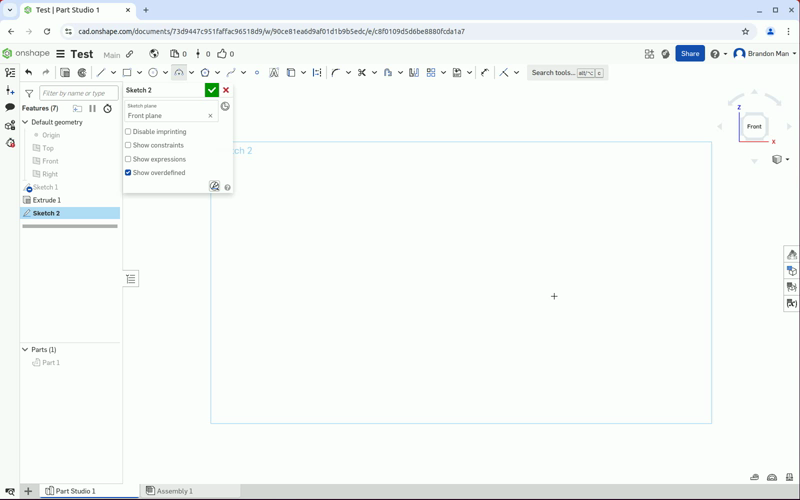
key_up(shift)
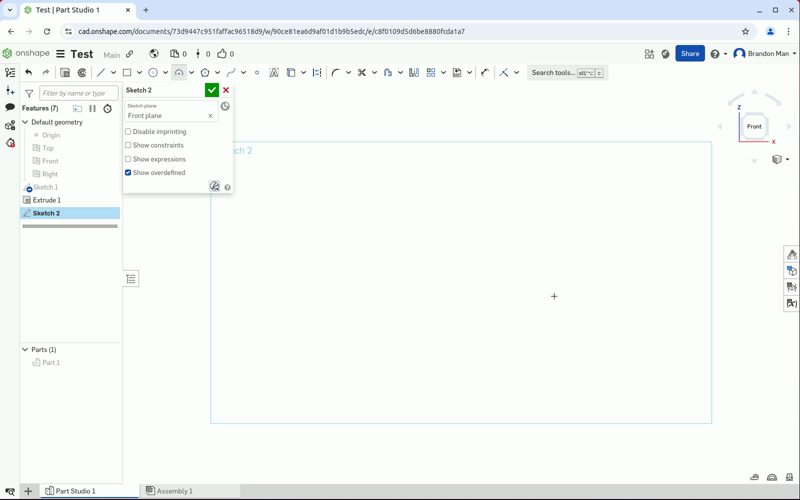
key_down(shift)
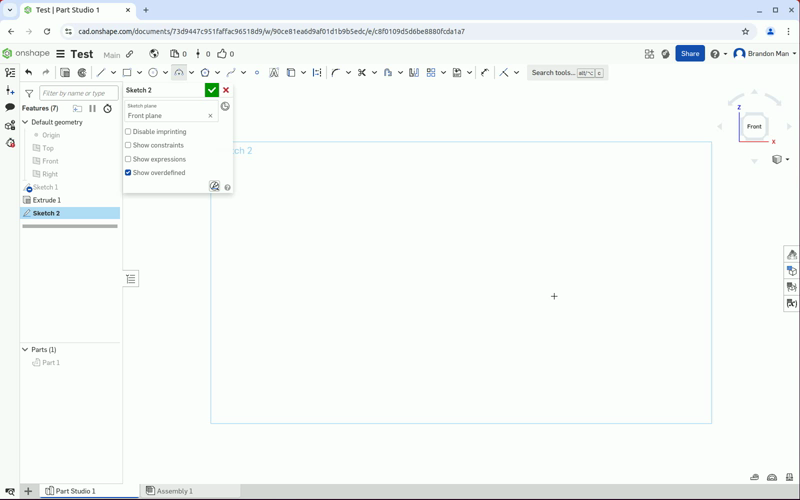
mouse_move(566, 295)
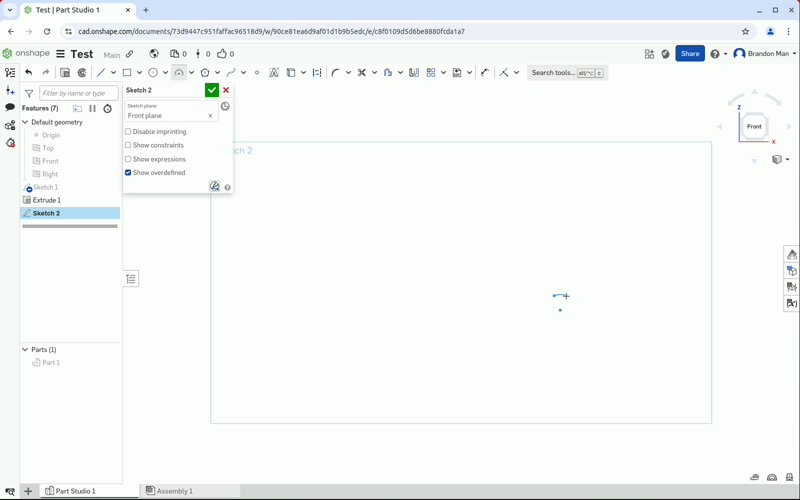
click(566, 295)
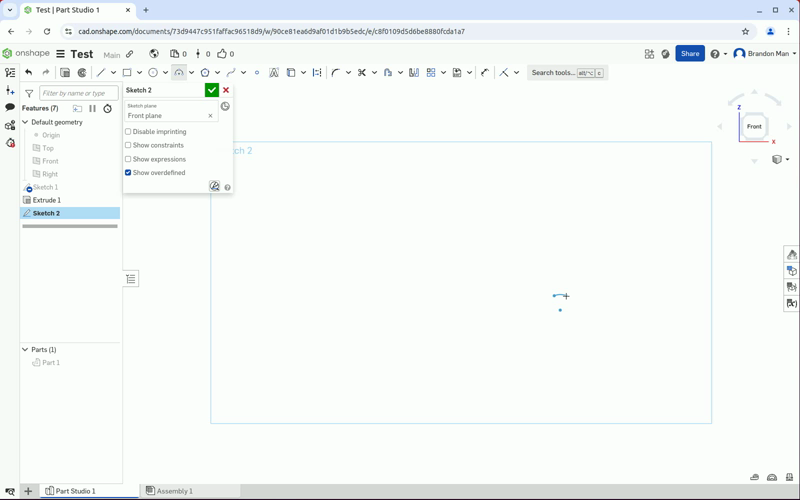
mouse_move(560, 297)
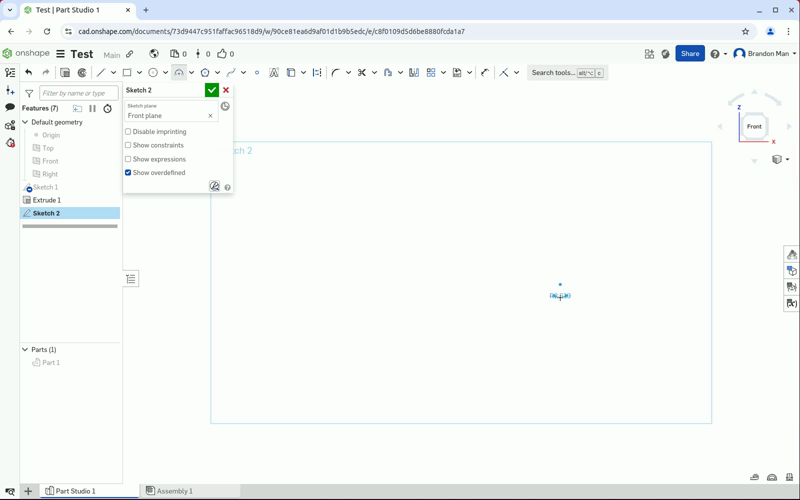
click(560, 297)
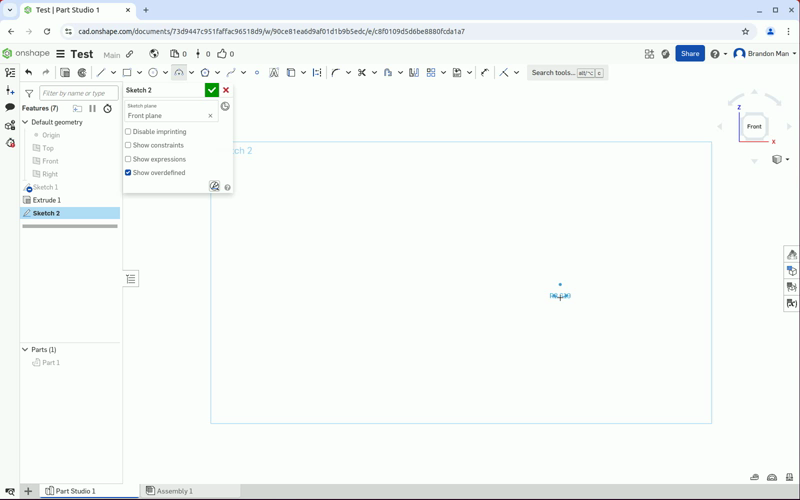
key_up(shift)
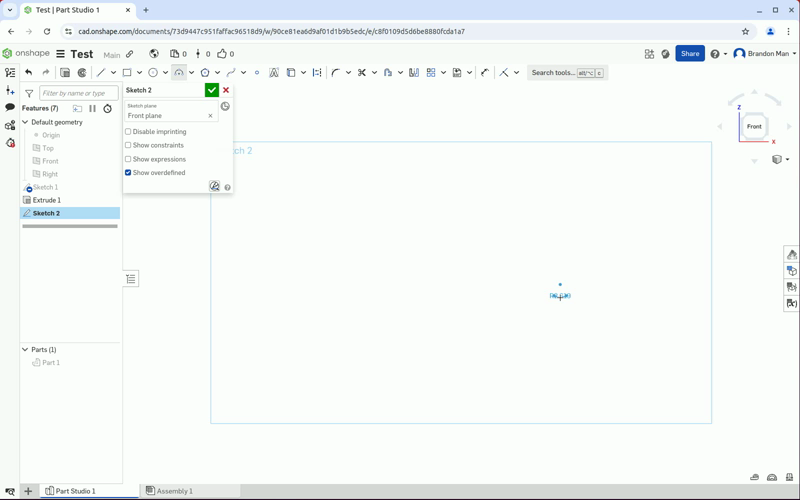
key(esc)
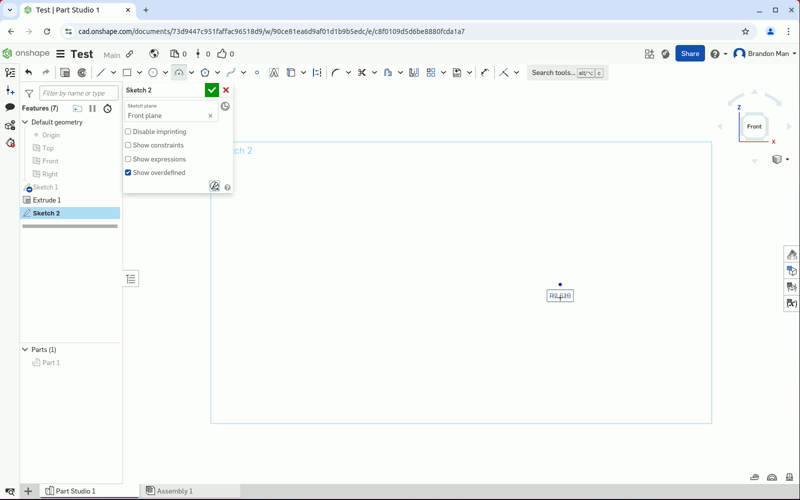
key(l)
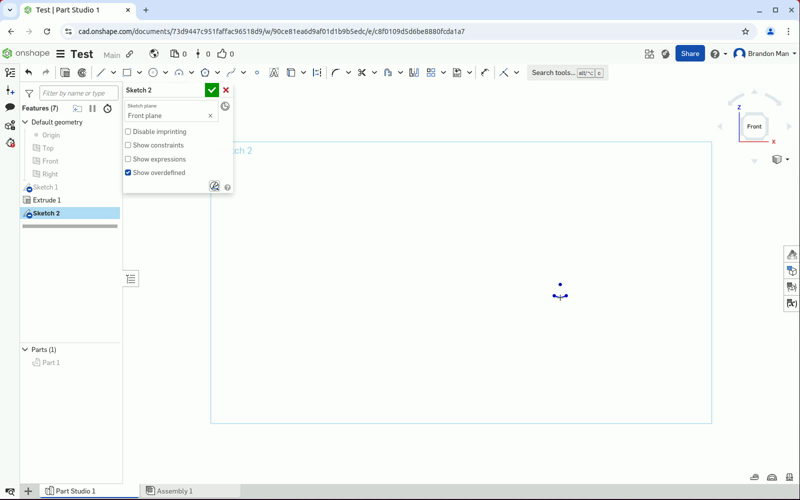
mouse_move(566, 295)
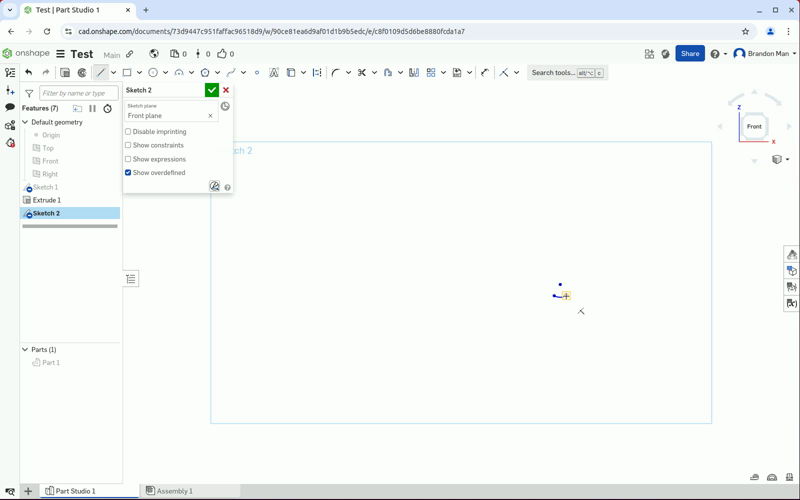
click(566, 295)
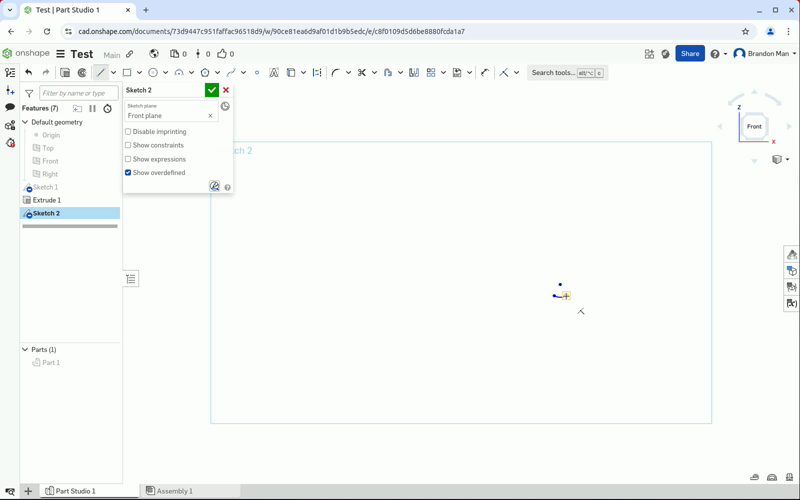
mouse_move(589, 295)
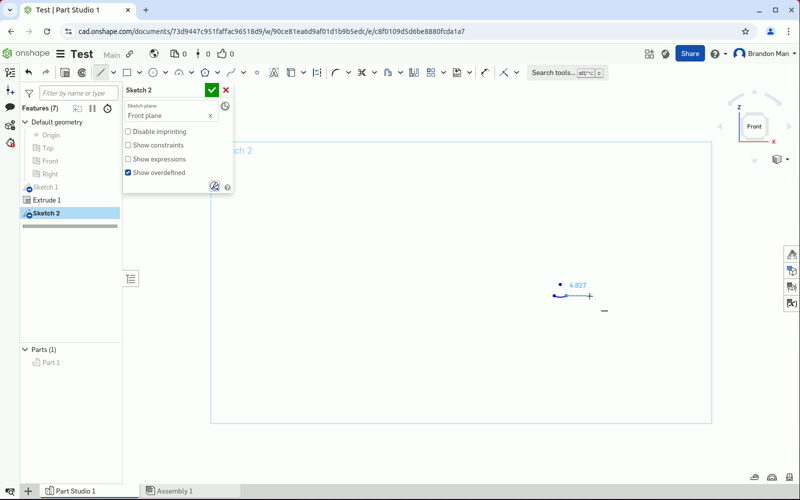
key_down(shift)
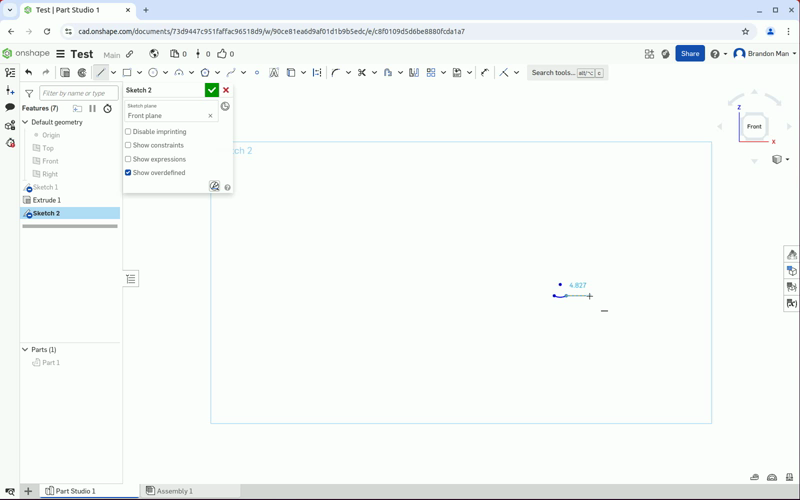
mouse_move(554, 295)
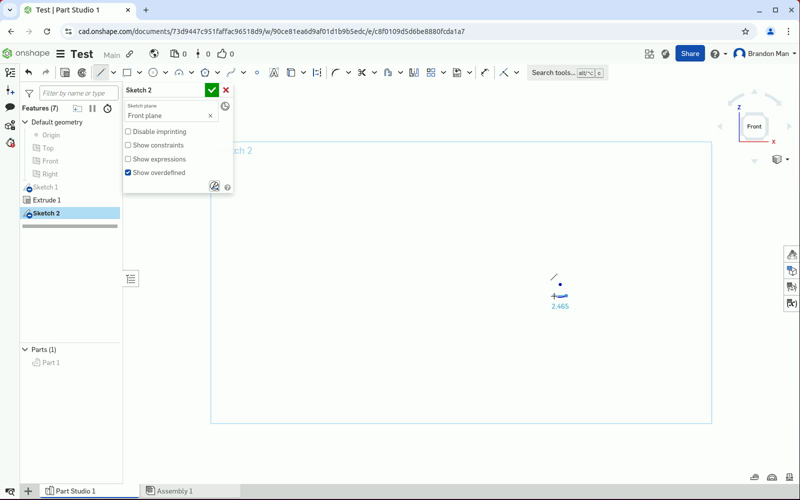
key_up(shift)
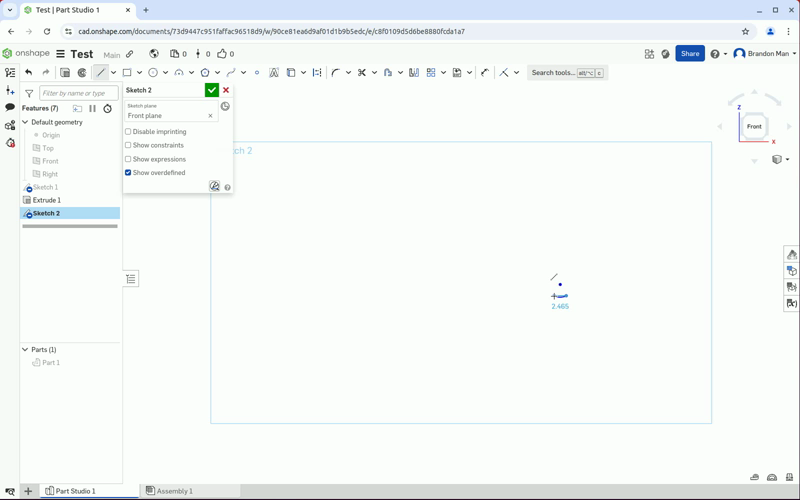
click(554, 295)
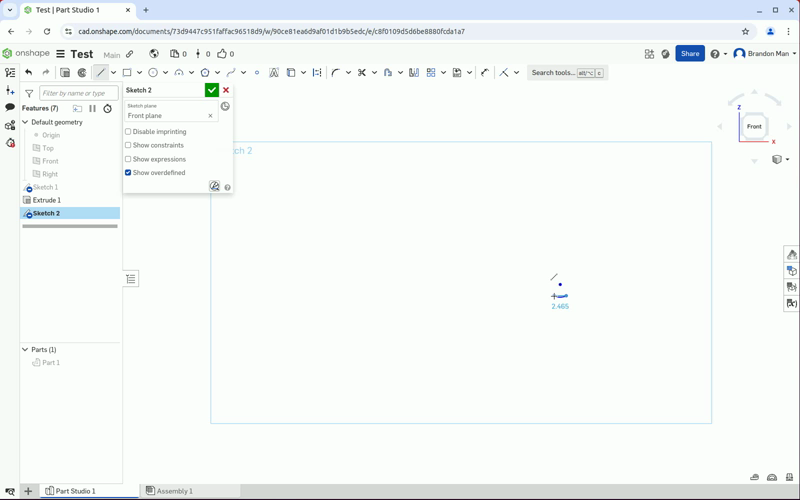
key(esc)
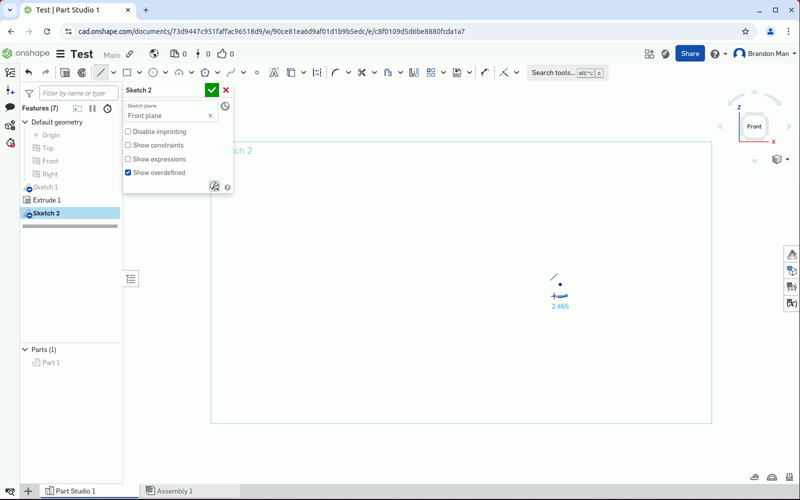
mouse_move(560, 296)
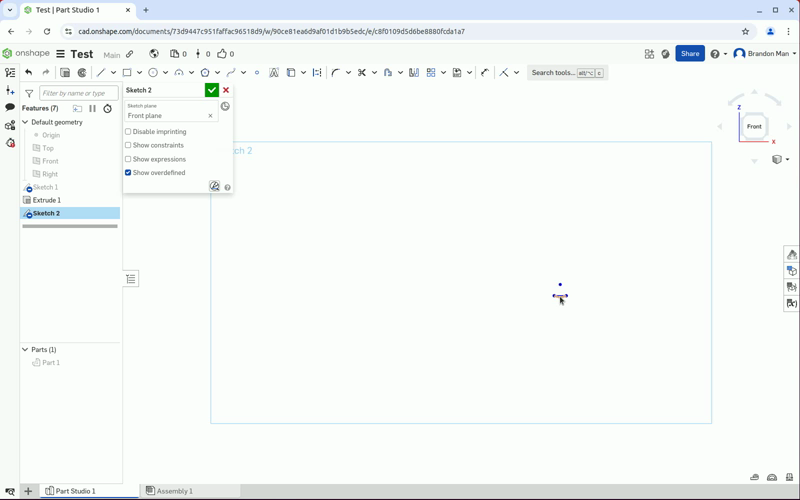
scroll(6)
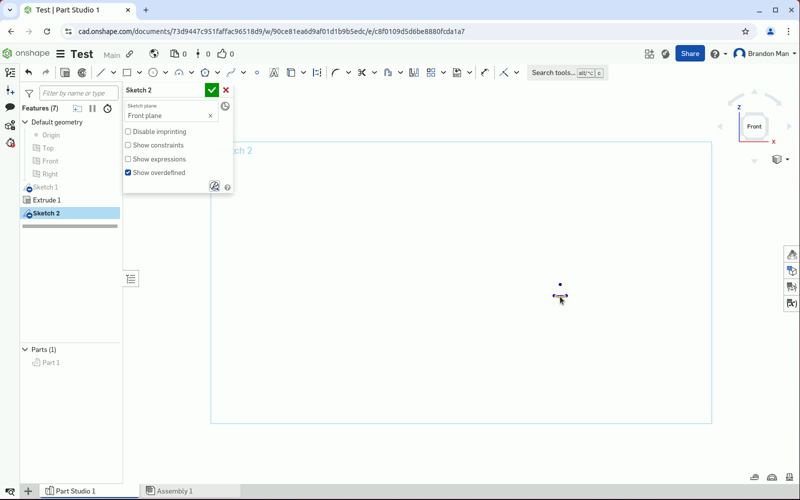
scroll(6)
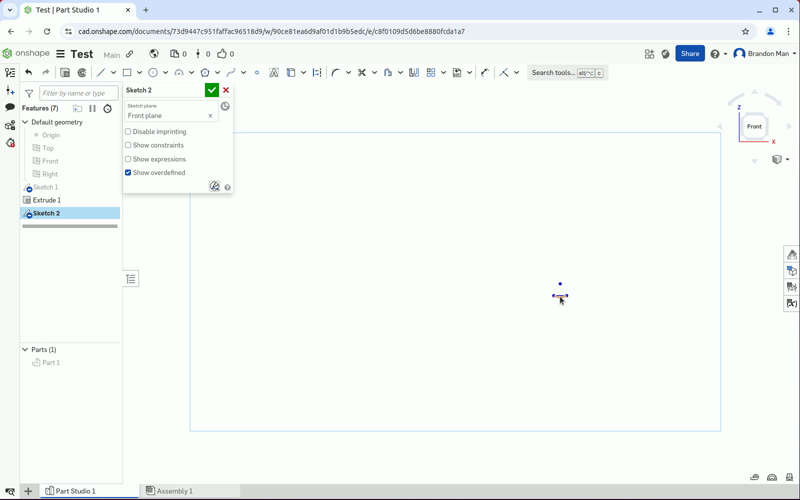
scroll(6)
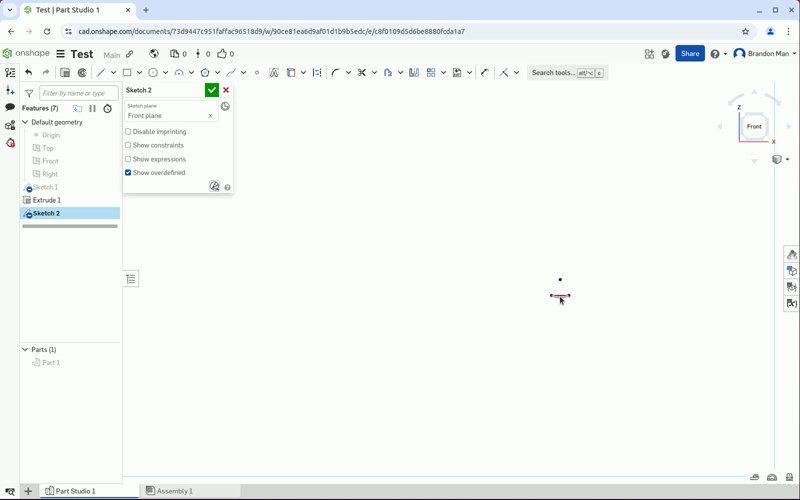
scroll(6)
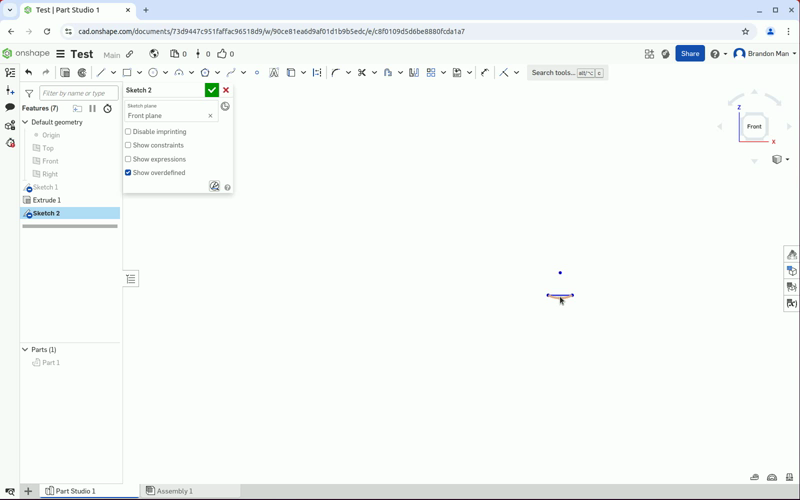
scroll(6)
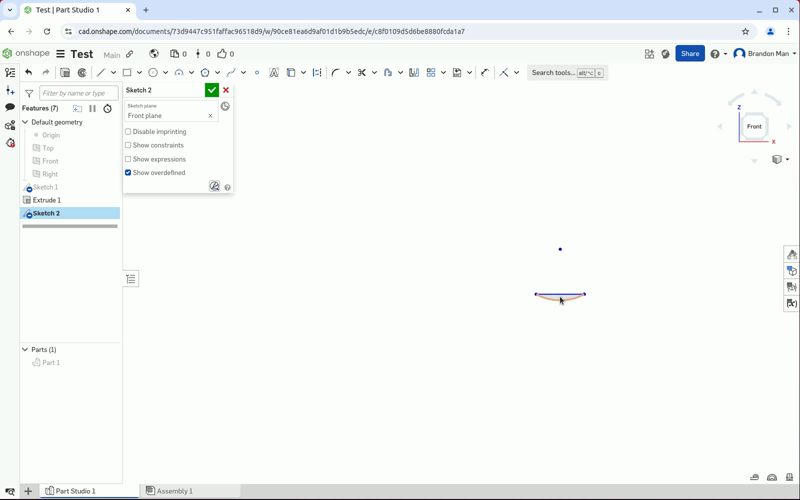
scroll(6)
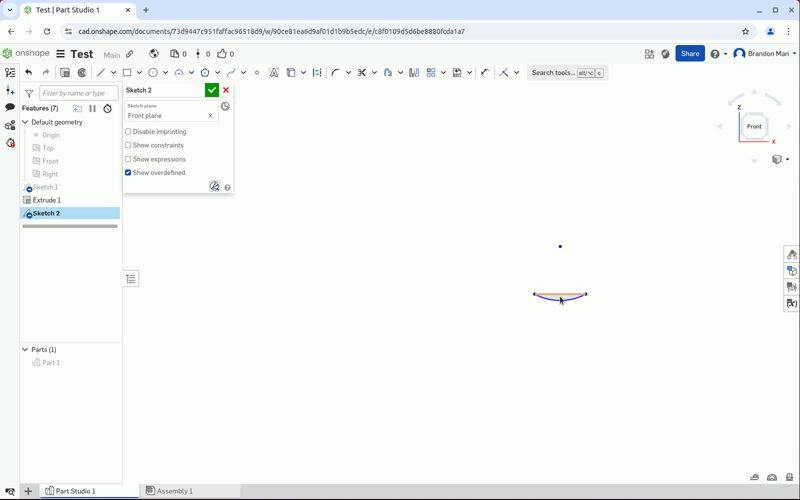
scroll(6)
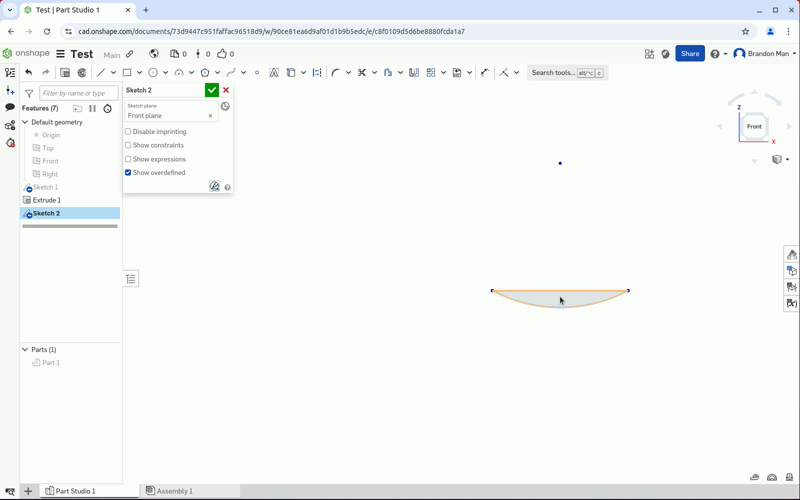
click(560, 296)
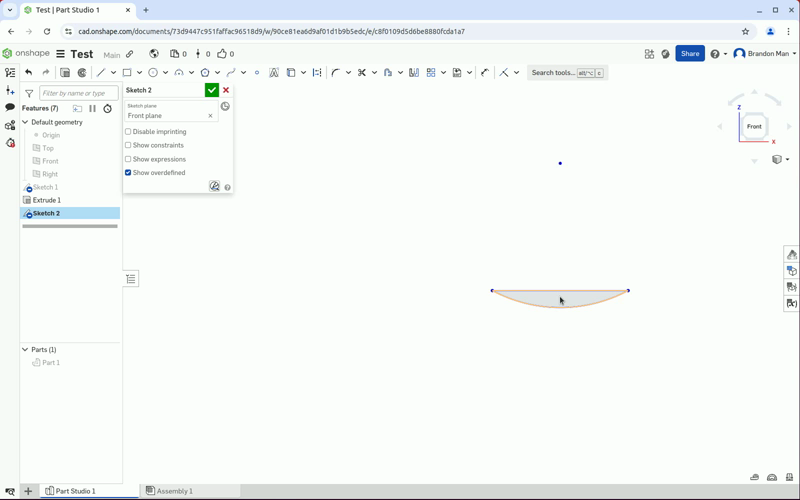
scroll(-6)
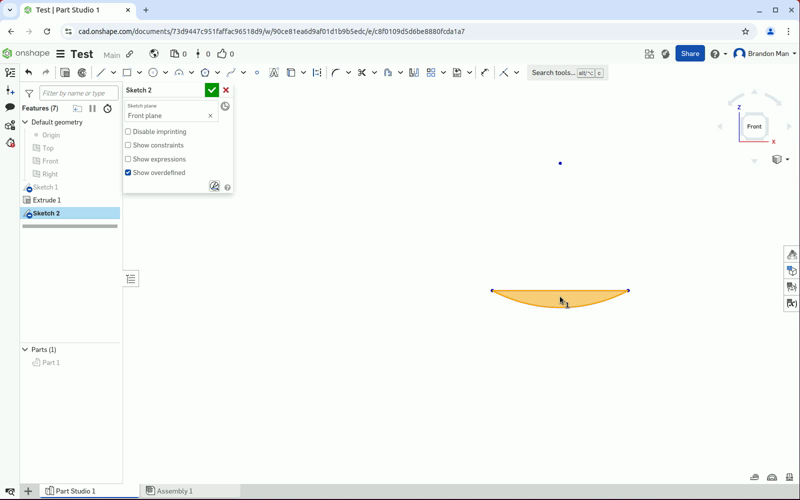
scroll(-6)
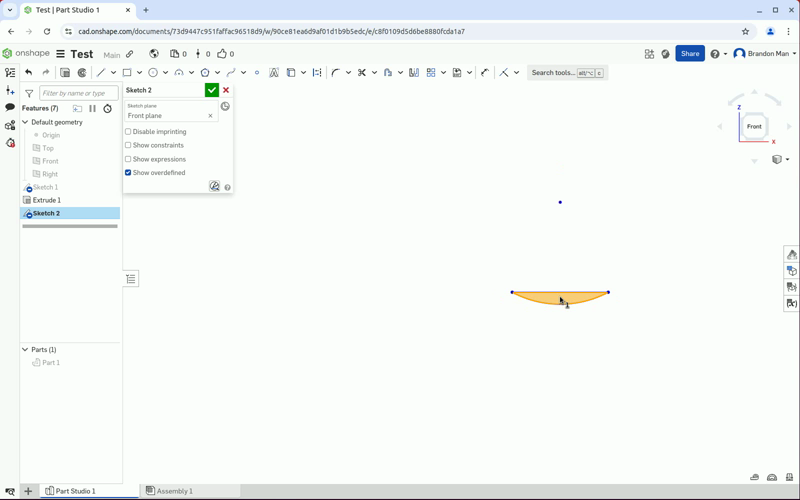
scroll(-6)
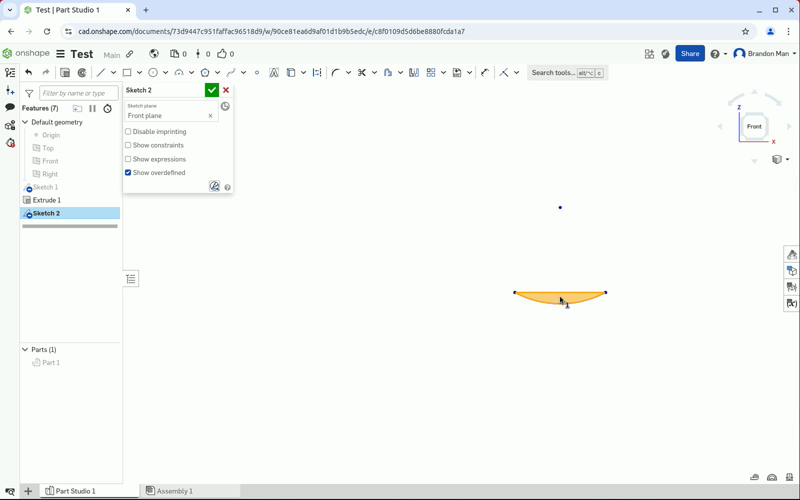
scroll(-6)
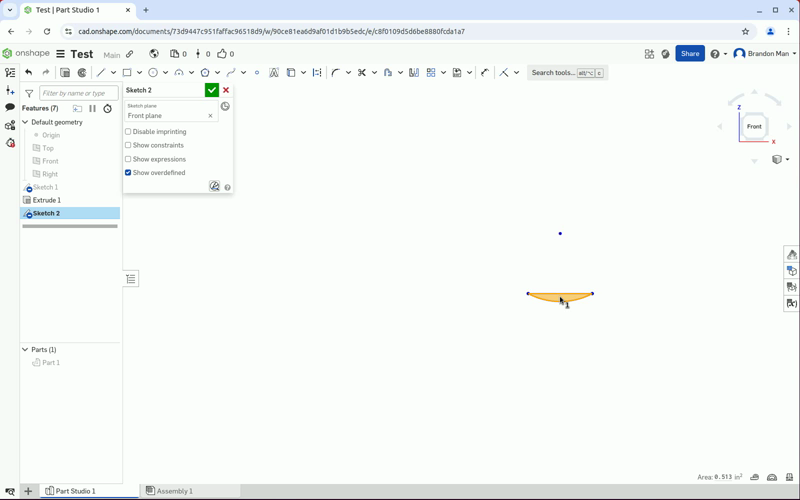
scroll(-6)
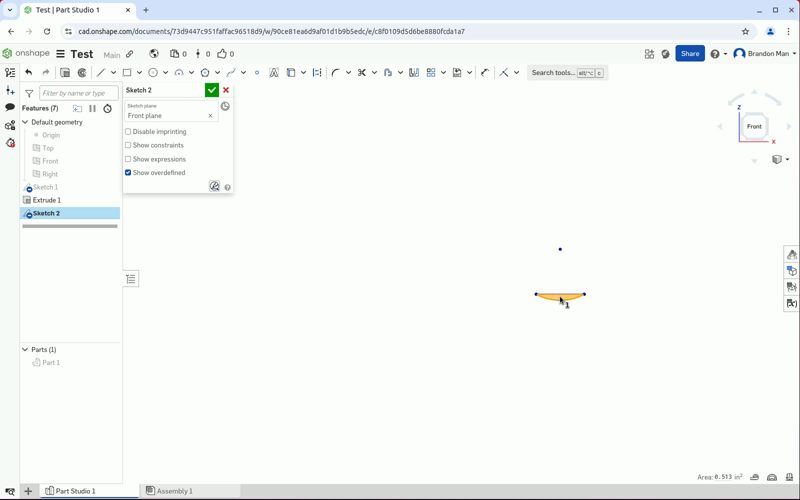
scroll(-6)
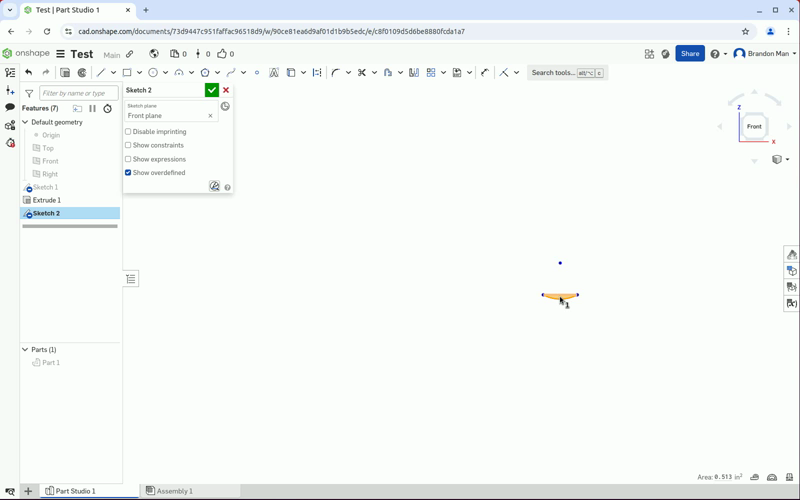
scroll(-6)
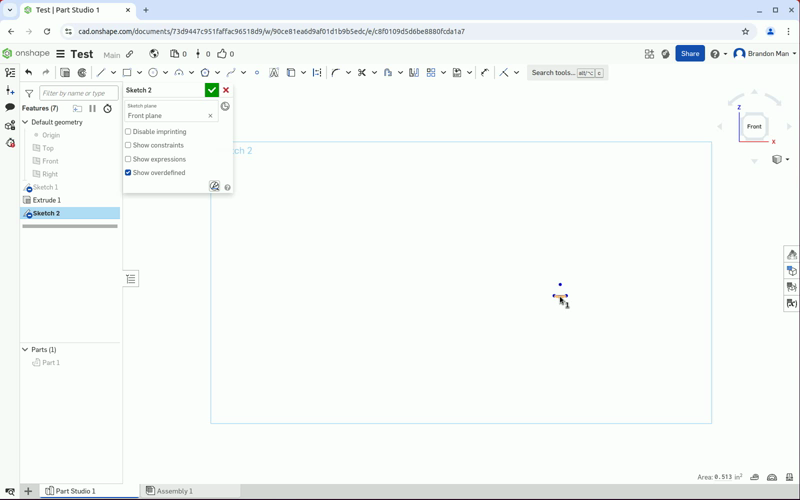
mouse_move(73, 352)
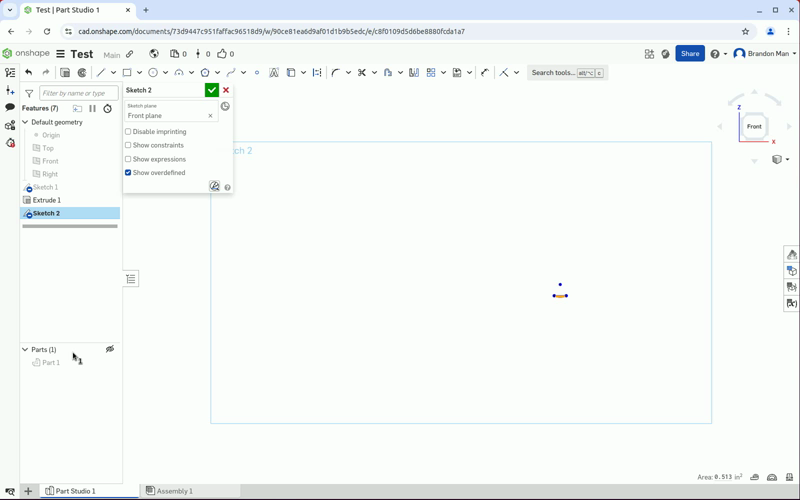
key(shift+y)
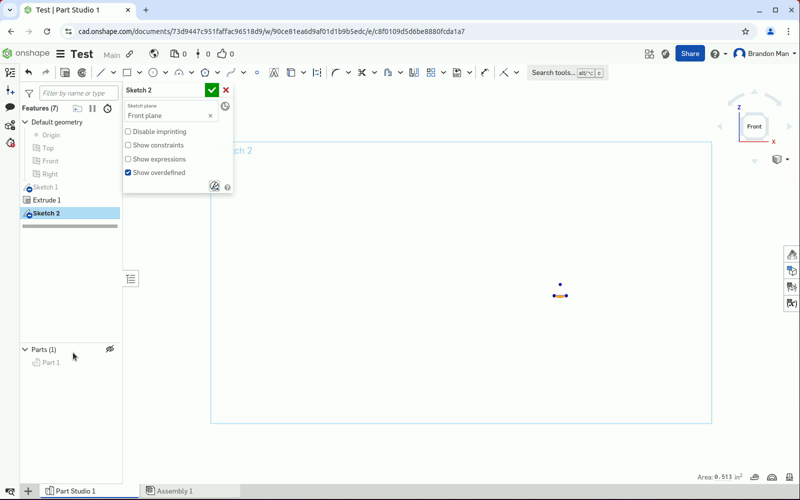
key(shift+e)
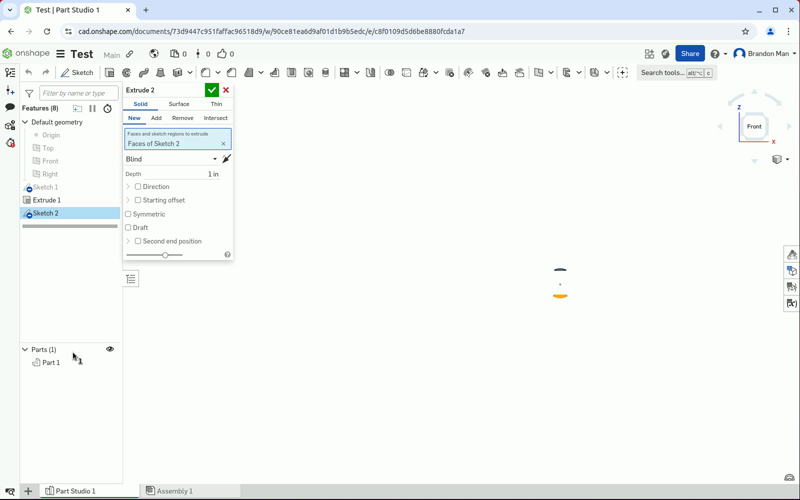
mouse_move(143, 106)
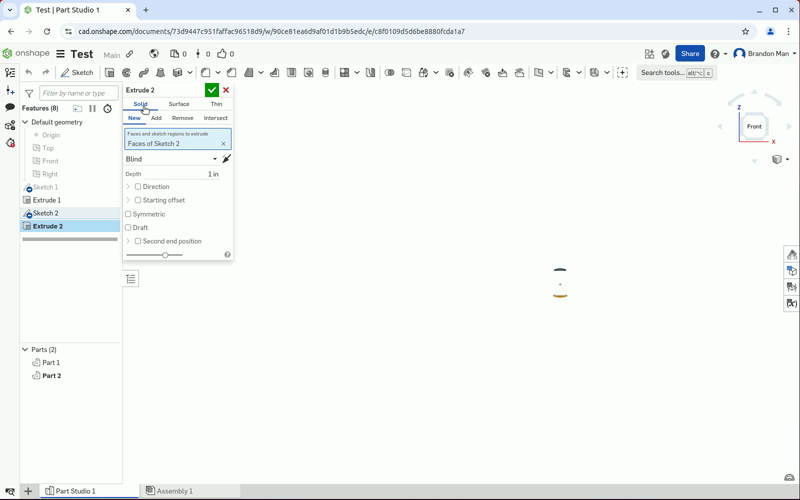
click(143, 106)
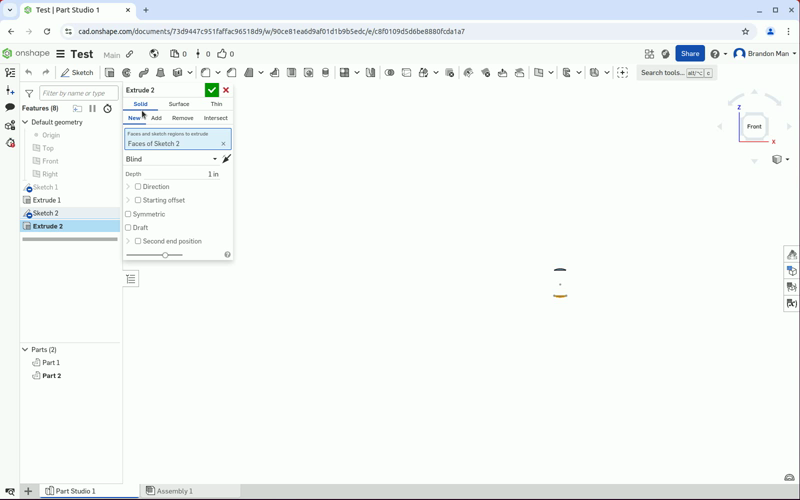
mouse_move(137, 120)
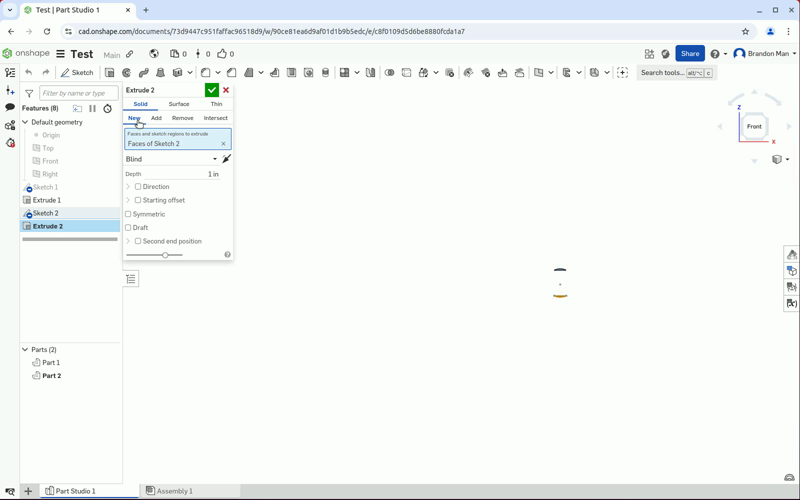
click(137, 120)
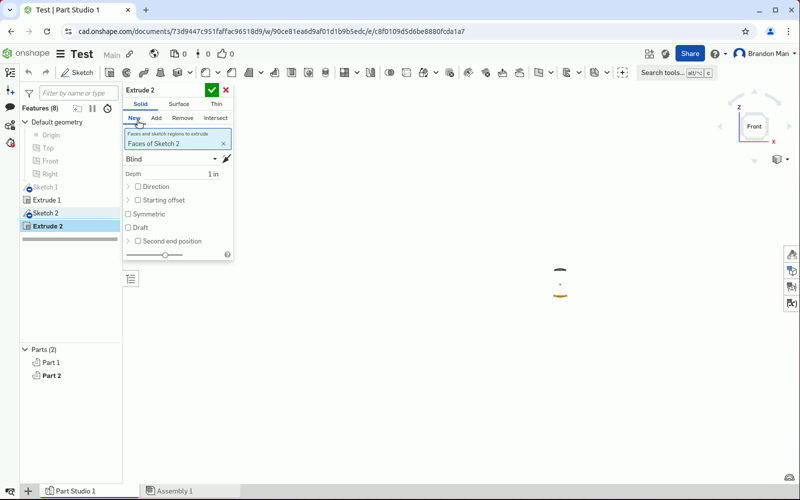
key(tab, 4)
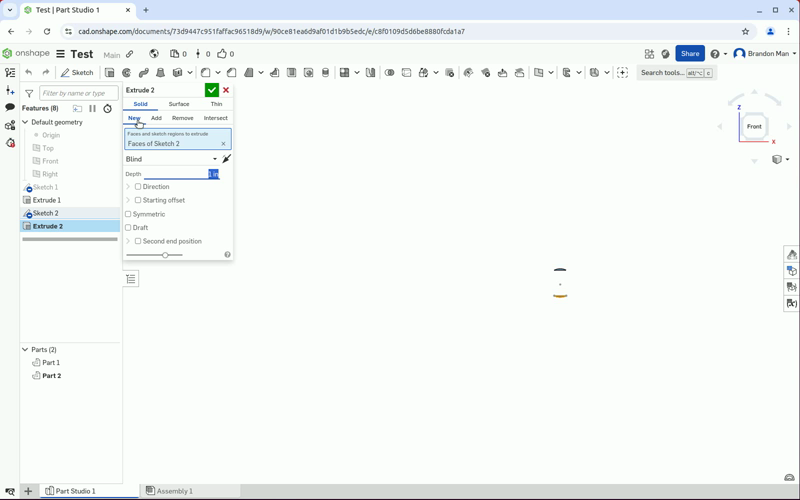
text(3.611)
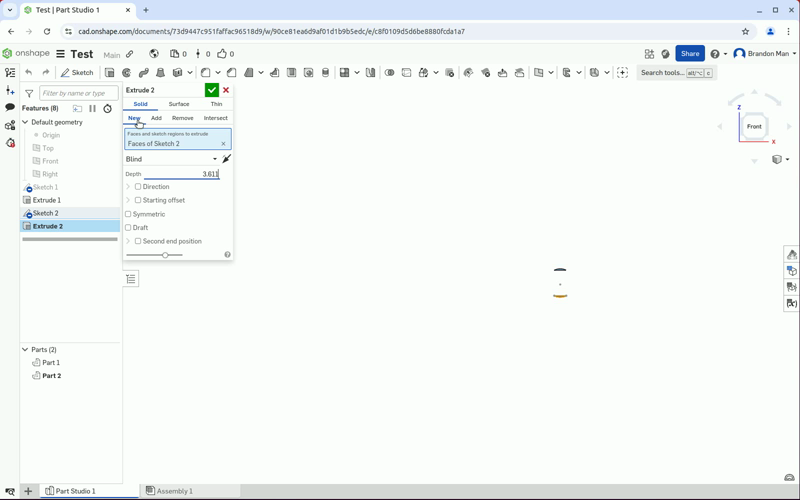
key(enter)
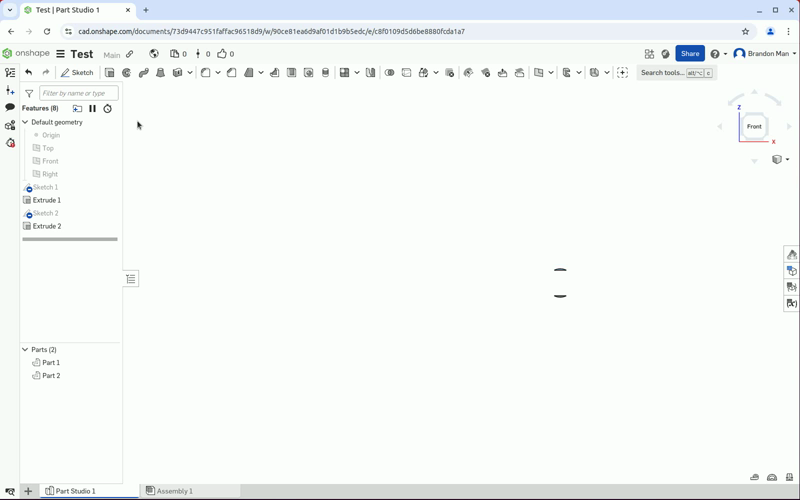
key(shift+h)
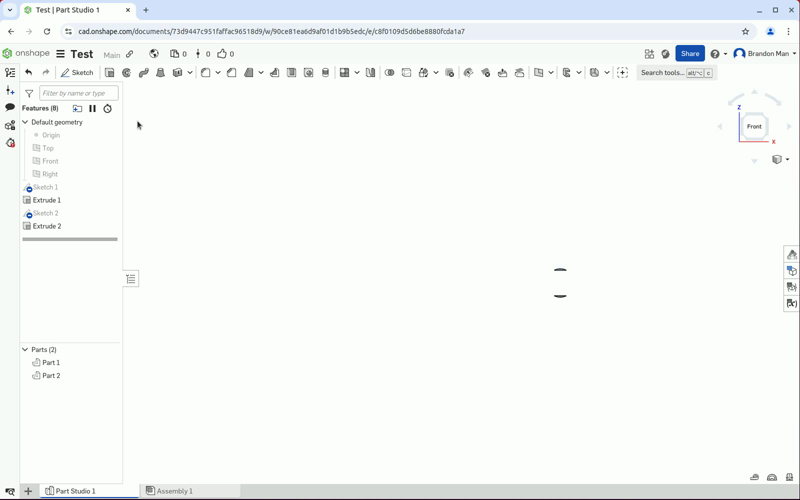
key(shift+h)
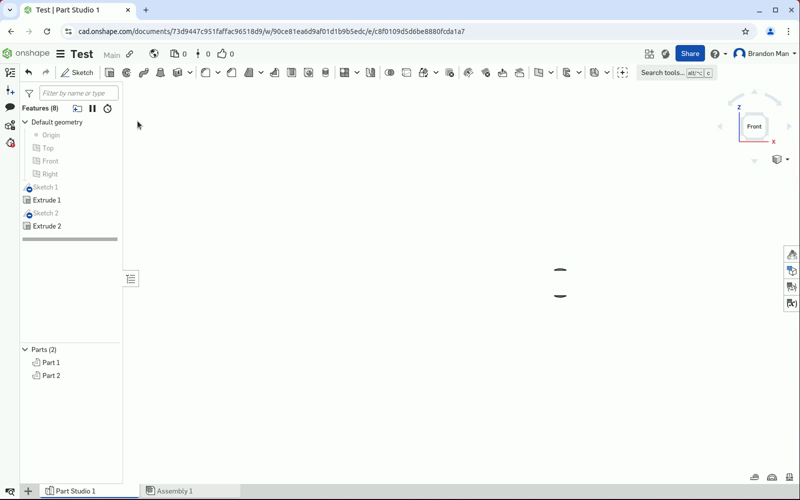
mouse_move(73, 189)
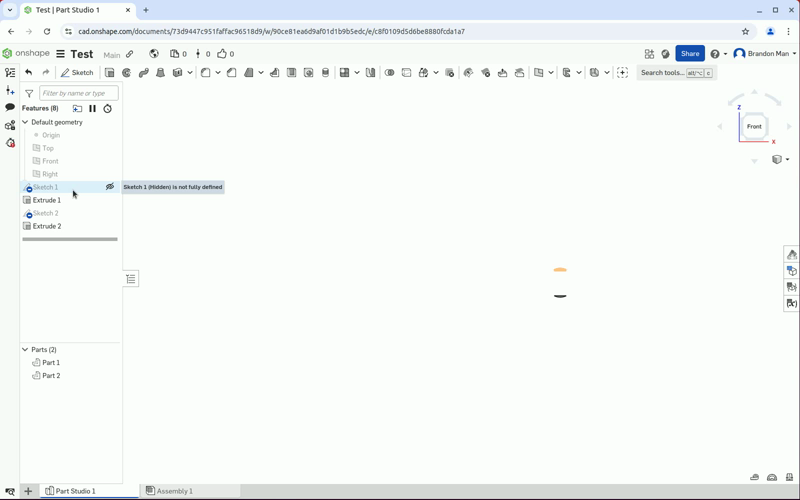
click(73, 189)
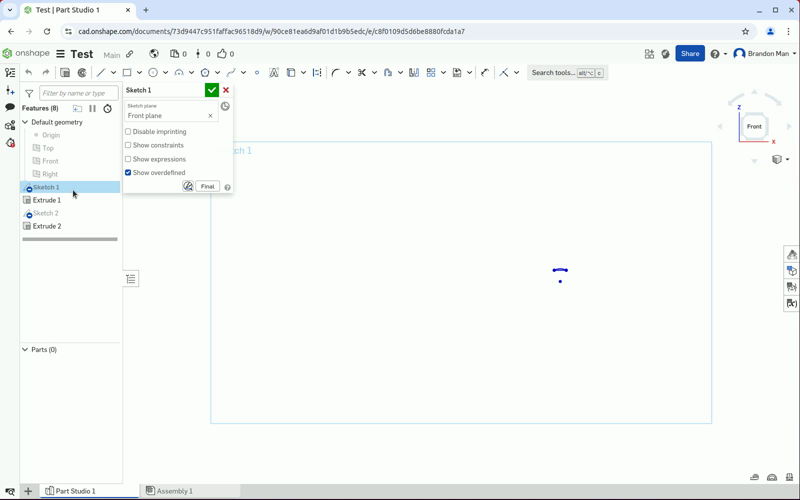
mouse_move(229, 92)
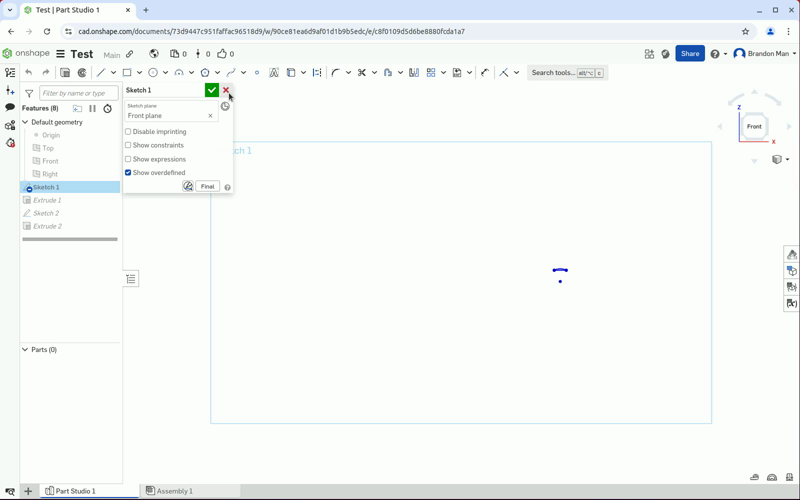
click(229, 92)
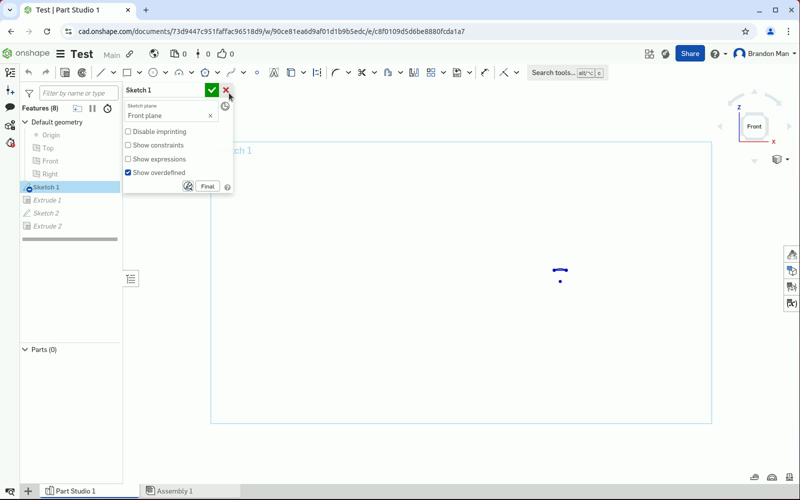
key(shift+s)
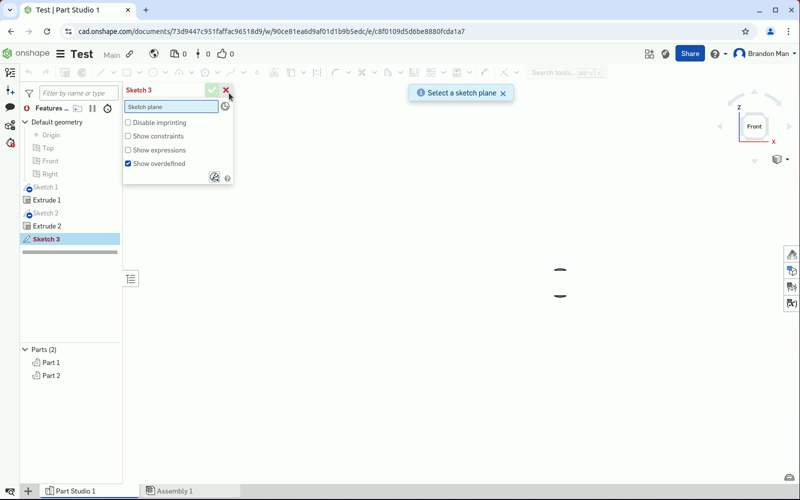
mouse_move(73, 163)
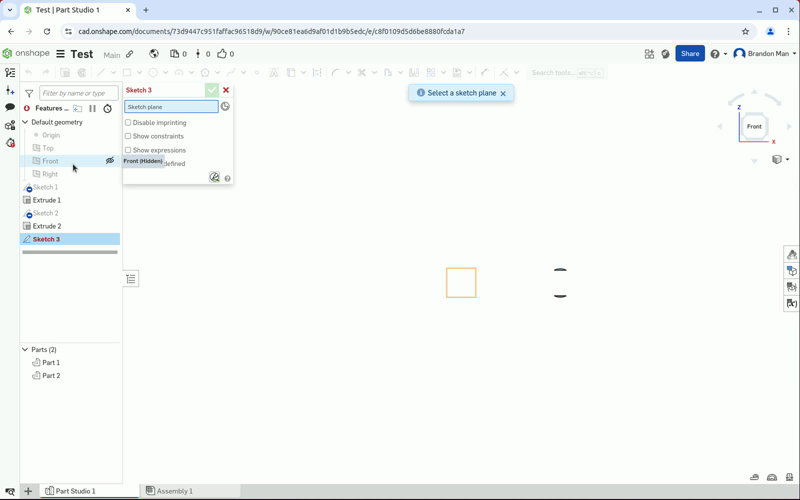
click(73, 163)
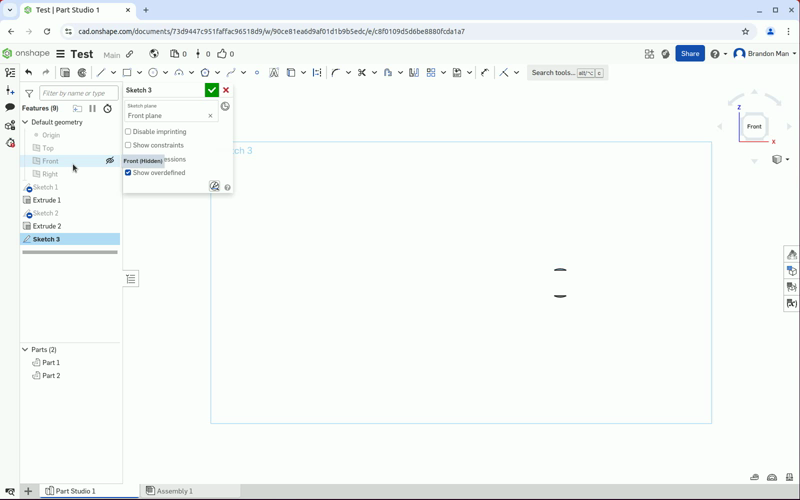
mouse_move(73, 352)
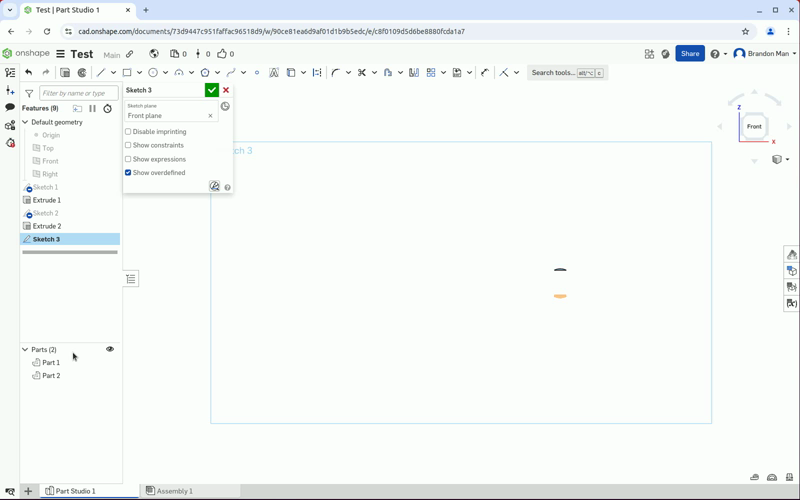
key(y)
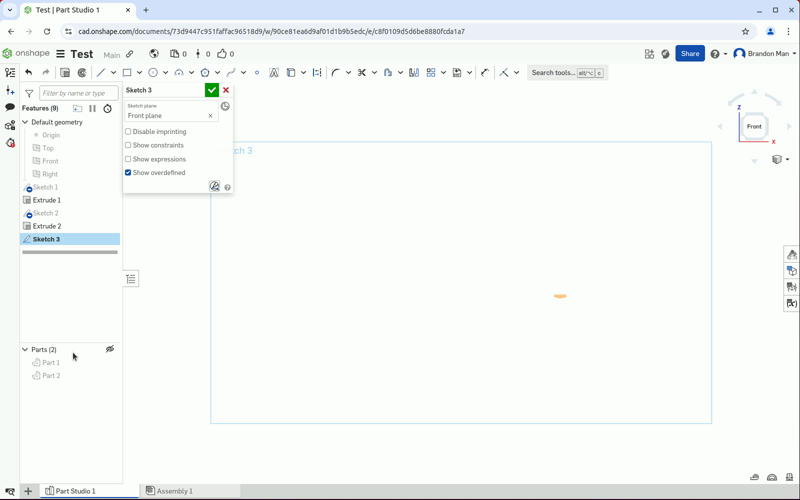
key(c)
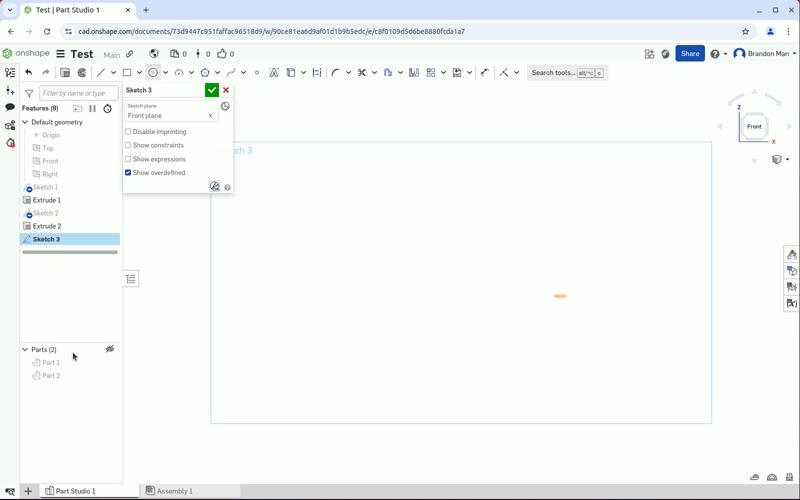
key_down(shift)
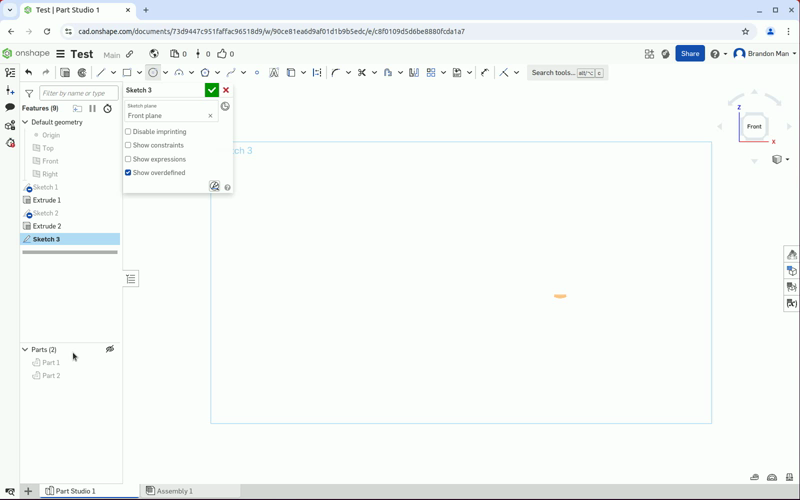
mouse_move(461, 282)
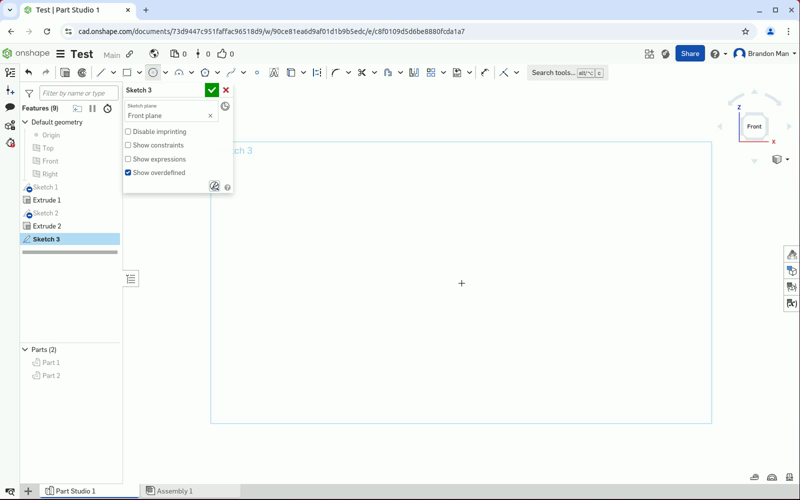
click(461, 282)
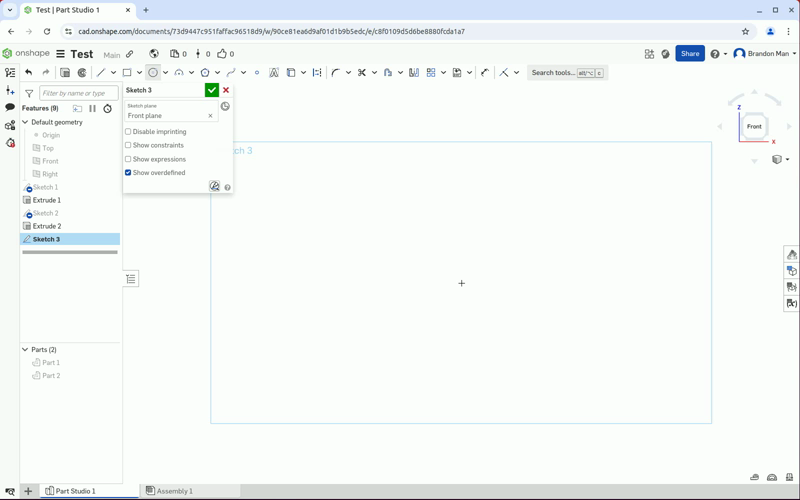
key_up(shift)
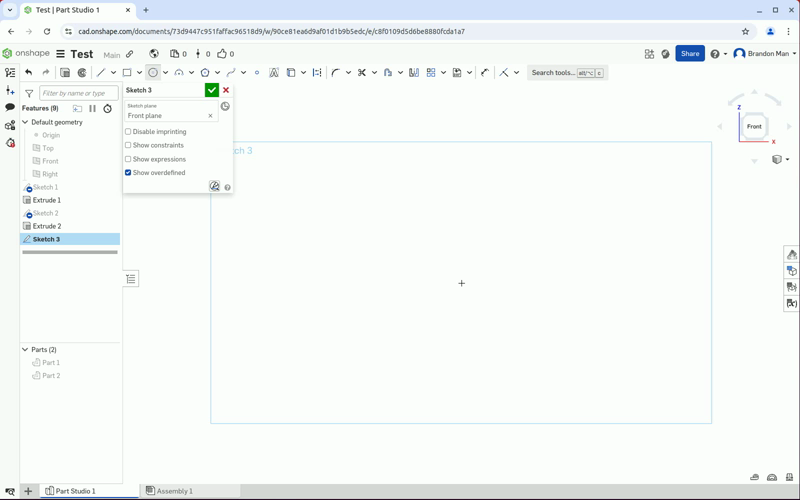
mouse_move(480, 282)
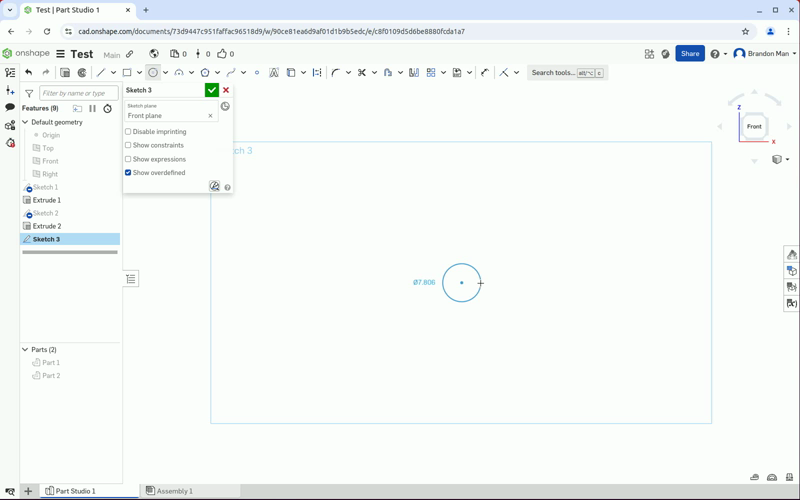
click(480, 282)
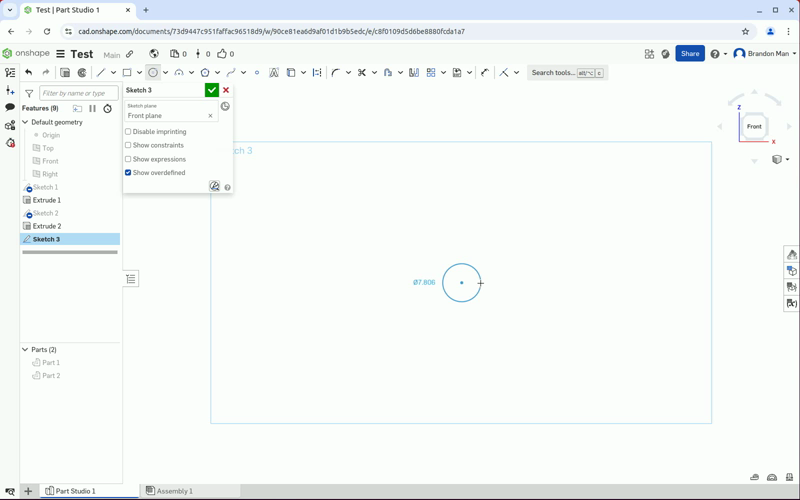
key(esc)
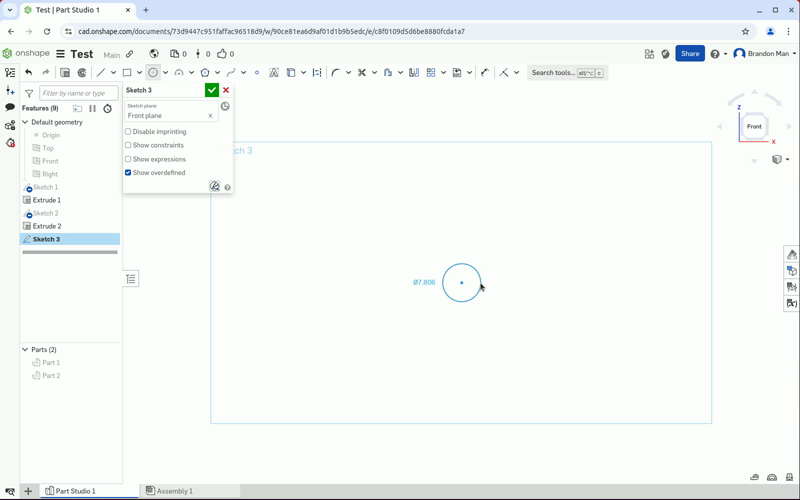
key(c)
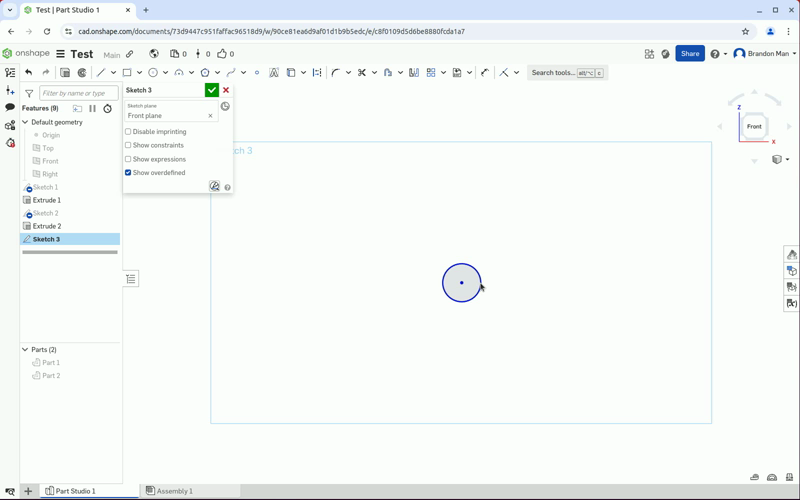
key_down(shift)
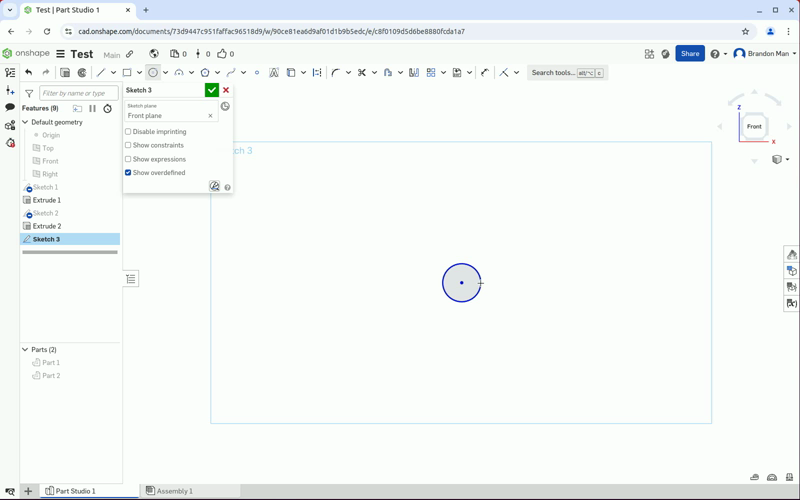
mouse_move(461, 282)
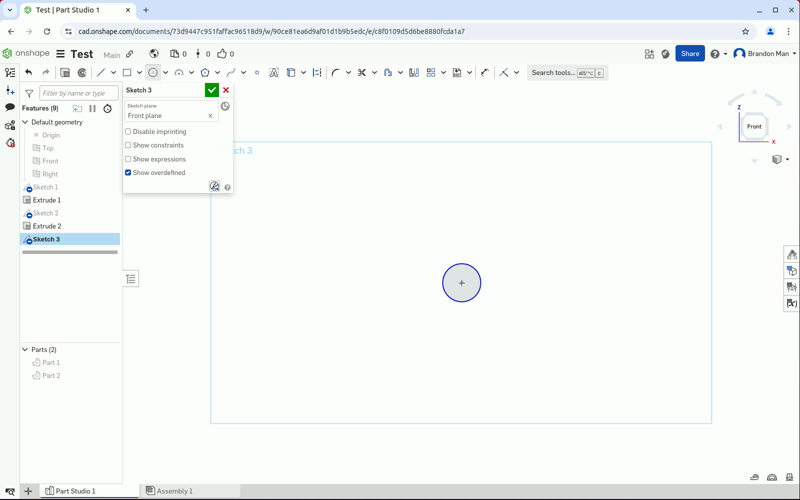
click(461, 282)
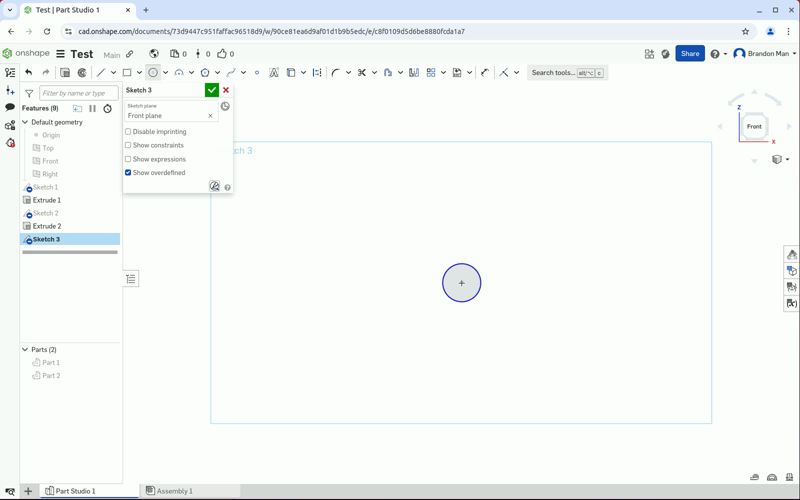
key_up(shift)
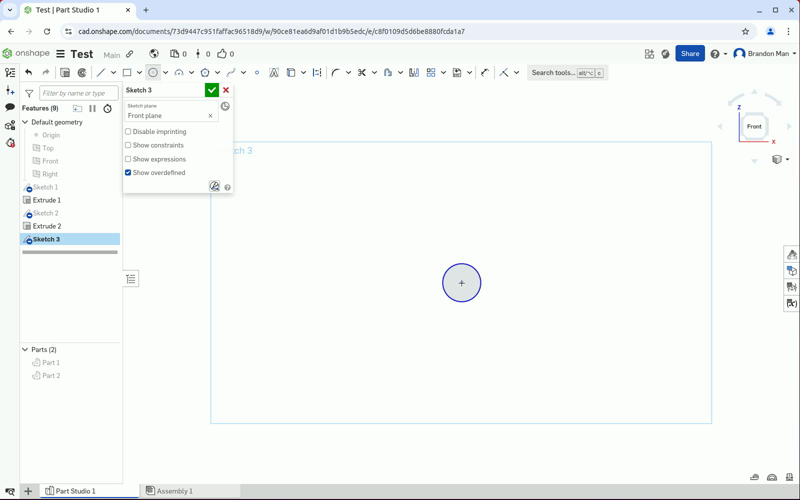
mouse_move(473, 282)
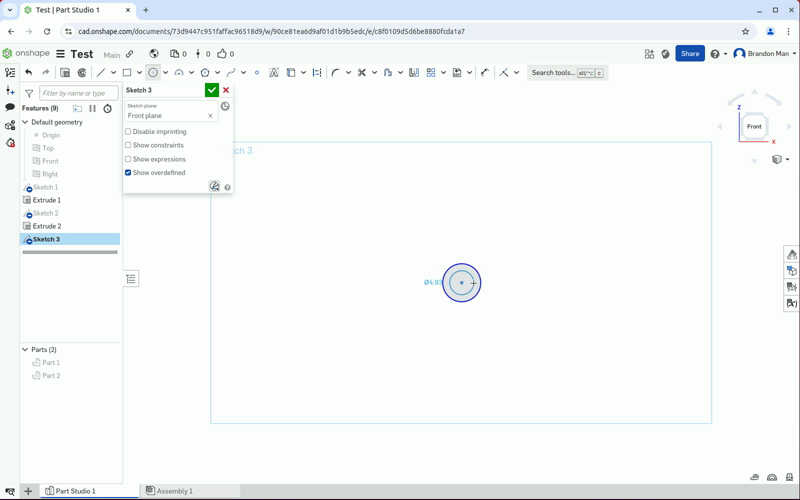
click(473, 282)
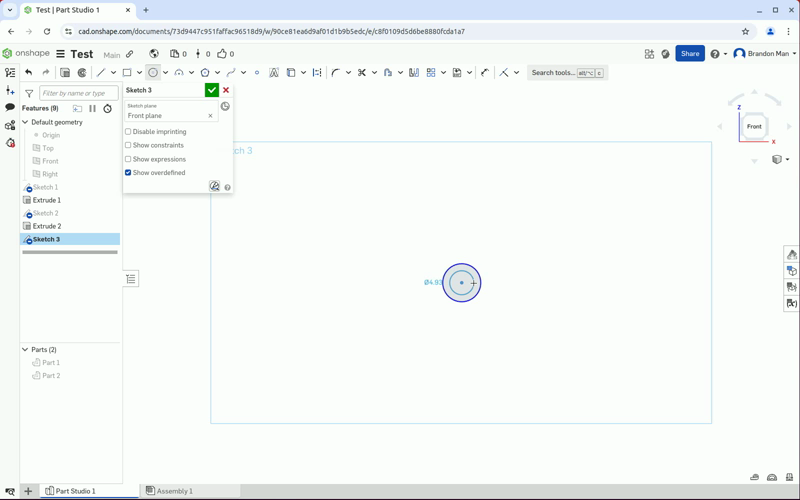
key(esc)
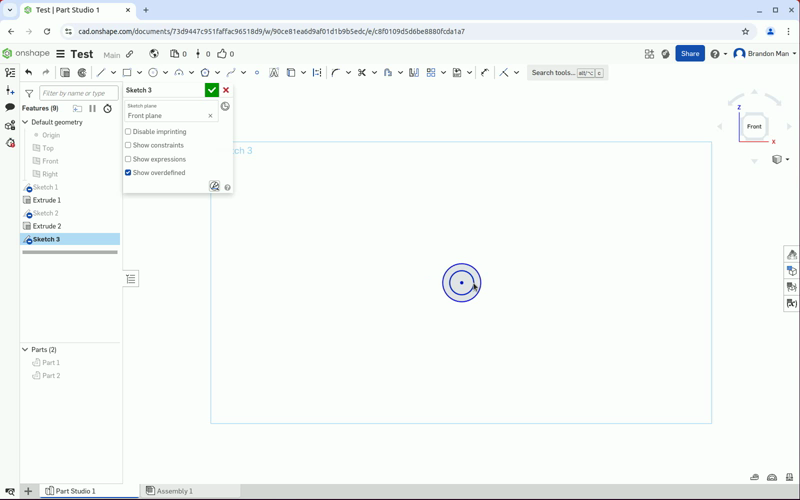
mouse_move(448, 293)
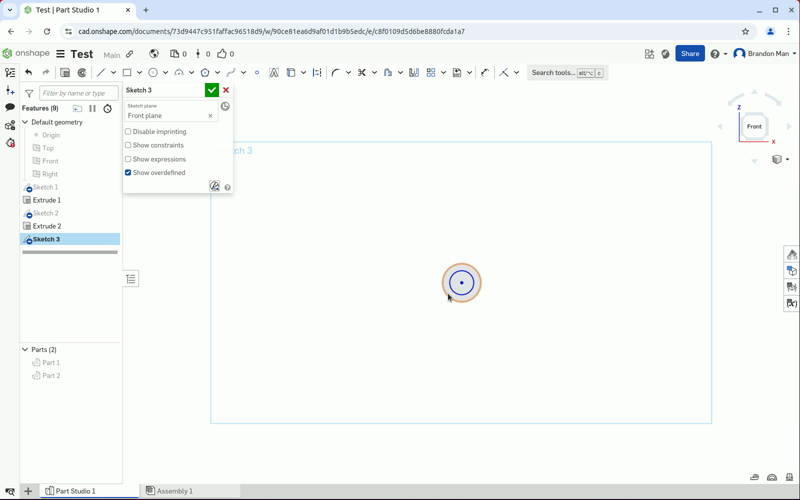
scroll(6)
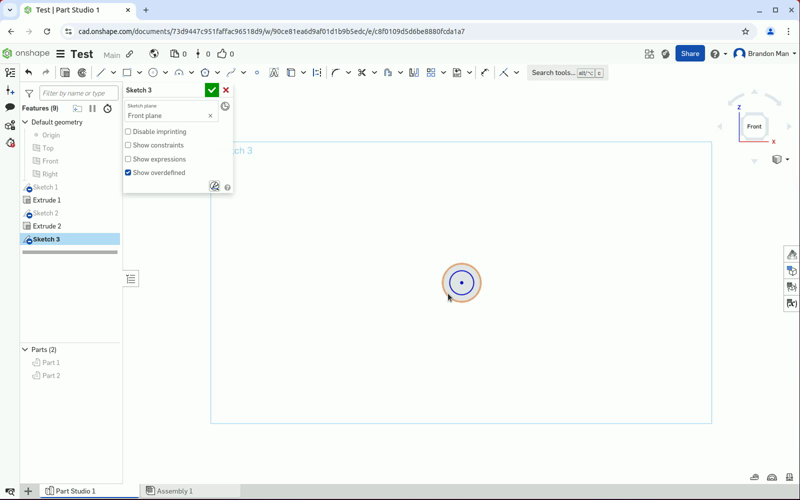
scroll(6)
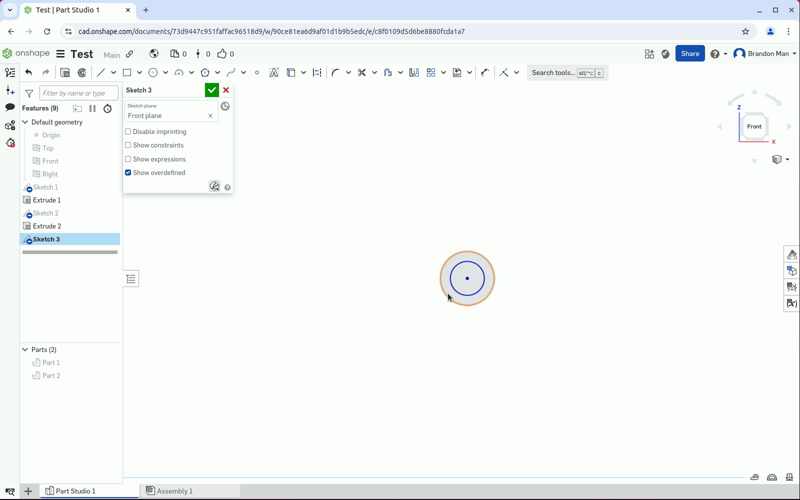
scroll(6)
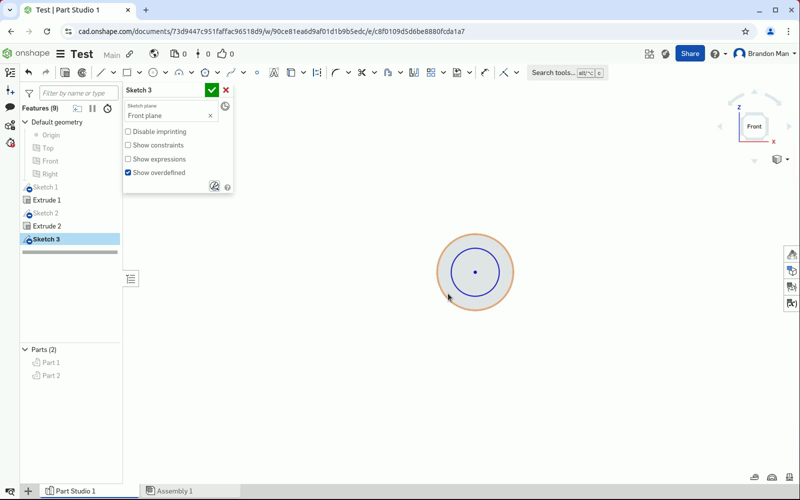
scroll(6)
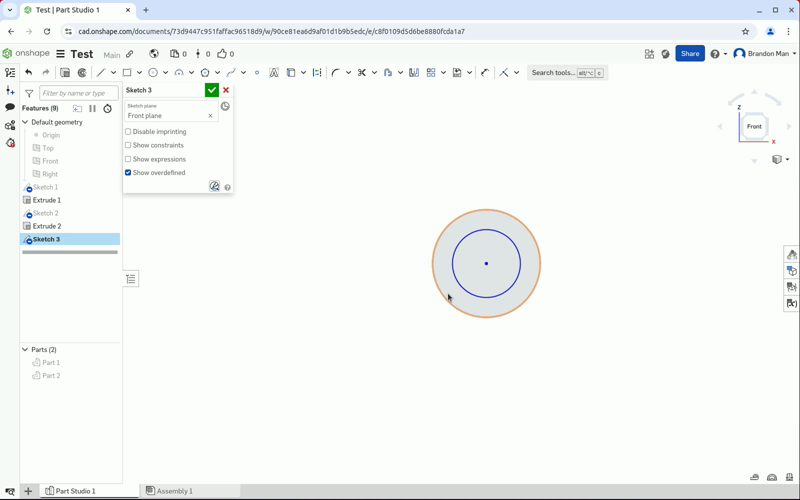
scroll(6)
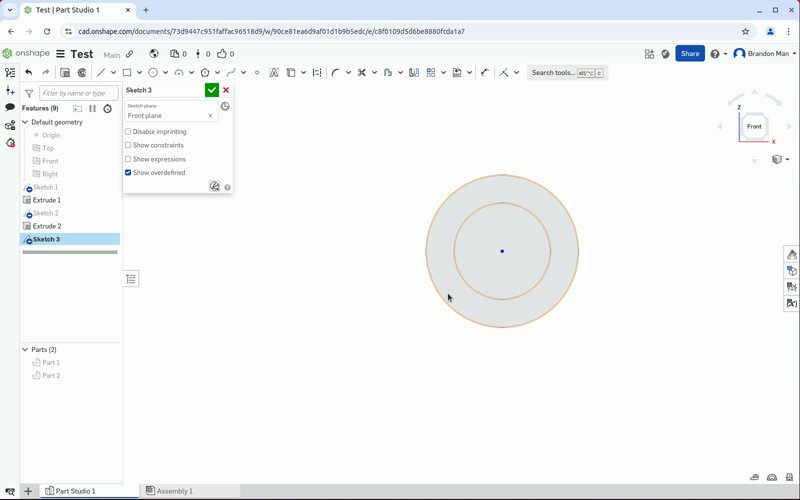
scroll(6)
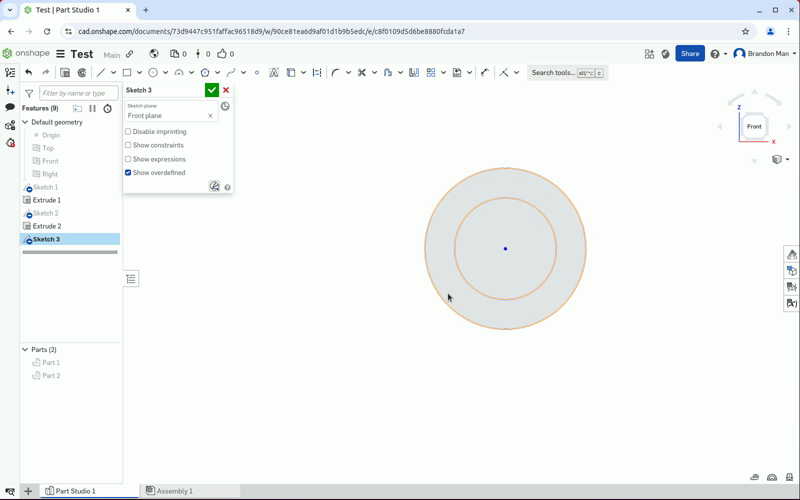
scroll(6)
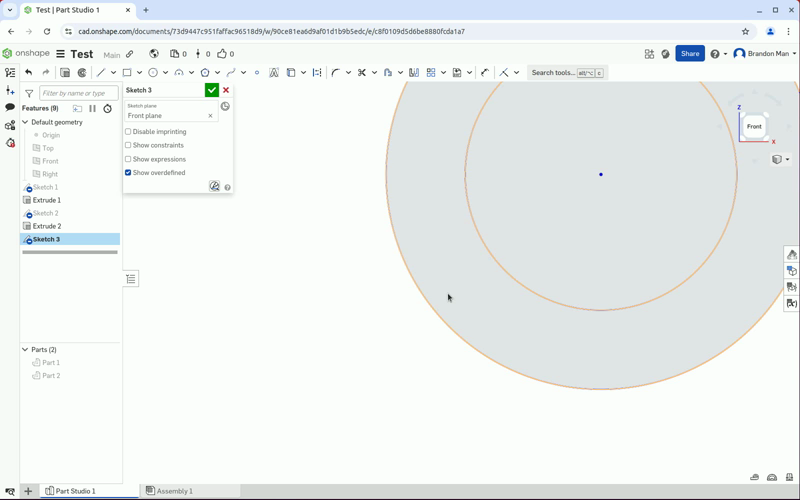
click(448, 293)
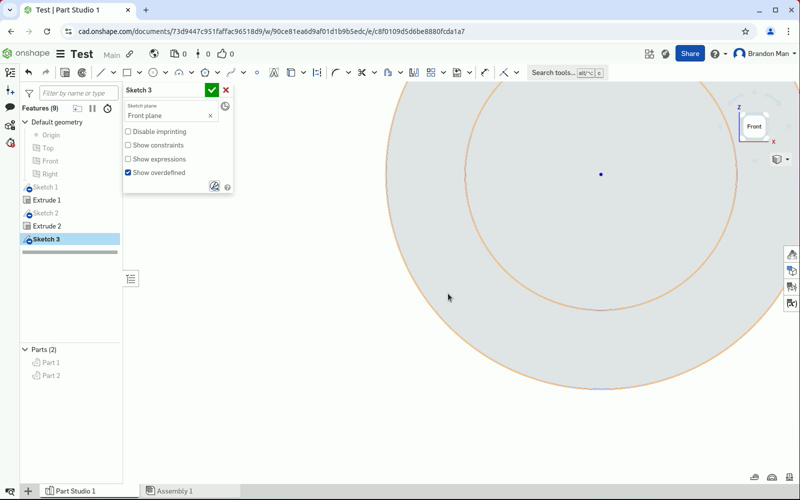
scroll(-6)
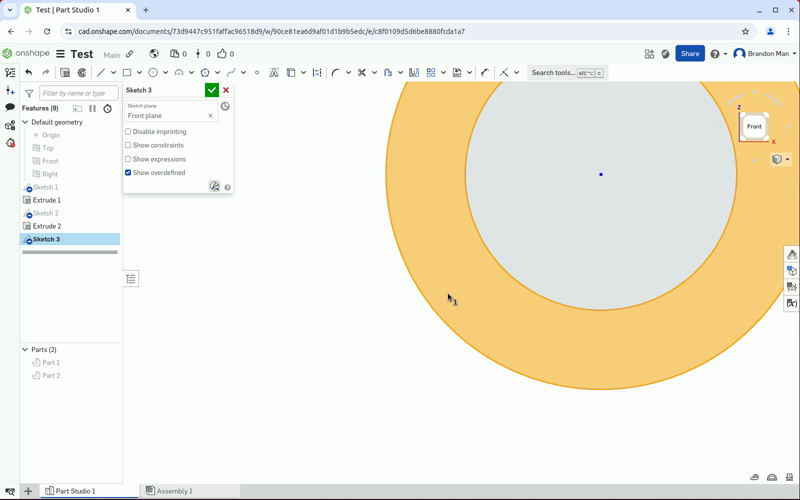
scroll(-6)
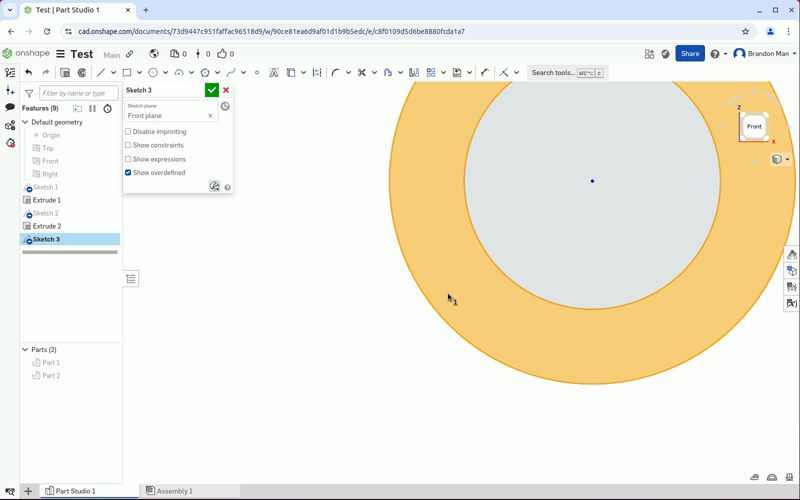
scroll(-6)
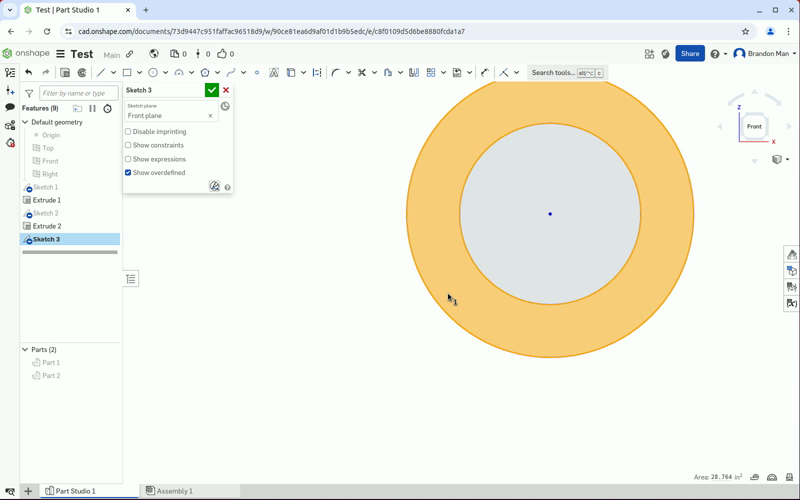
scroll(-6)
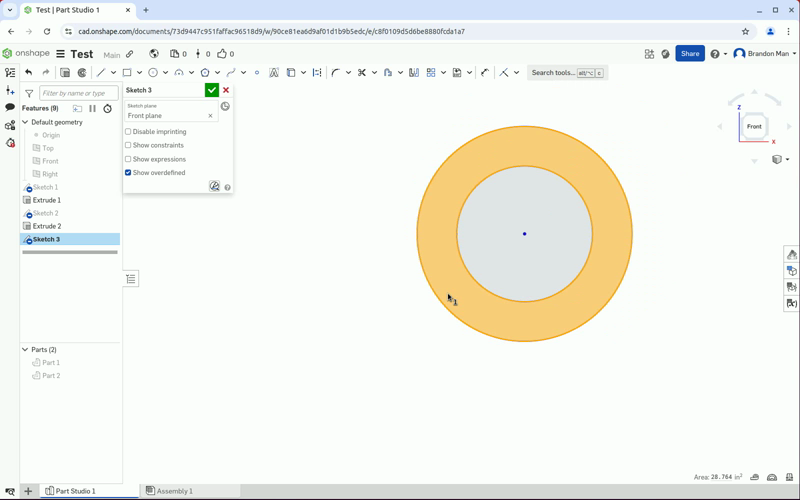
scroll(-6)
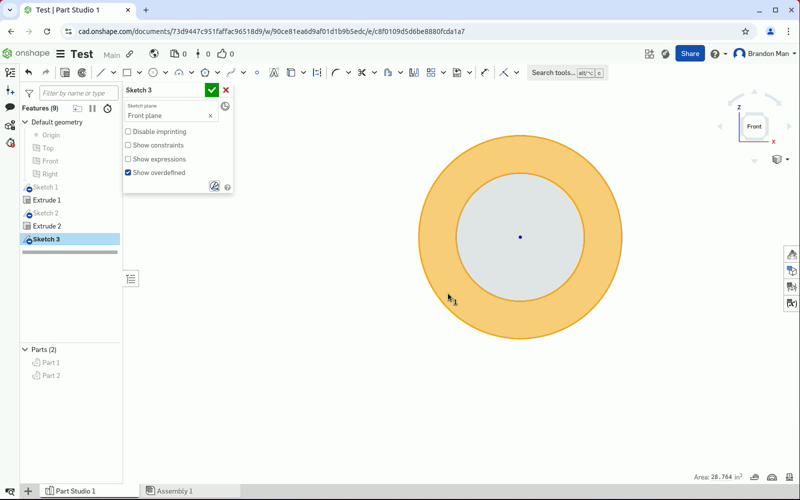
scroll(-6)
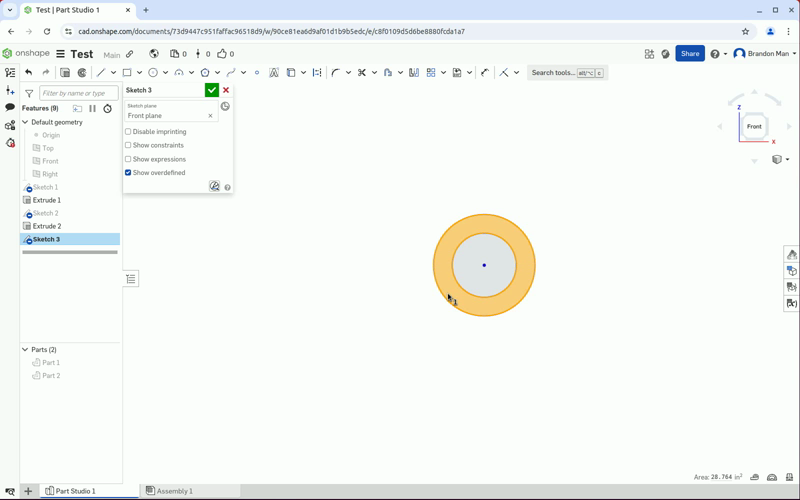
scroll(-6)
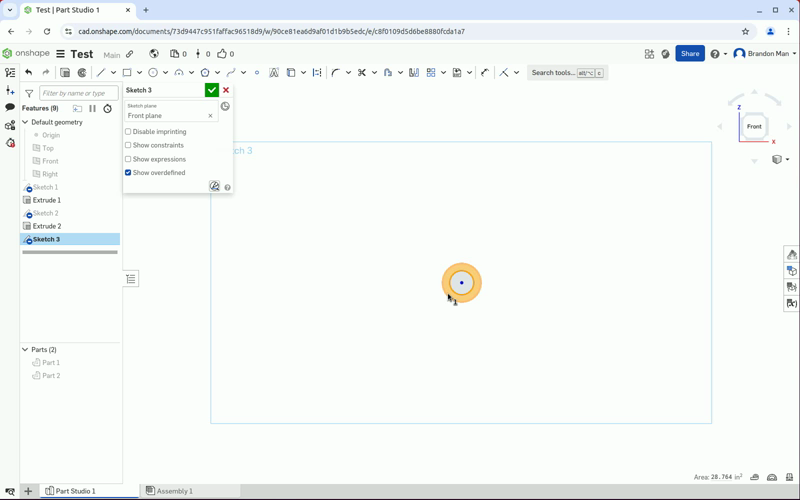
mouse_move(73, 352)
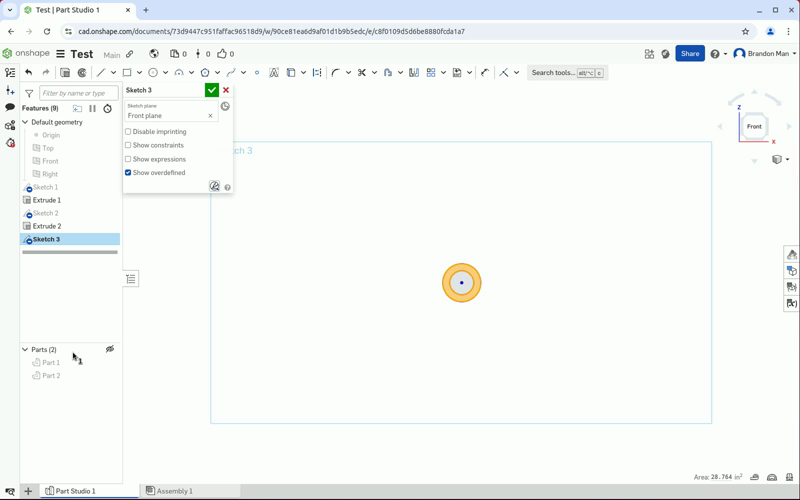
key(shift+y)
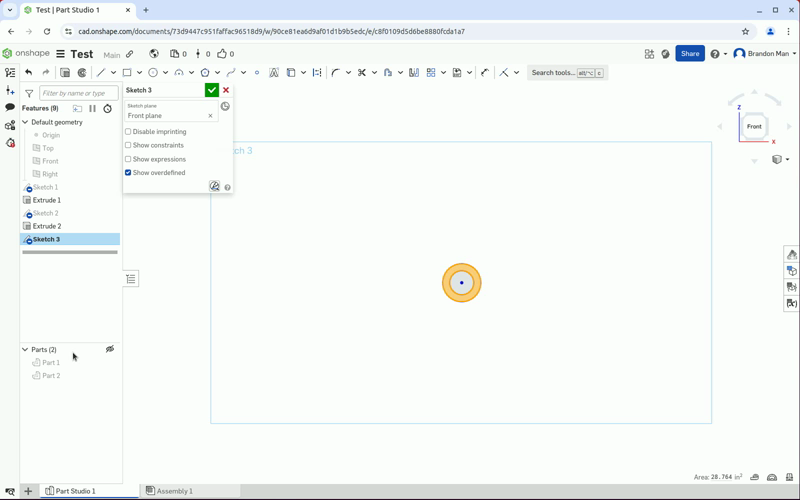
key(shift+e)
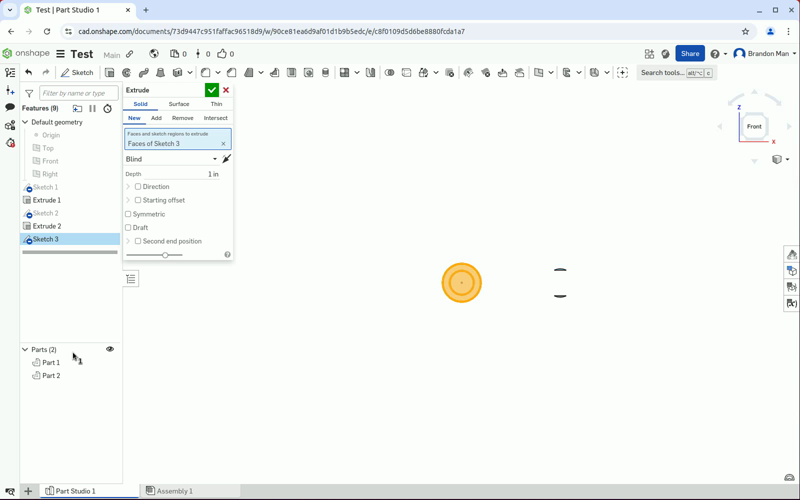
mouse_move(143, 106)
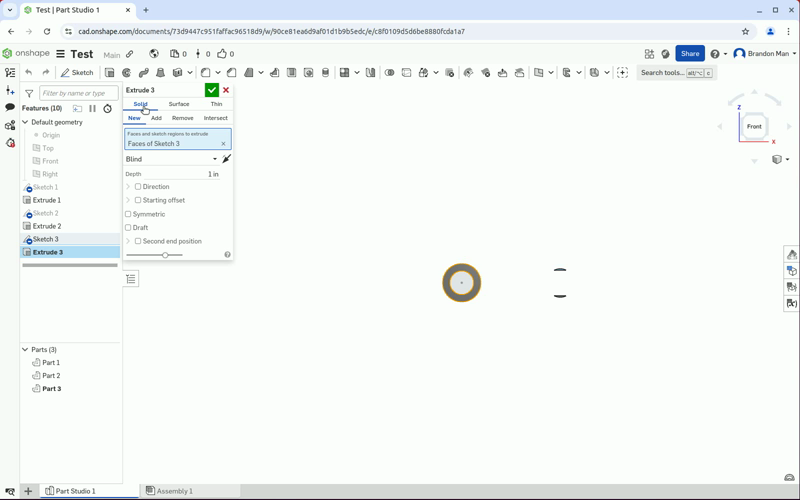
click(143, 106)
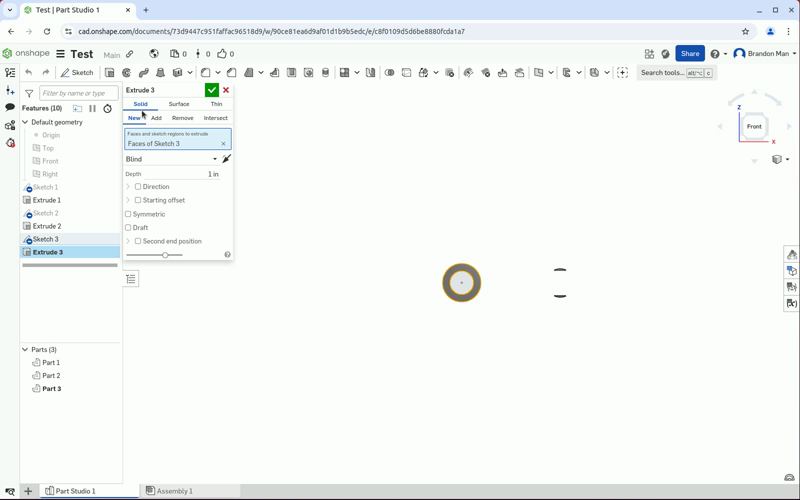
mouse_move(137, 120)
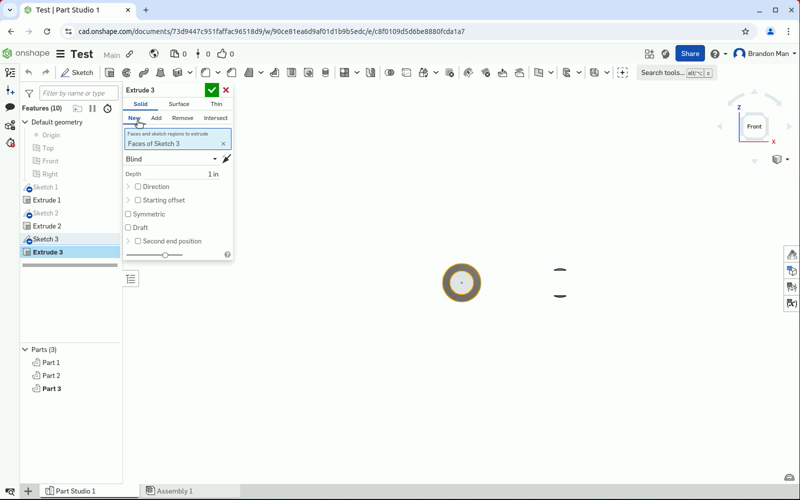
click(137, 120)
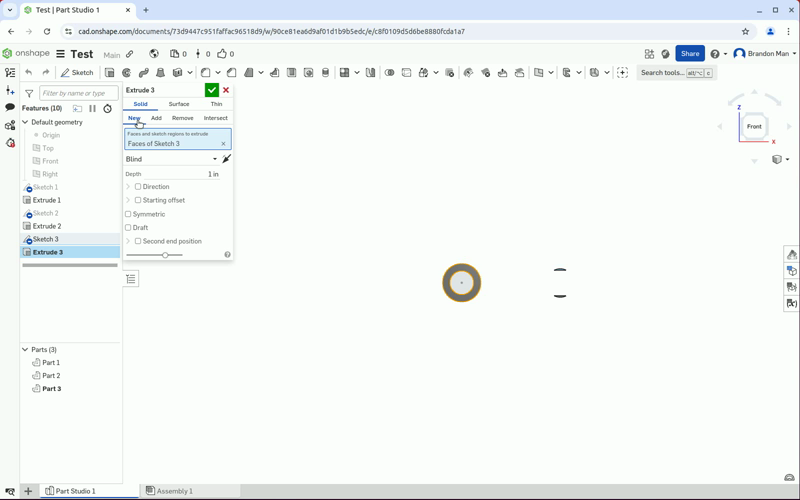
key(tab, 4)
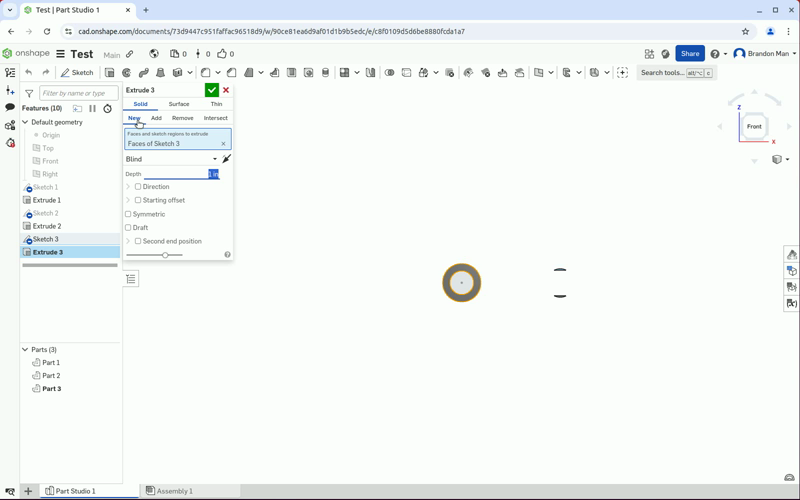
text(3.611)
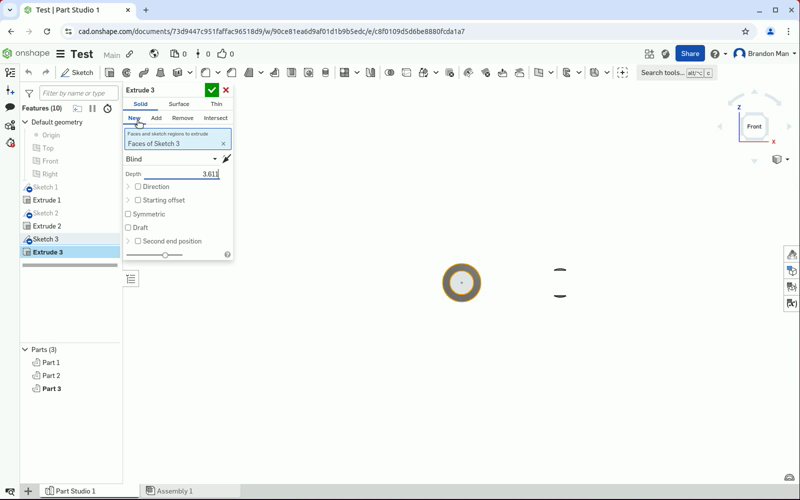
key(enter)
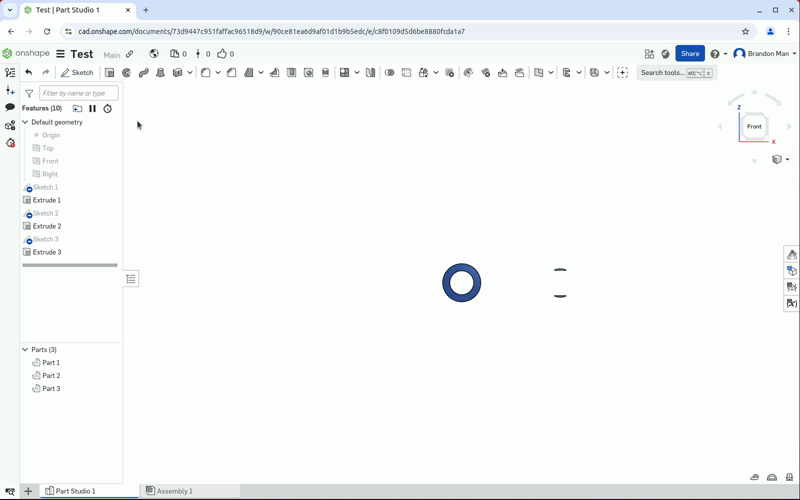
key(shift+h)
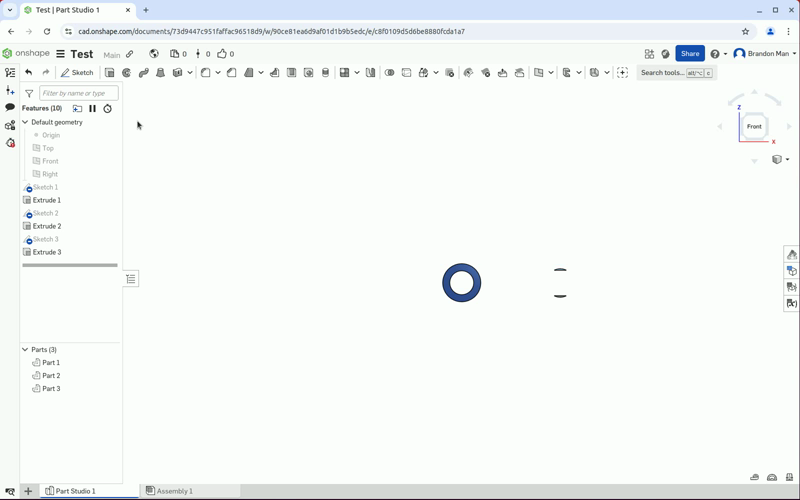
key(shift+h)
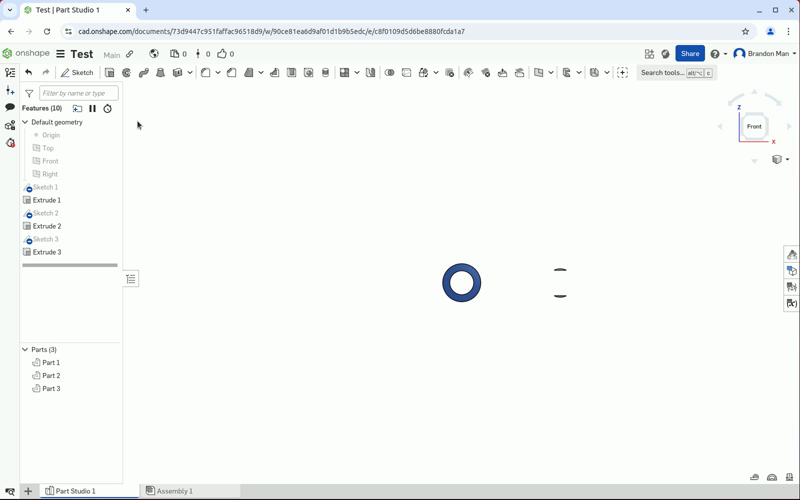
mouse_move(73, 189)
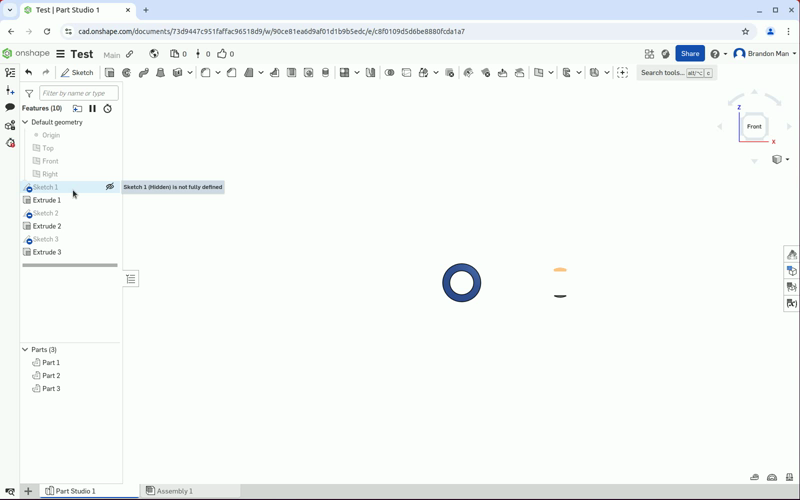
click(73, 189)
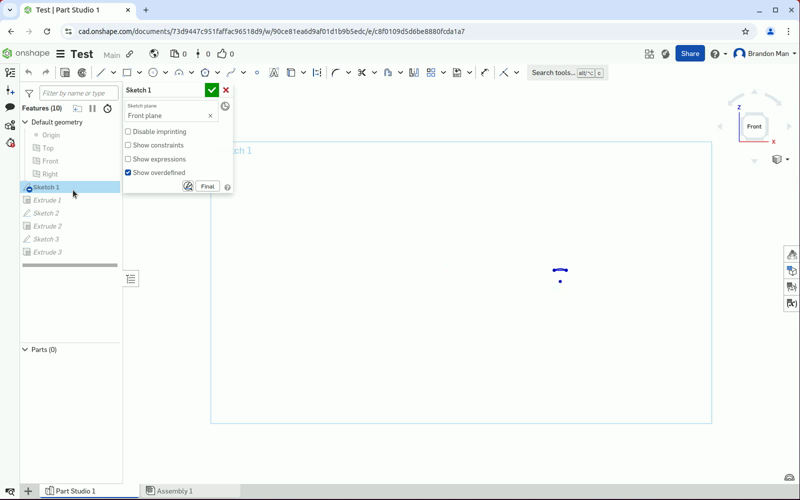
mouse_move(229, 92)
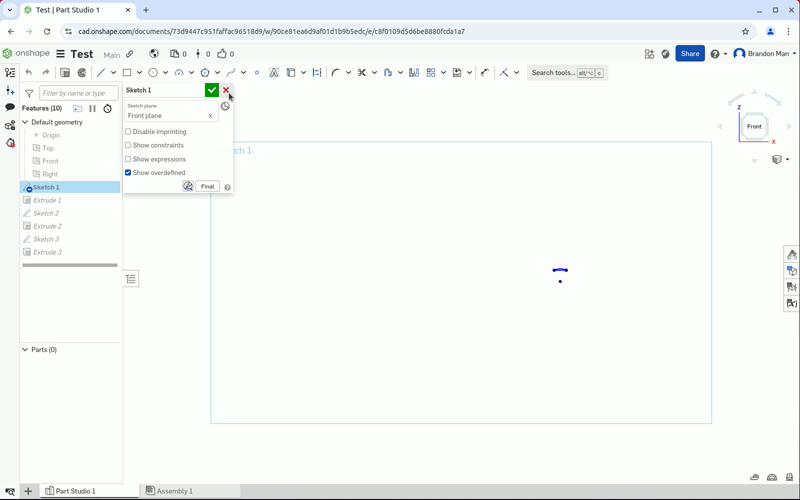
click(229, 92)
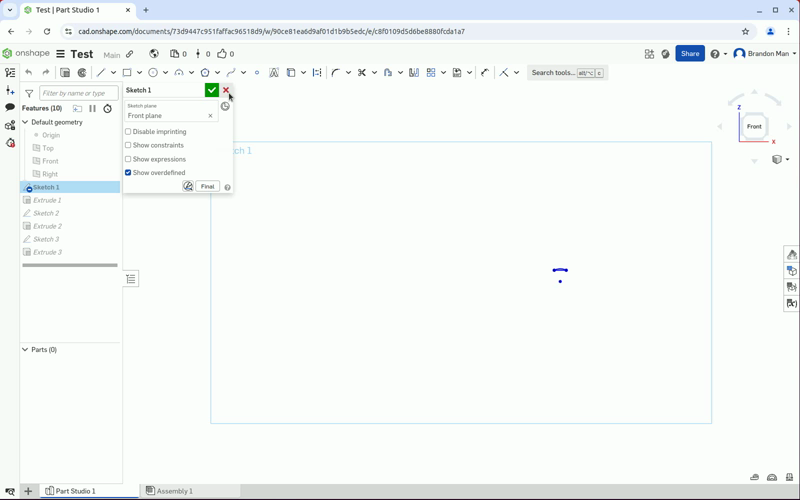
key(shift+s)
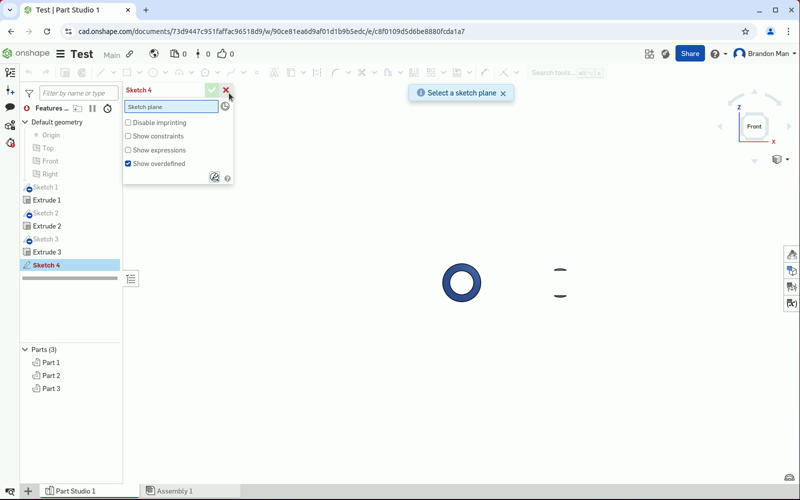
mouse_move(73, 163)
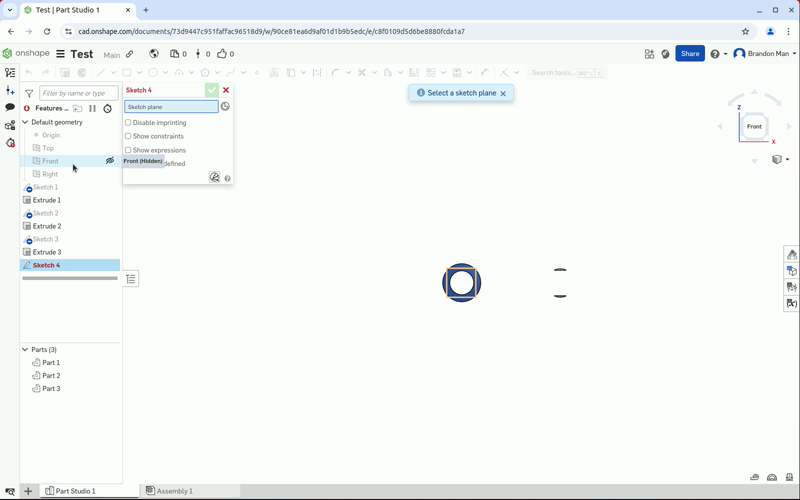
click(73, 163)
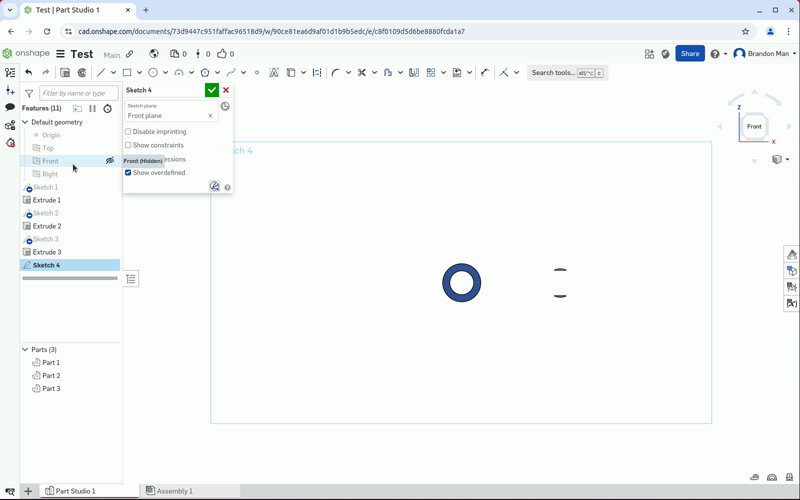
mouse_move(73, 352)
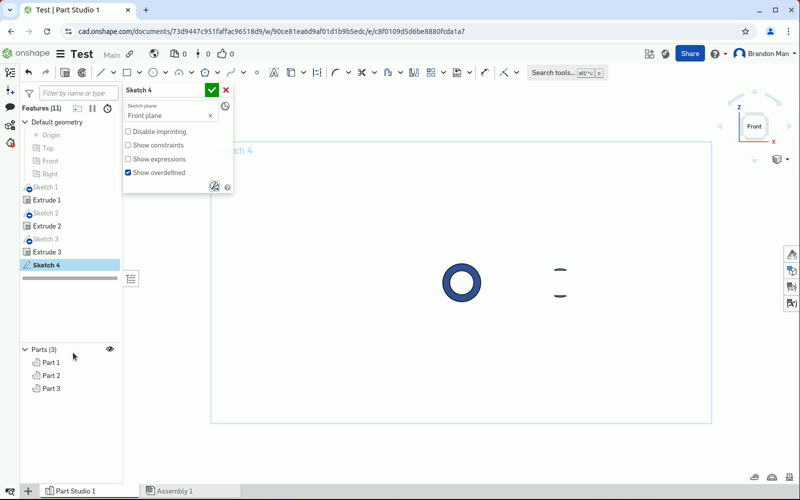
key(y)
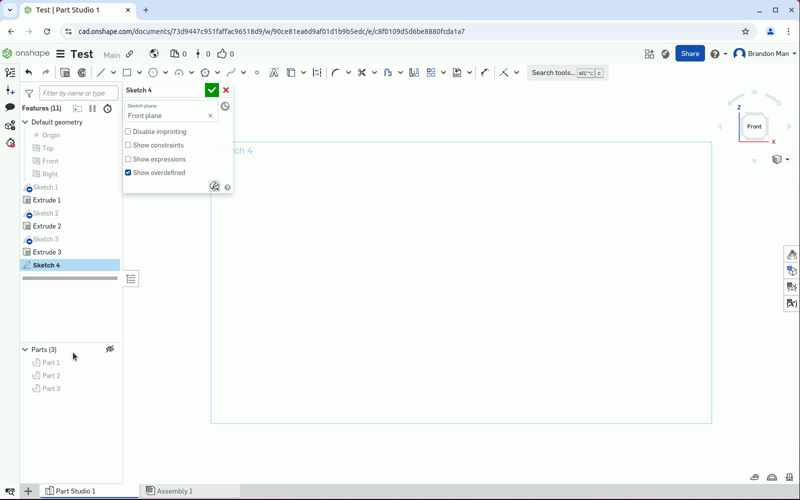
key(l)
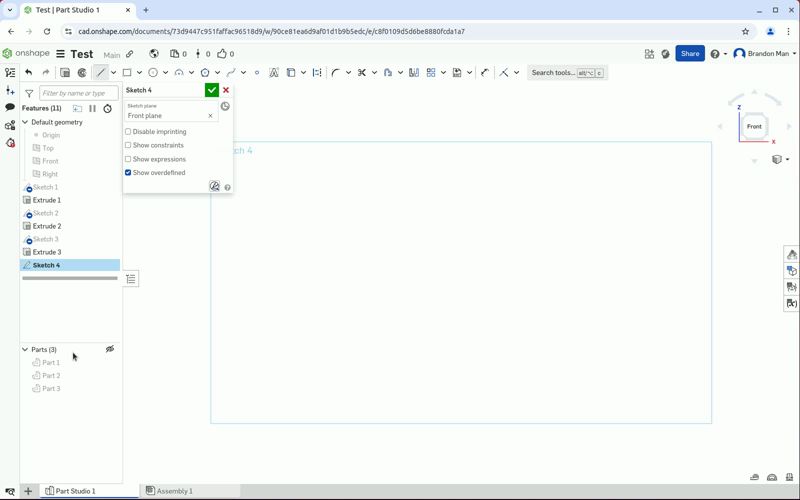
key_down(shift)
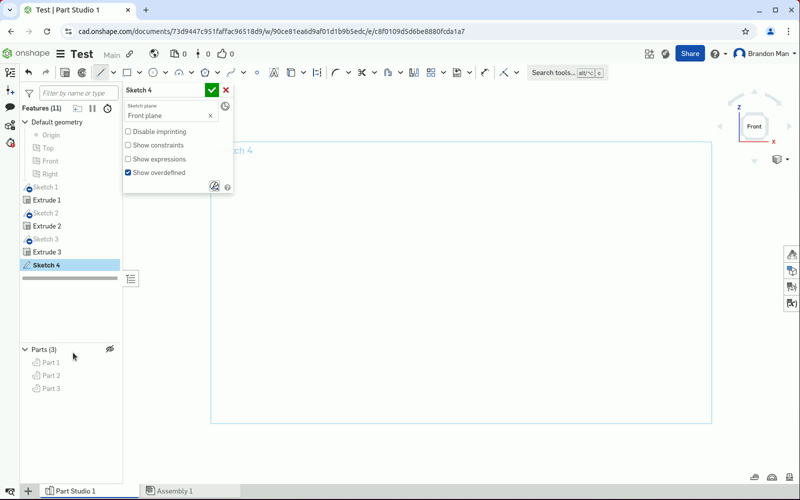
mouse_move(473, 295)
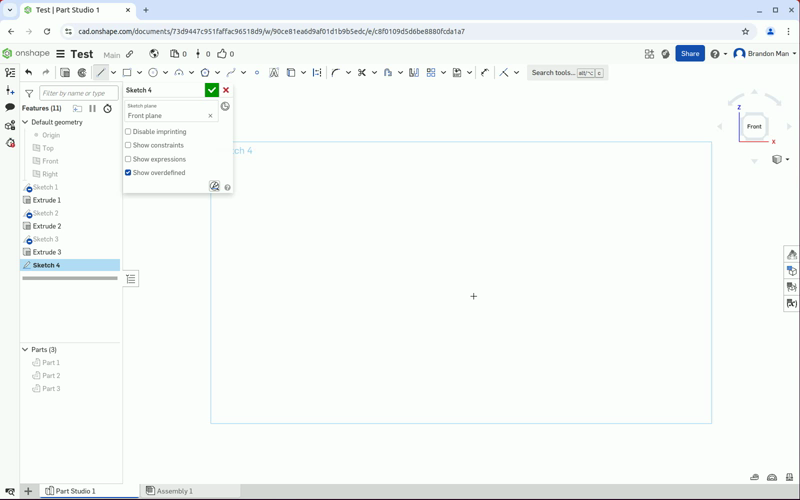
click(473, 295)
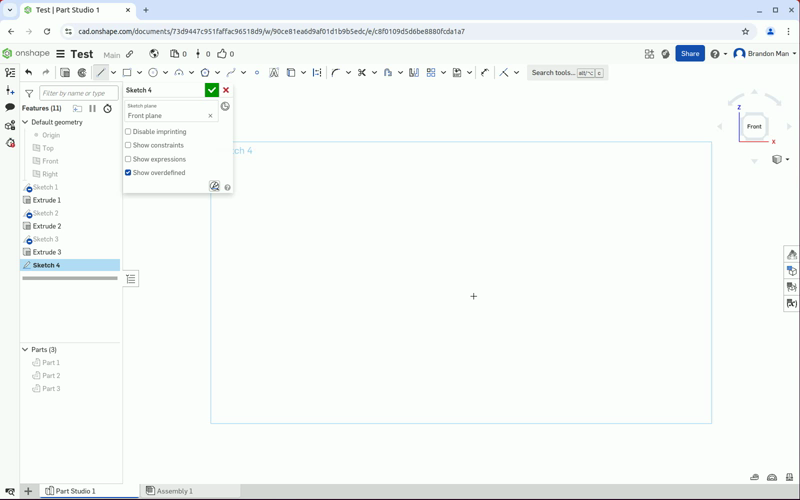
key_up(shift)
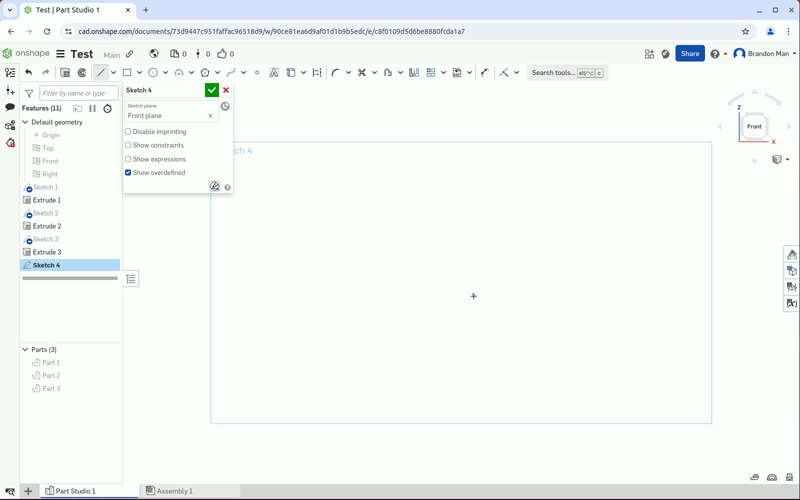
key_down(shift)
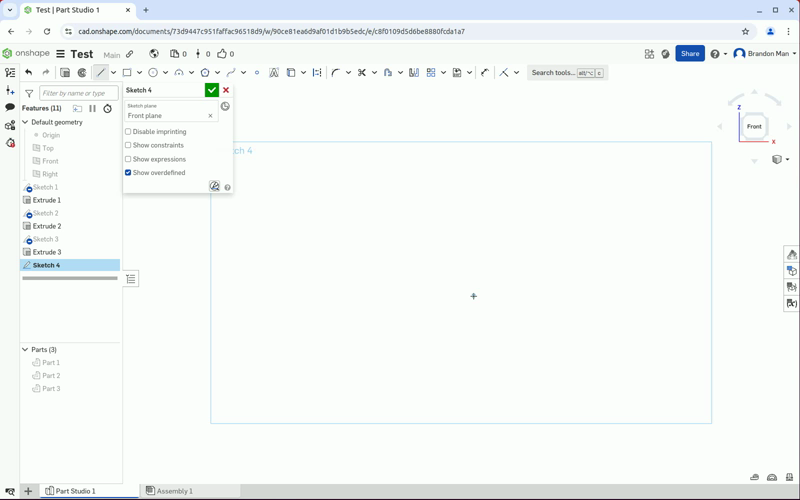
mouse_move(555, 295)
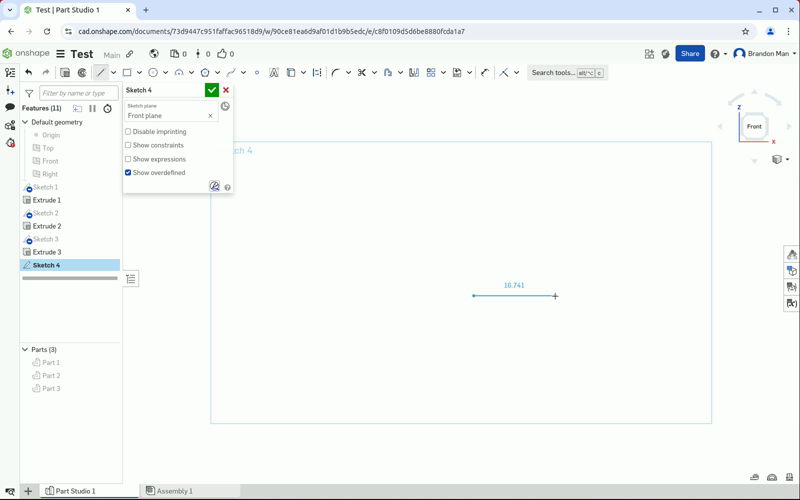
click(555, 295)
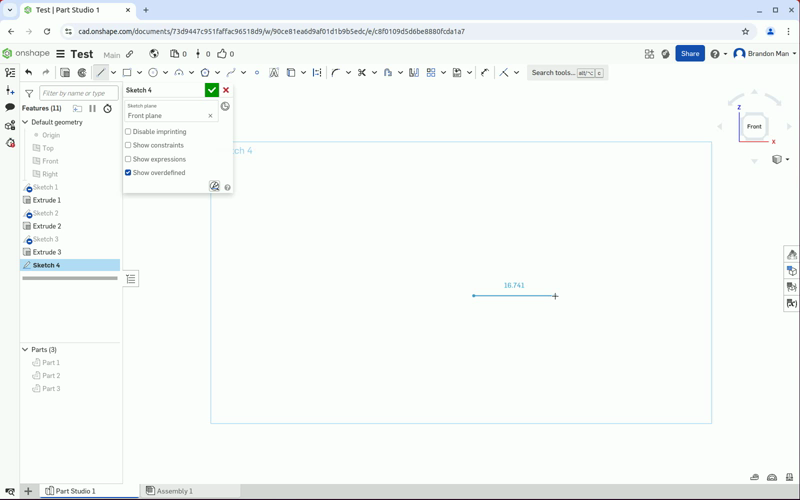
key_up(shift)
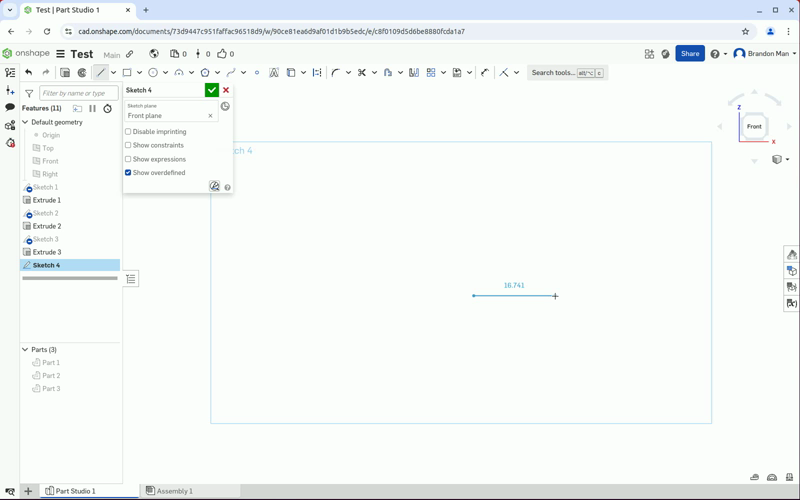
key(esc)
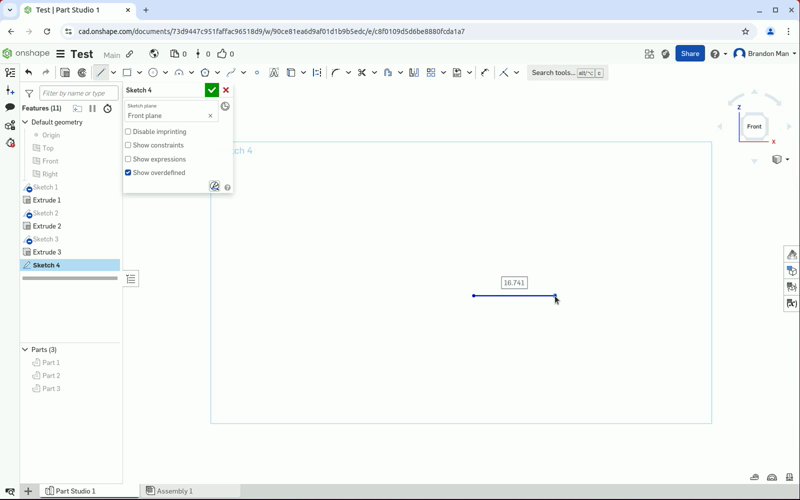
key(a)
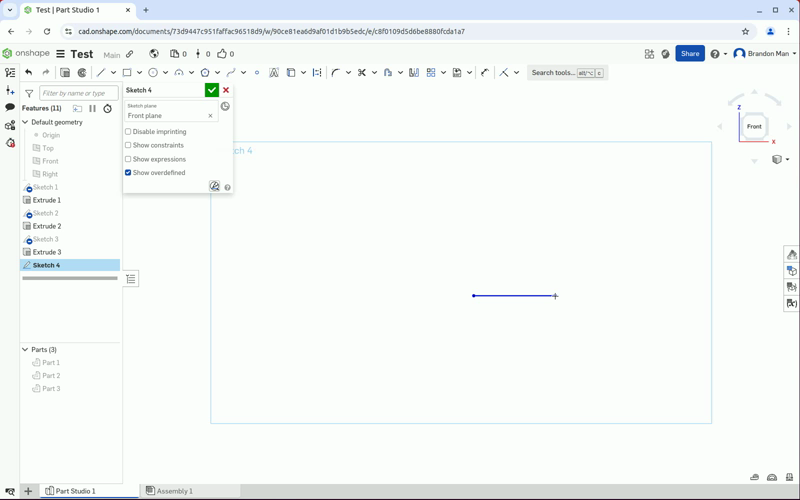
mouse_move(555, 295)
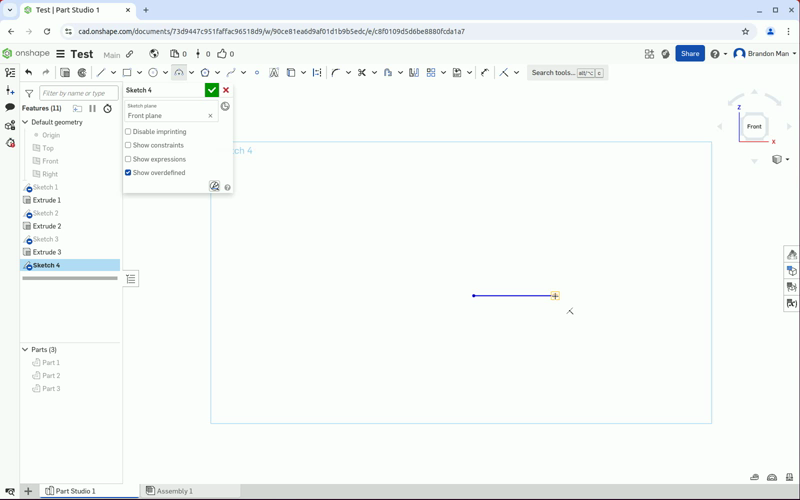
click(555, 295)
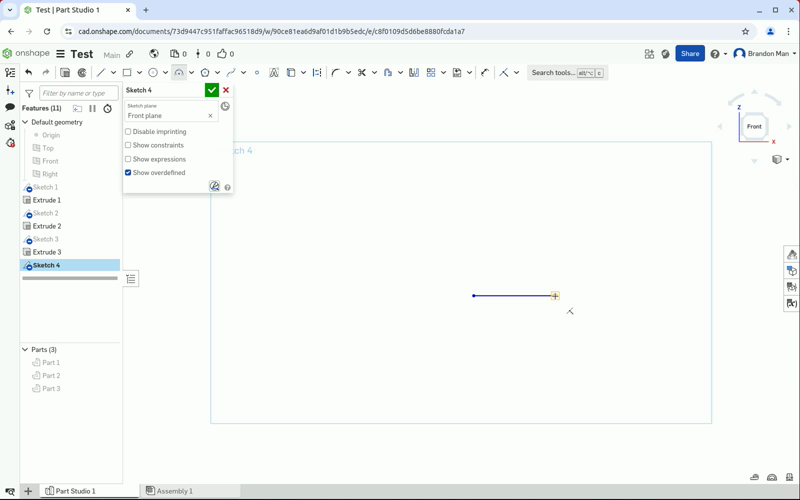
key_down(shift)
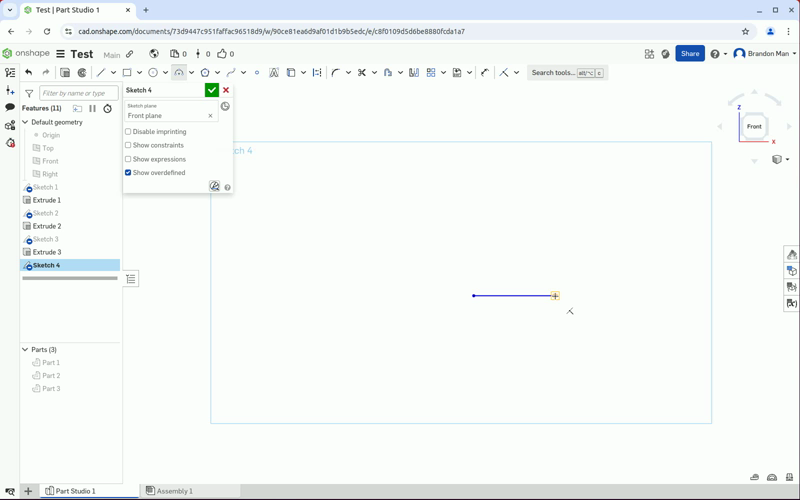
mouse_move(555, 270)
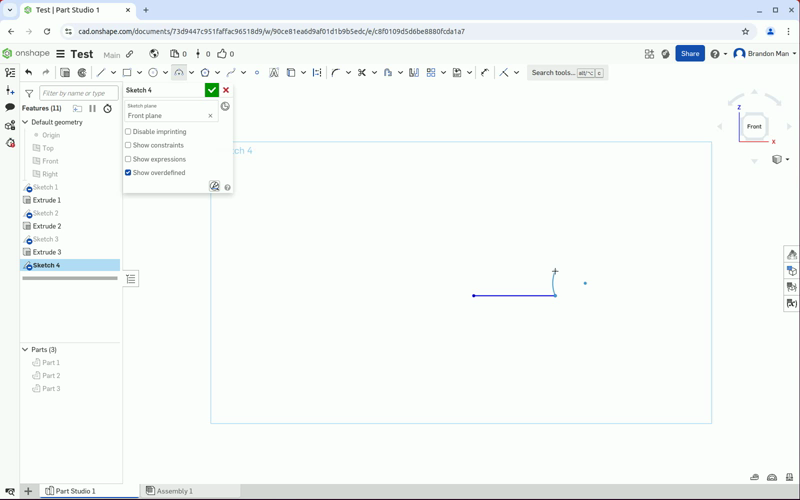
click(555, 270)
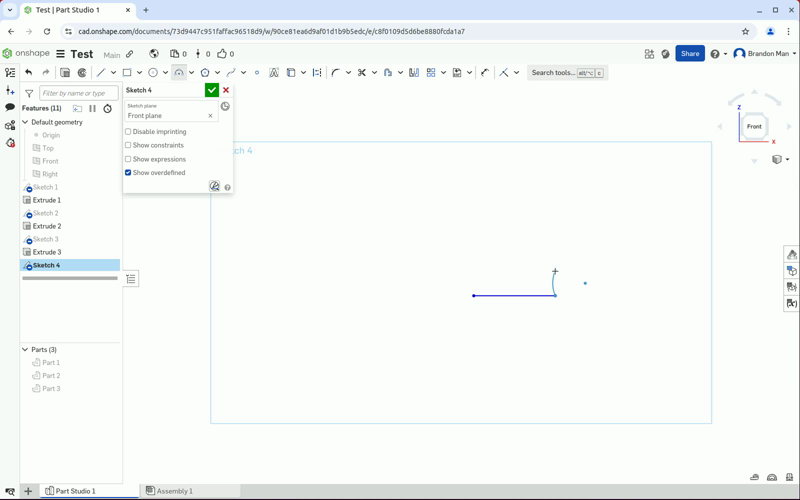
mouse_move(546, 283)
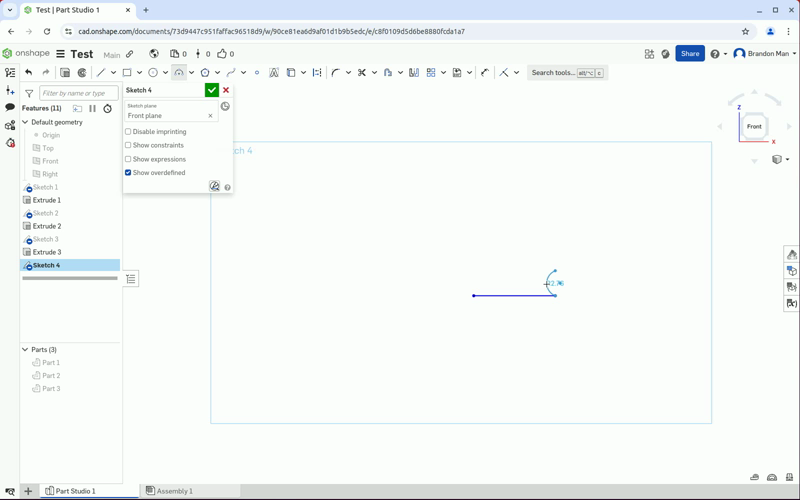
click(546, 283)
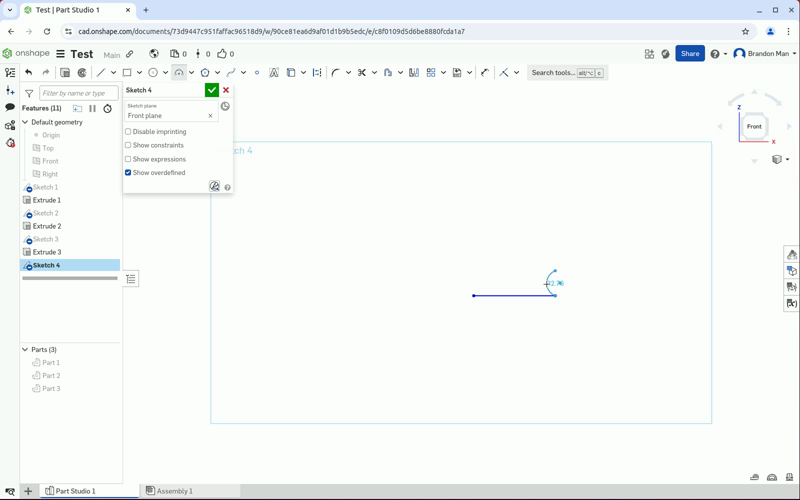
key_up(shift)
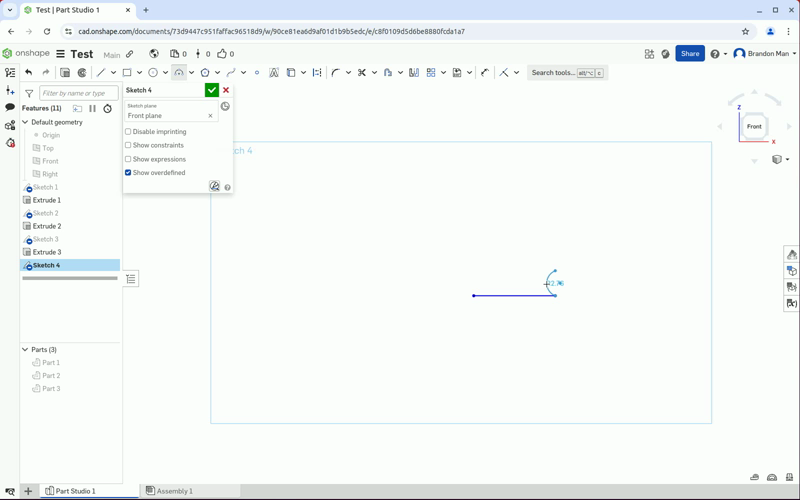
key(esc)
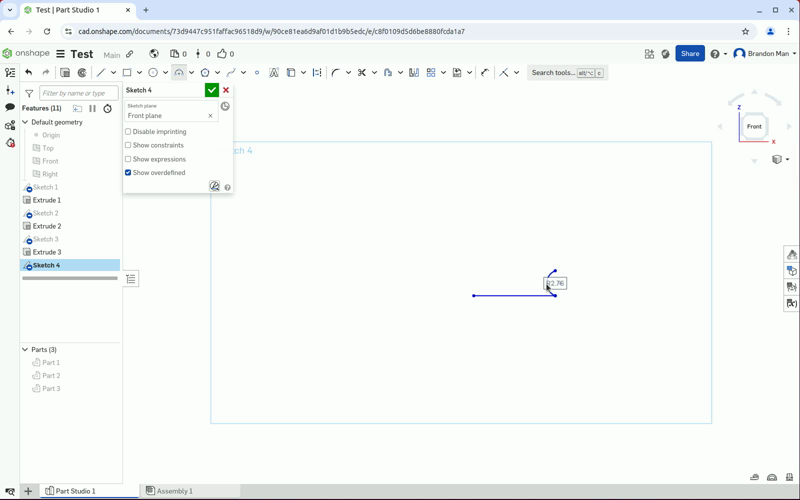
key(l)
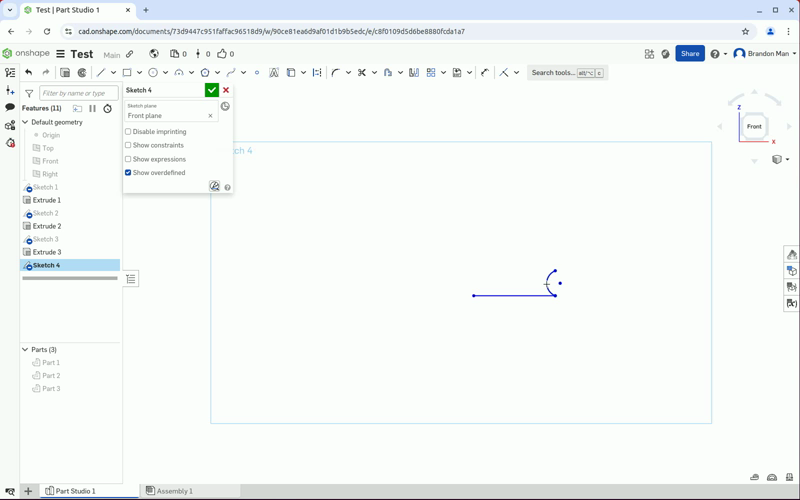
mouse_move(555, 270)
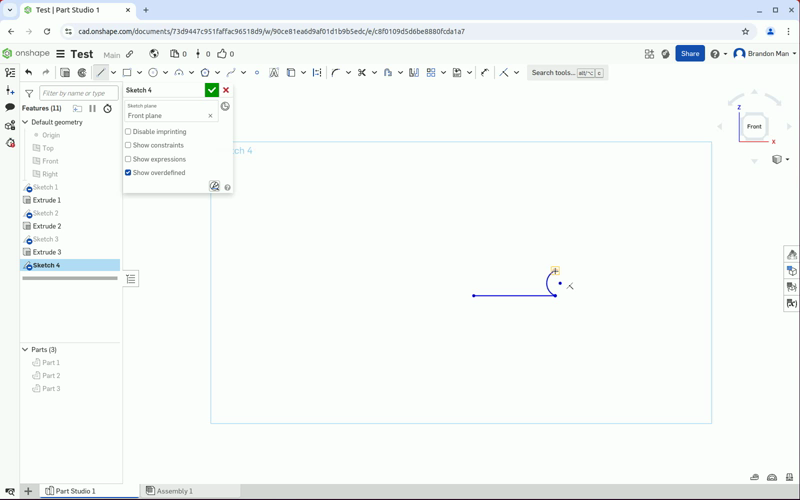
click(555, 270)
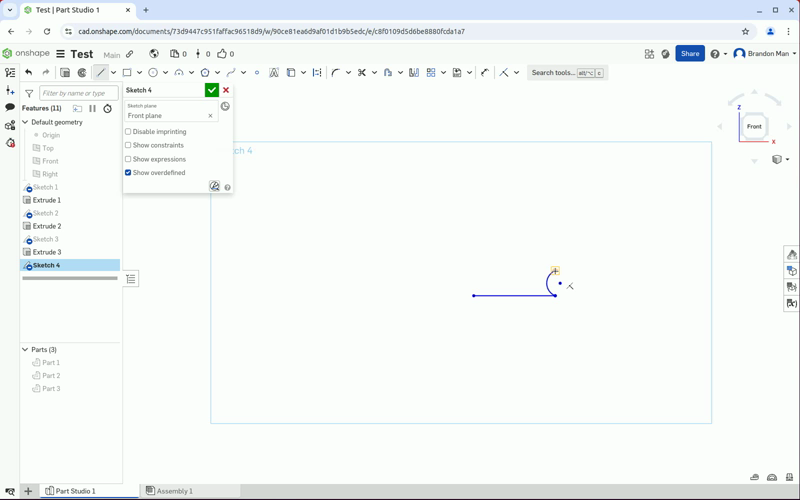
key_down(shift)
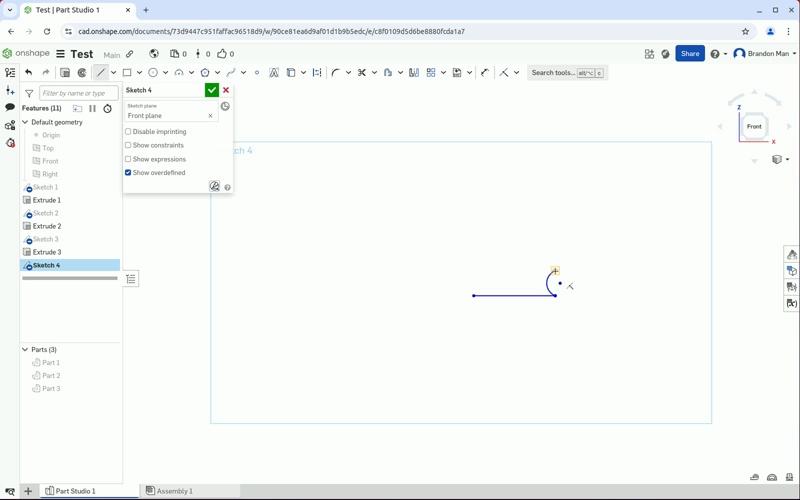
mouse_move(473, 270)
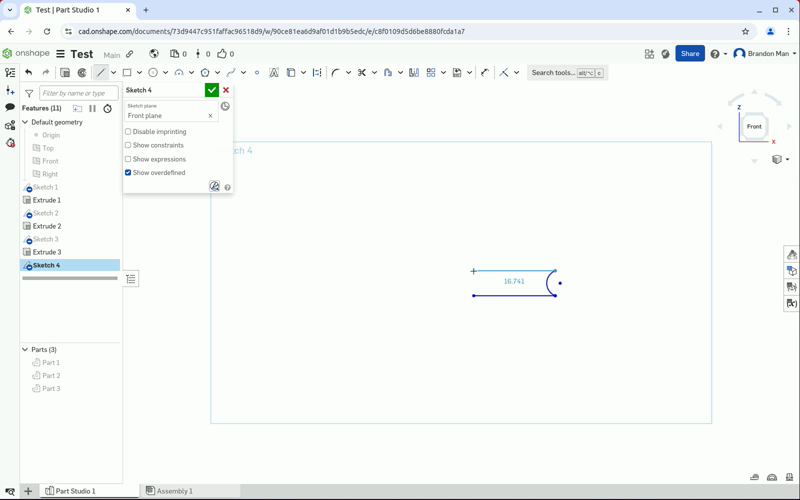
click(473, 270)
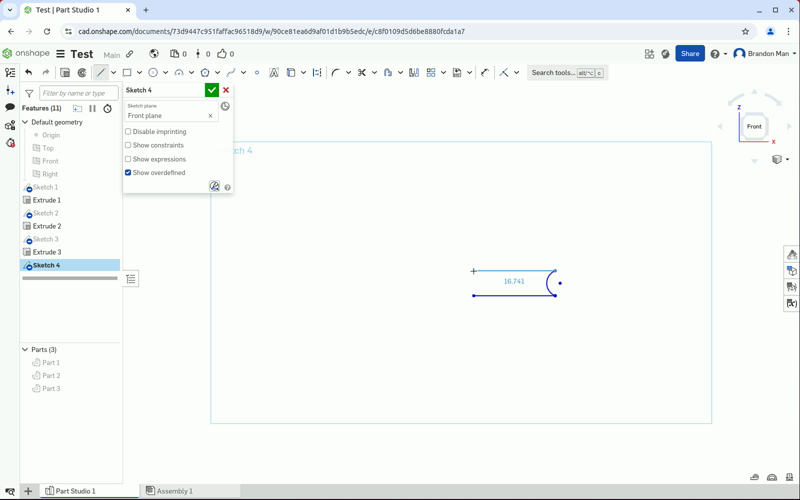
key_up(shift)
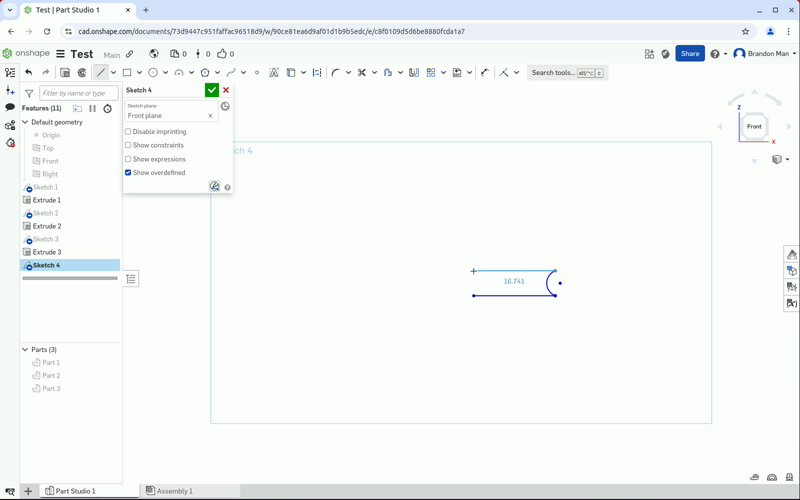
key(esc)
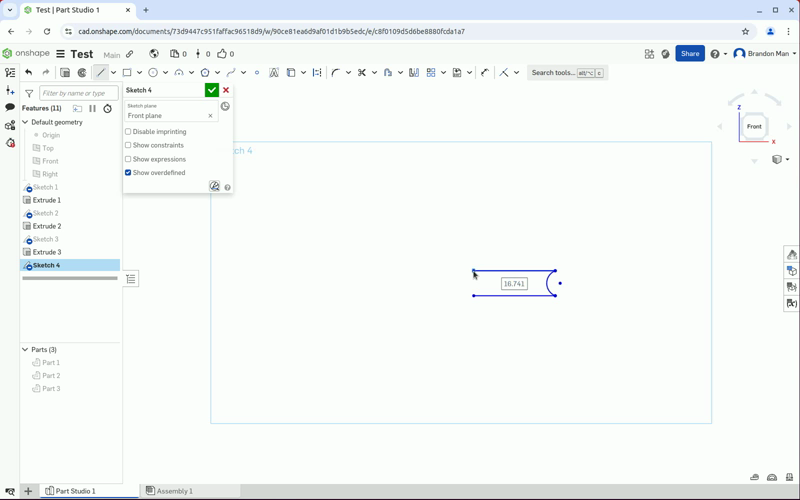
key(a)
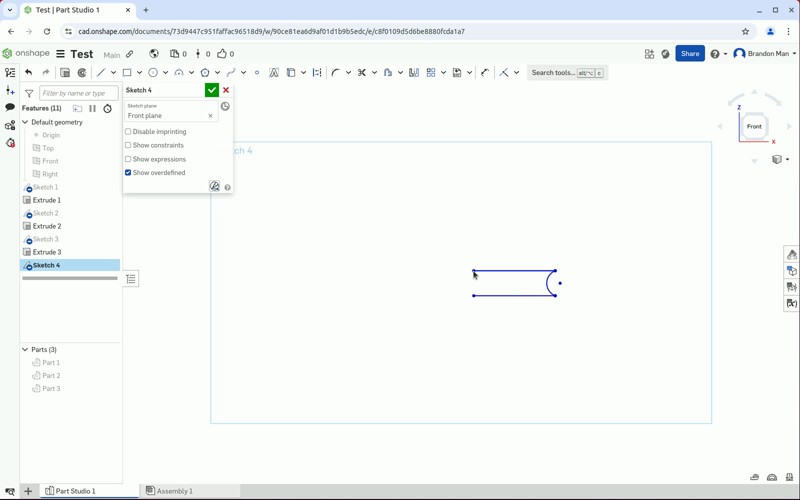
mouse_move(473, 270)
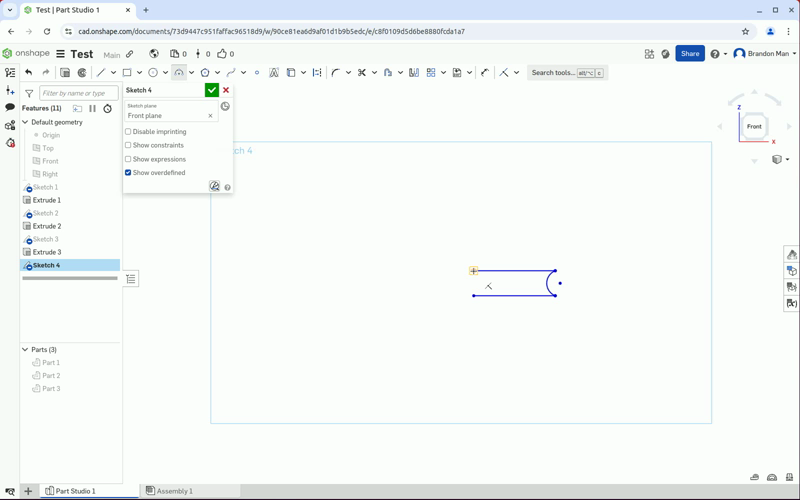
click(473, 270)
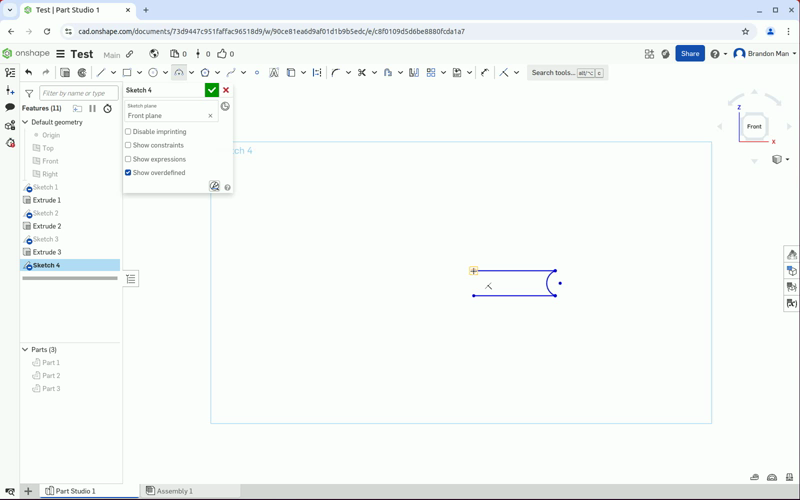
mouse_move(473, 295)
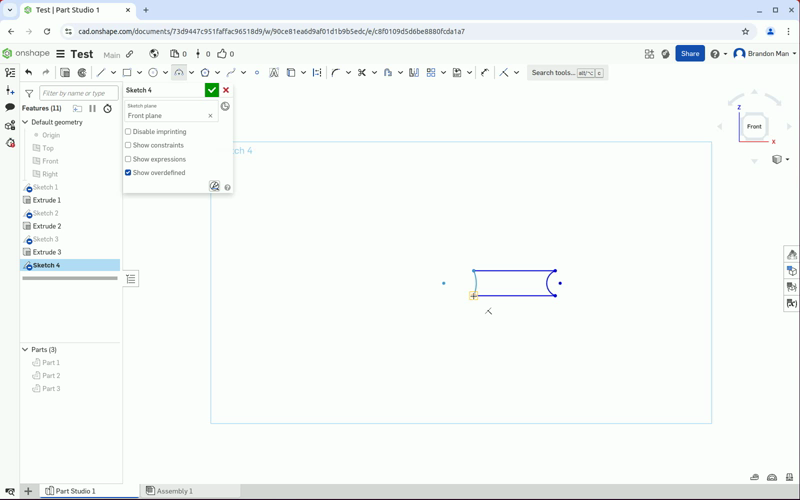
click(473, 295)
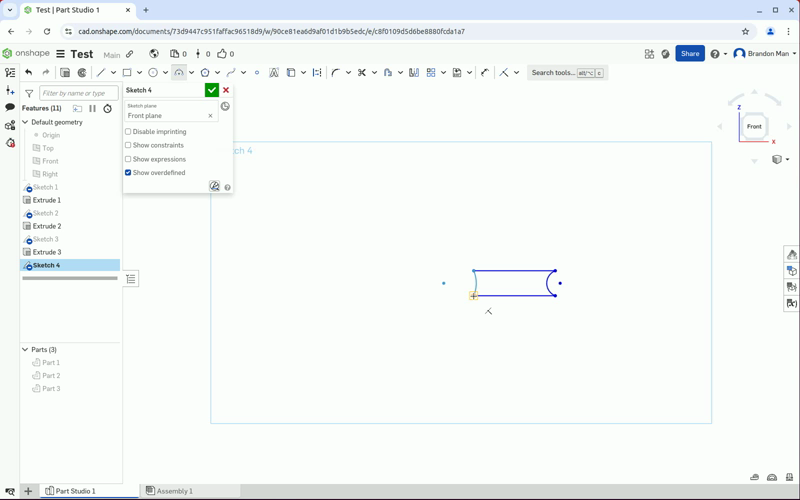
key_down(shift)
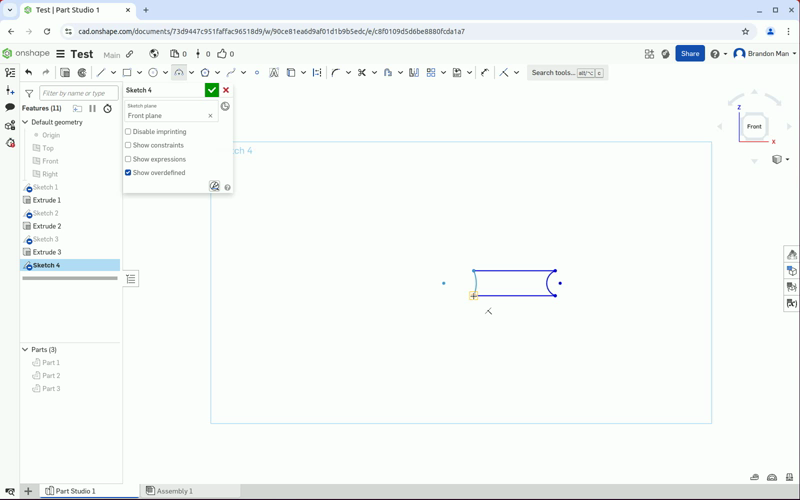
mouse_move(478, 283)
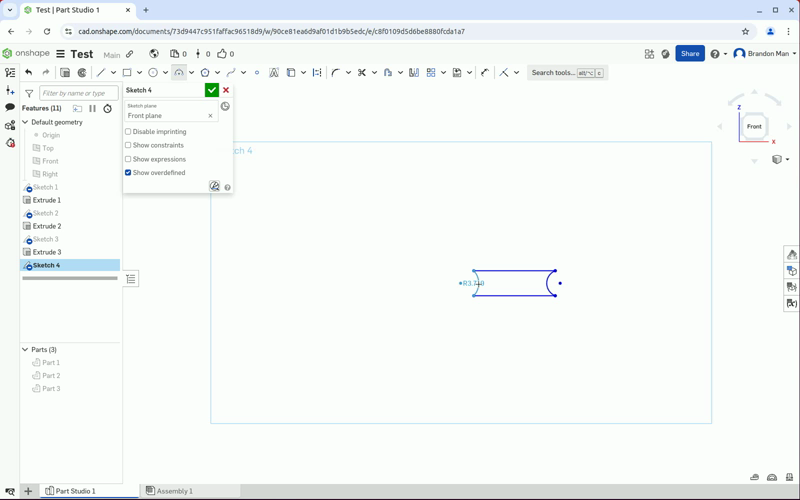
click(478, 283)
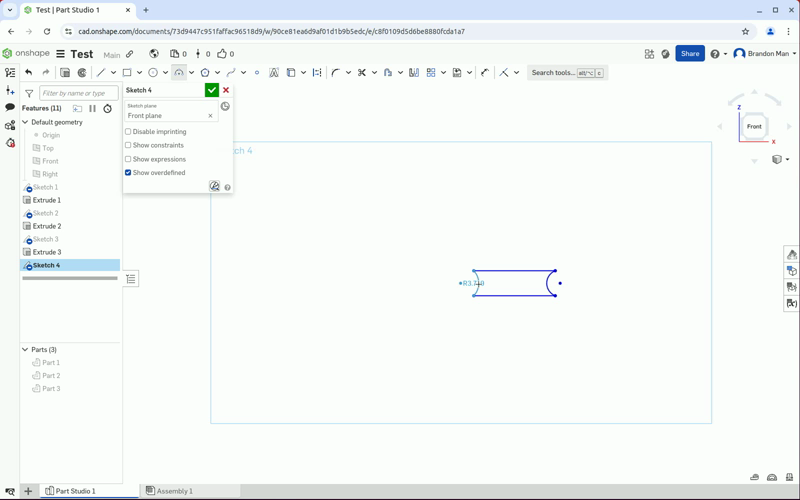
key_up(shift)
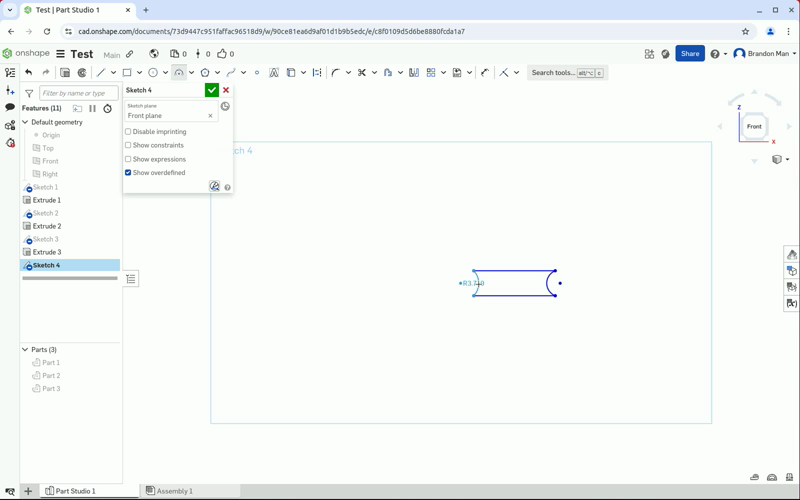
key(esc)
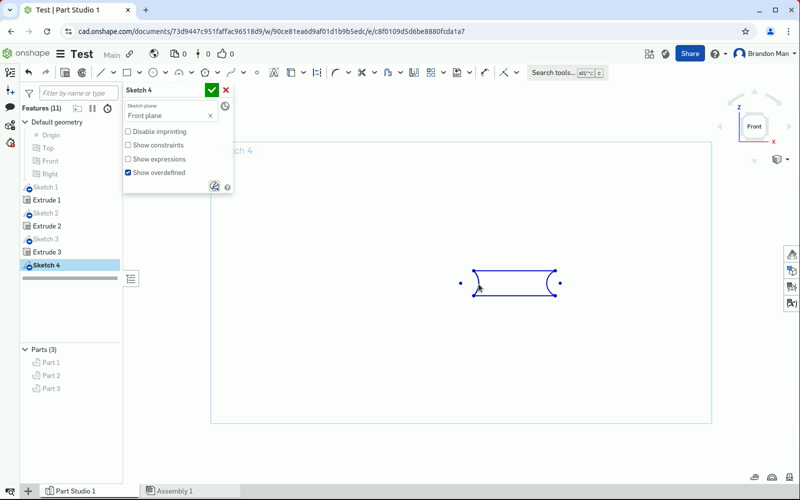
mouse_move(517, 282)
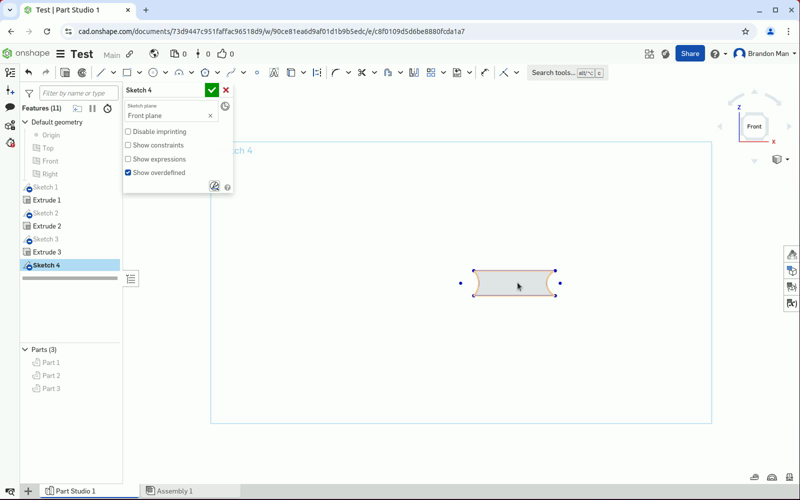
scroll(6)
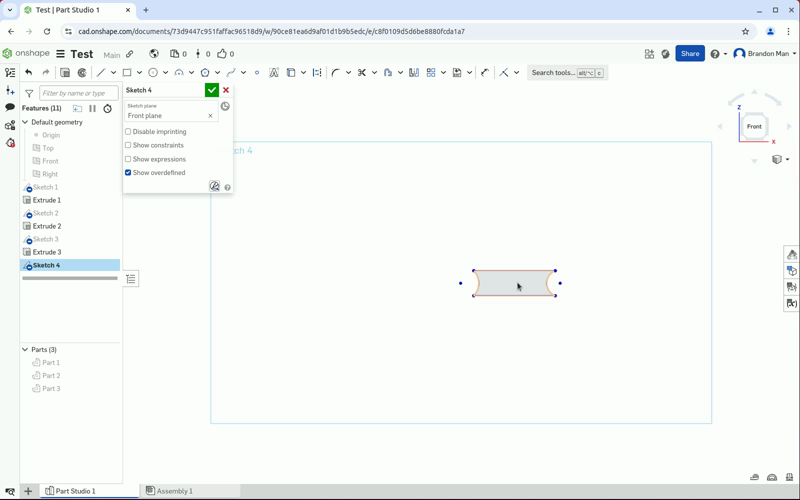
scroll(6)
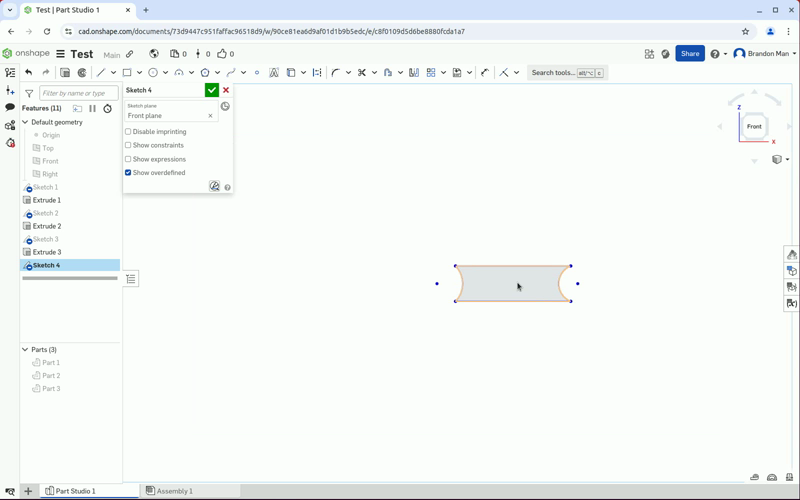
scroll(6)
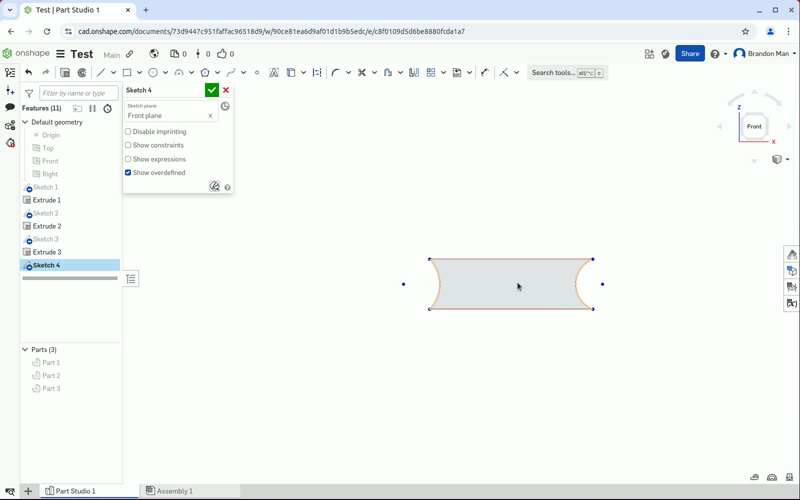
scroll(6)
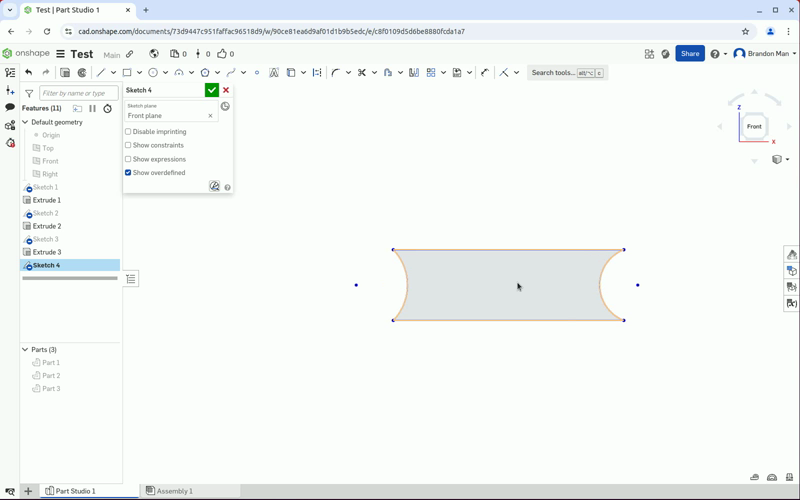
scroll(6)
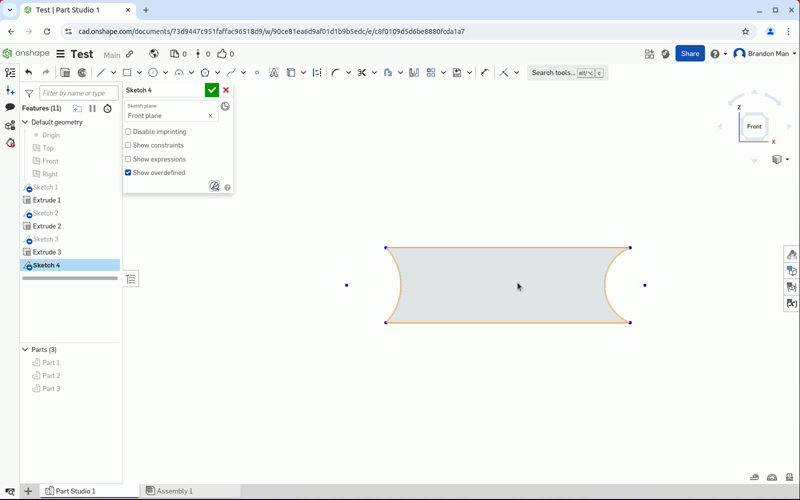
scroll(6)
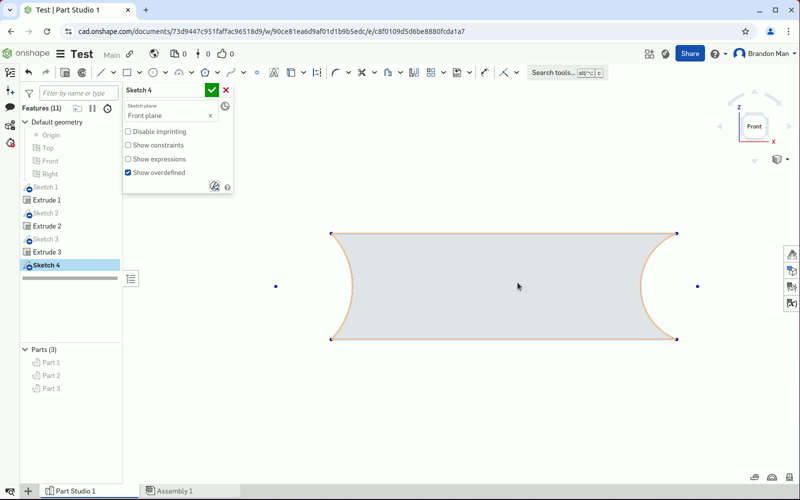
scroll(6)
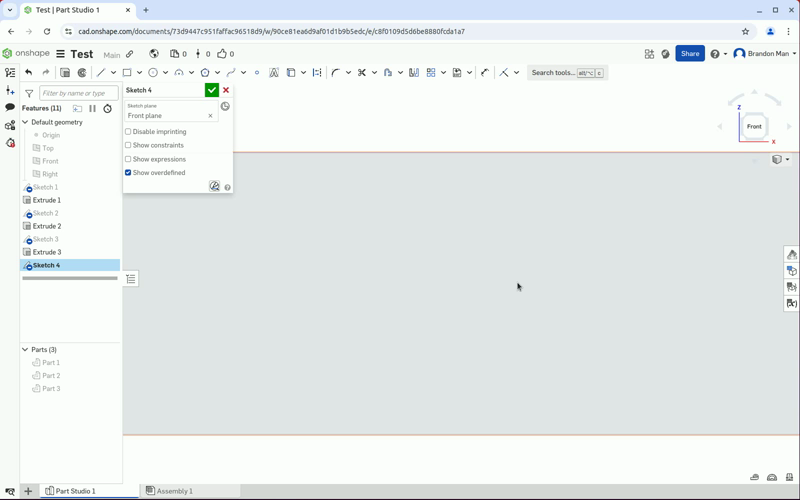
click(517, 282)
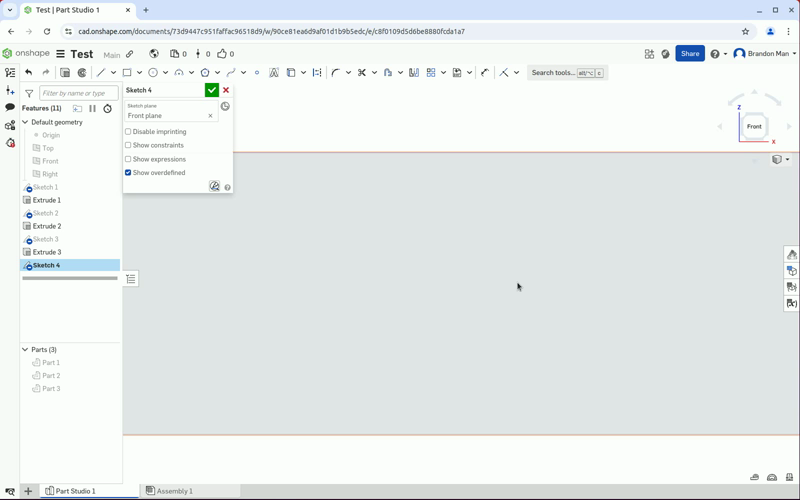
scroll(-6)
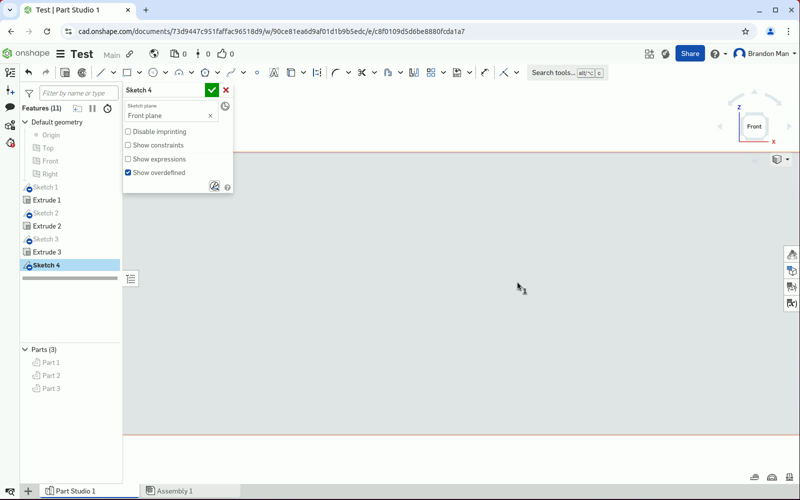
scroll(-6)
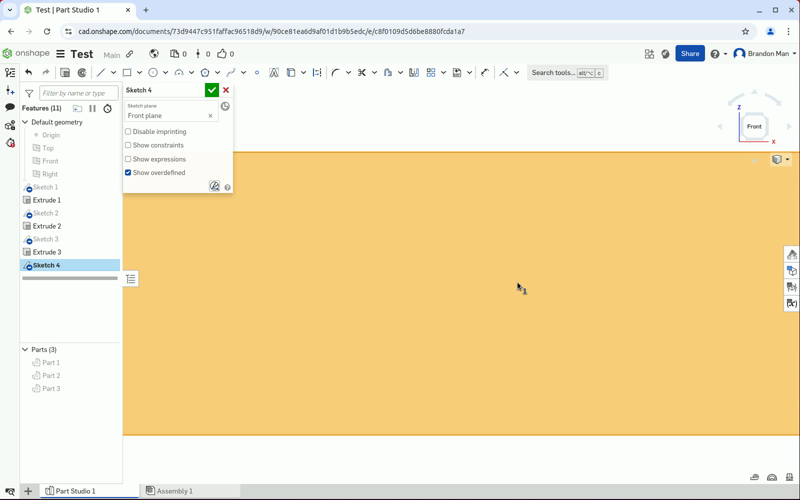
scroll(-6)
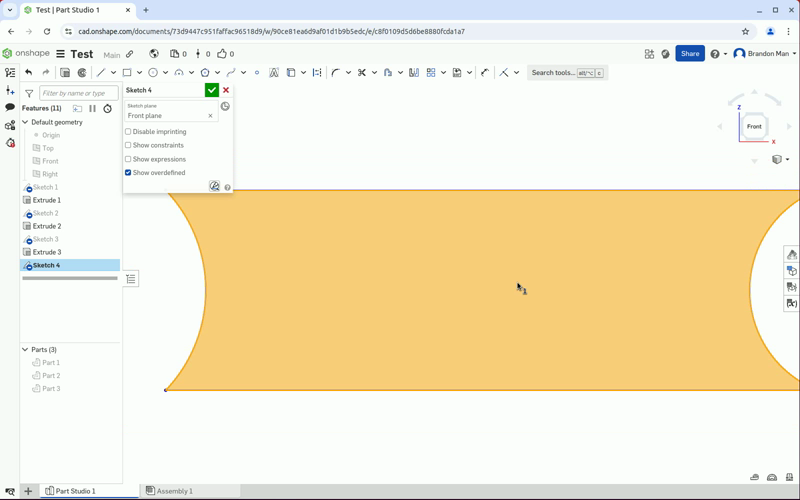
scroll(-6)
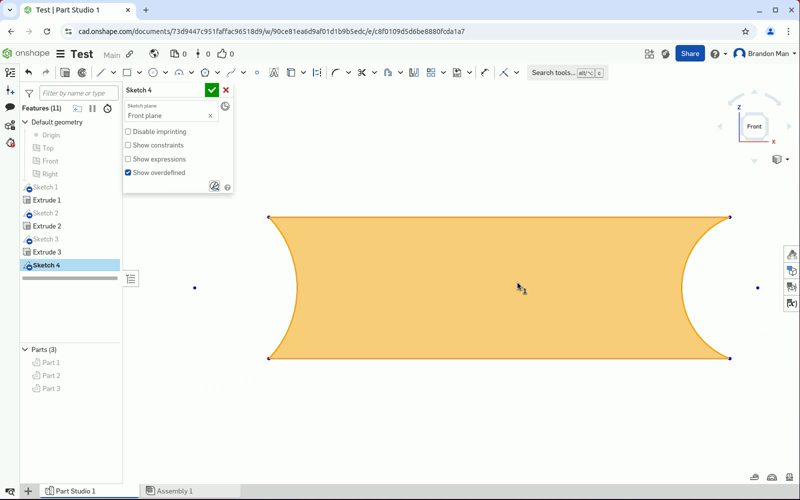
scroll(-6)
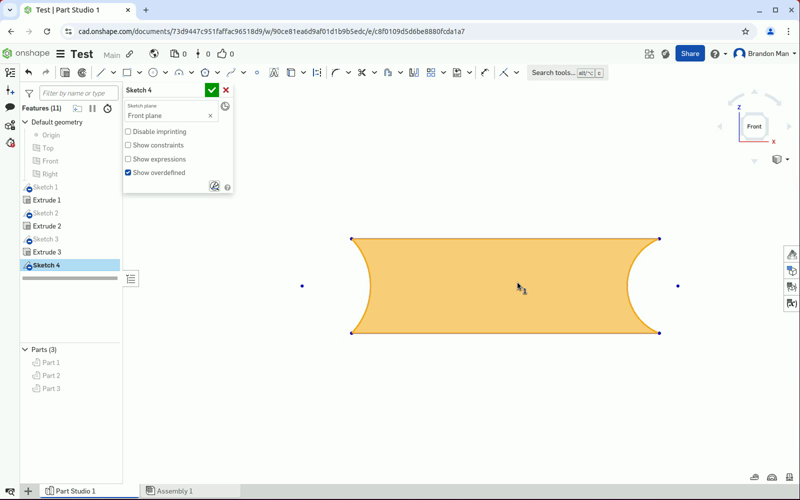
scroll(-6)
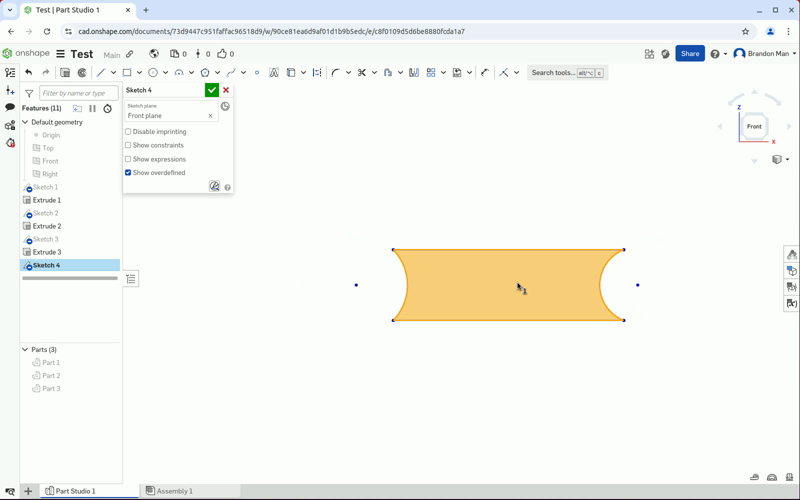
scroll(-6)
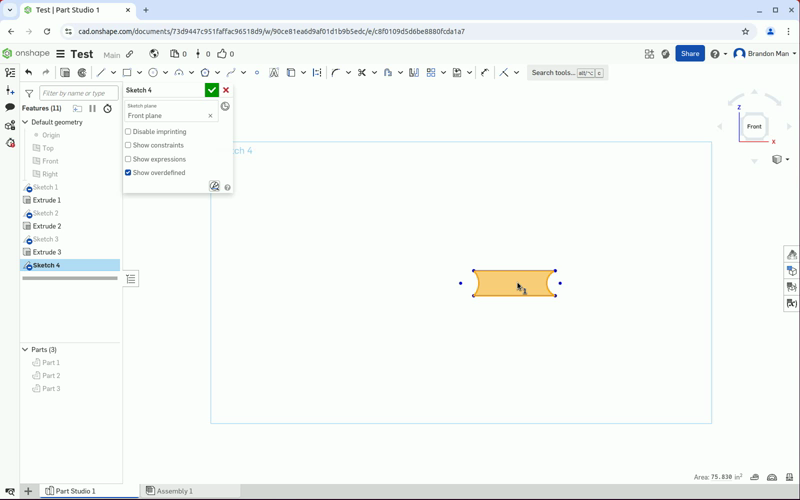
mouse_move(73, 352)
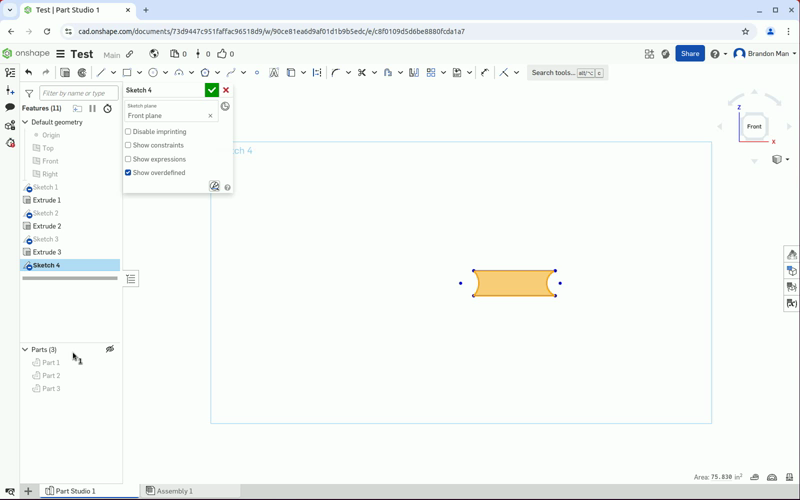
key(shift+y)
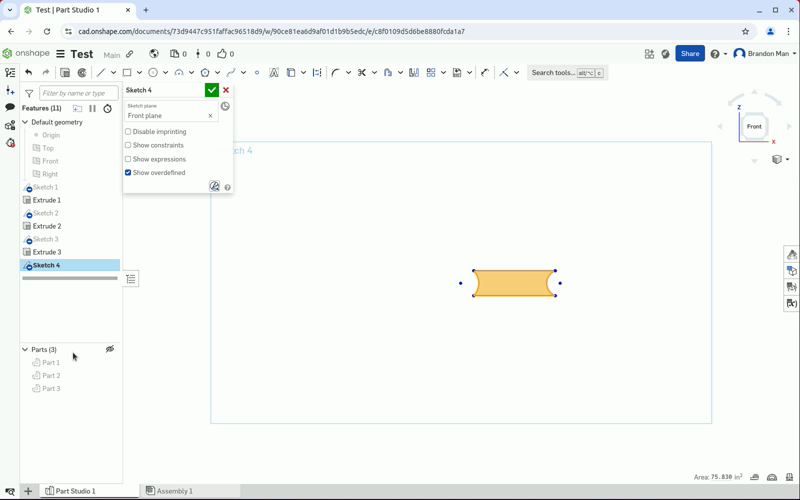
key(shift+e)
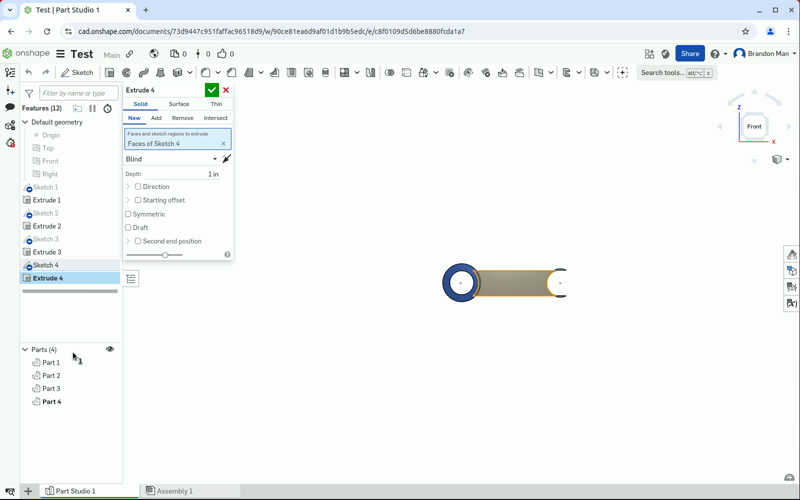
mouse_move(143, 106)
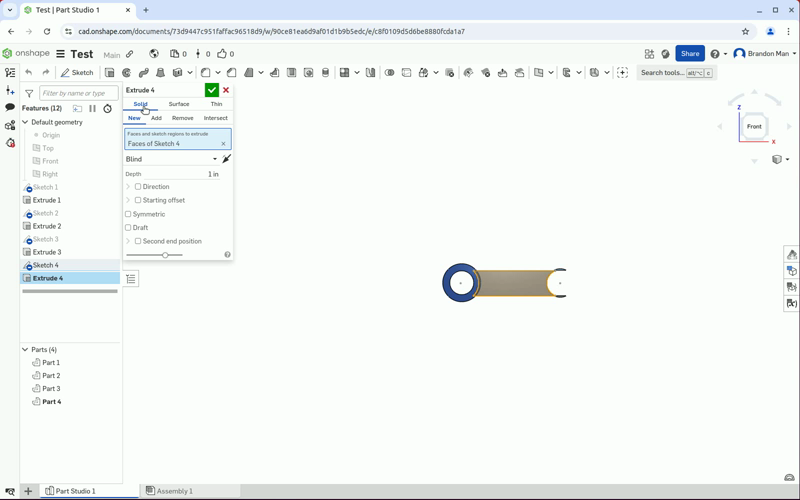
click(143, 106)
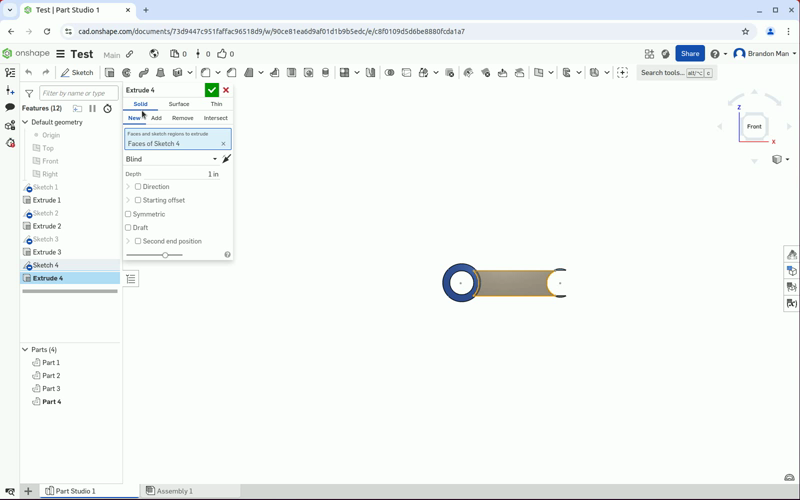
mouse_move(137, 120)
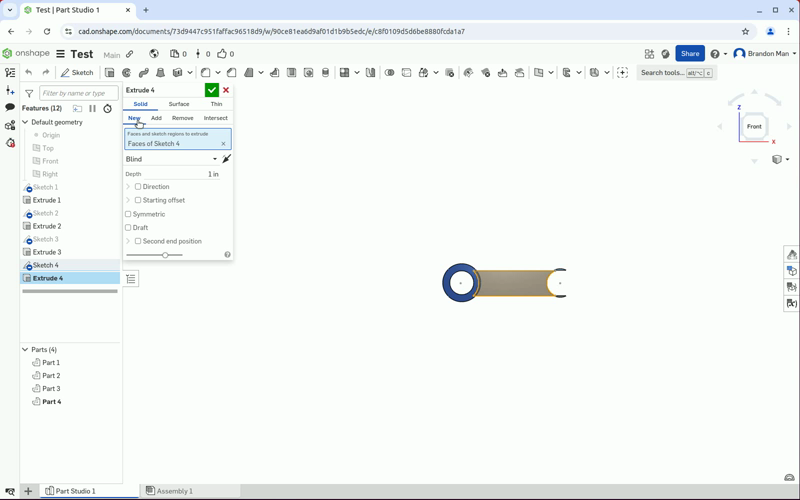
click(137, 120)
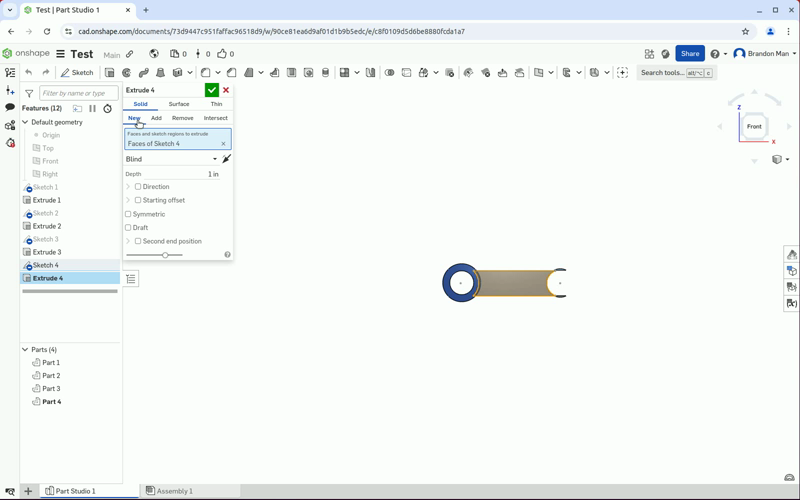
key(tab, 4)
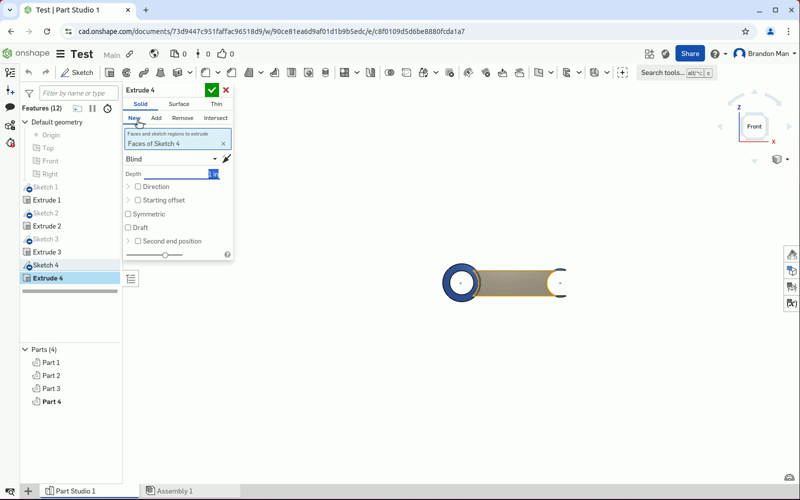
text(3.611)
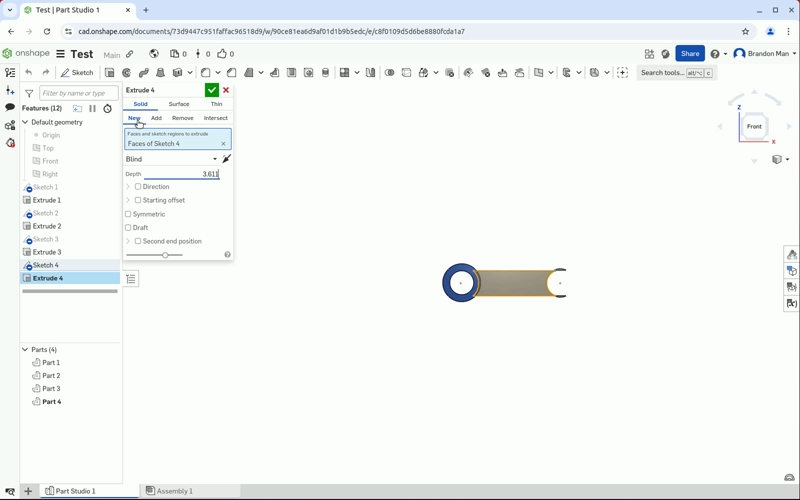
key(enter)
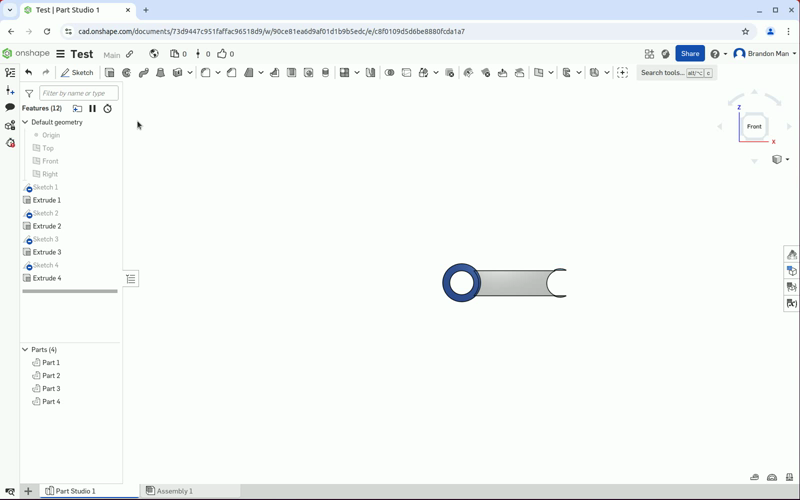
key(shift+h)
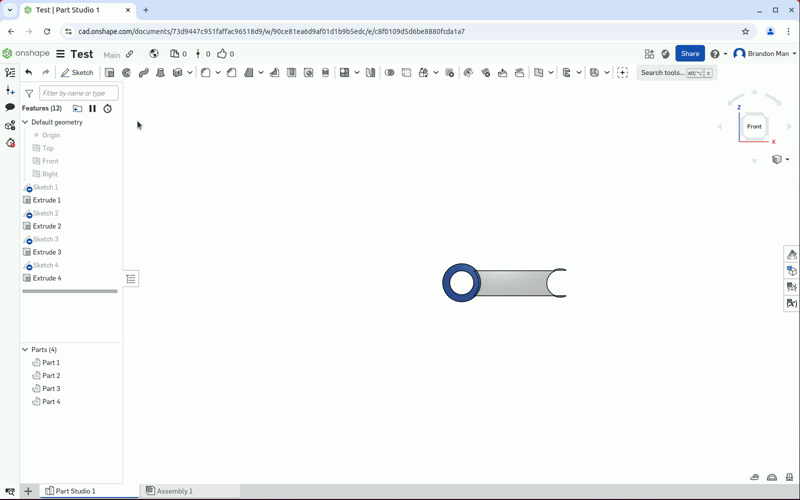
key(shift+h)
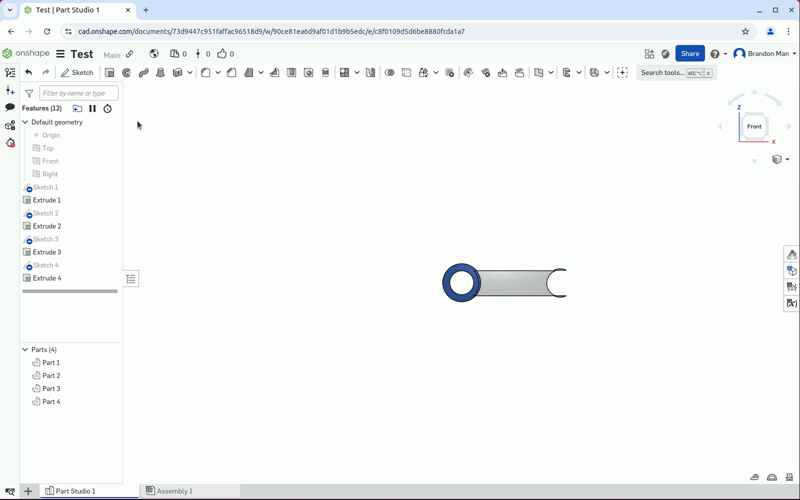
mouse_move(73, 189)
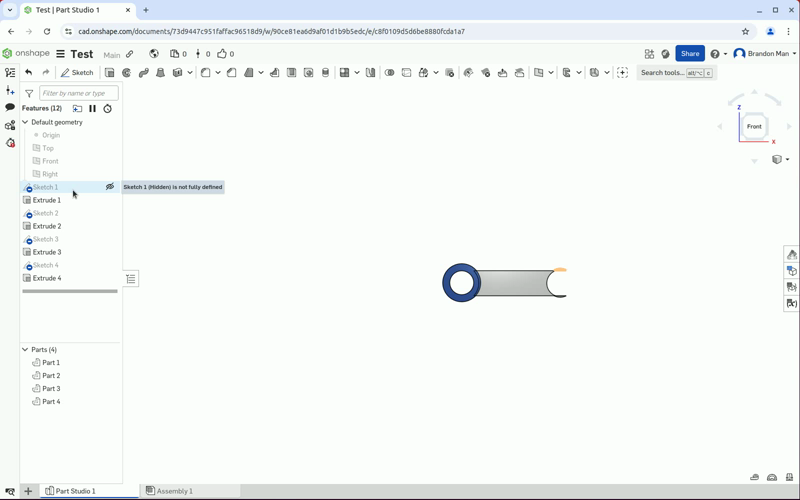
click(73, 189)
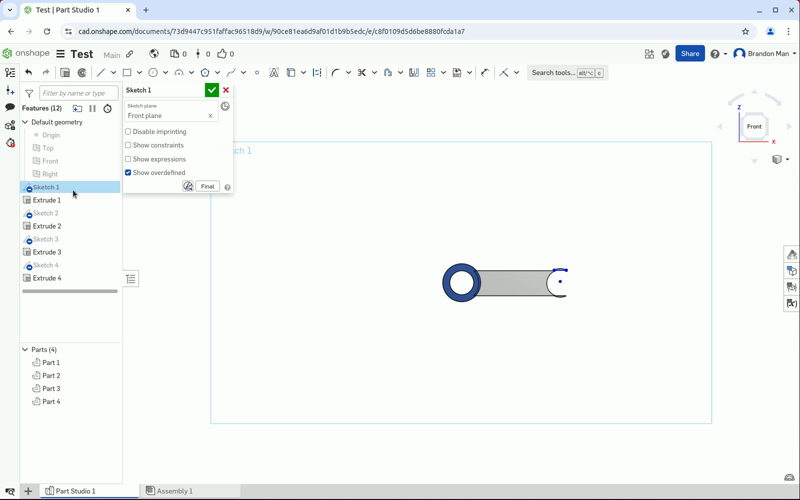
mouse_move(229, 92)
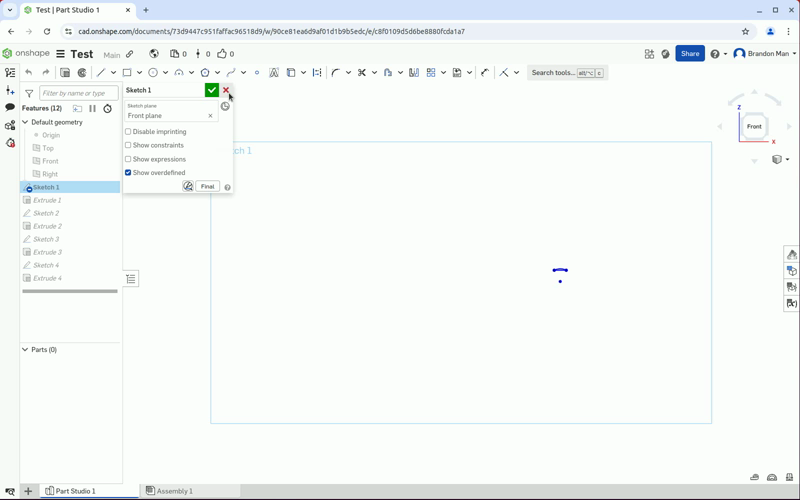
click(229, 92)
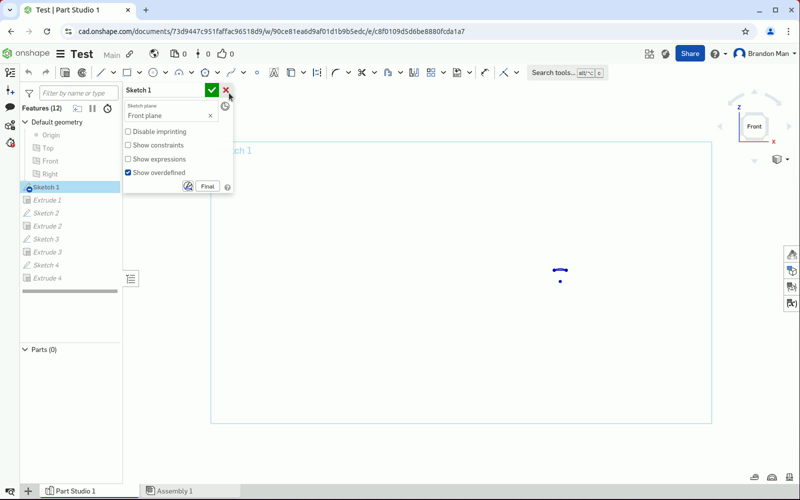
key(shift+s)
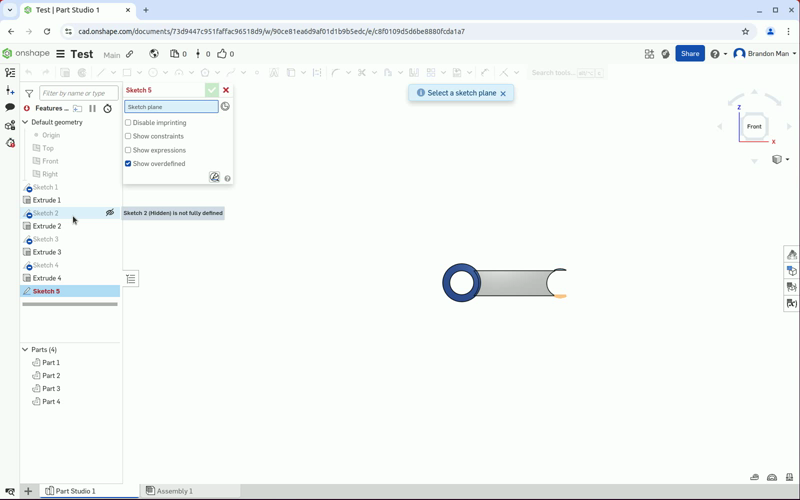
scroll(3)
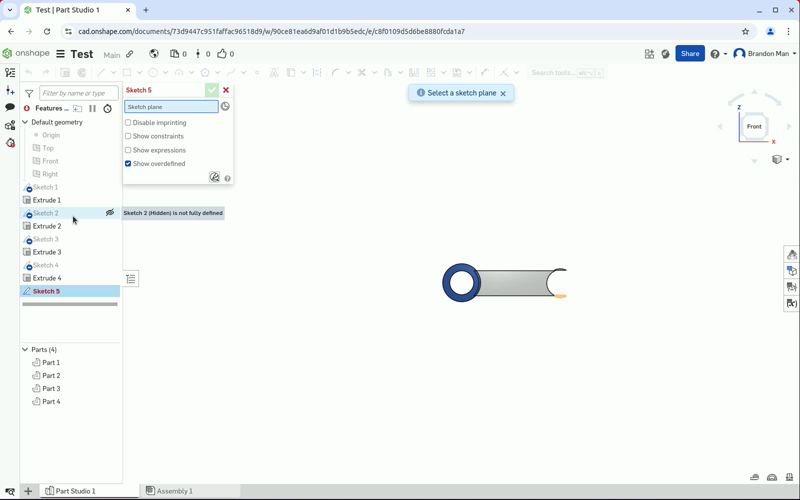
mouse_move(73, 163)
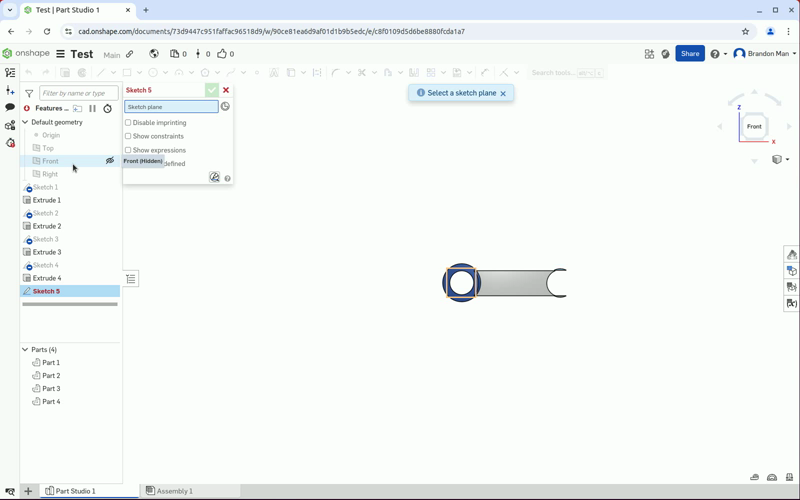
click(73, 163)
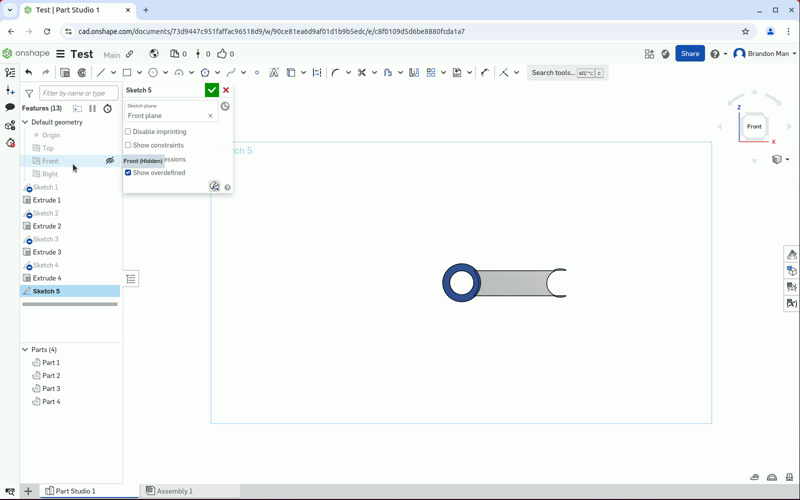
mouse_move(73, 352)
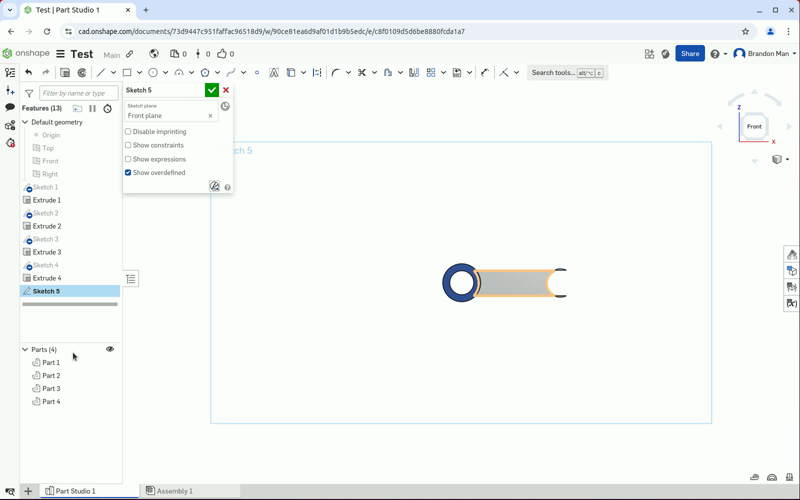
key(y)
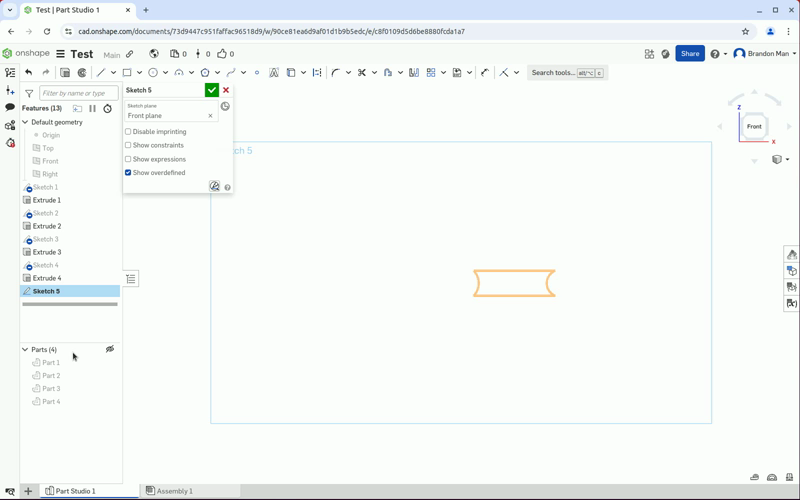
key(l)
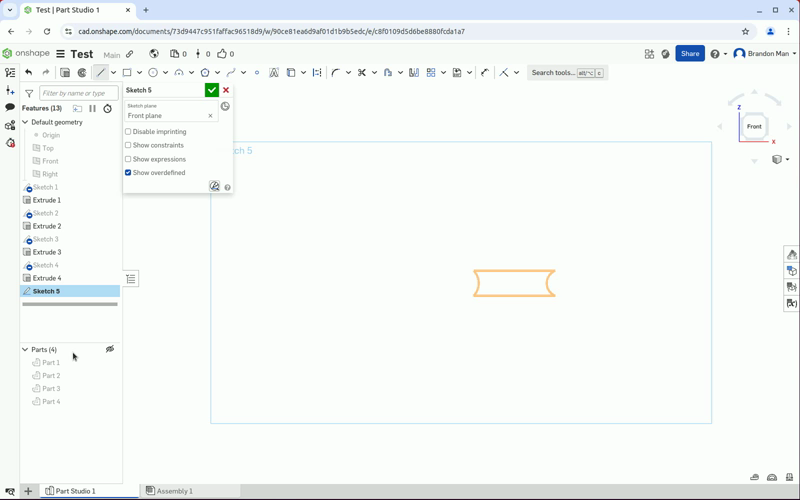
key_down(shift)
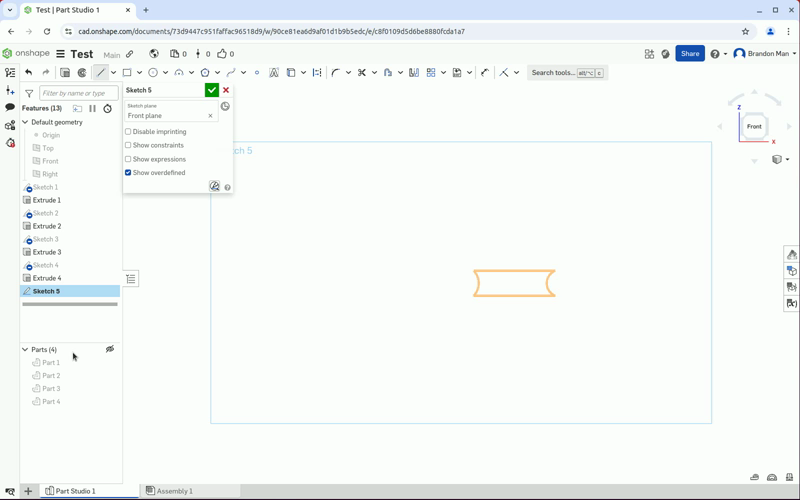
mouse_move(554, 295)
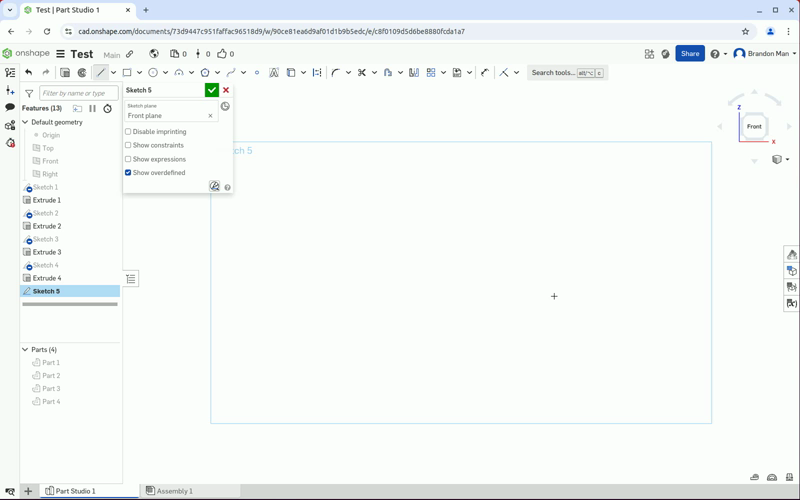
click(554, 295)
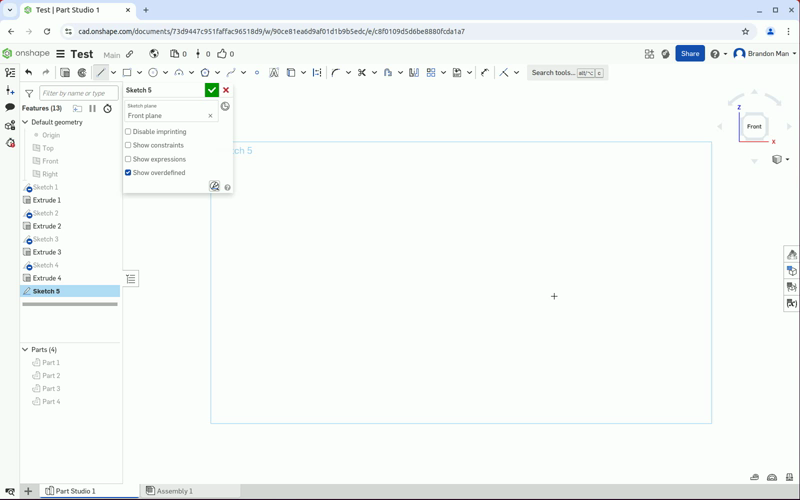
key_up(shift)
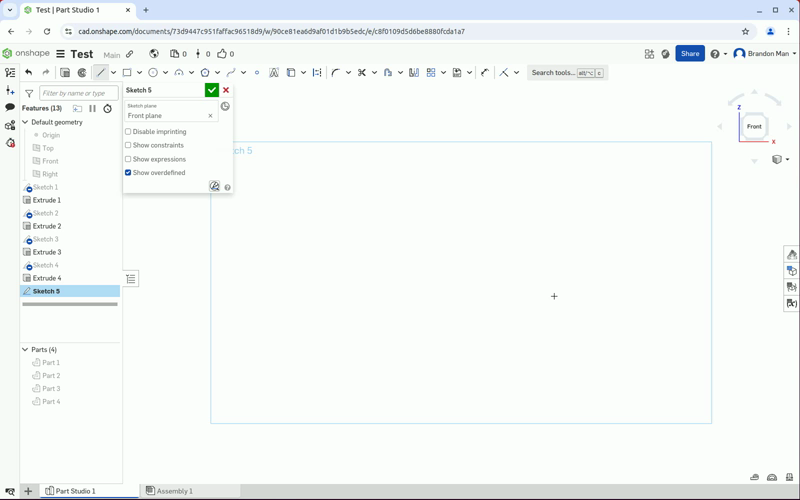
key_down(shift)
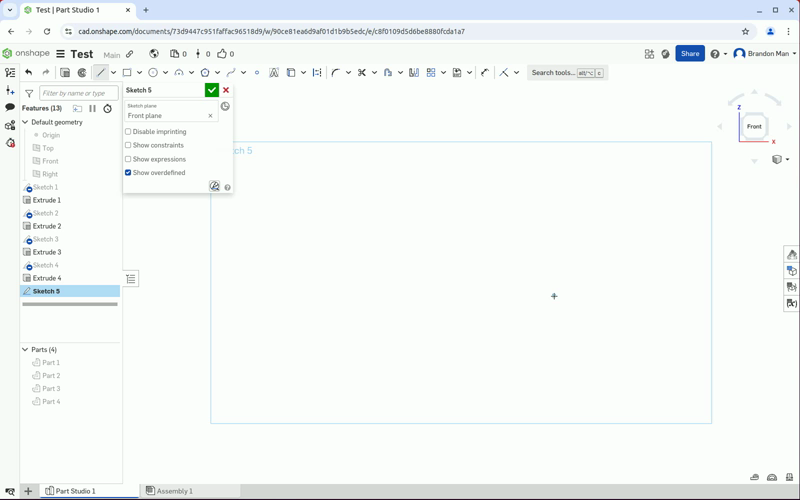
mouse_move(584, 295)
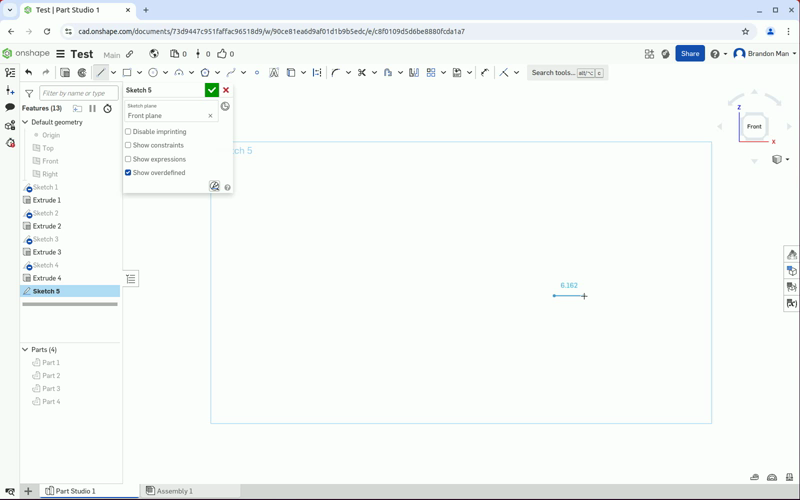
mouse_move(565, 295)
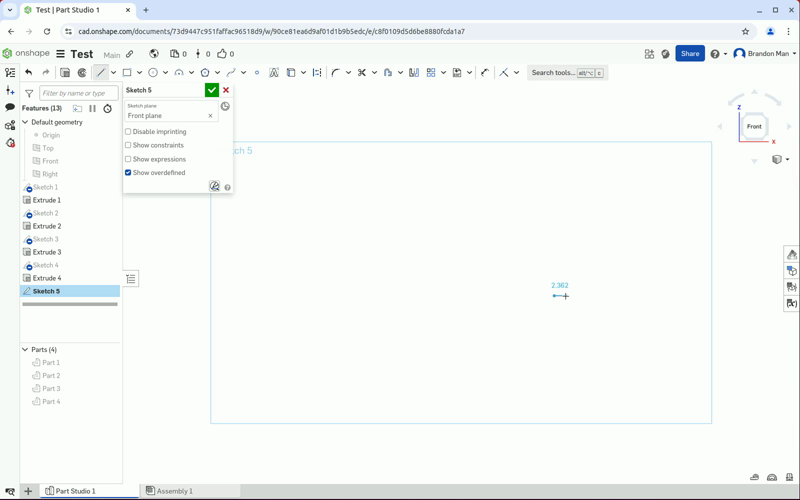
click(565, 295)
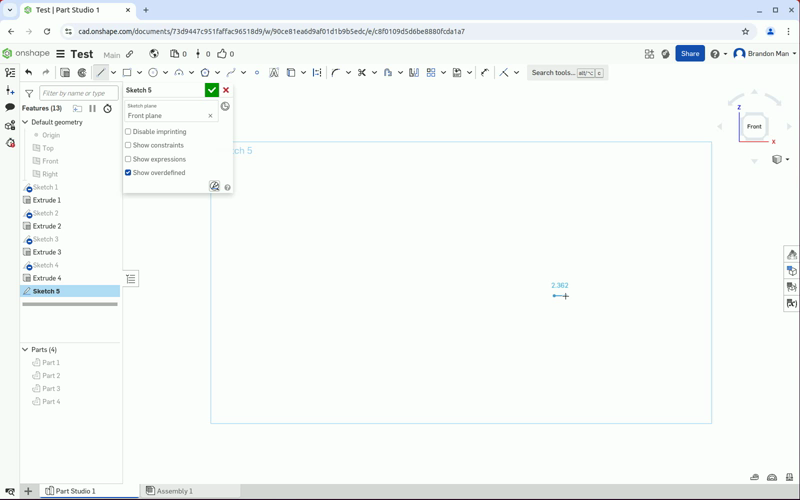
key_up(shift)
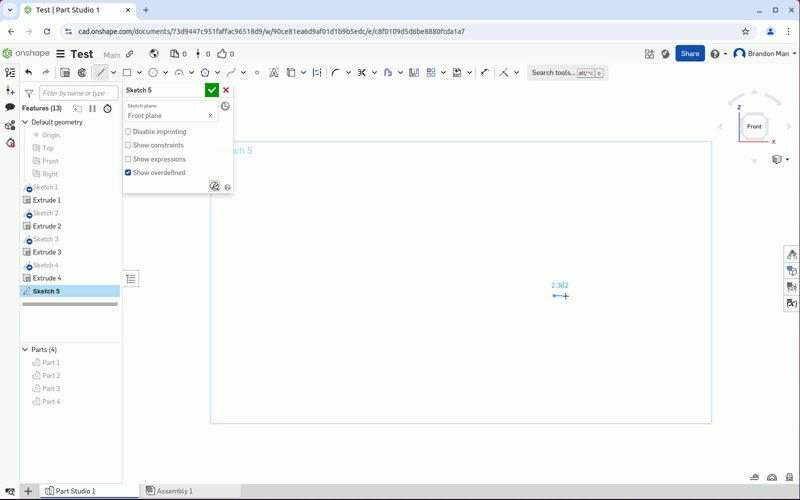
key(esc)
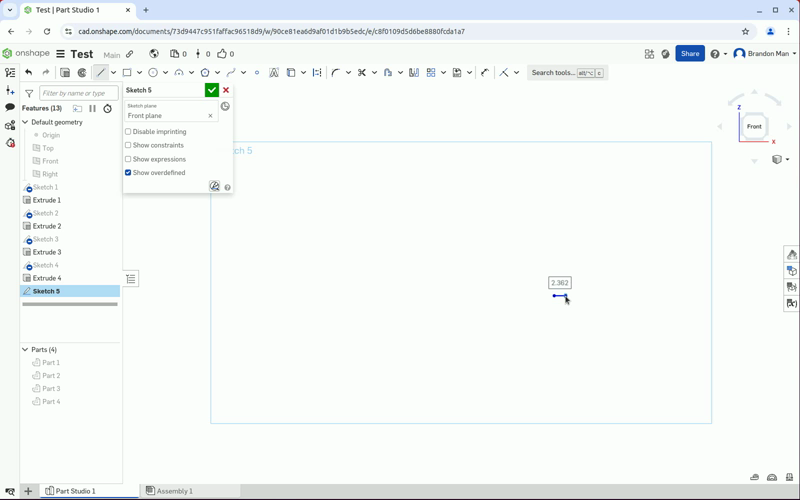
key(a)
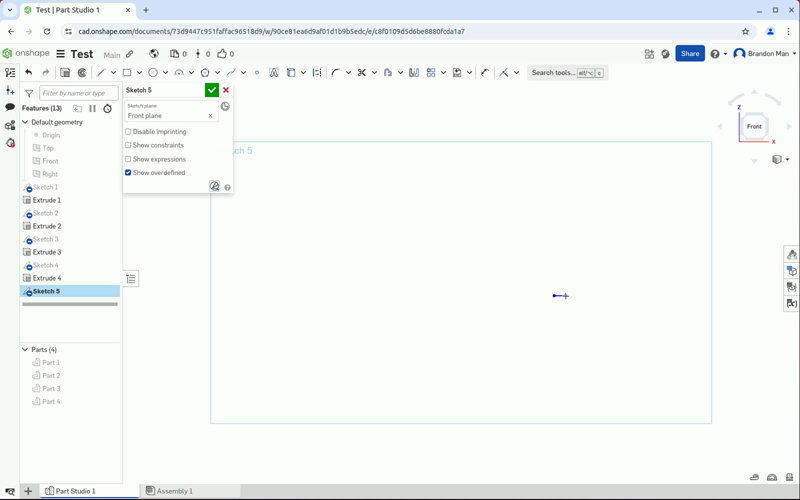
mouse_move(565, 295)
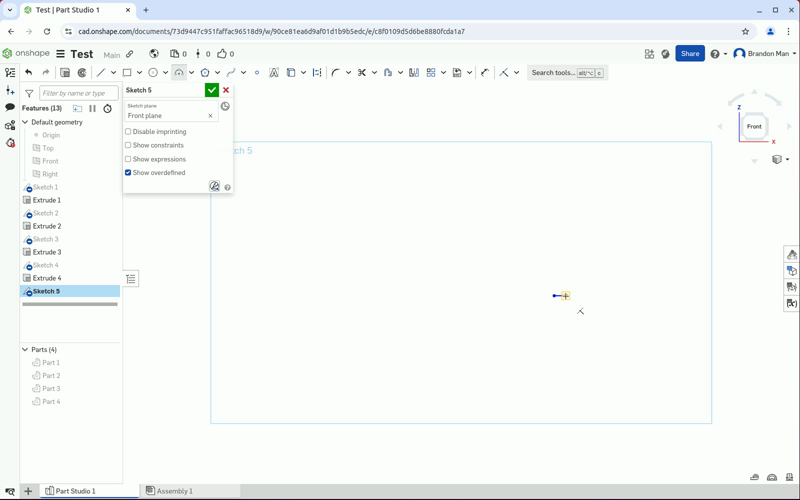
click(565, 295)
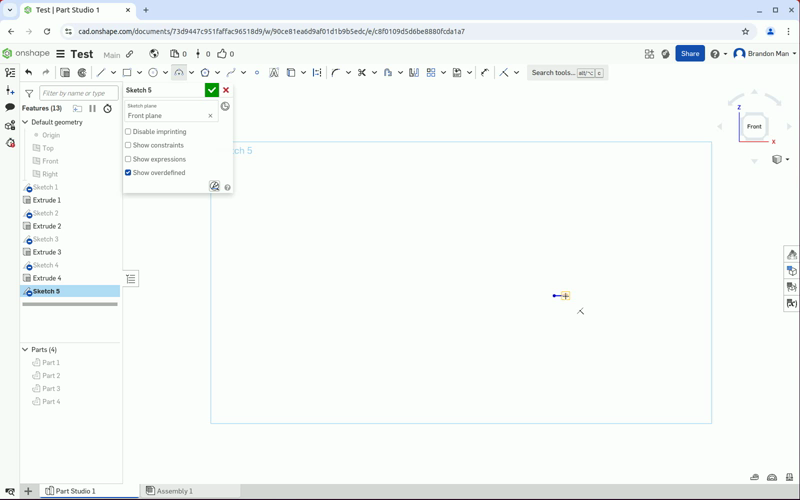
key_down(shift)
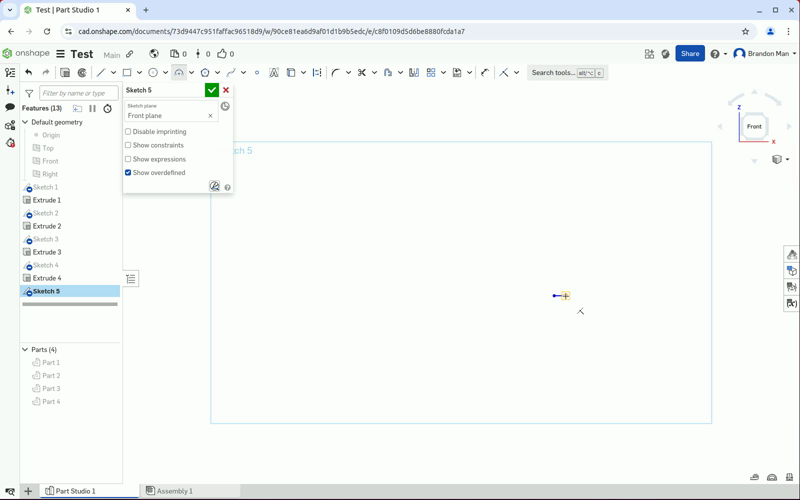
mouse_move(565, 270)
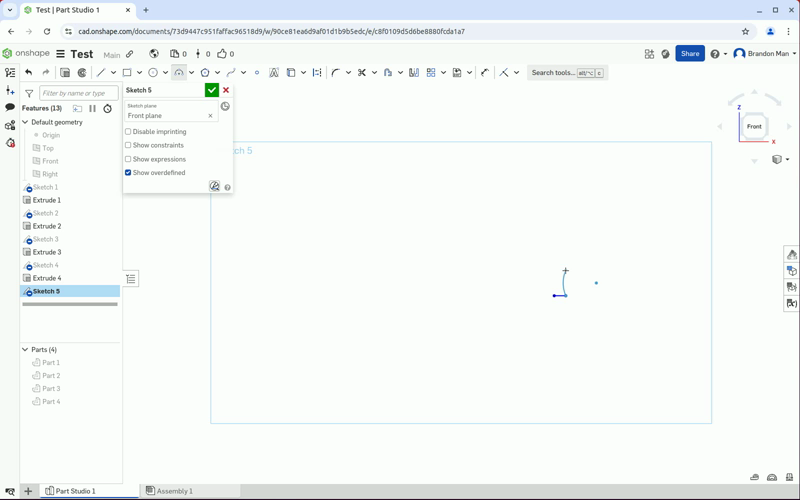
click(565, 270)
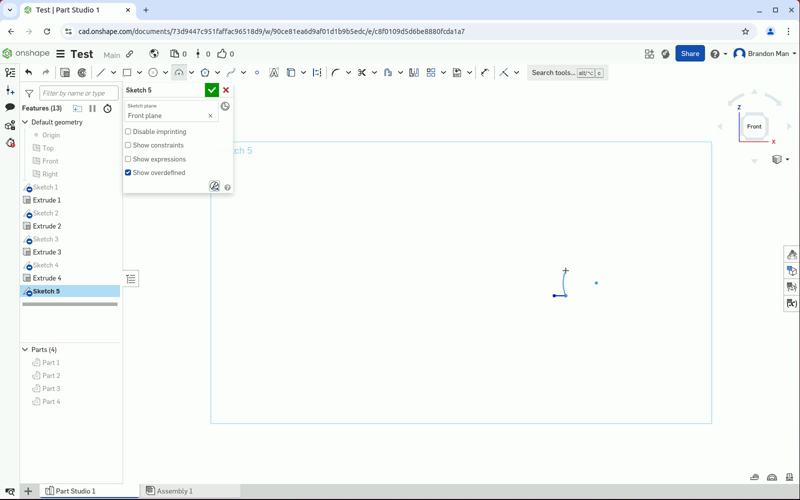
mouse_move(573, 282)
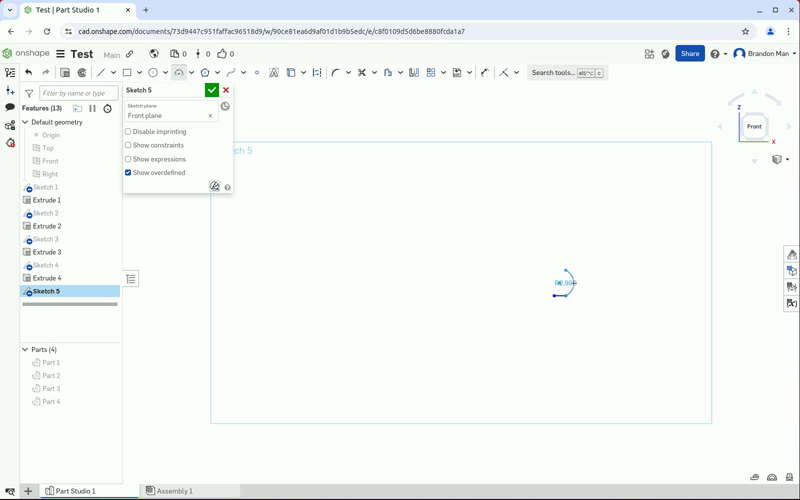
click(573, 282)
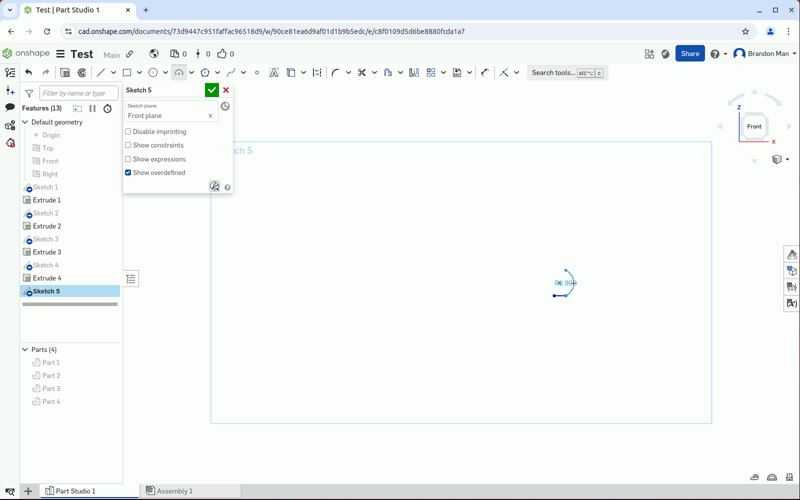
key_up(shift)
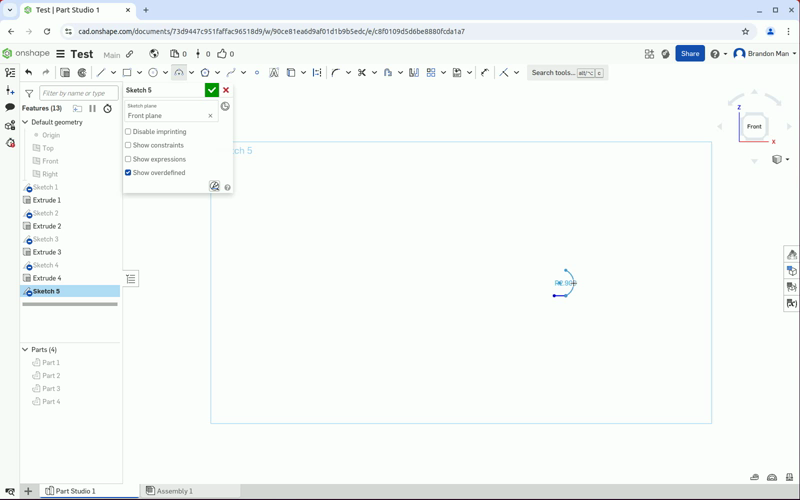
key(esc)
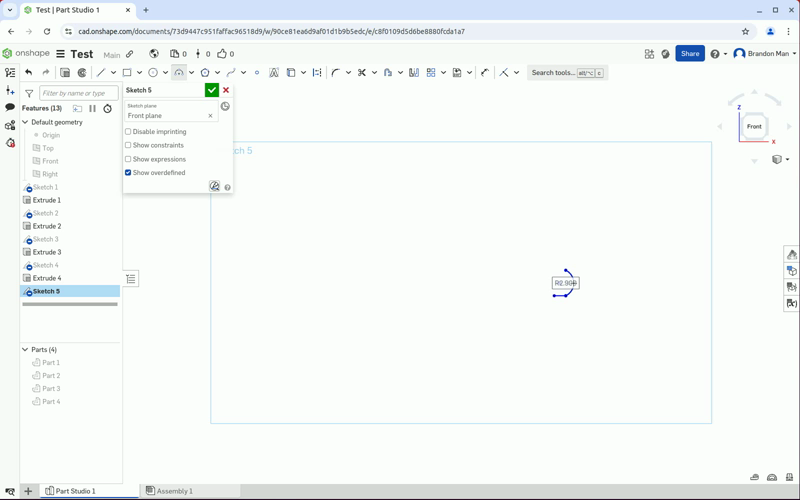
key(l)
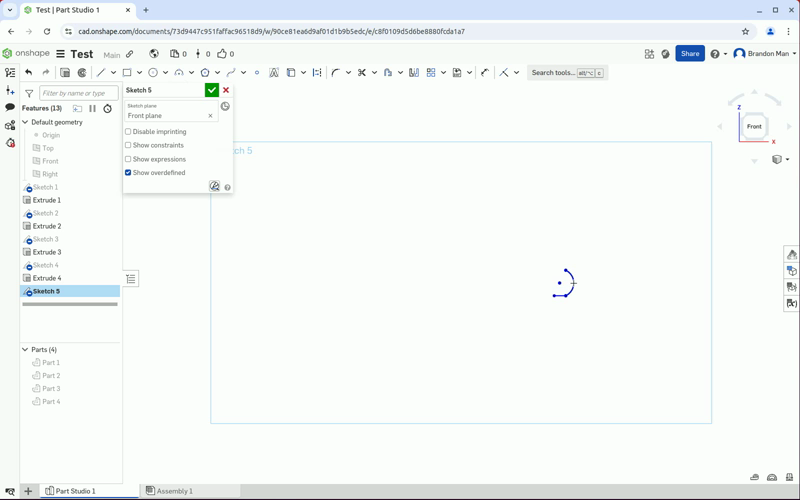
mouse_move(565, 270)
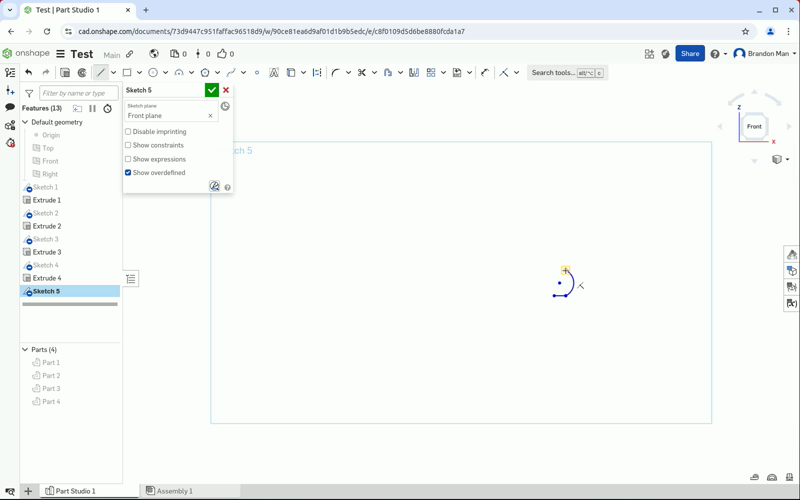
click(565, 270)
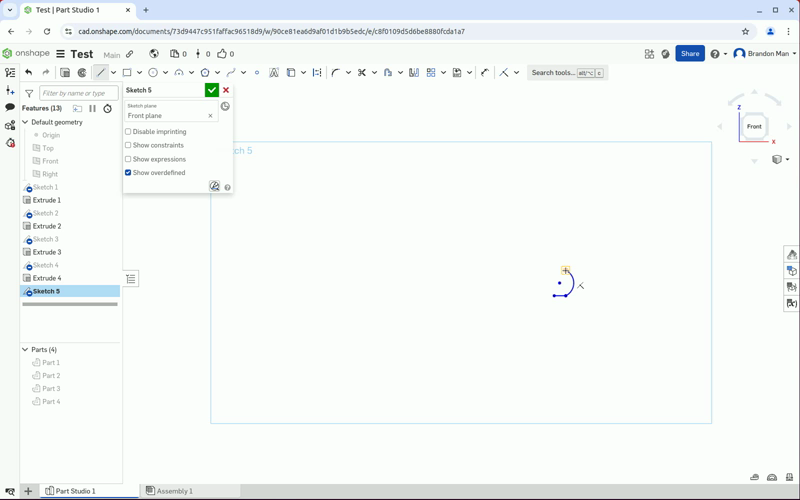
key_down(shift)
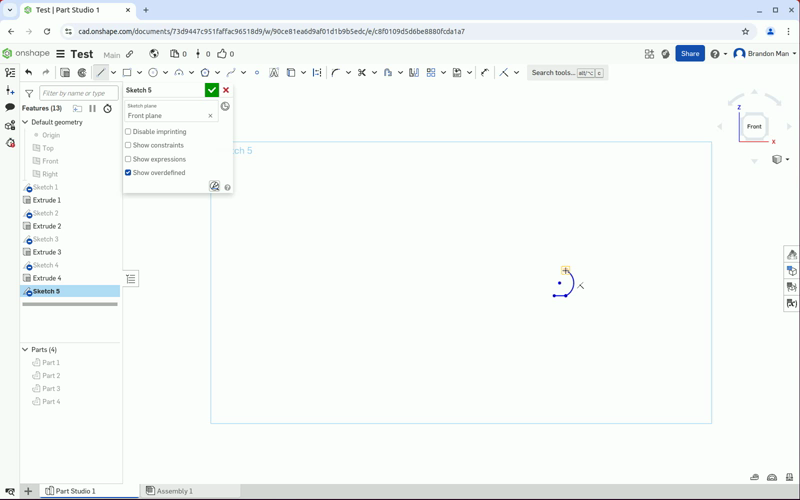
mouse_move(589, 270)
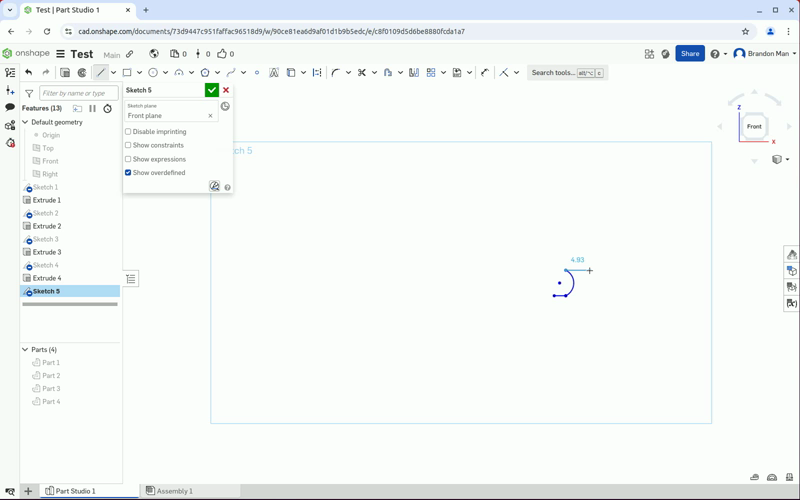
mouse_move(554, 270)
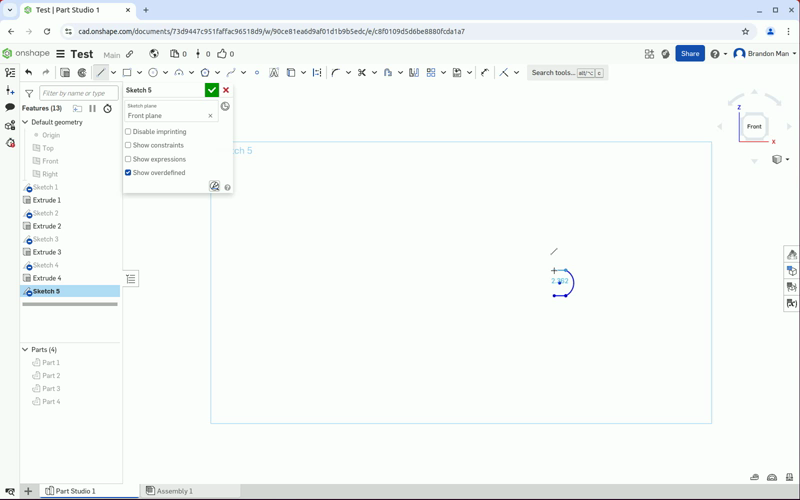
click(554, 270)
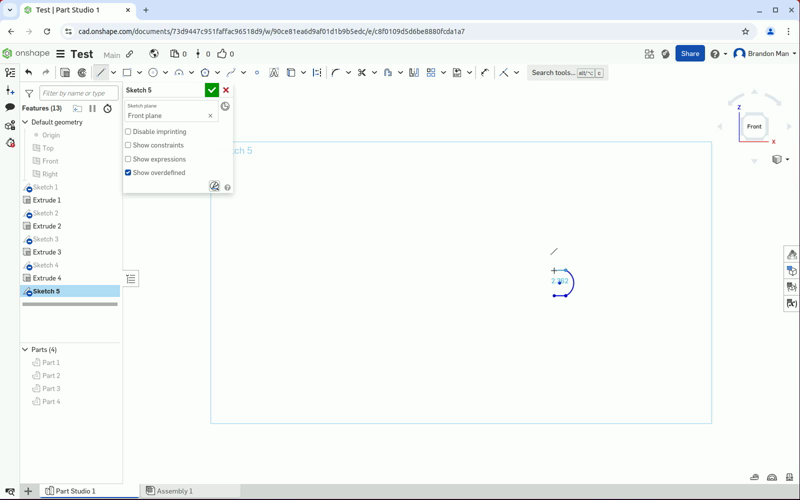
key_up(shift)
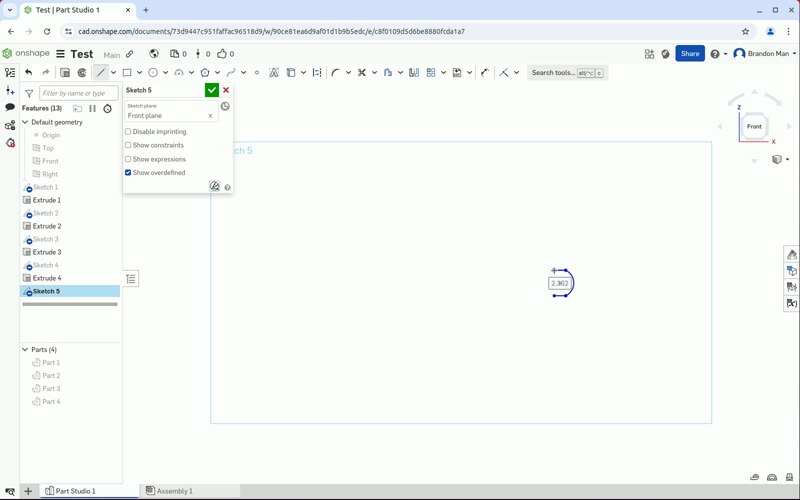
key(esc)
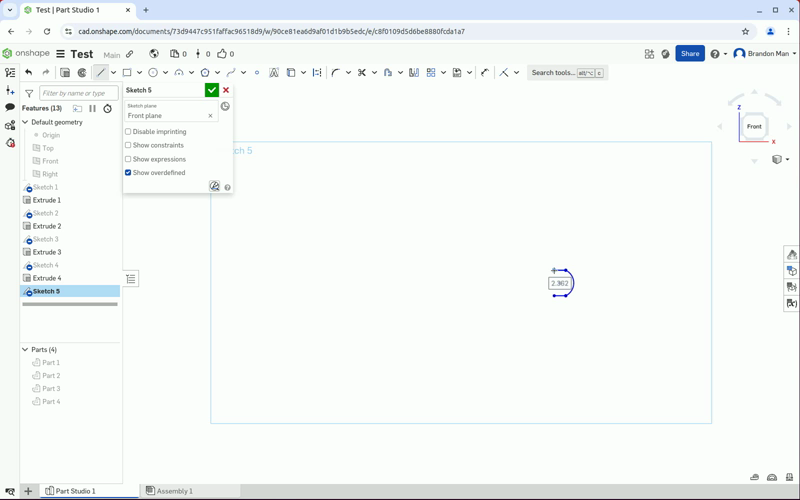
key(a)
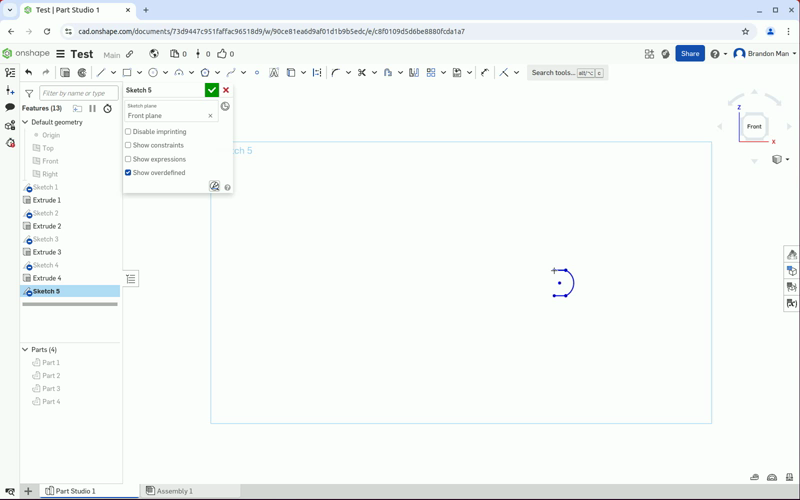
mouse_move(554, 270)
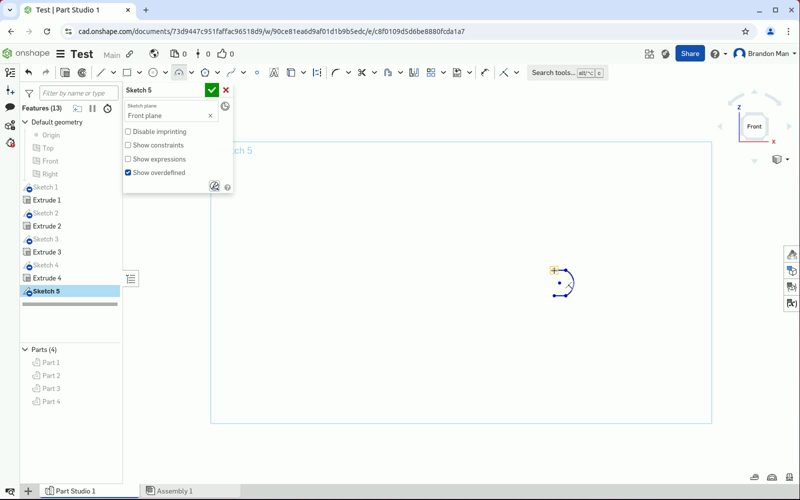
click(554, 270)
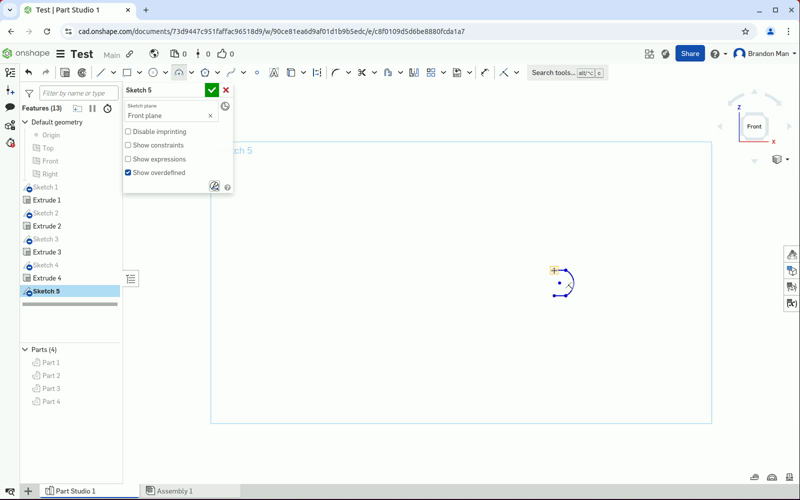
mouse_move(554, 295)
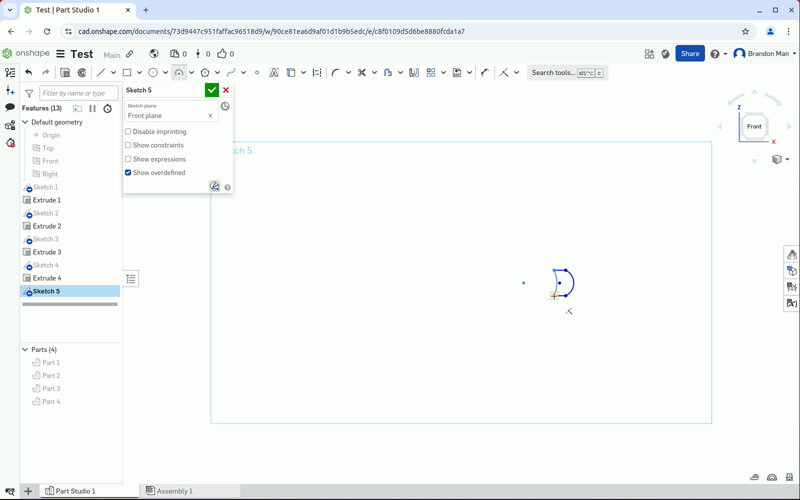
click(554, 295)
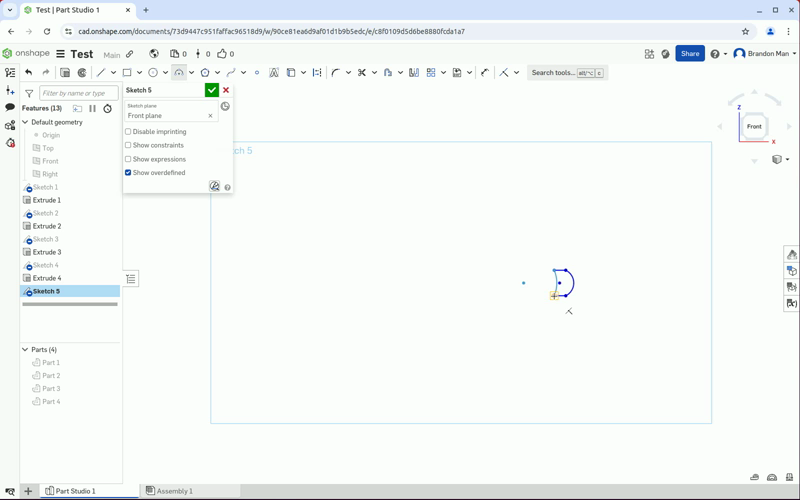
key_down(shift)
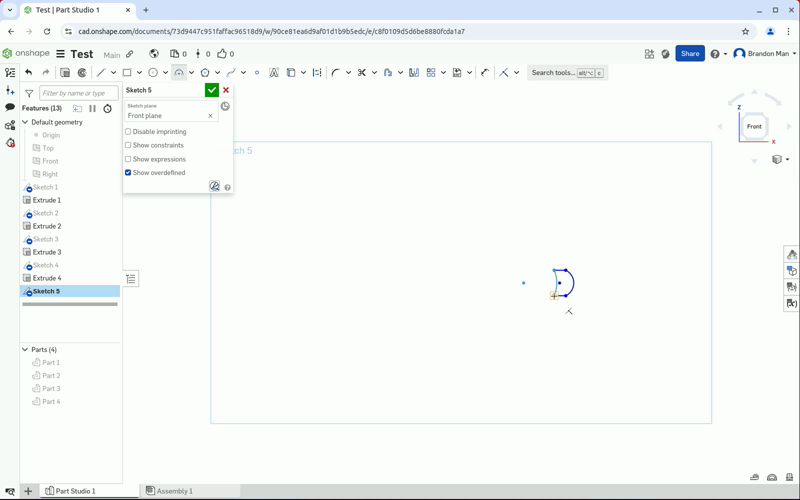
mouse_move(546, 282)
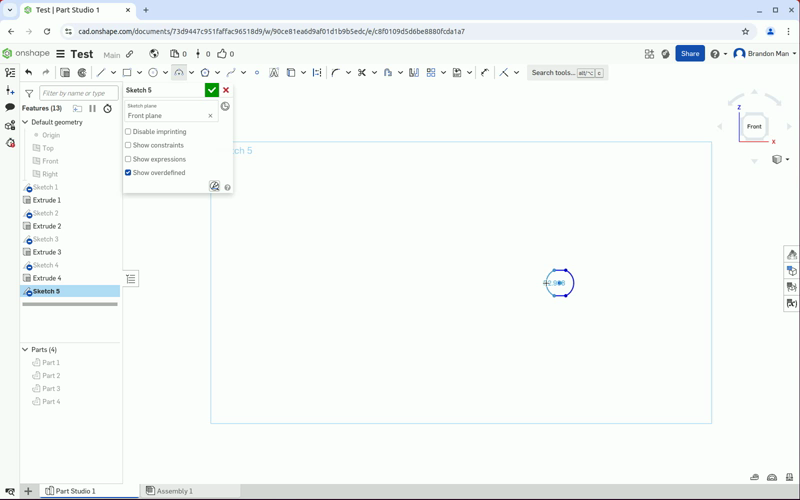
click(546, 282)
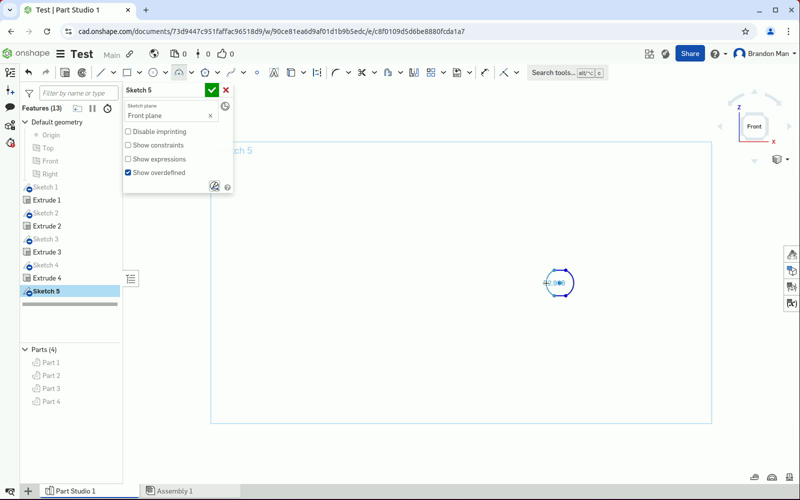
key_up(shift)
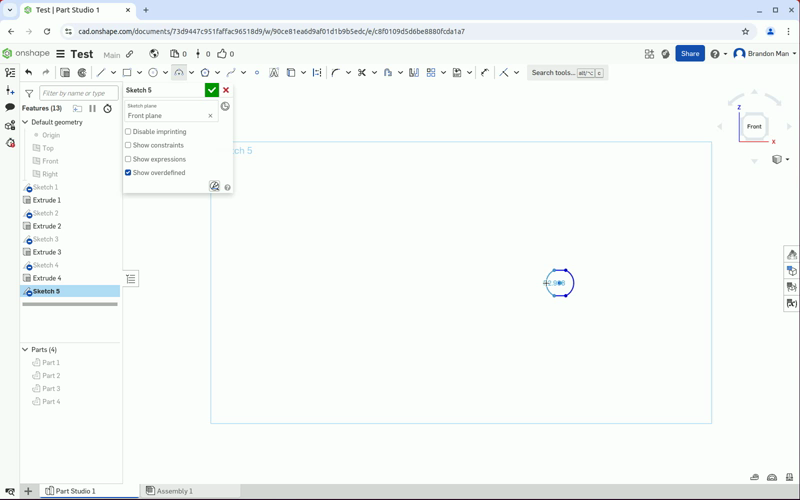
key(esc)
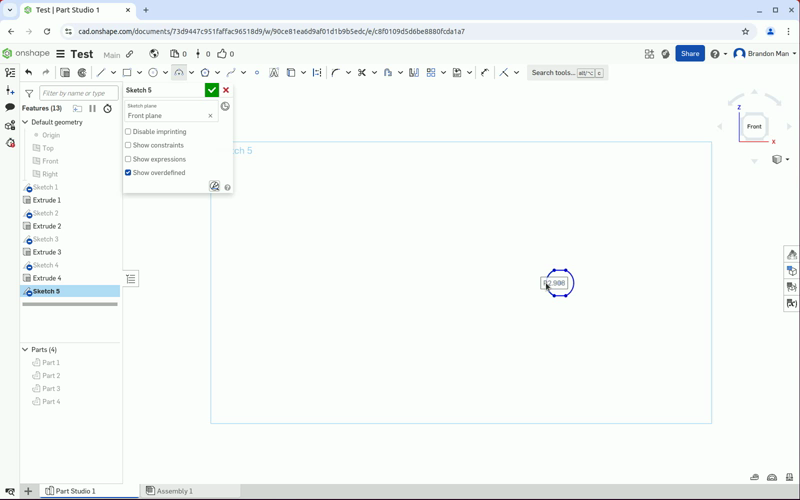
key(c)
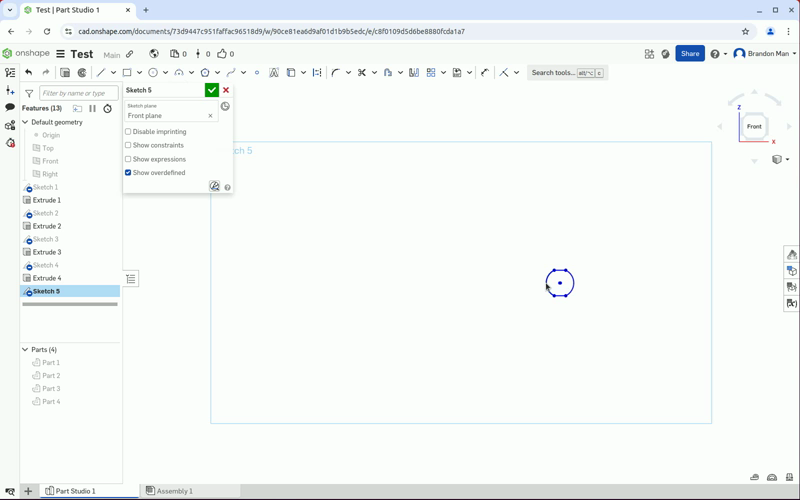
key_down(shift)
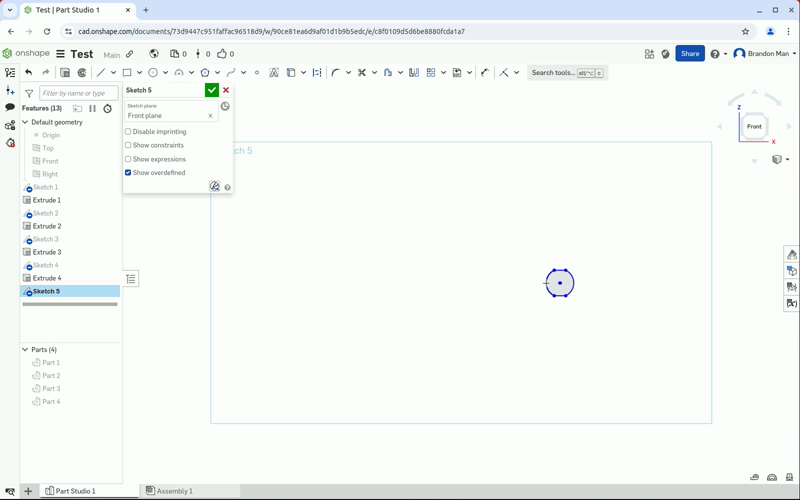
mouse_move(560, 282)
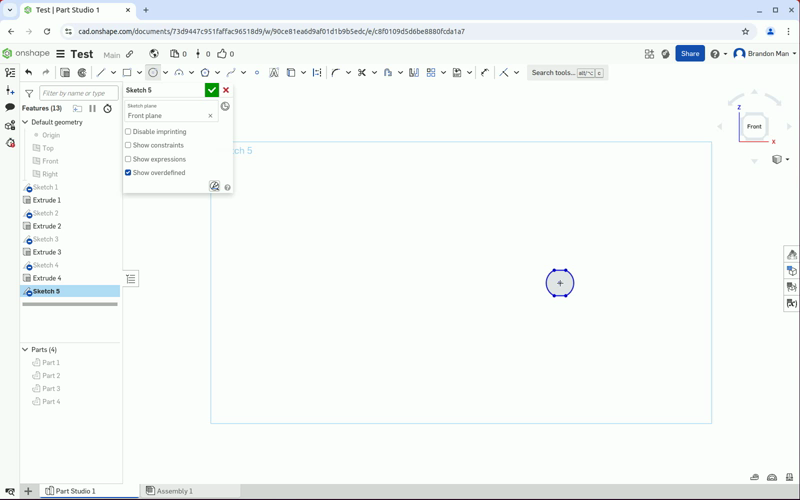
click(560, 282)
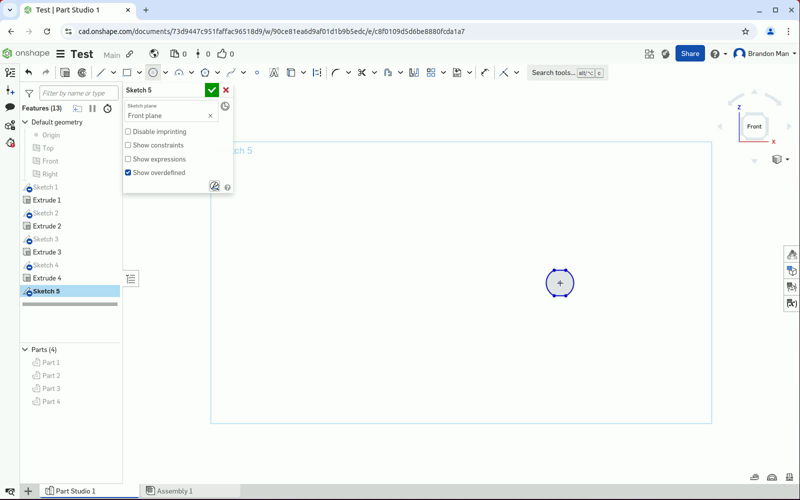
key_up(shift)
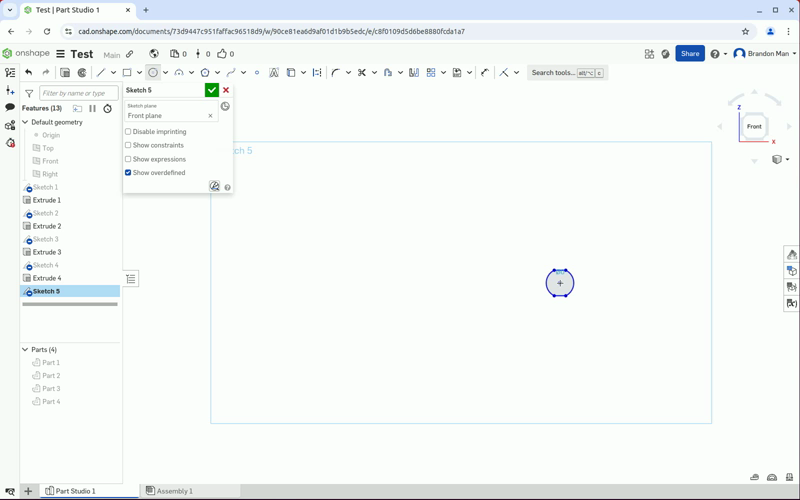
mouse_move(571, 282)
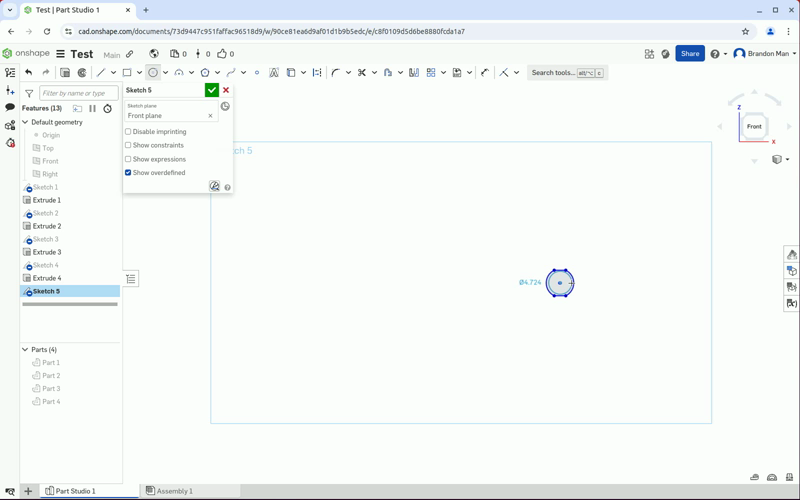
scroll(6)
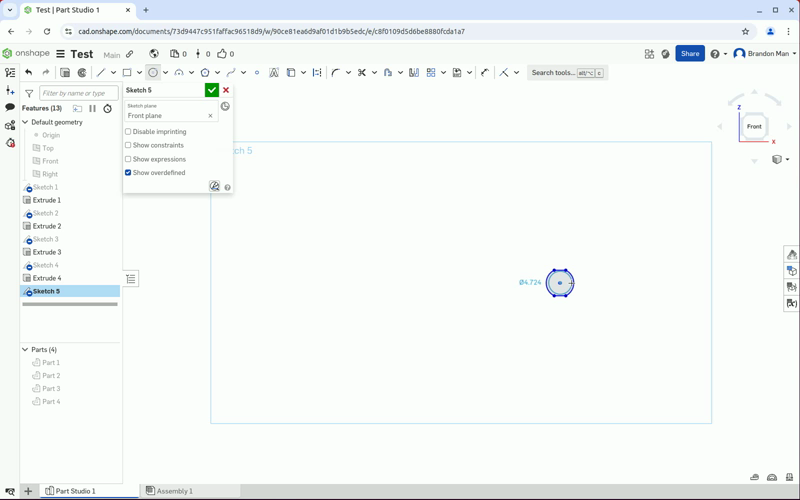
scroll(6)
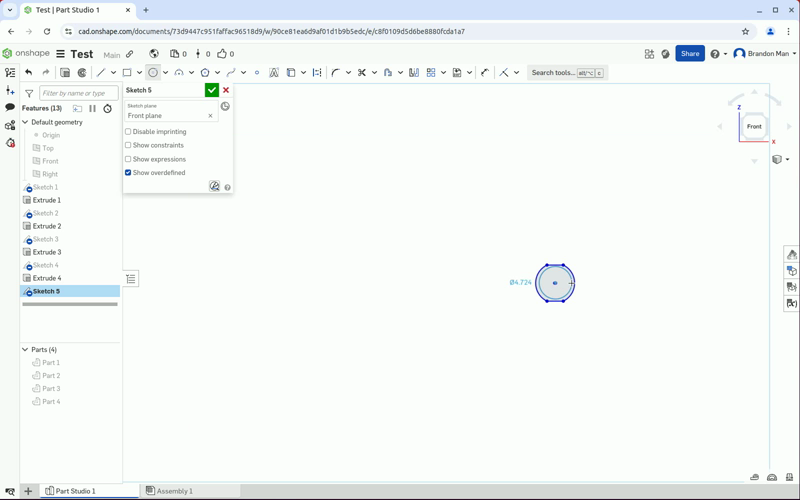
scroll(6)
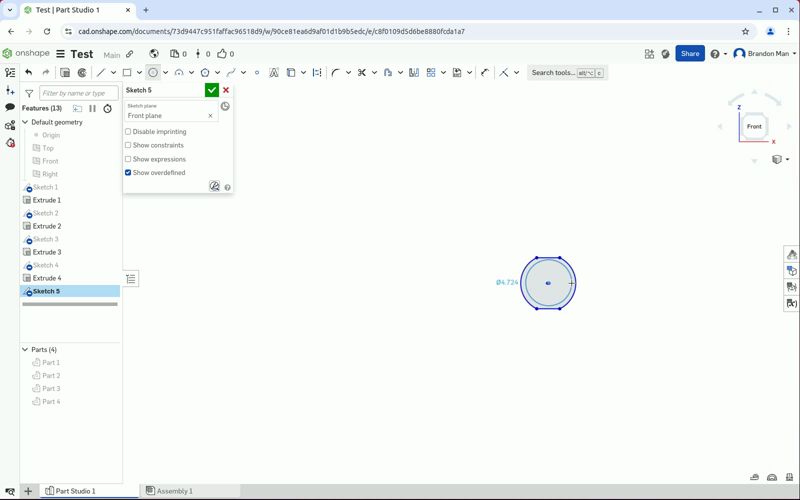
scroll(6)
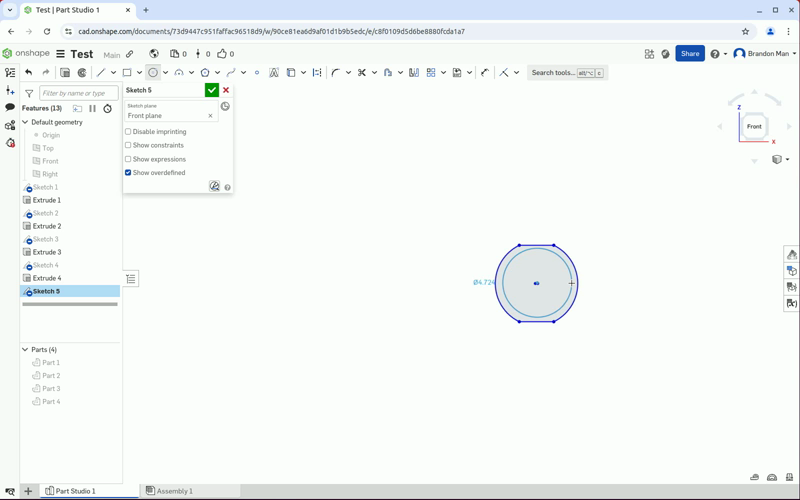
scroll(6)
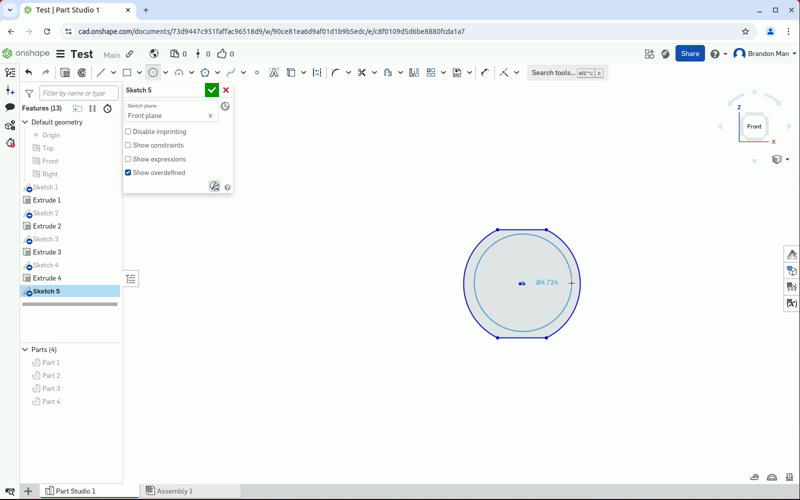
scroll(6)
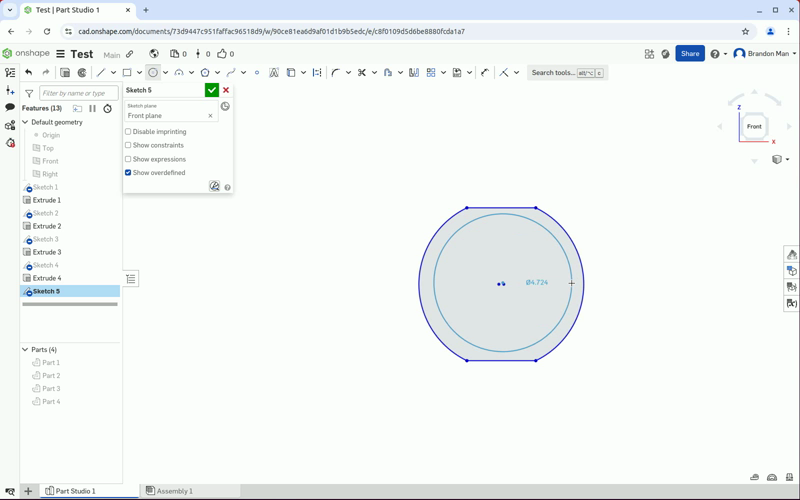
scroll(6)
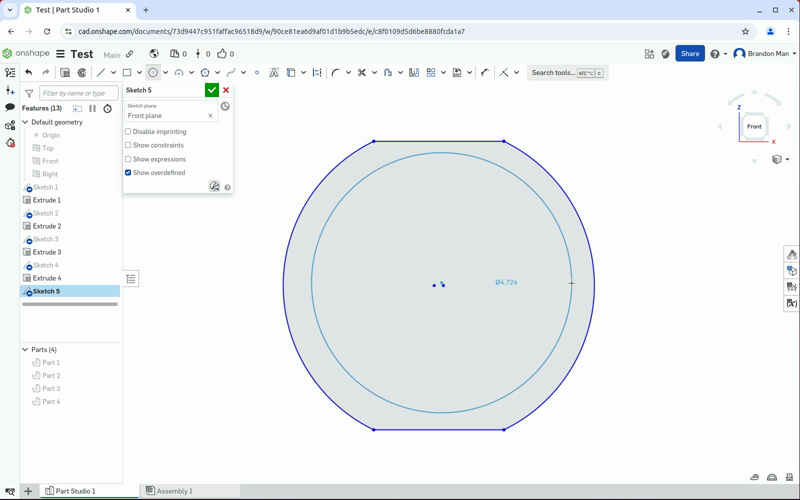
click(571, 282)
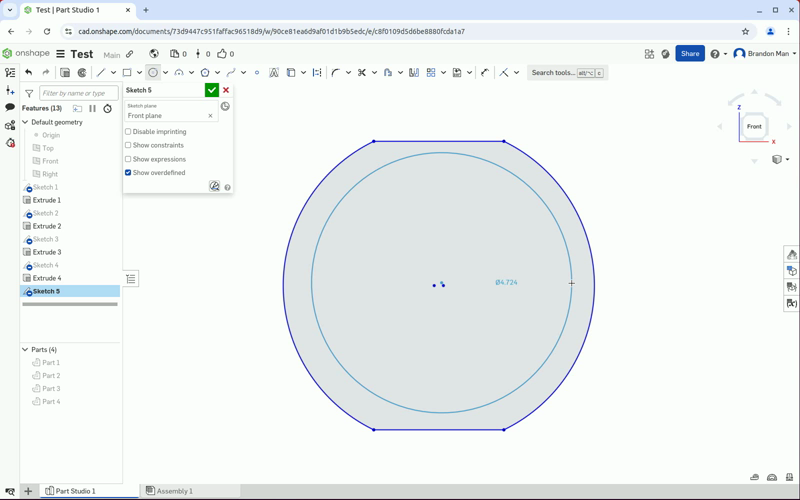
scroll(-6)
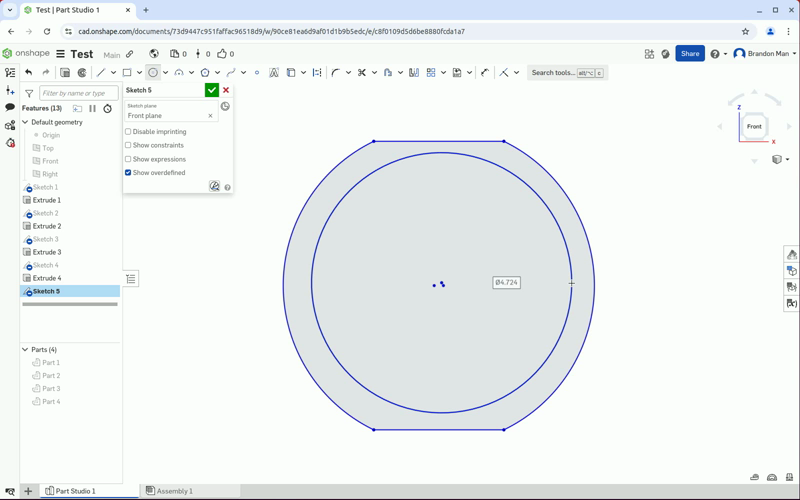
scroll(-6)
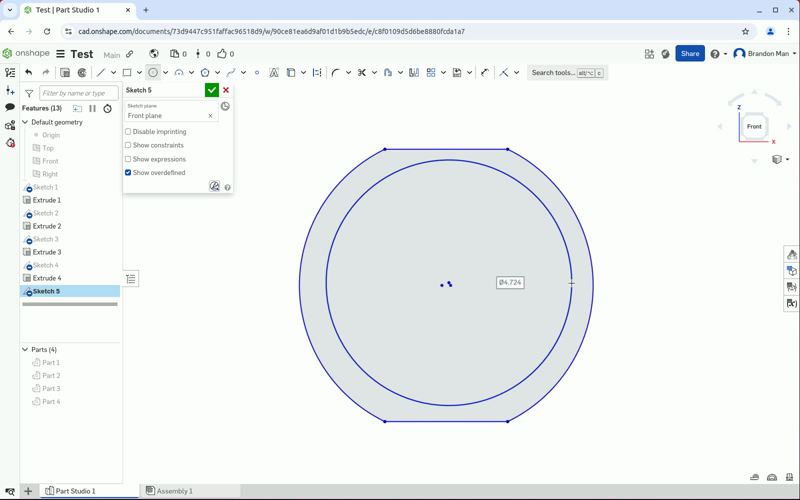
scroll(-6)
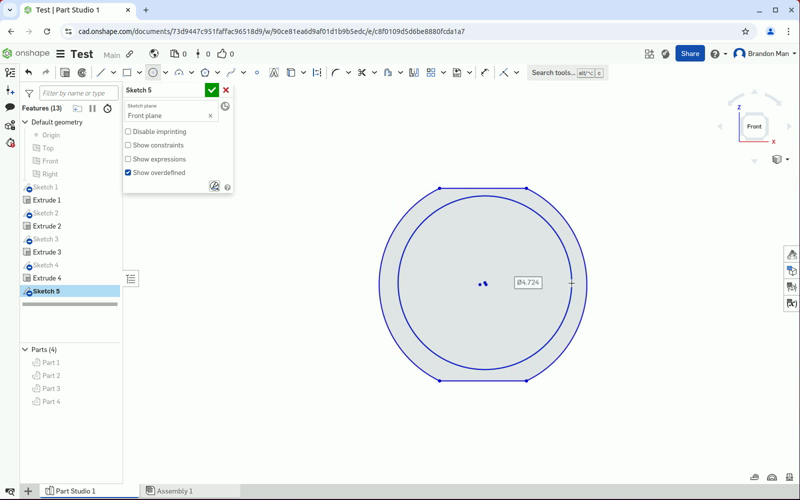
scroll(-6)
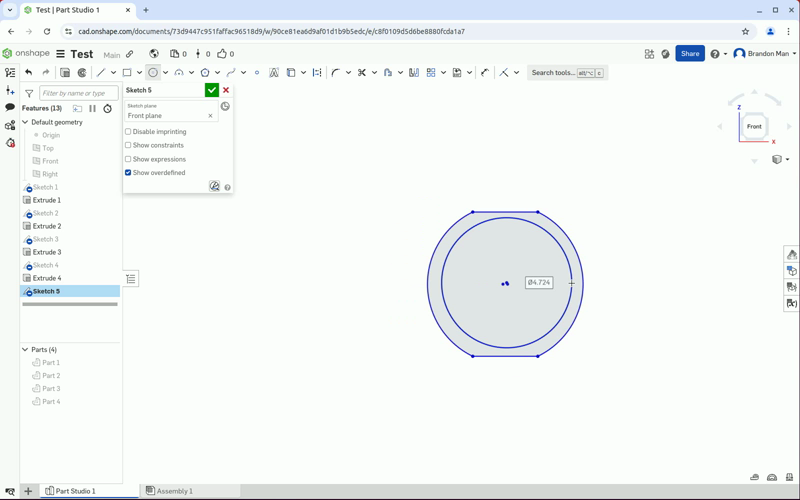
scroll(-6)
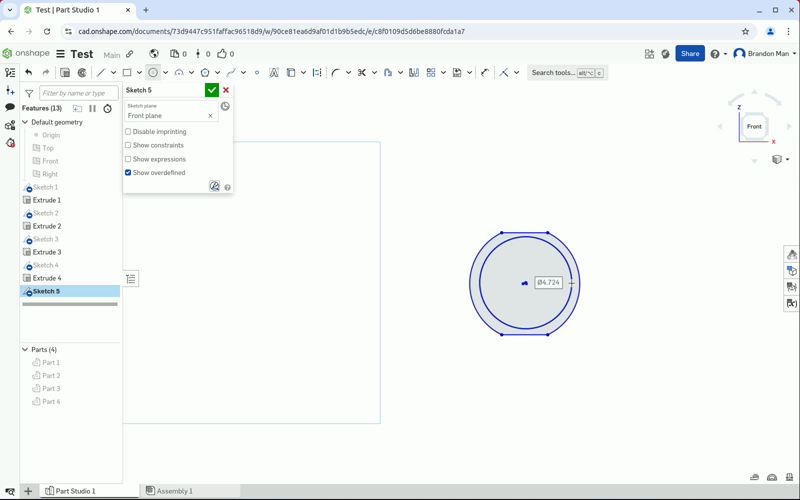
scroll(-6)
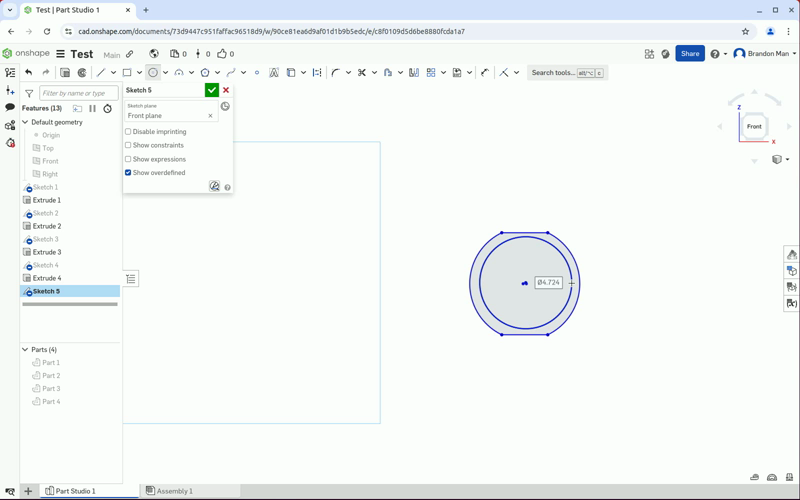
scroll(-6)
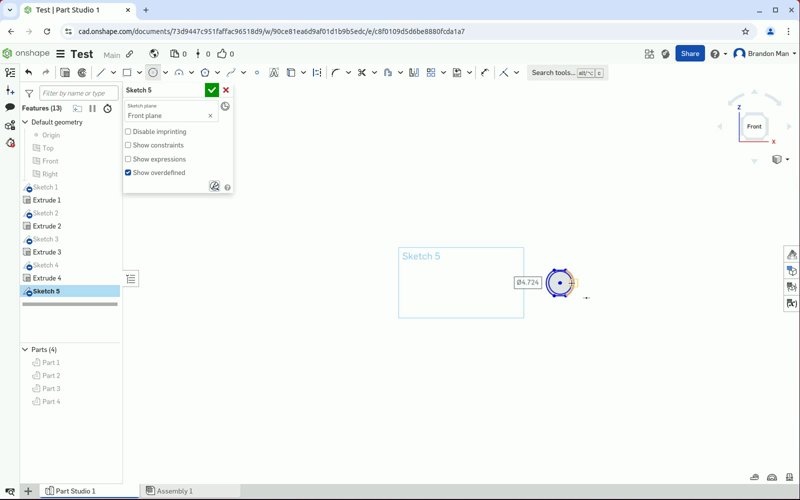
key(esc)
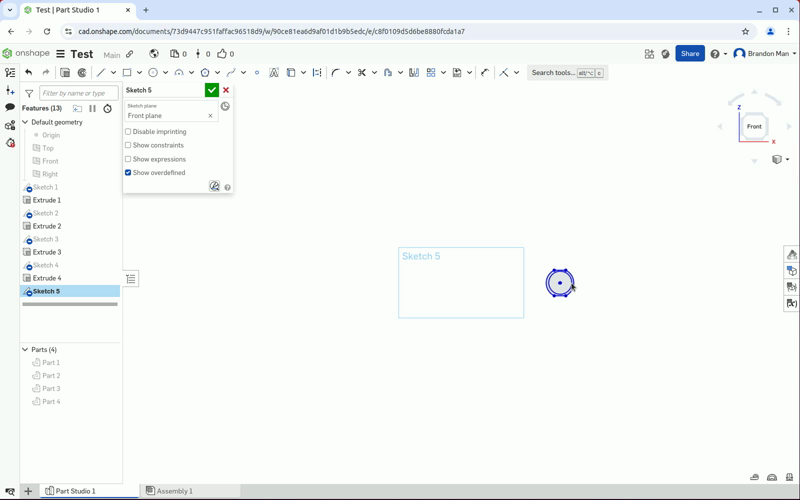
mouse_move(571, 289)
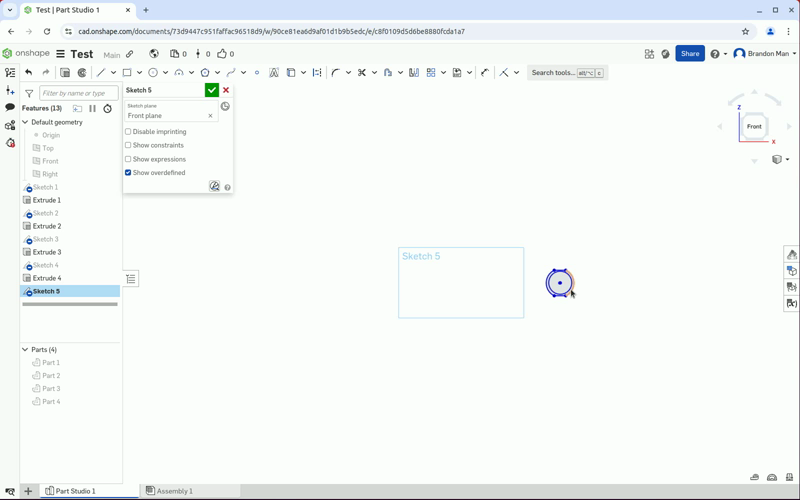
scroll(6)
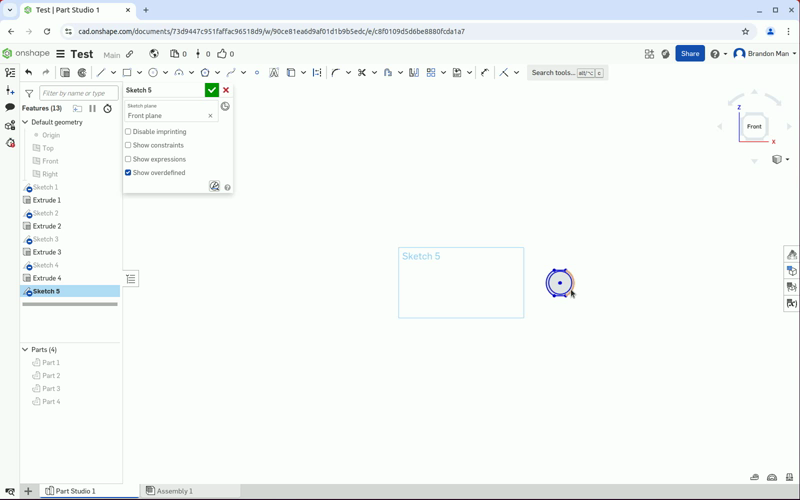
scroll(6)
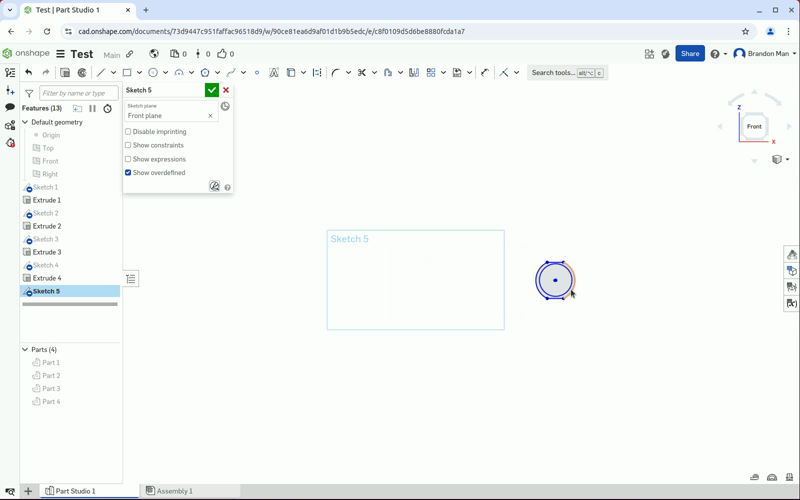
scroll(6)
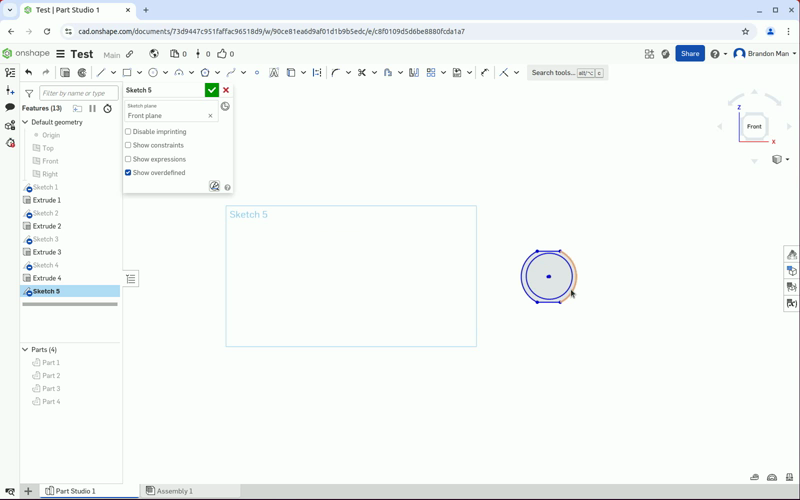
scroll(6)
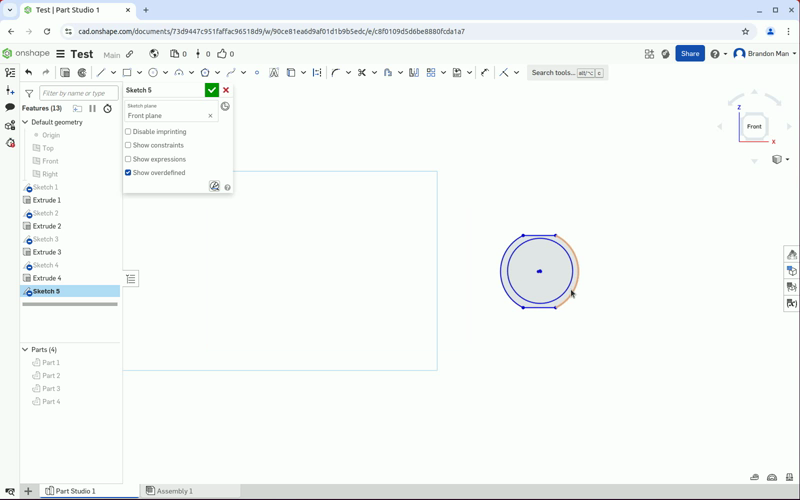
scroll(6)
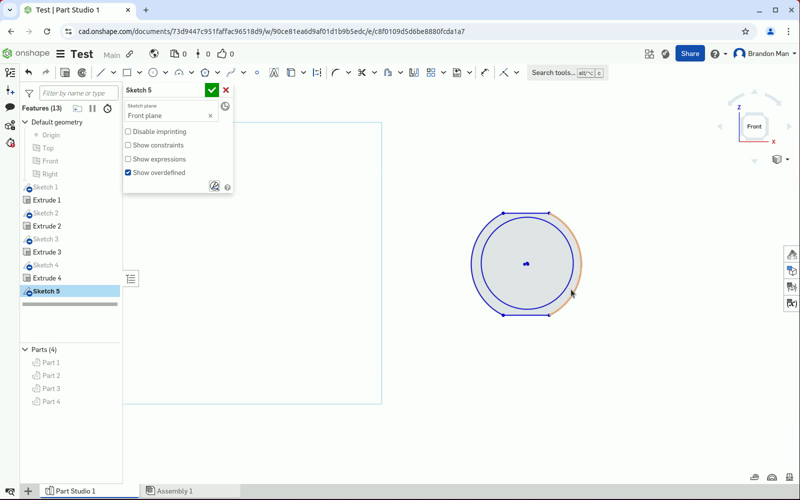
scroll(6)
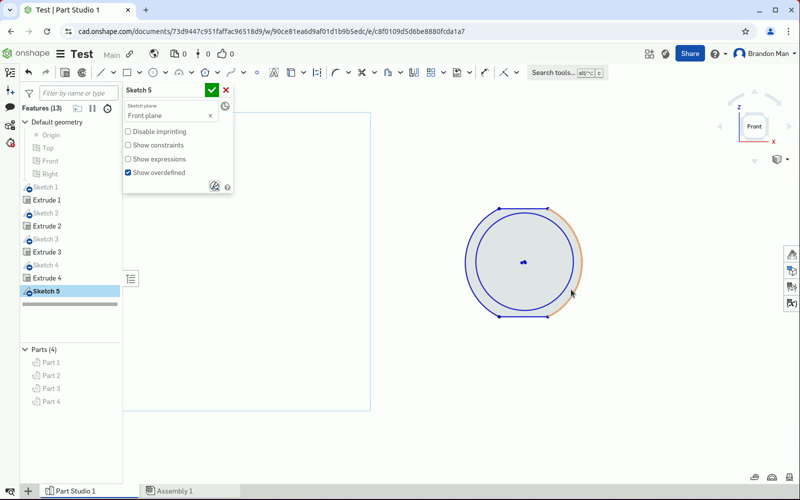
scroll(6)
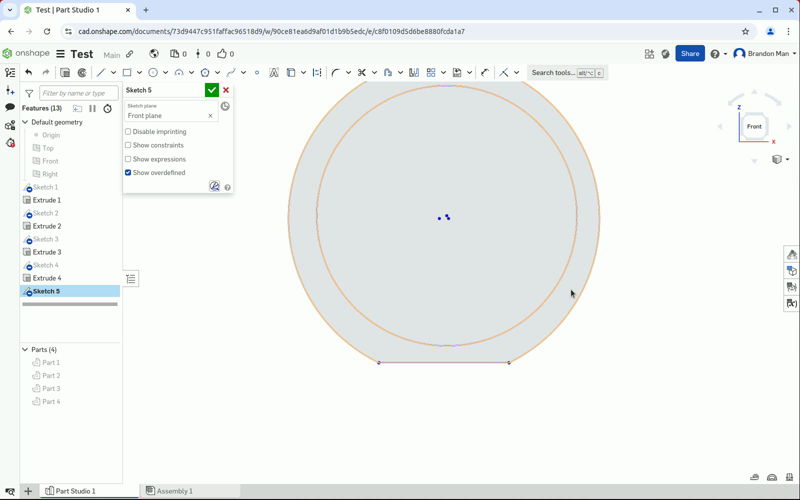
click(571, 289)
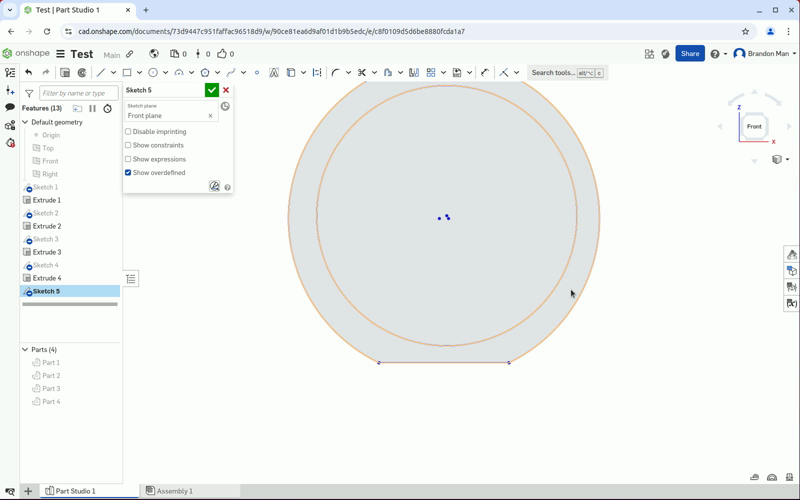
scroll(-6)
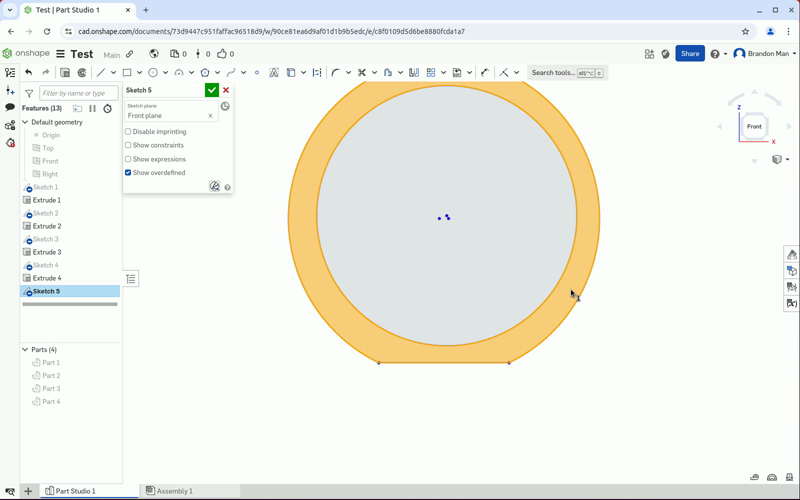
scroll(-6)
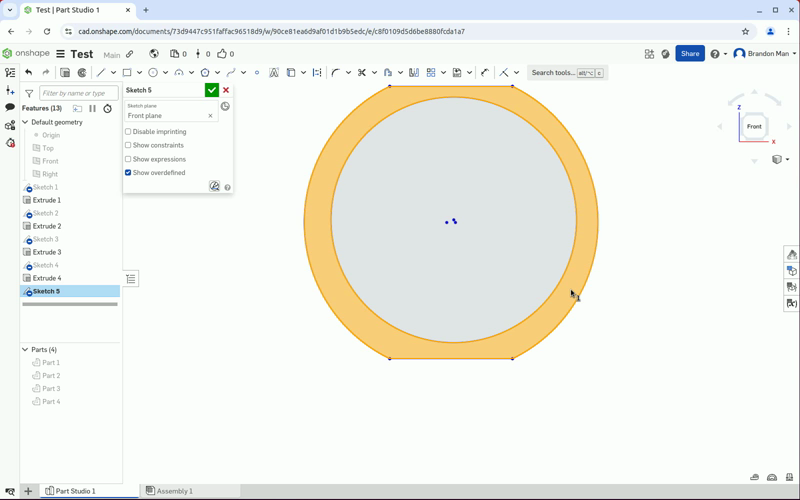
scroll(-6)
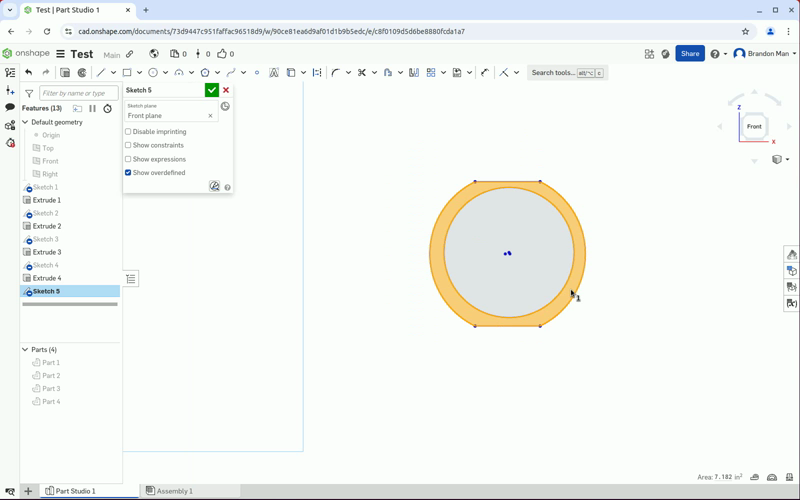
scroll(-6)
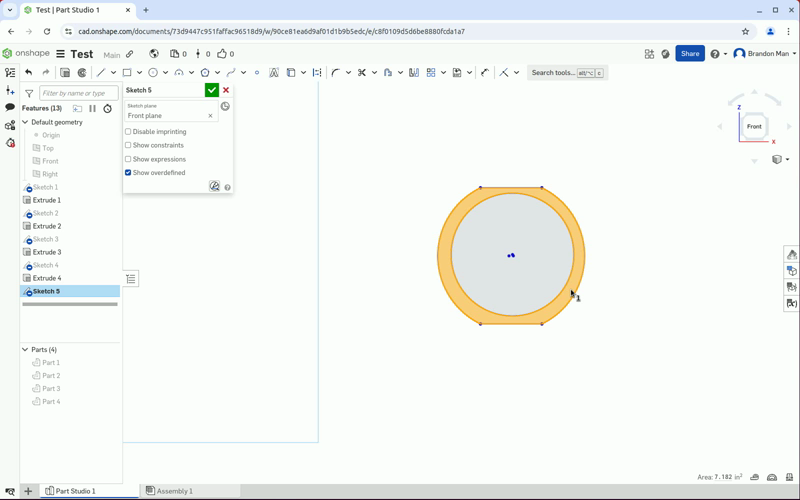
scroll(-6)
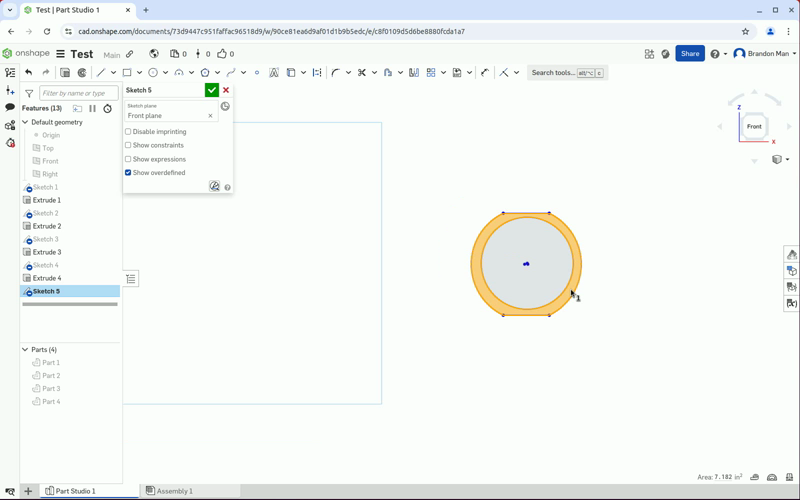
scroll(-6)
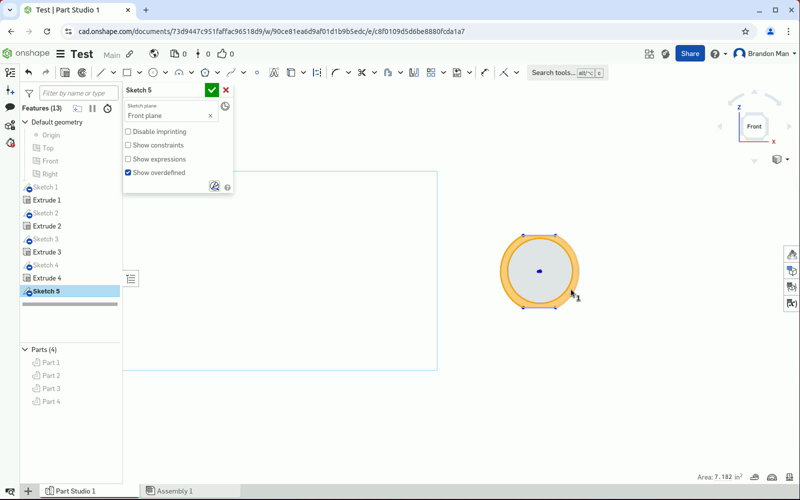
scroll(-6)
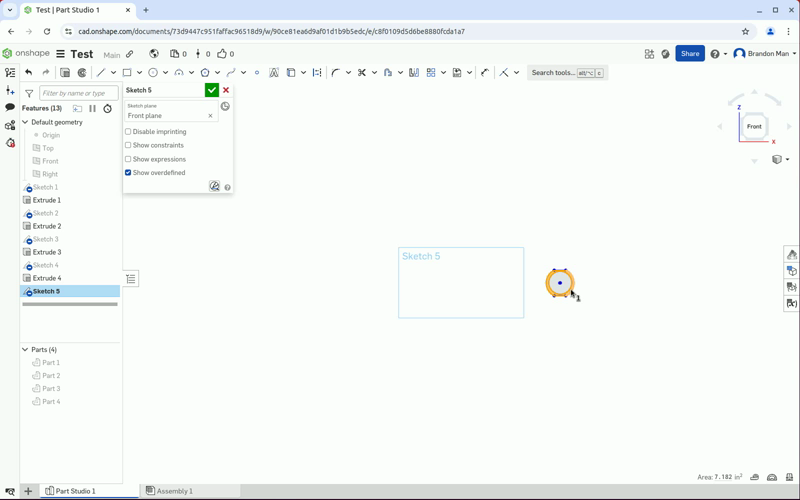
mouse_move(73, 352)
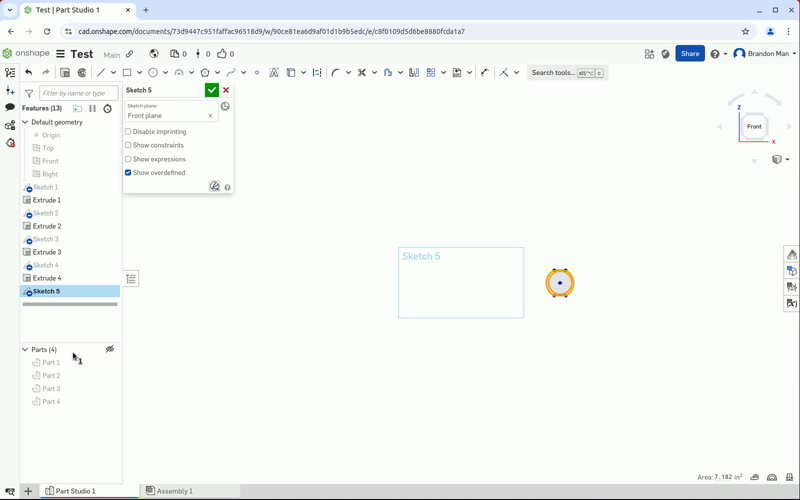
key(shift+y)
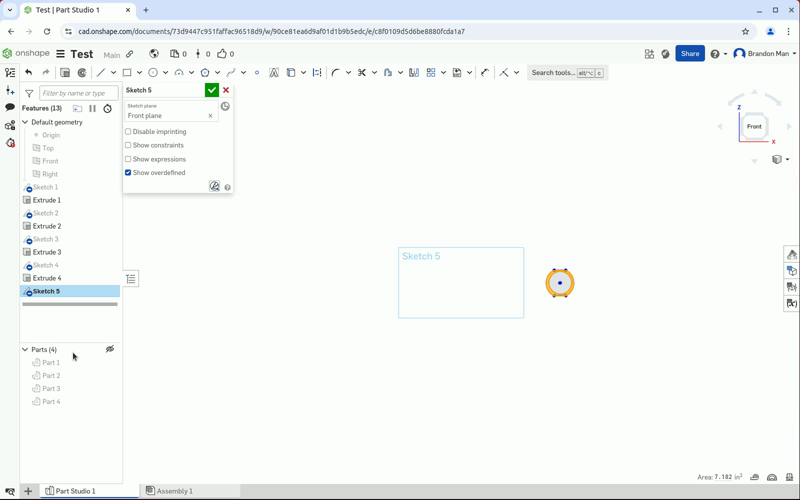
key(shift+e)
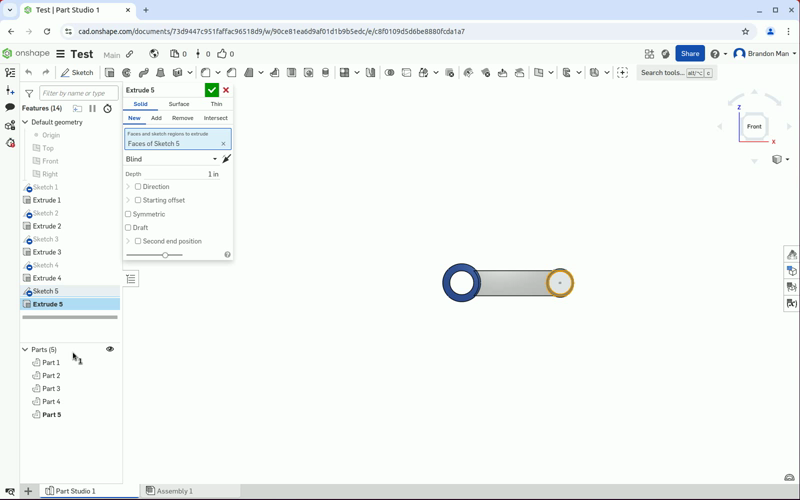
mouse_move(143, 106)
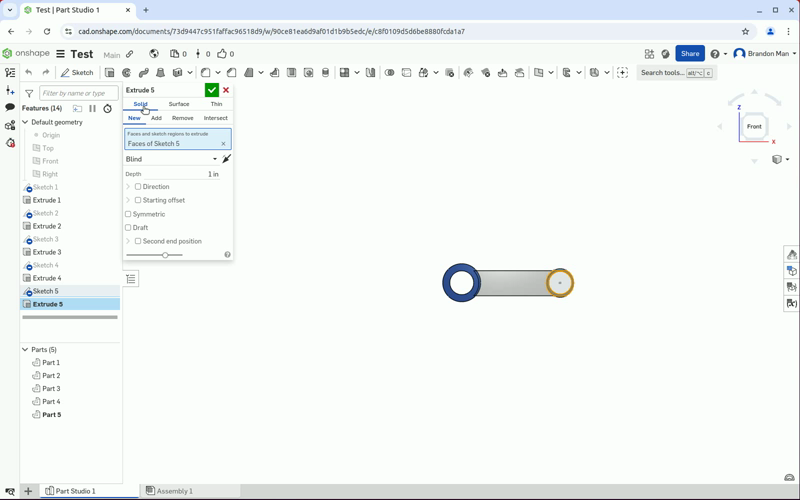
click(143, 106)
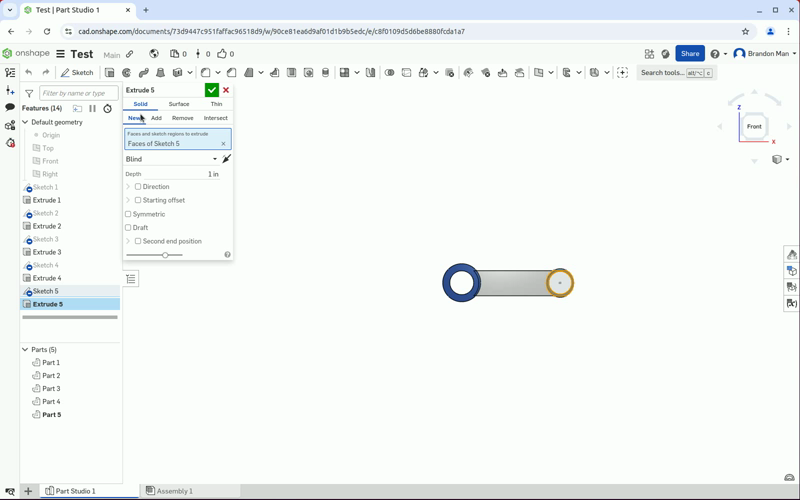
mouse_move(137, 120)
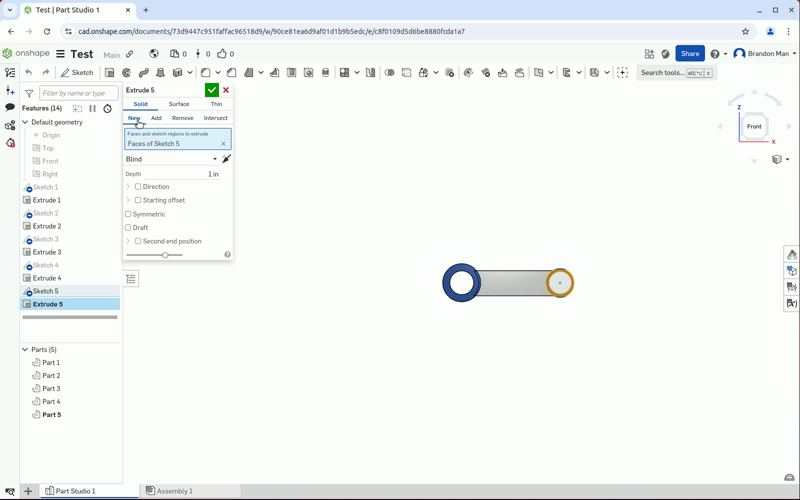
click(137, 120)
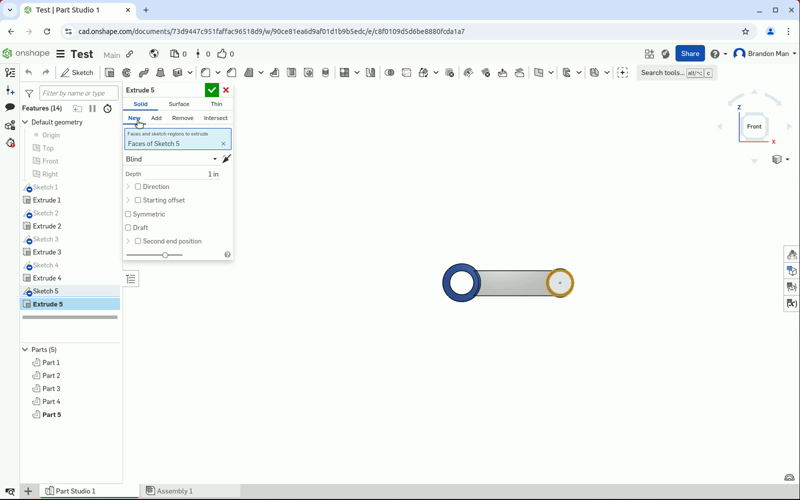
key(tab, 4)
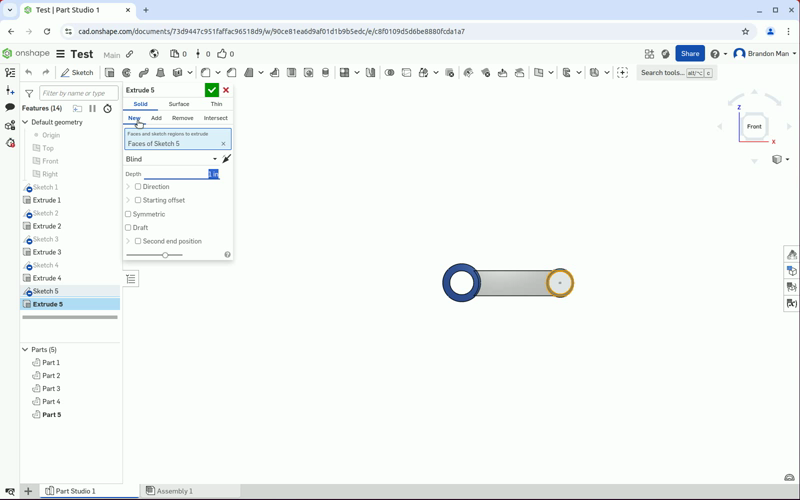
text(3.611)
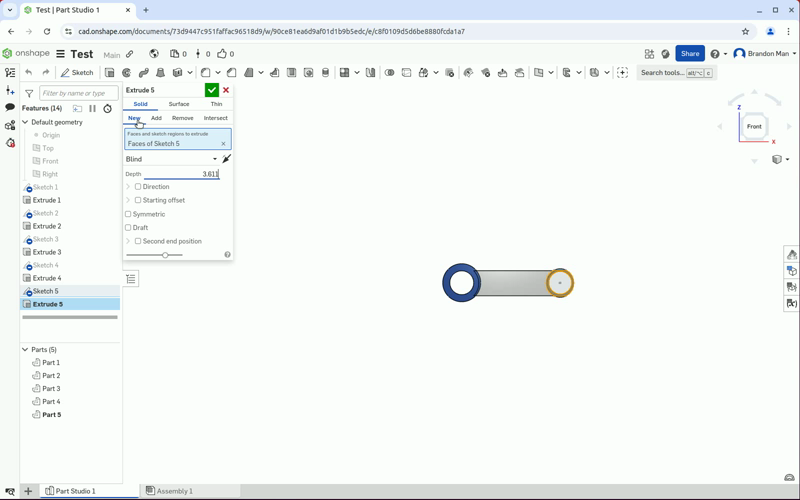
key(enter)
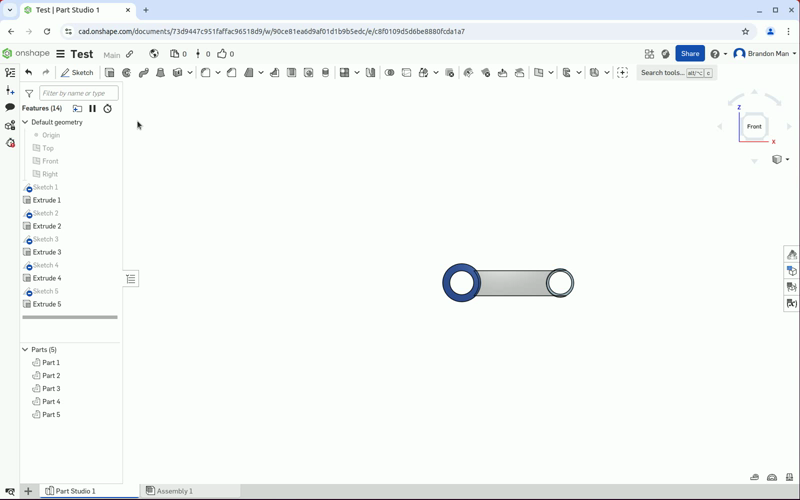
key(shift+h)
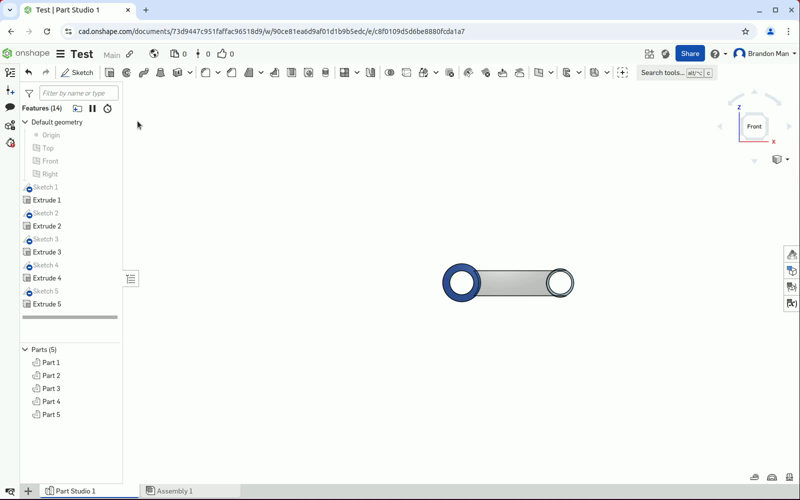
key(shift+h)
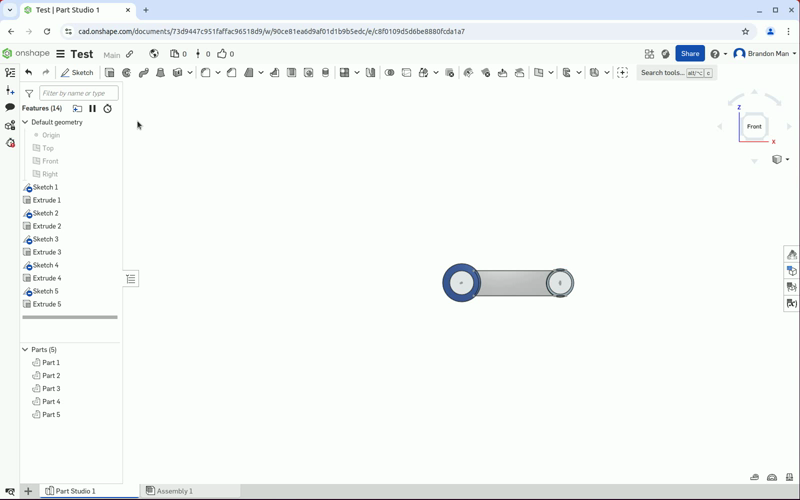
key(shift+7)
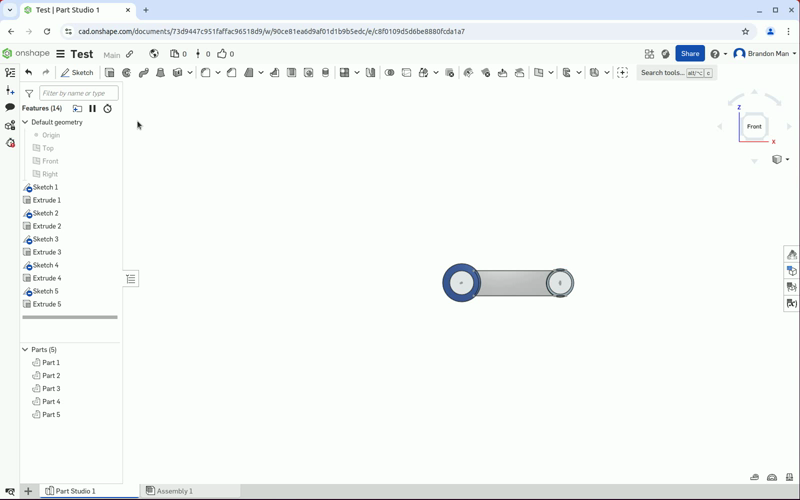
key(left, 2)
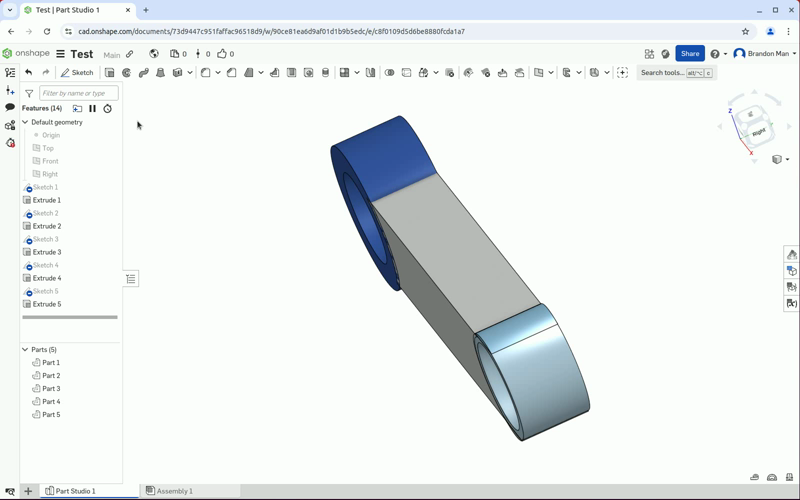
key(down, 2)
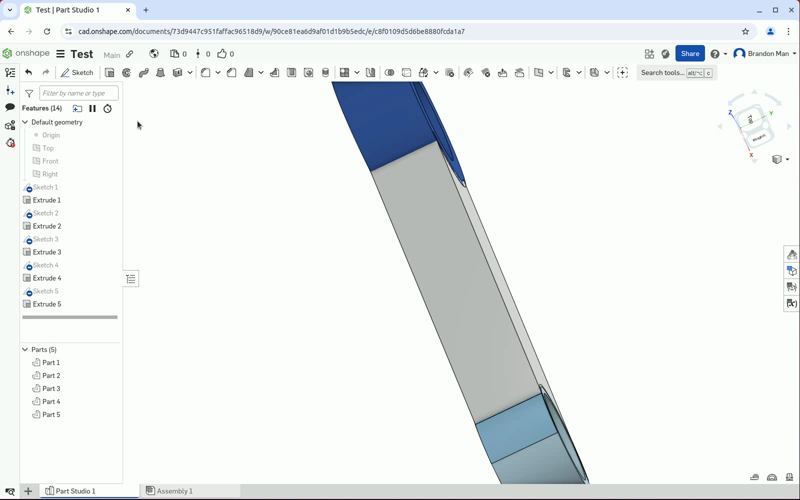
key(up, 2)
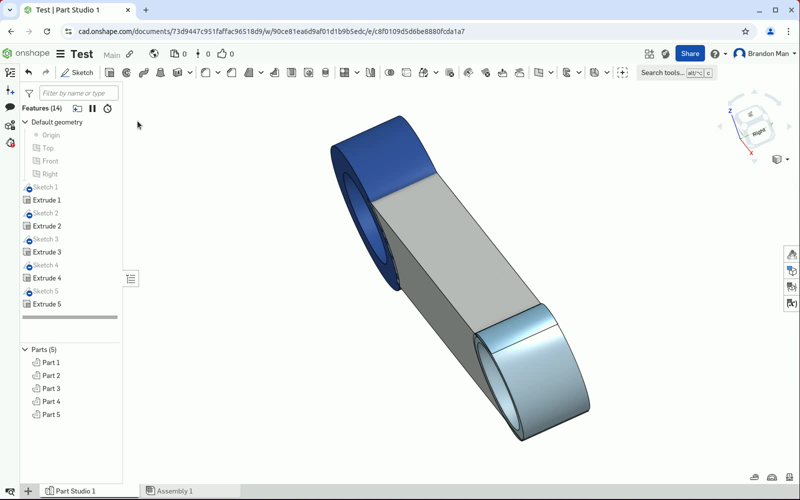
key(right, 2)
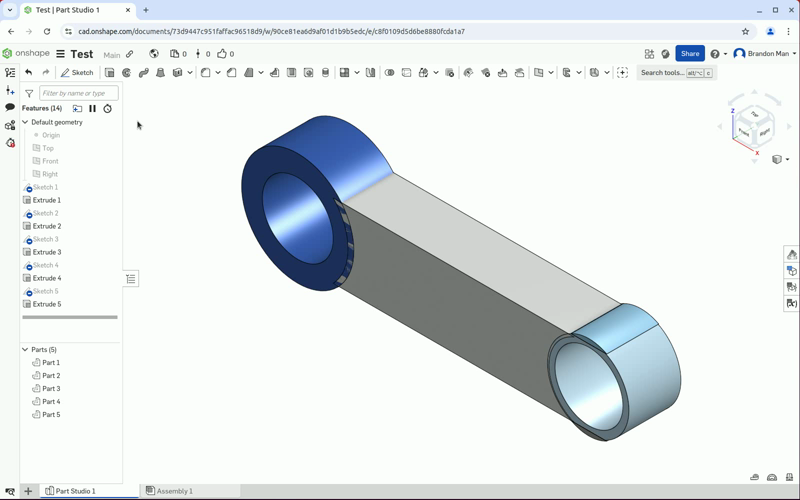
mouse_move(73, 189)
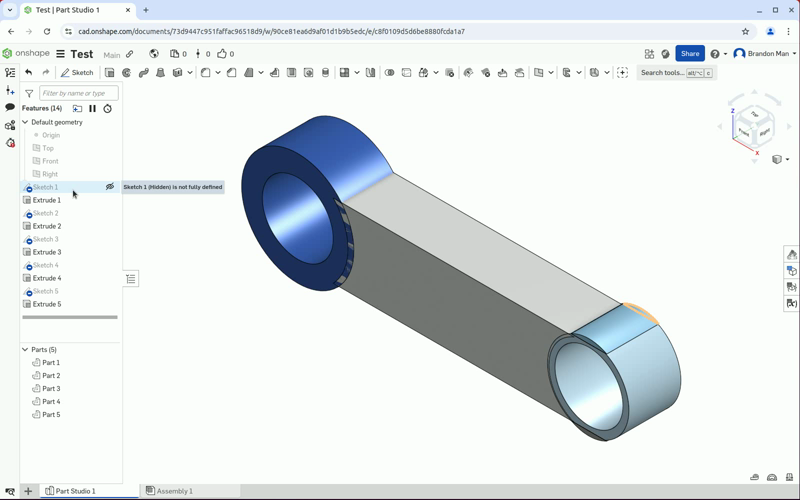
click(73, 189)